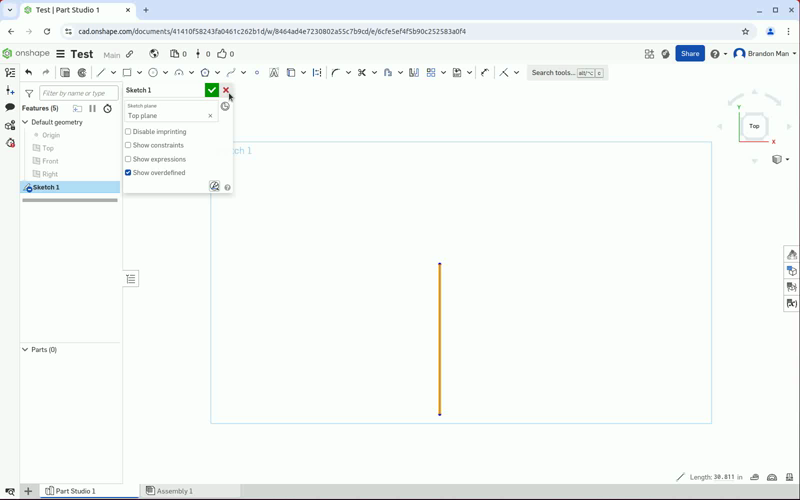
key(shift+h)
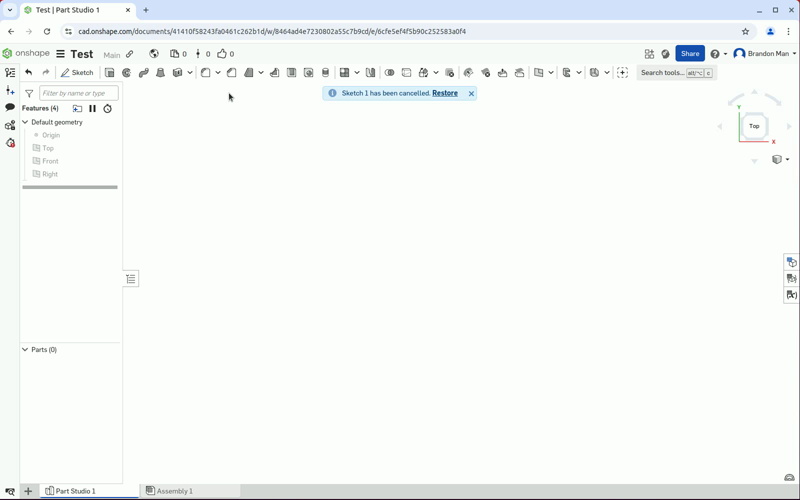
mouse_move(73, 352)
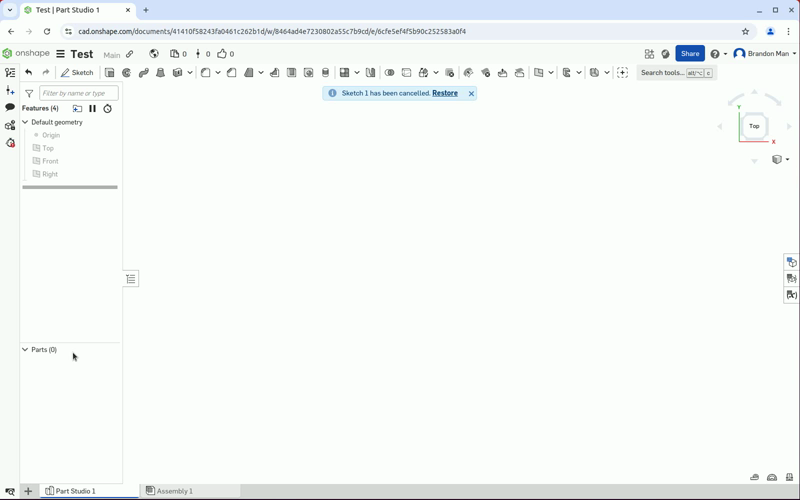
key(y)
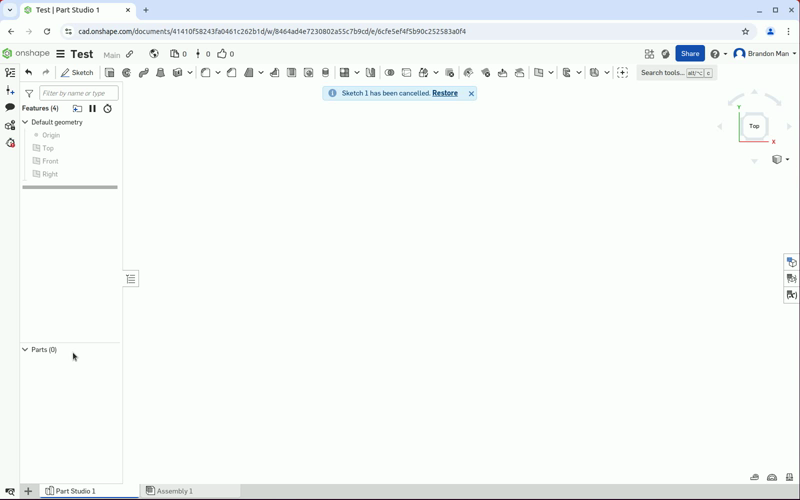
key(shift+p)
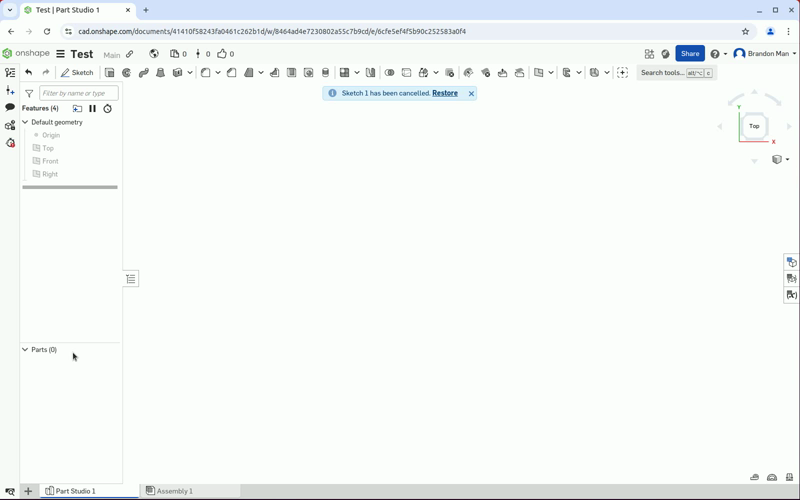
key(space)
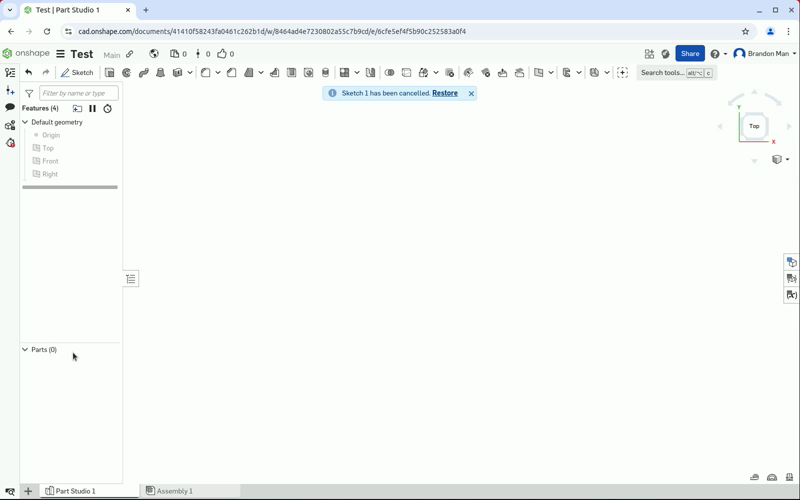
key_down(shift)
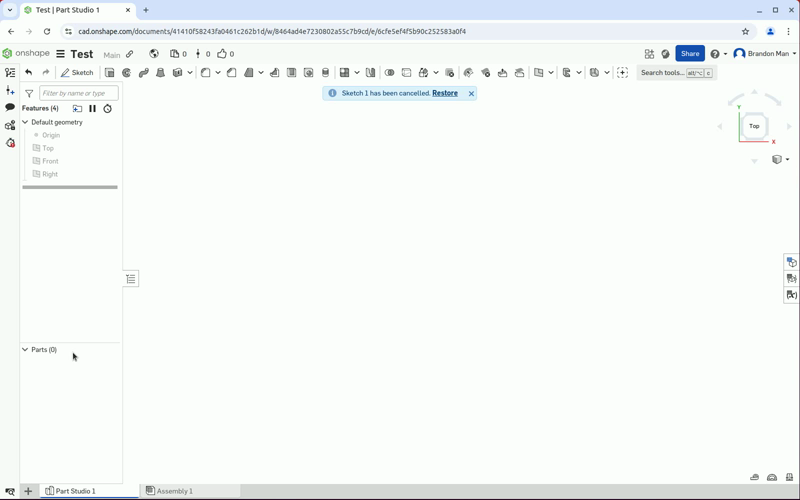
key(up)
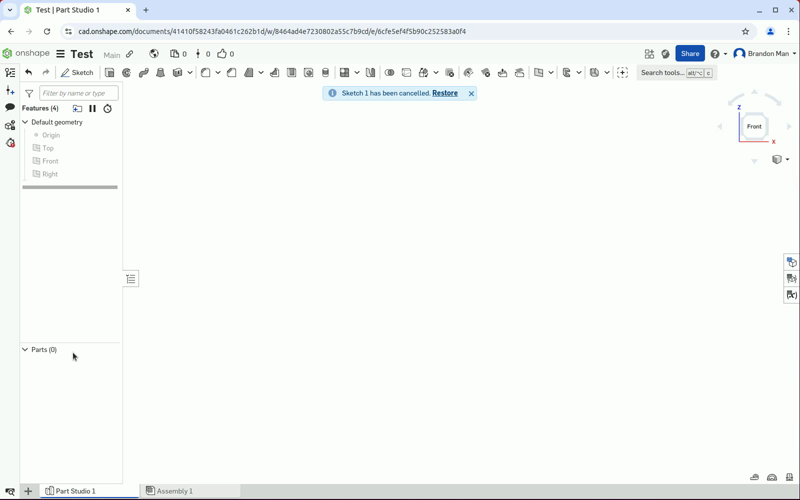
key_up(shift)
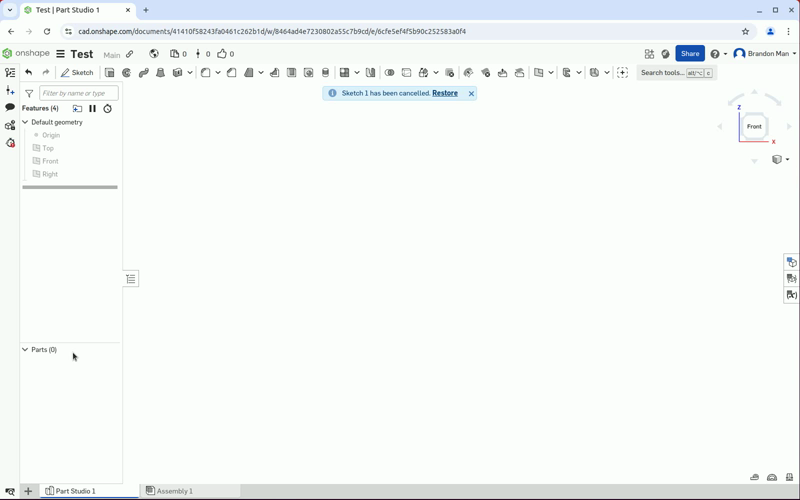
mouse_move(73, 352)
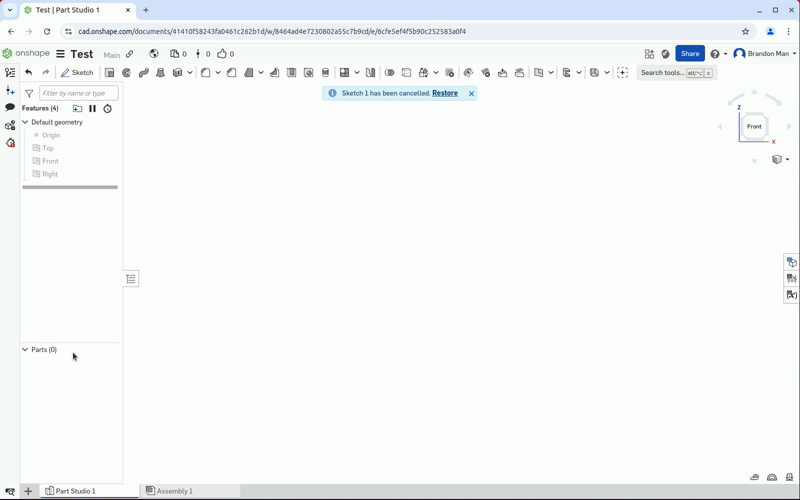
key(shift+y)
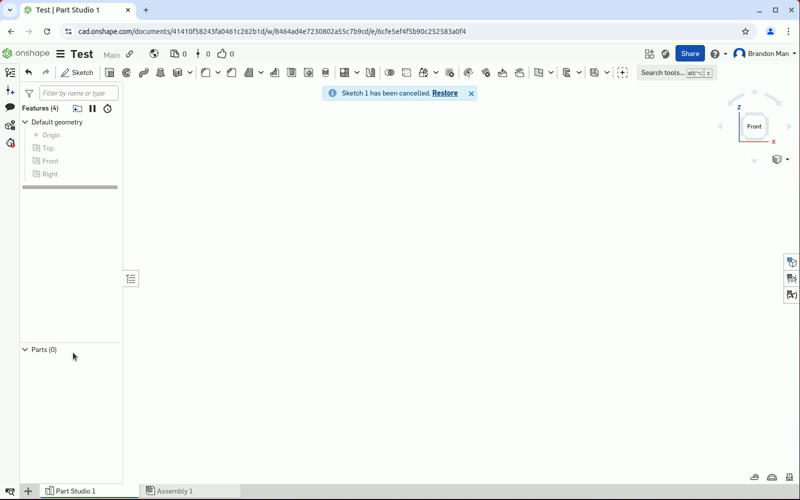
key(shift+s)
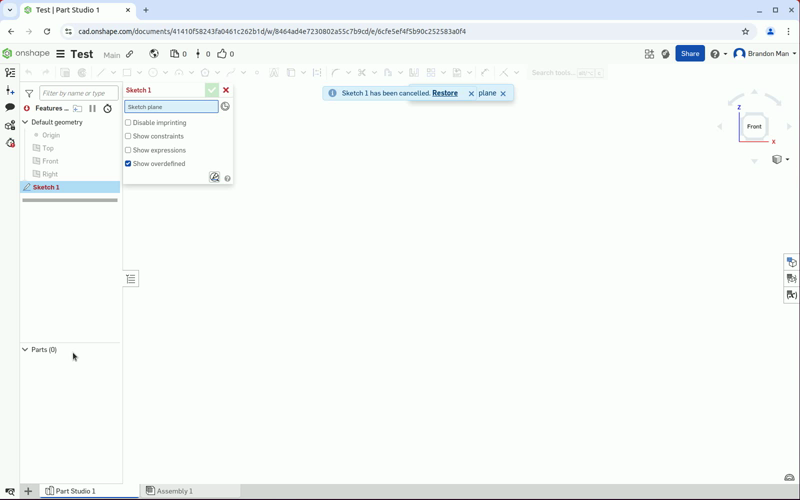
mouse_move(73, 163)
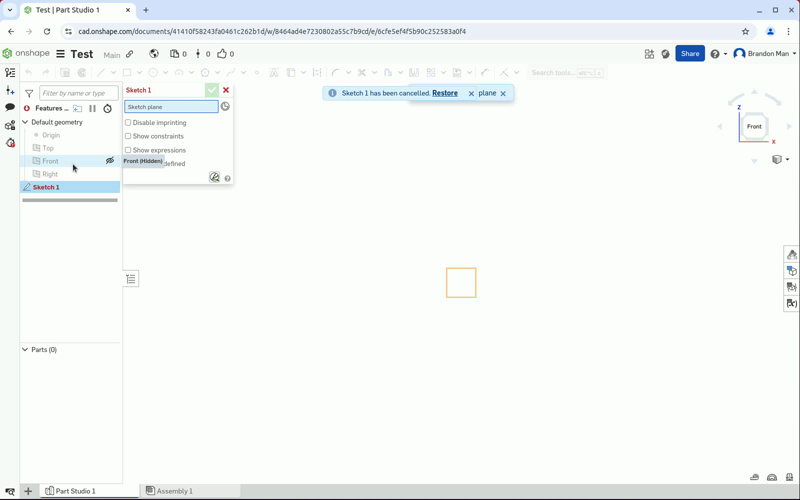
click(73, 163)
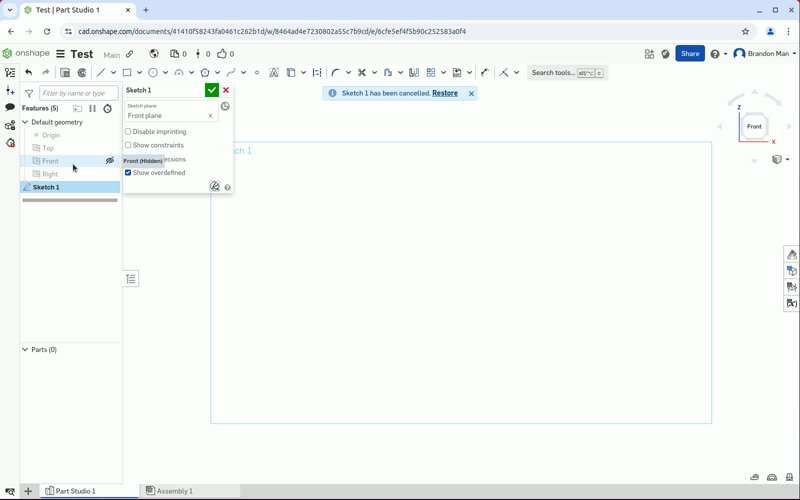
mouse_move(73, 352)
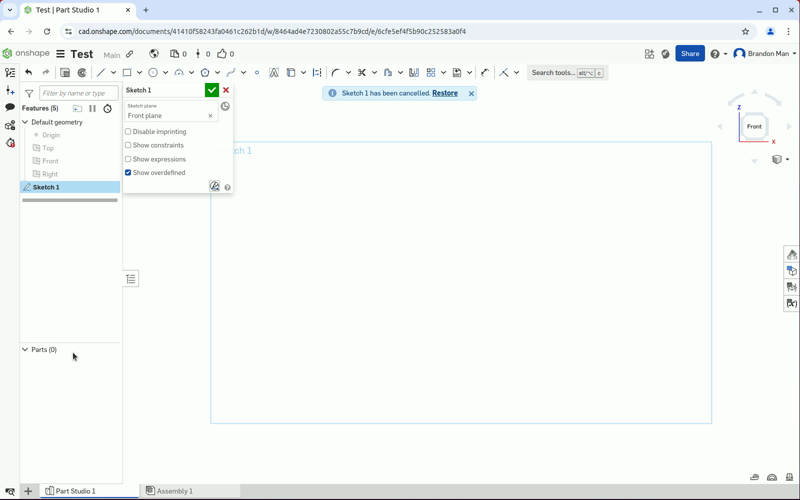
key(y)
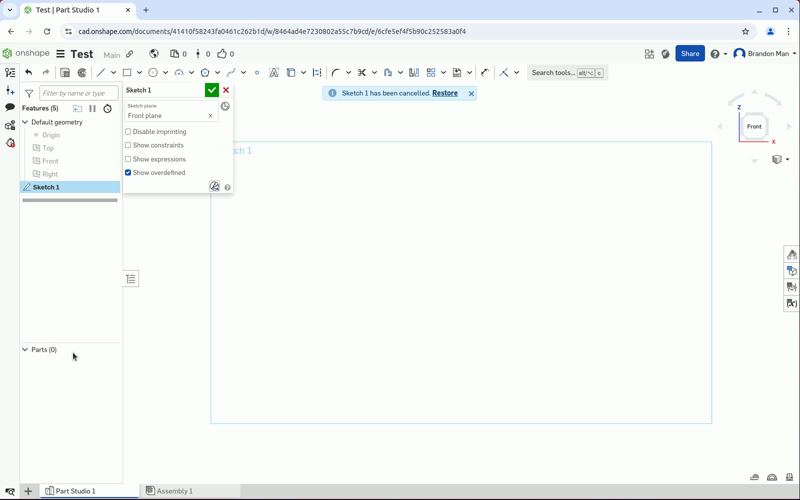
key(l)
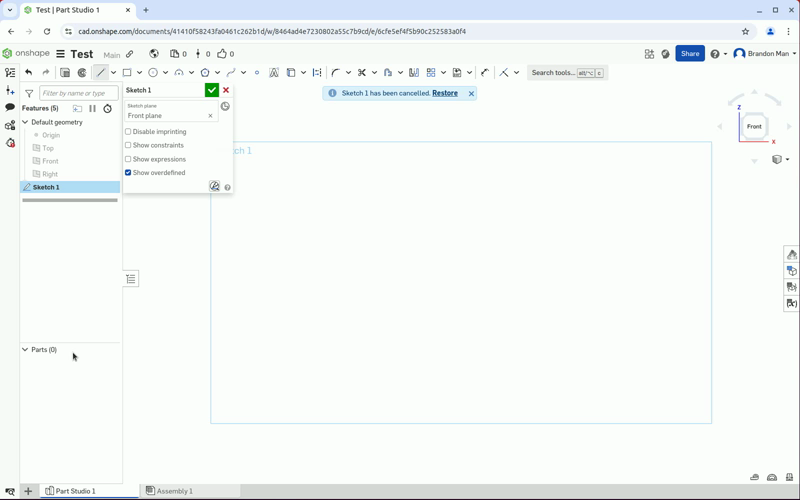
key_down(shift)
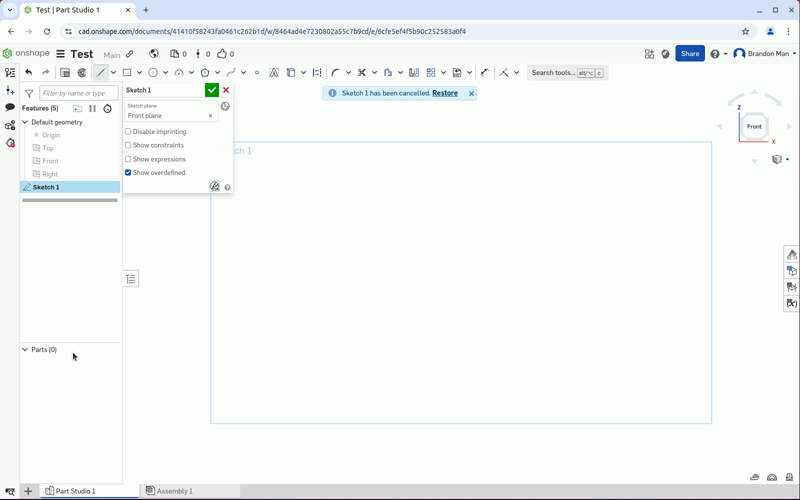
mouse_move(369, 348)
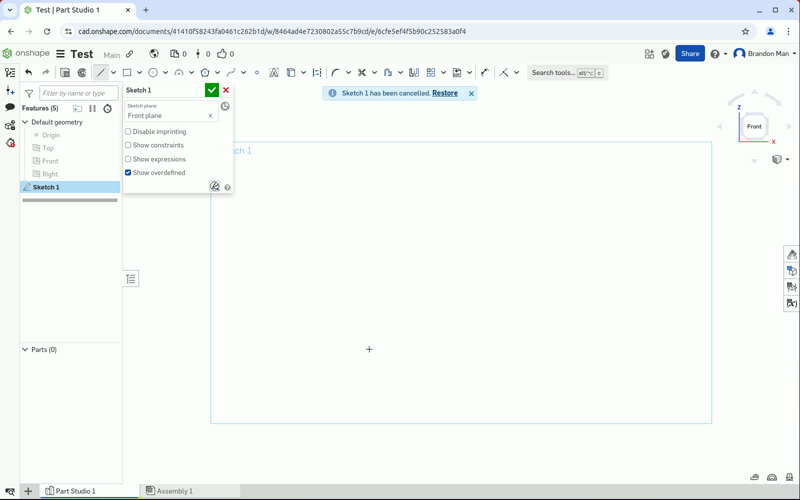
click(369, 348)
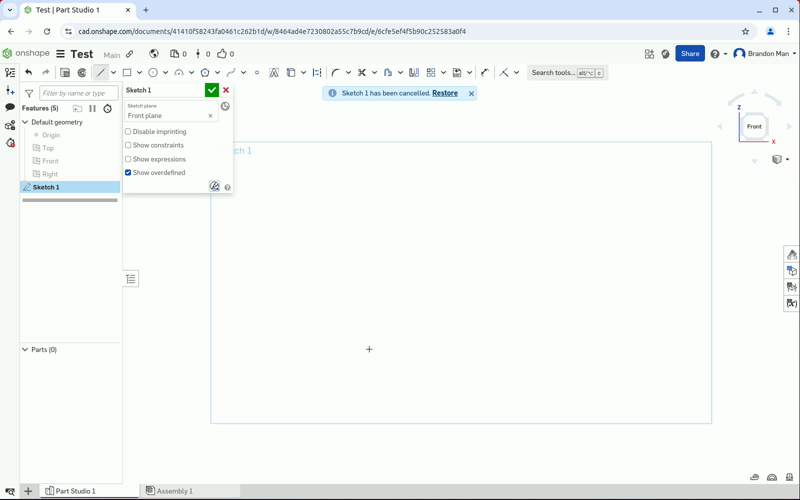
key_up(shift)
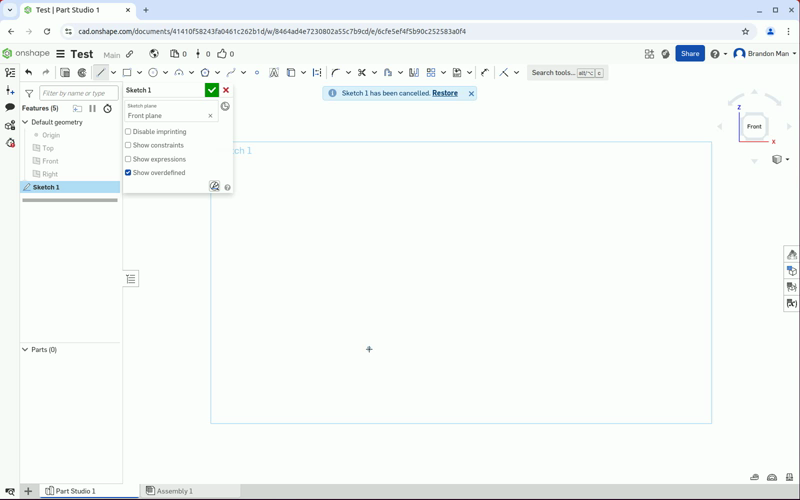
key_down(shift)
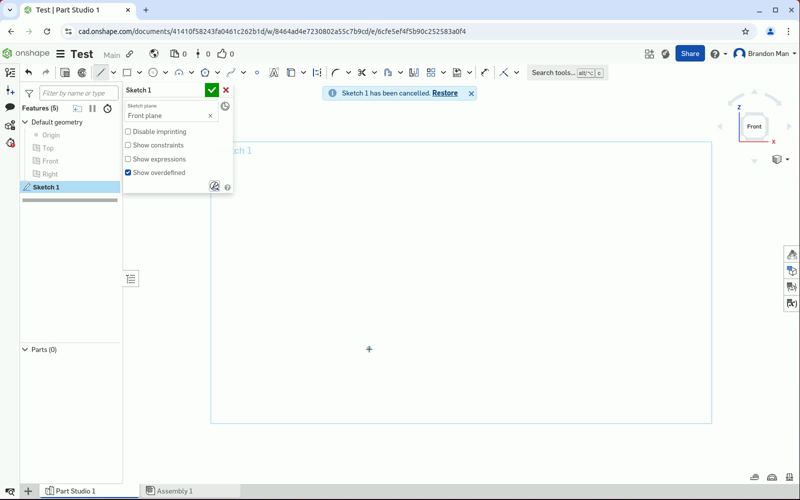
mouse_move(461, 348)
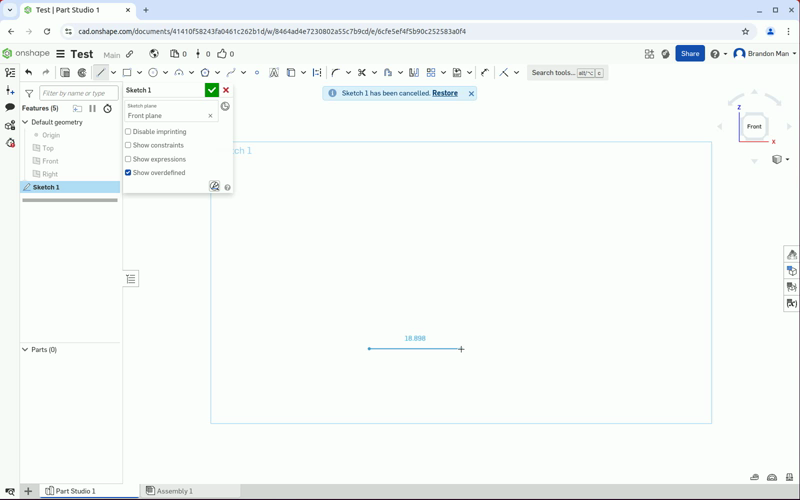
click(461, 348)
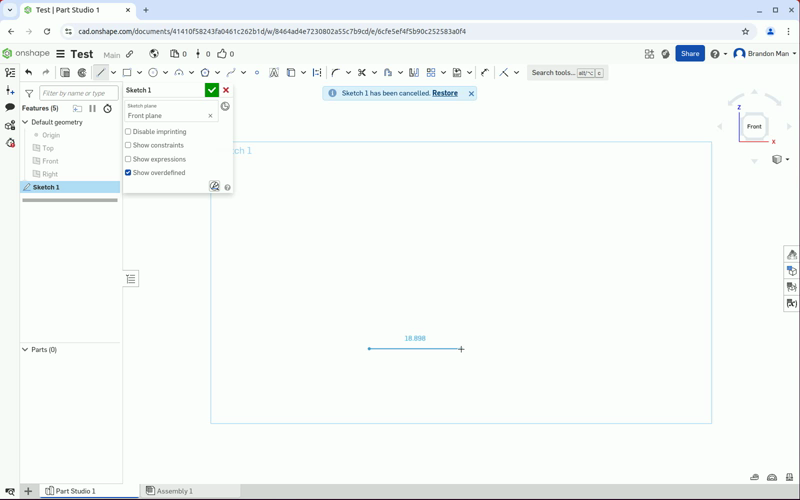
key_up(shift)
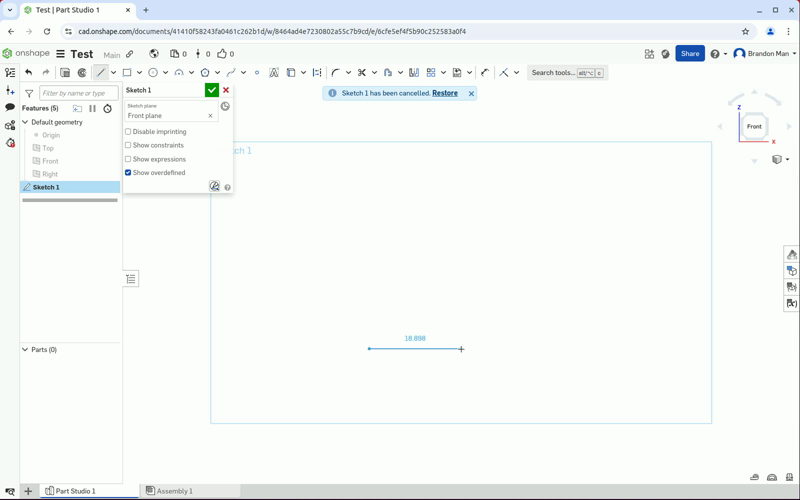
key(esc)
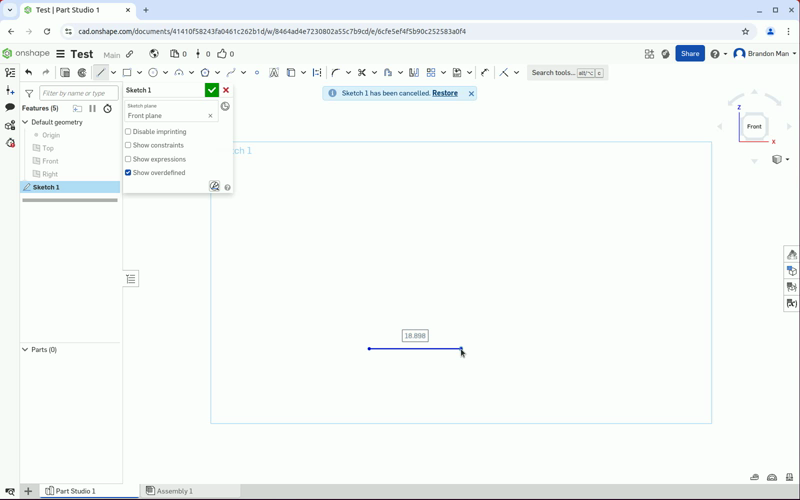
key(a)
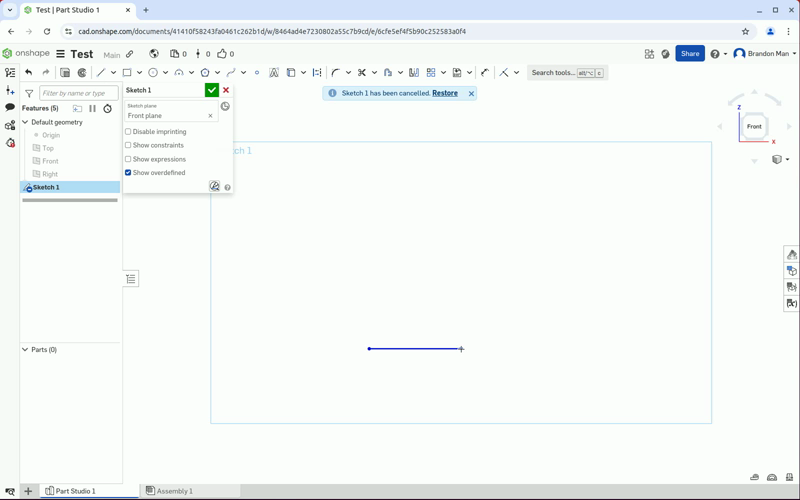
mouse_move(461, 348)
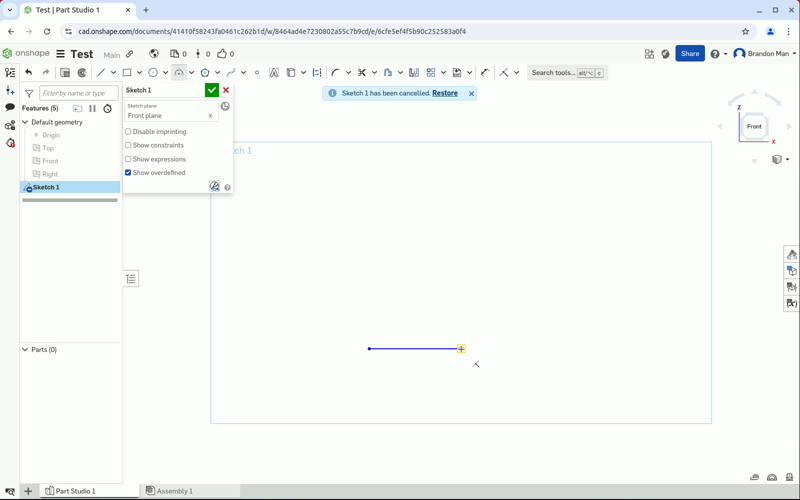
click(461, 348)
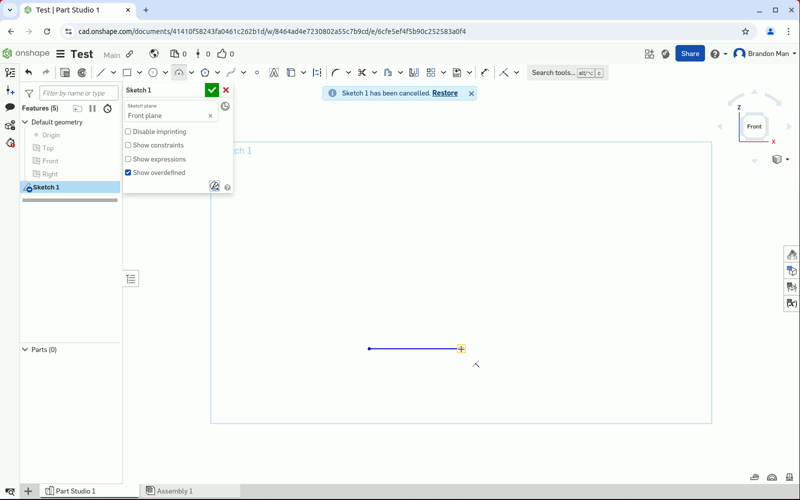
key_down(shift)
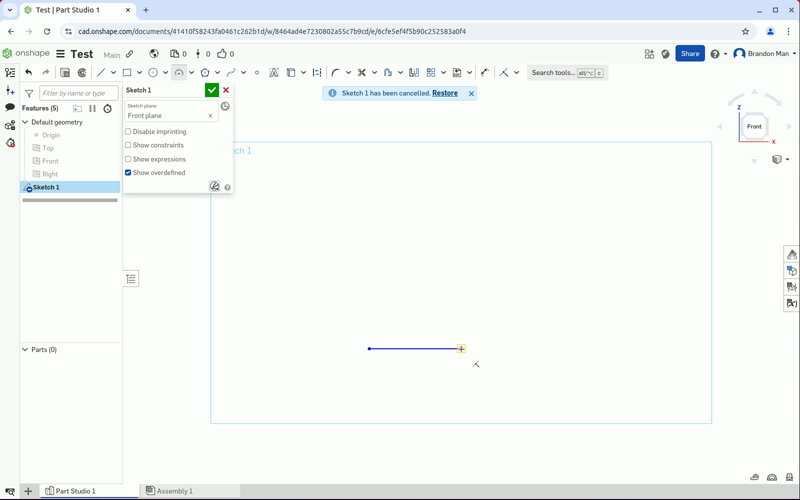
mouse_move(416, 234)
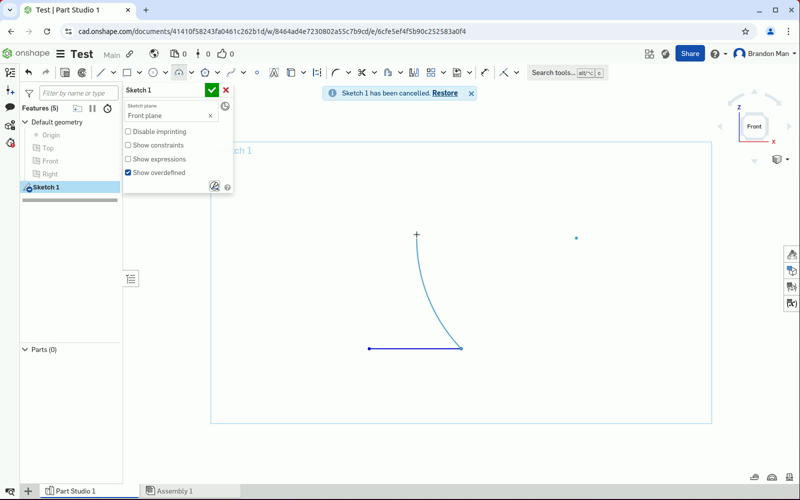
click(416, 234)
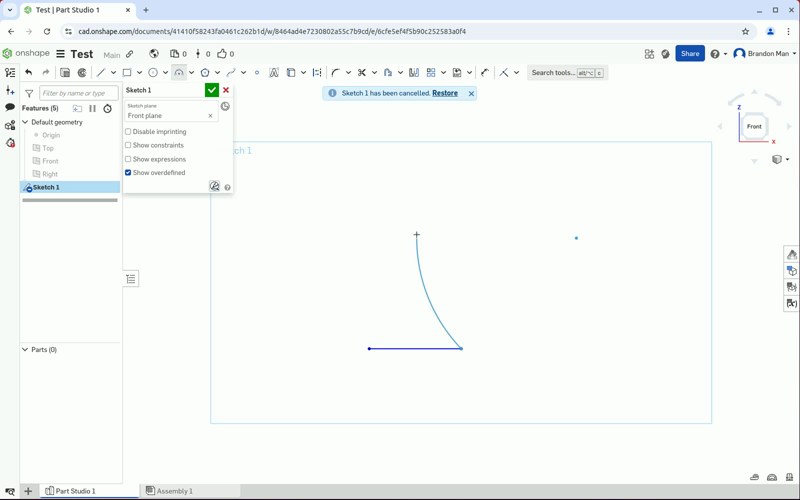
mouse_move(399, 306)
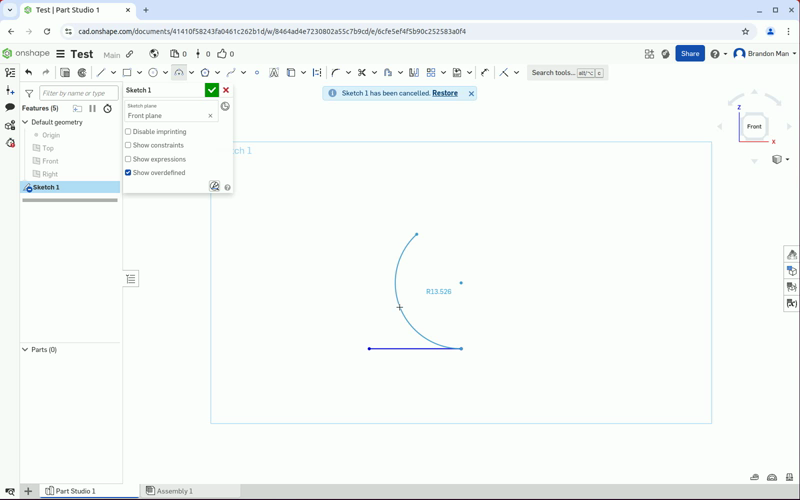
click(399, 306)
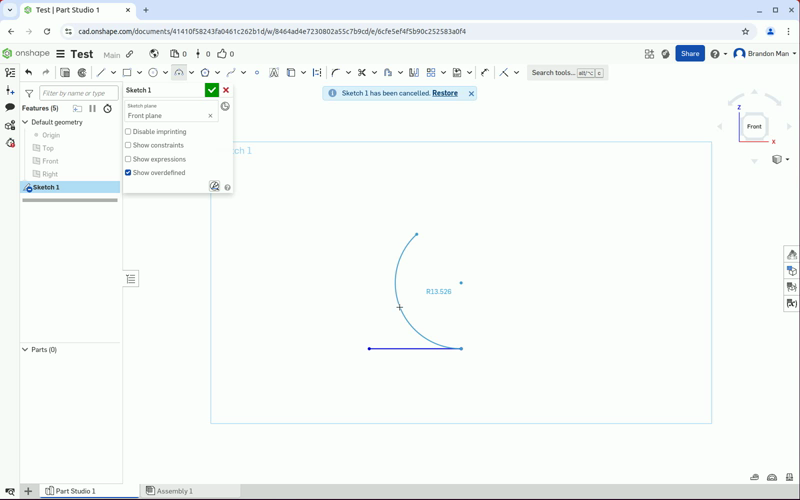
key_up(shift)
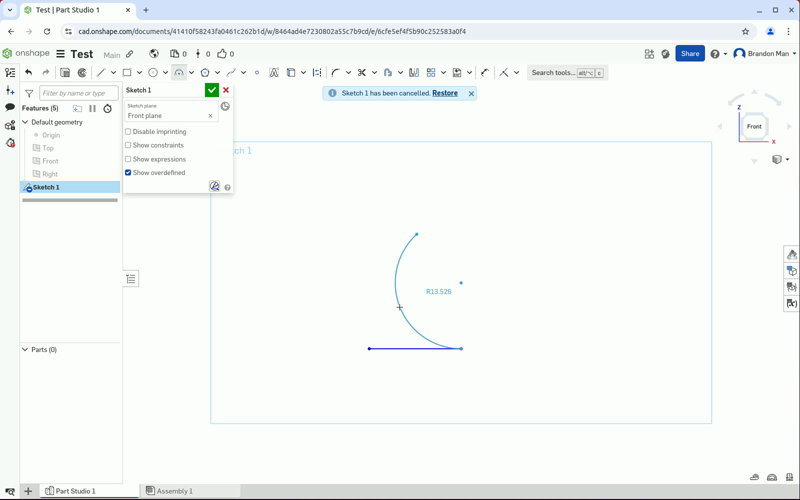
mouse_move(416, 234)
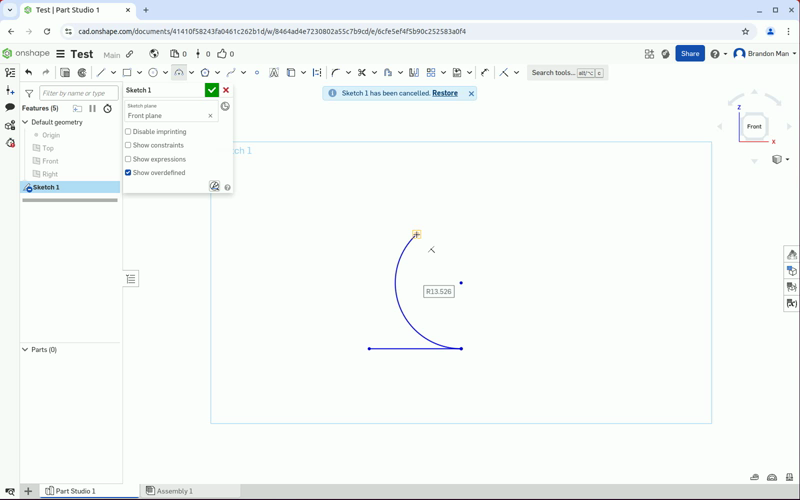
click(416, 234)
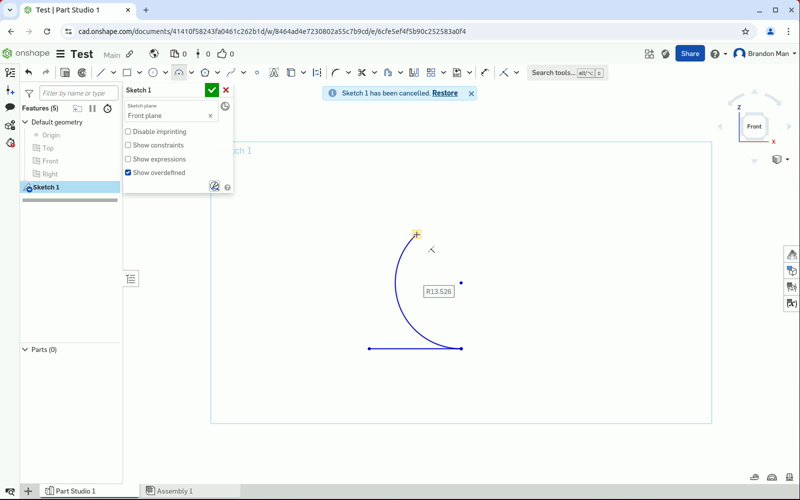
key_down(shift)
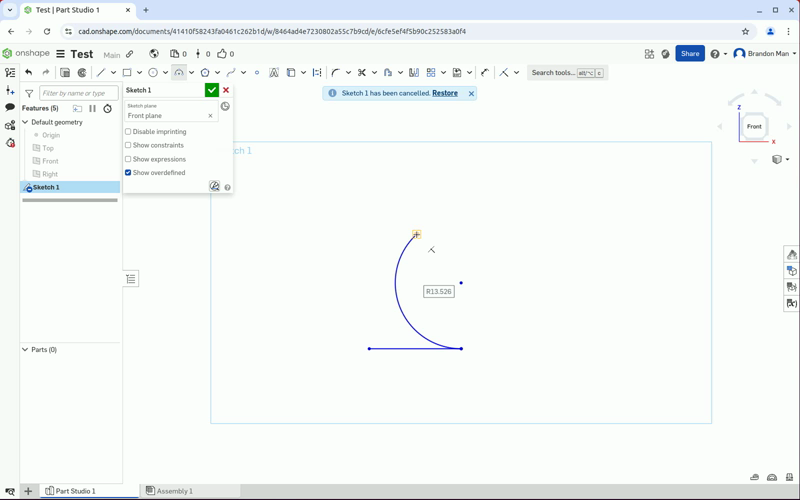
mouse_move(421, 209)
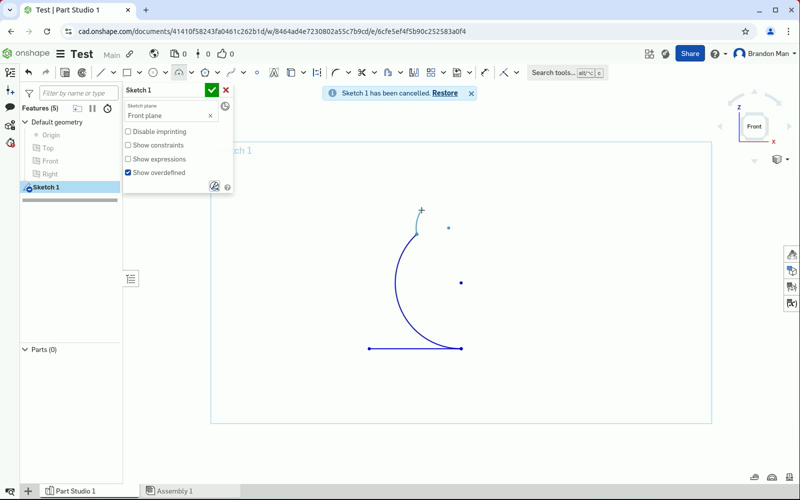
click(421, 209)
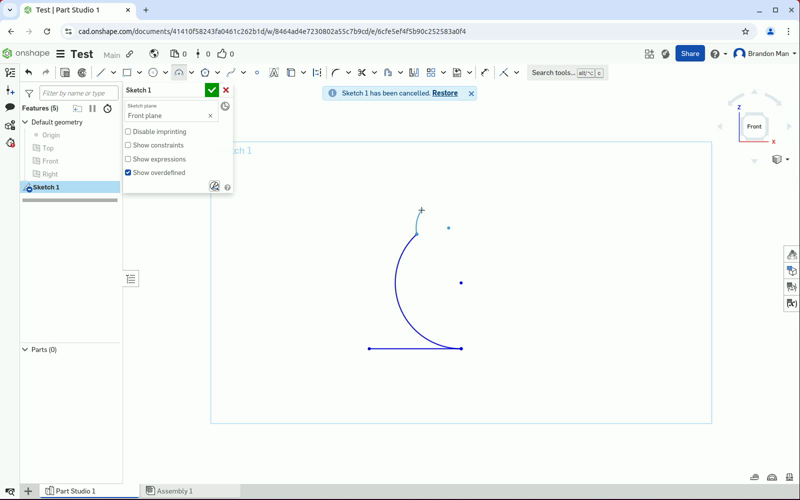
mouse_move(423, 222)
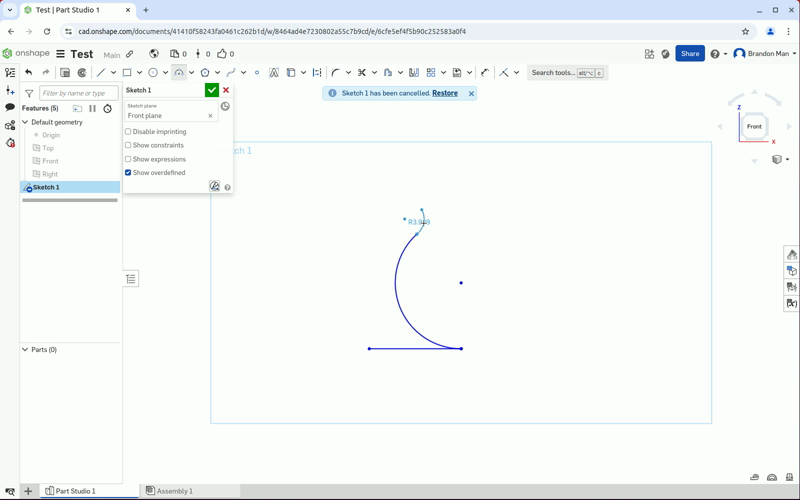
click(423, 222)
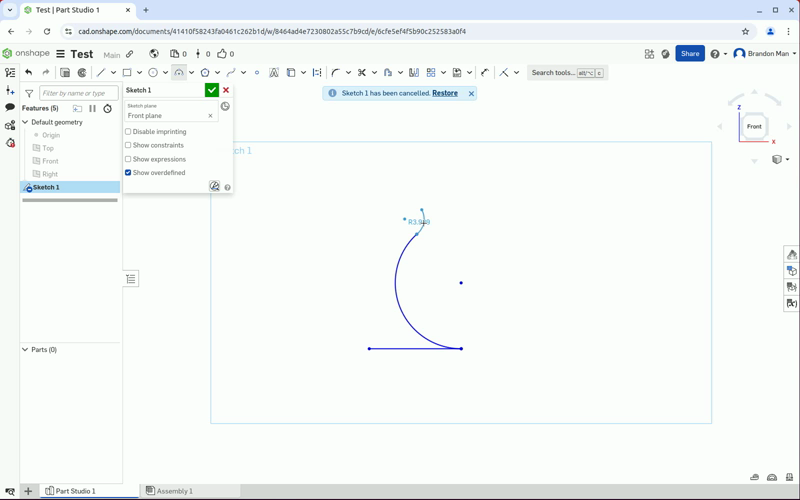
key_up(shift)
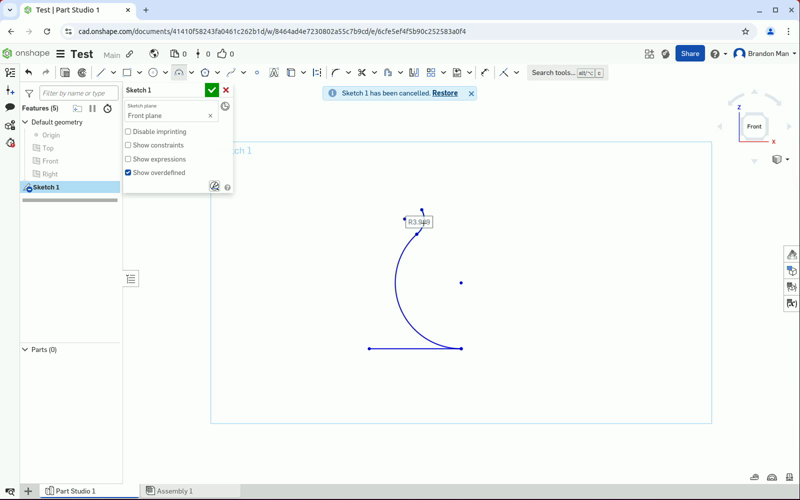
key(esc)
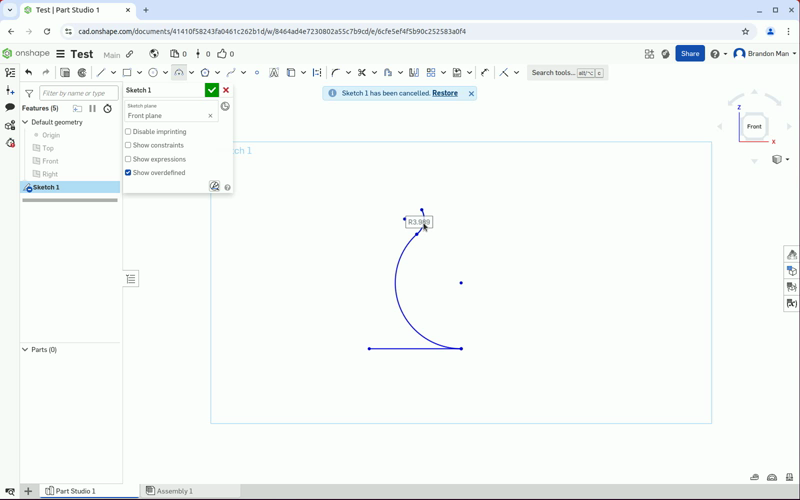
key(l)
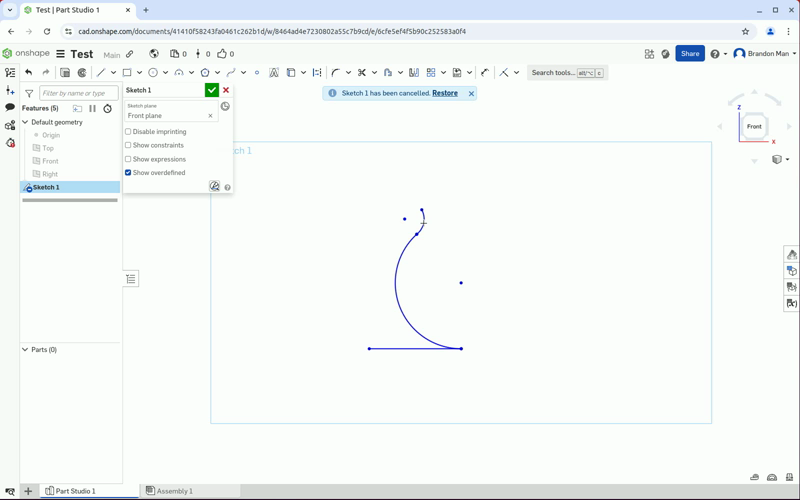
mouse_move(421, 209)
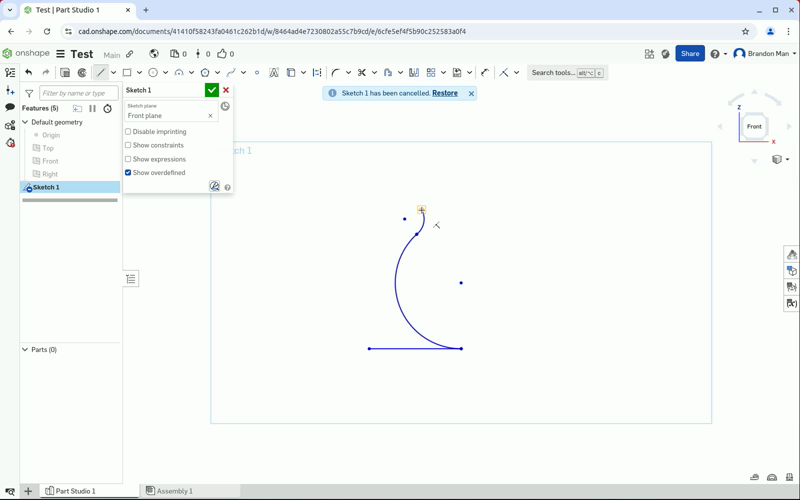
click(421, 209)
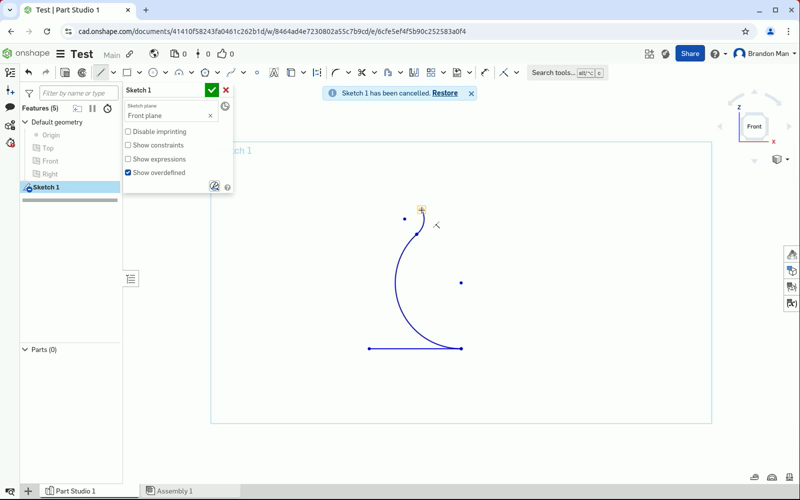
key_down(shift)
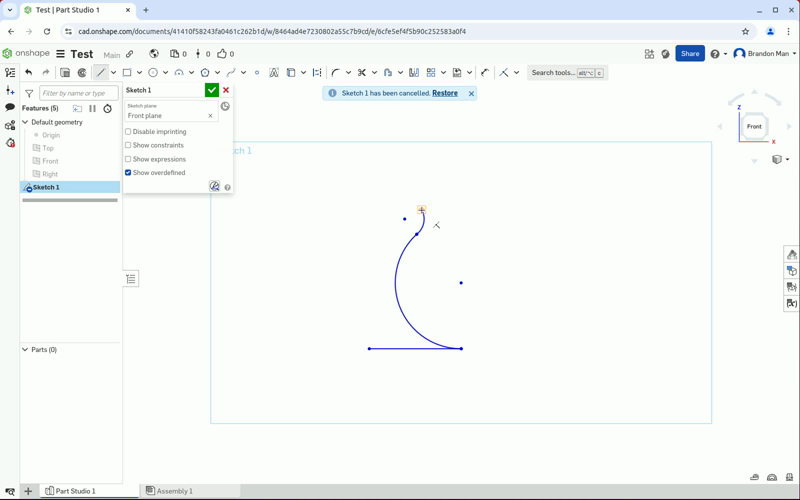
mouse_move(451, 209)
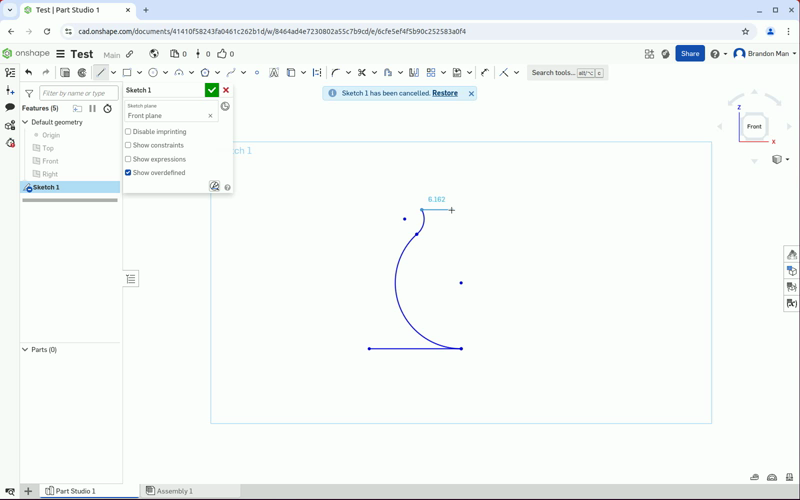
mouse_move(420, 204)
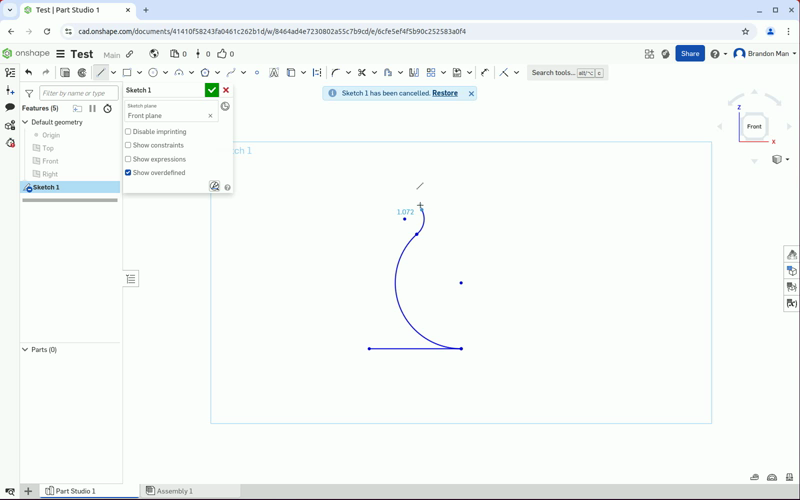
scroll(6)
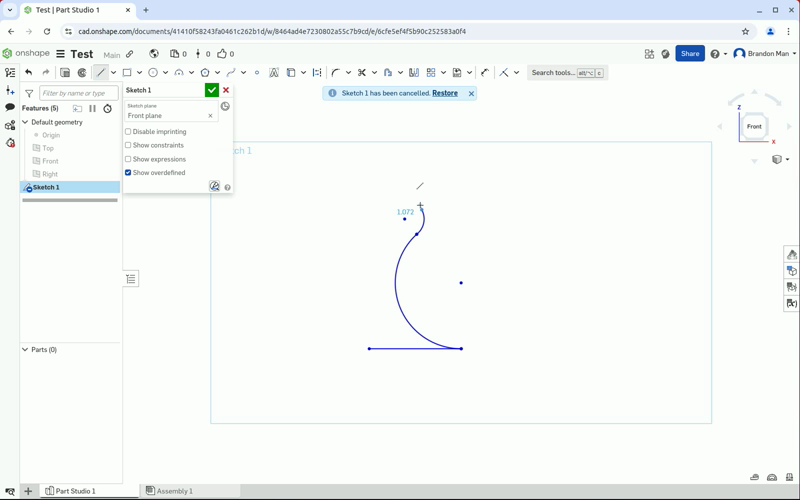
scroll(6)
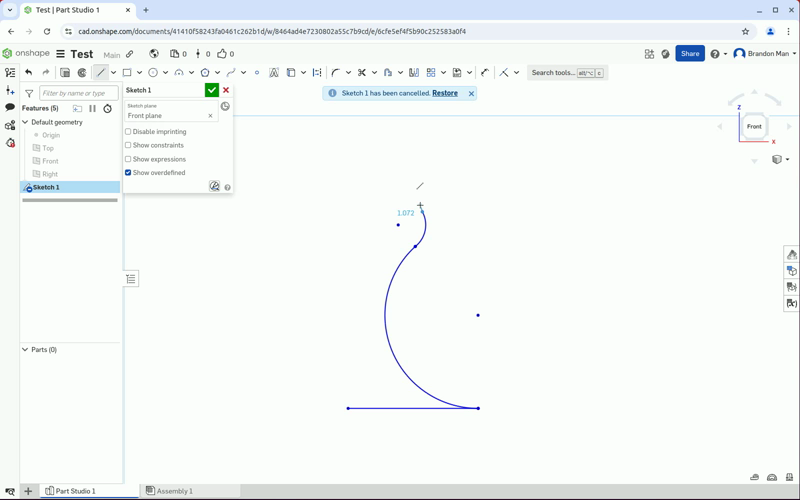
scroll(6)
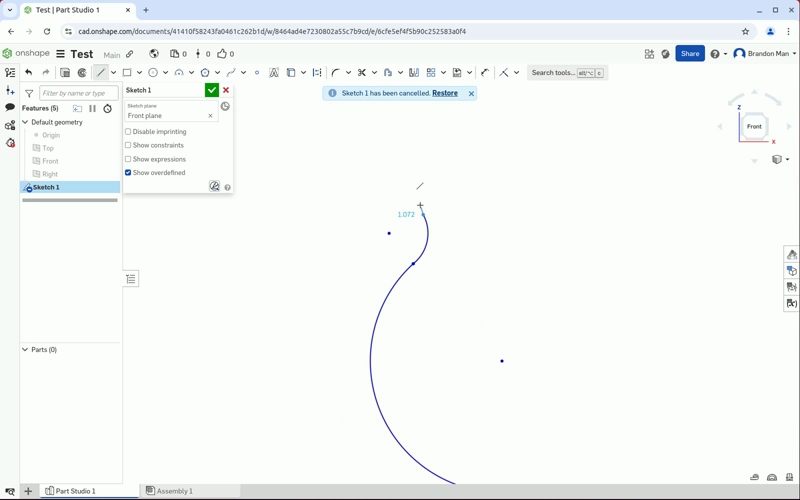
scroll(6)
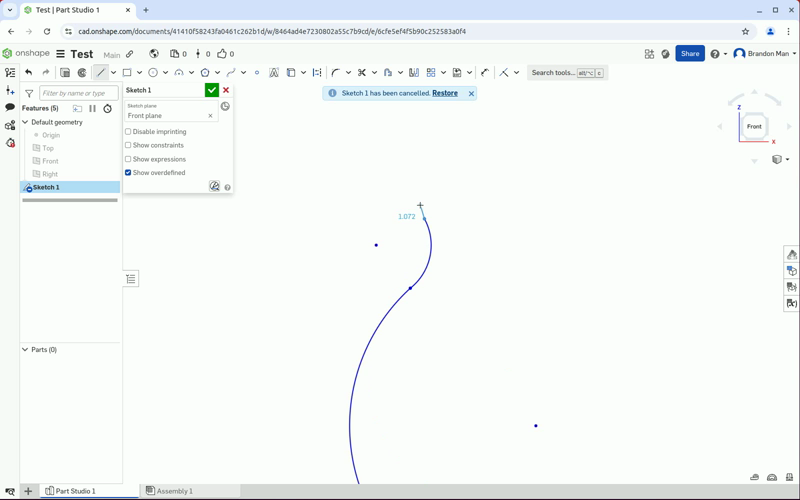
scroll(6)
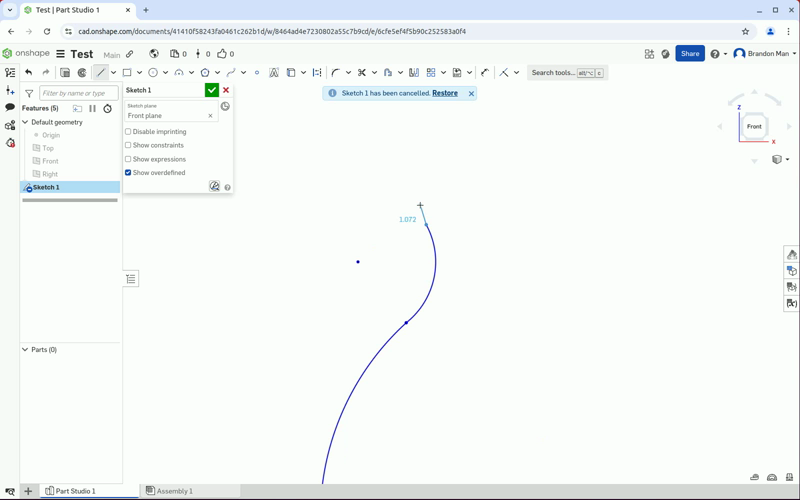
scroll(6)
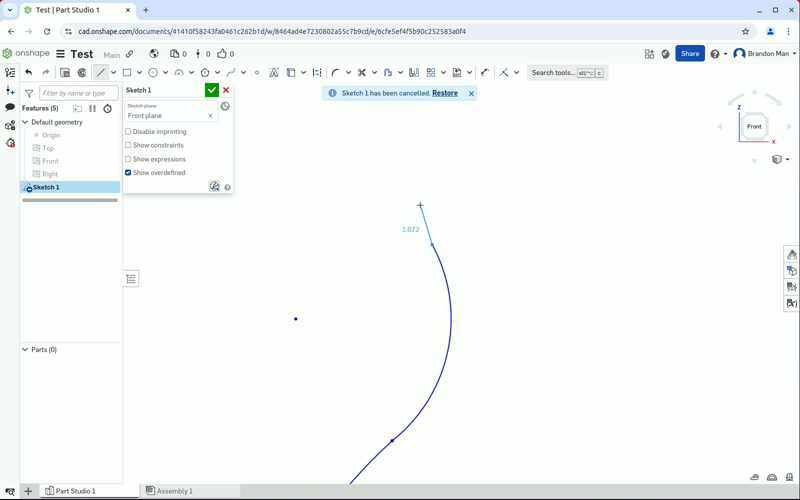
scroll(6)
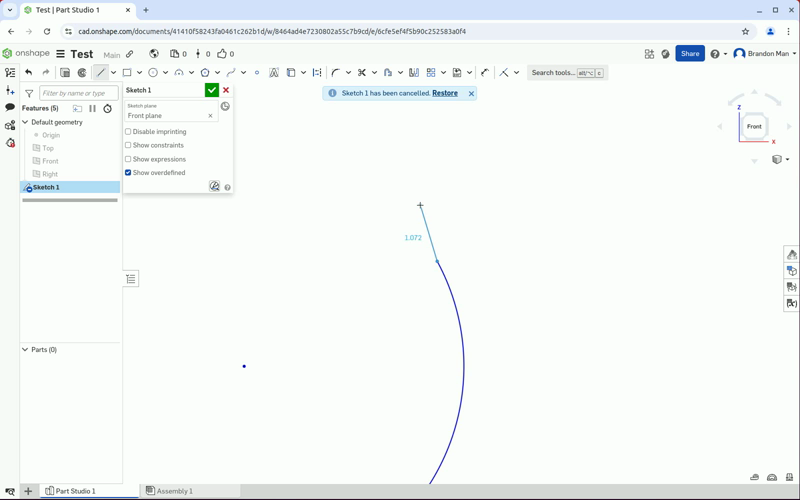
click(420, 204)
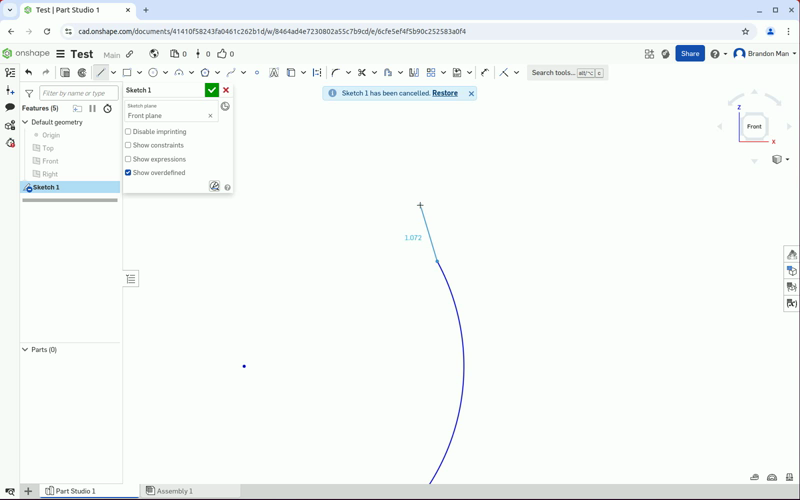
scroll(-6)
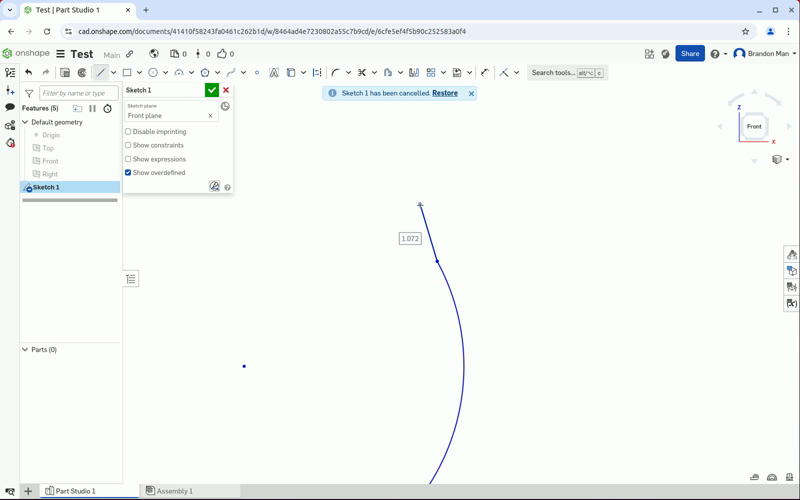
scroll(-6)
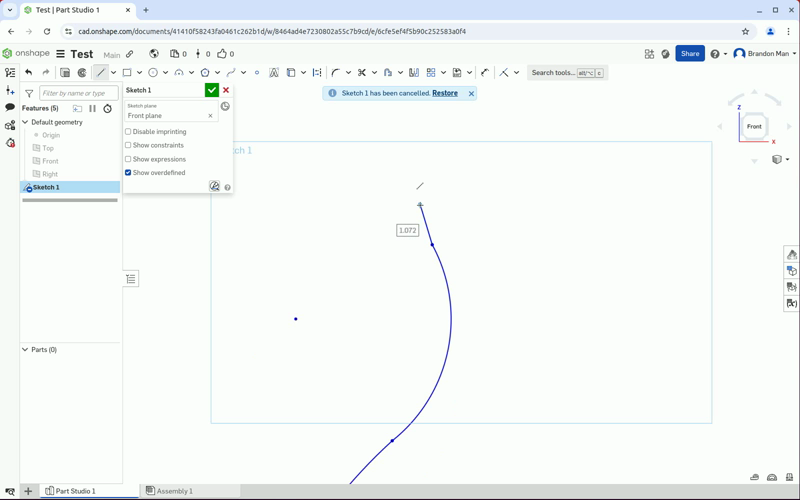
scroll(-6)
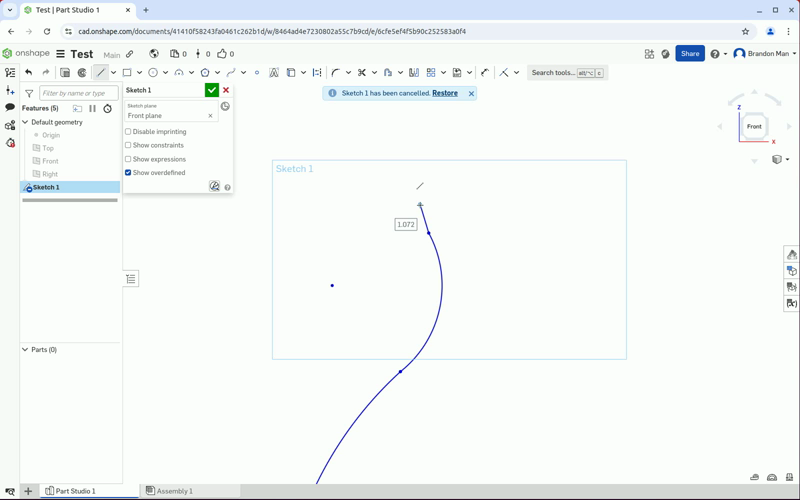
scroll(-6)
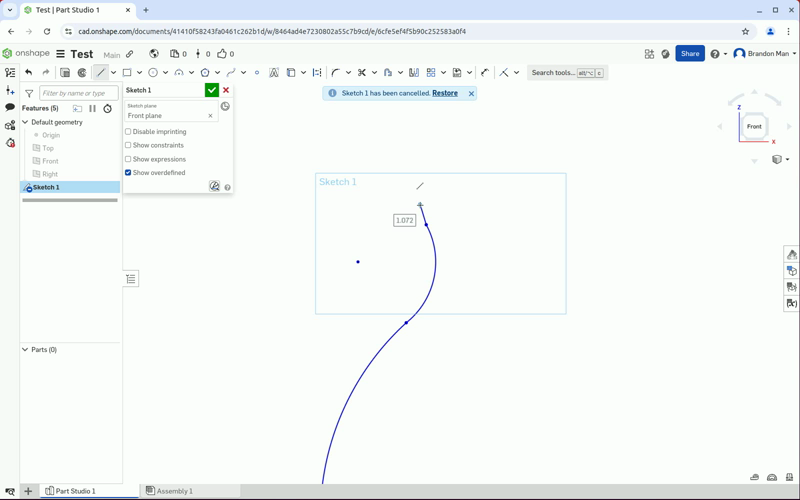
scroll(-6)
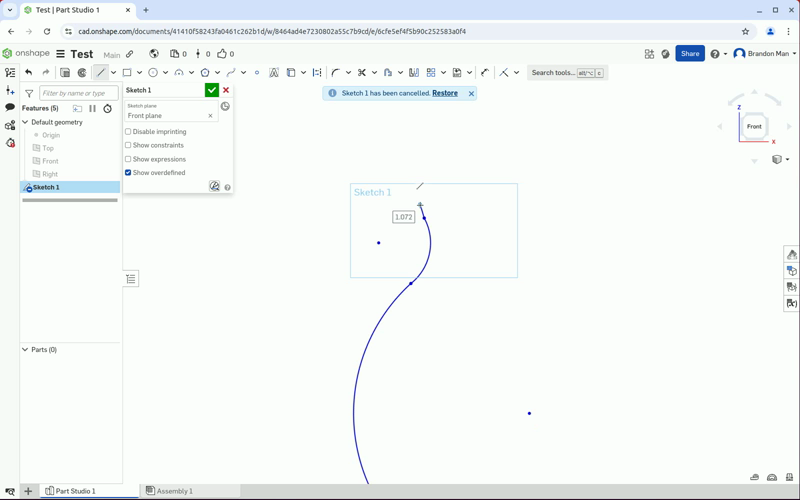
scroll(-6)
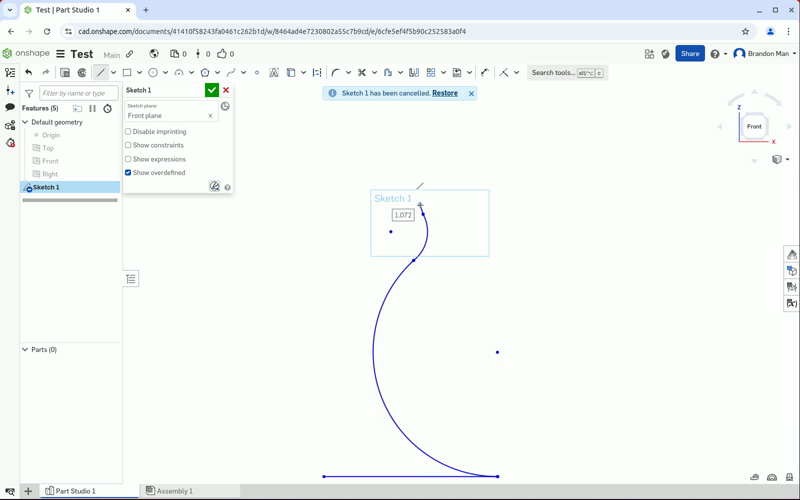
scroll(-6)
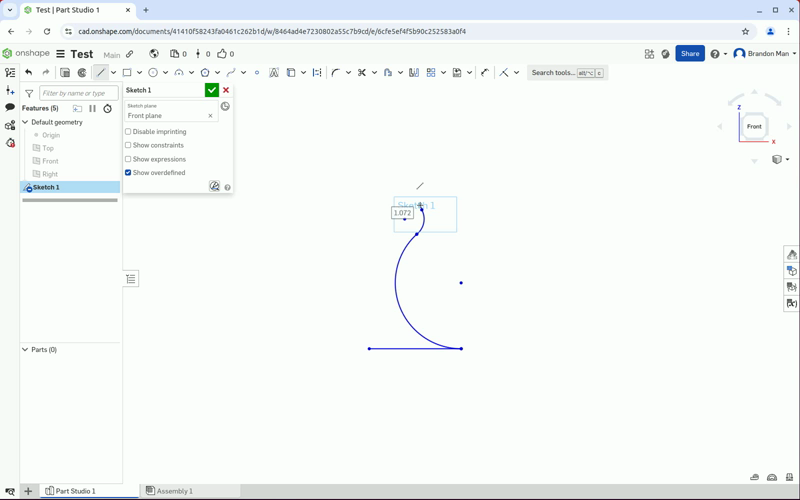
key_up(shift)
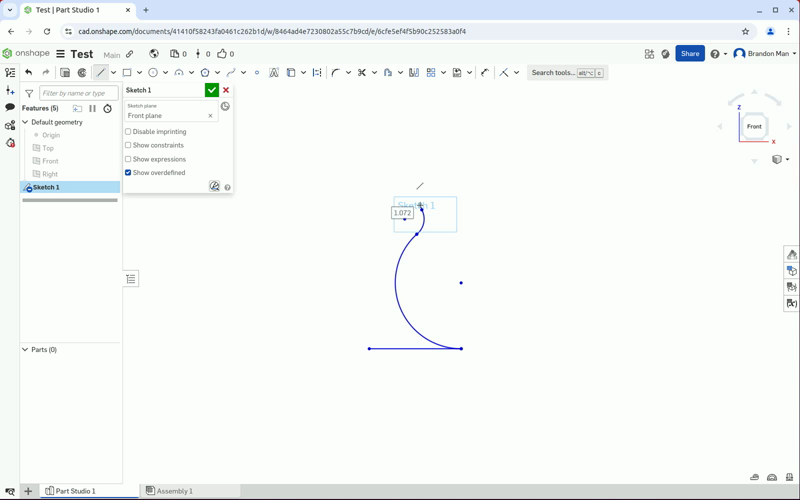
key(esc)
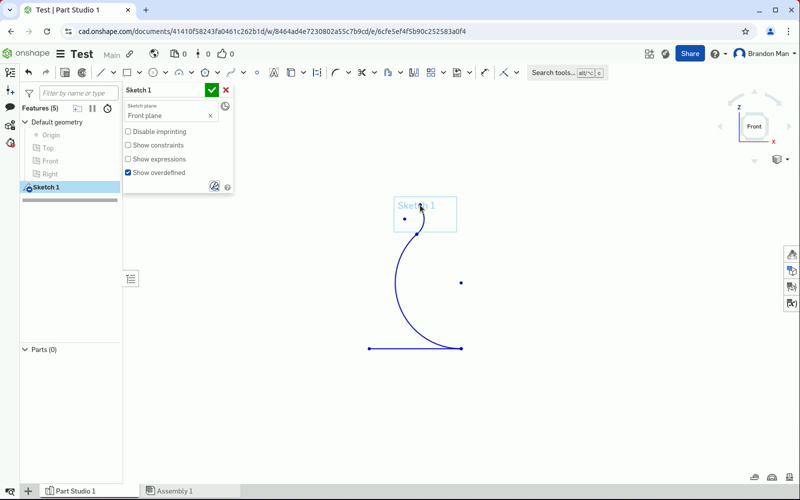
key(a)
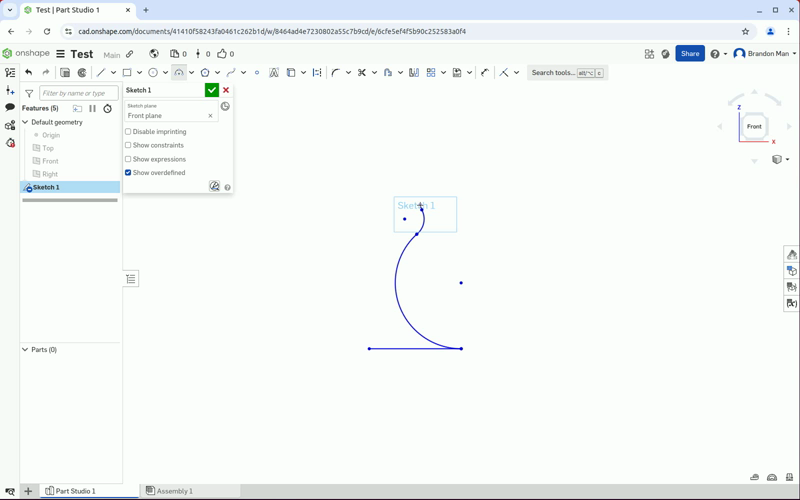
mouse_move(420, 204)
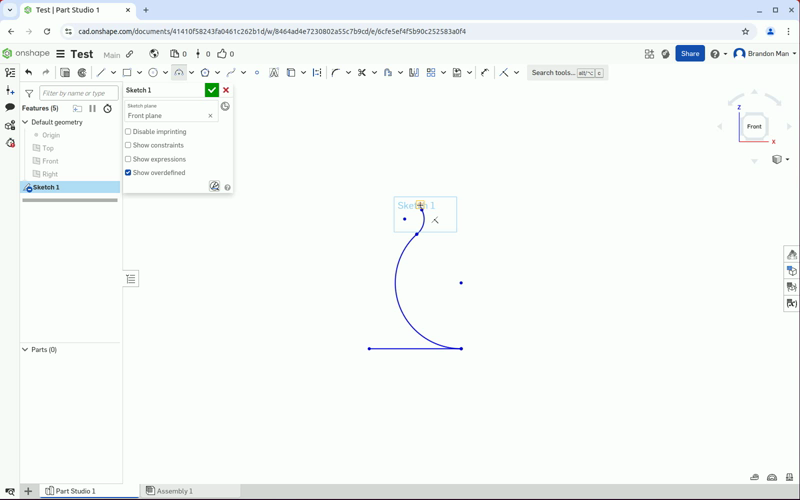
click(420, 204)
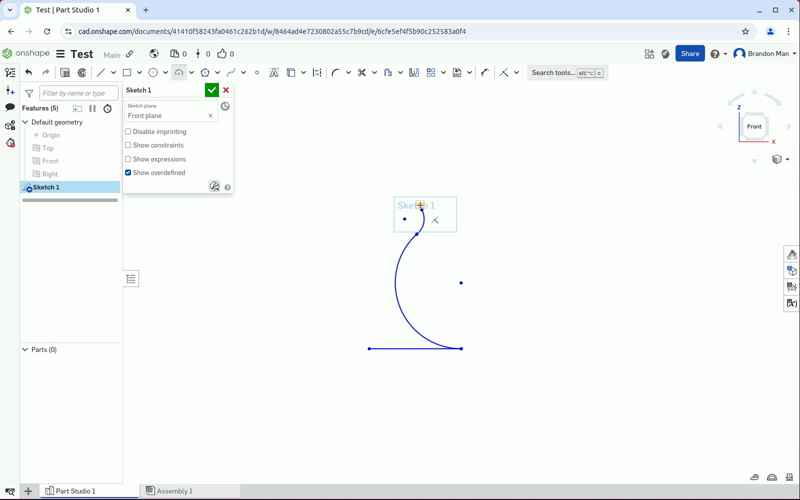
key_down(shift)
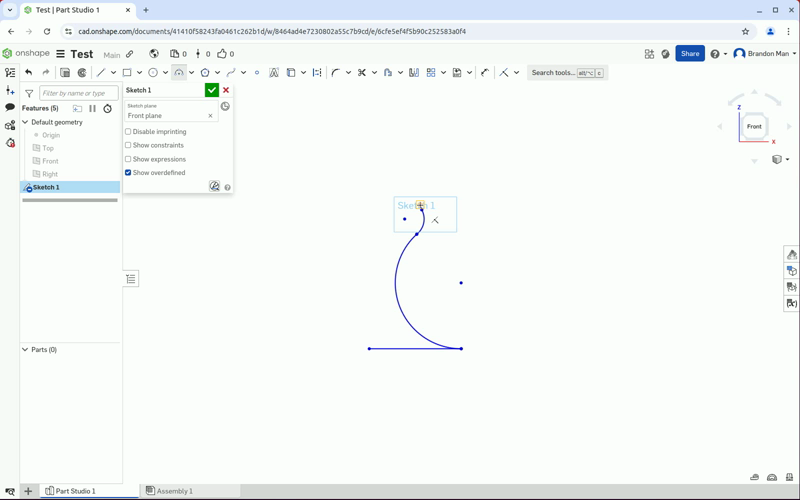
mouse_move(387, 198)
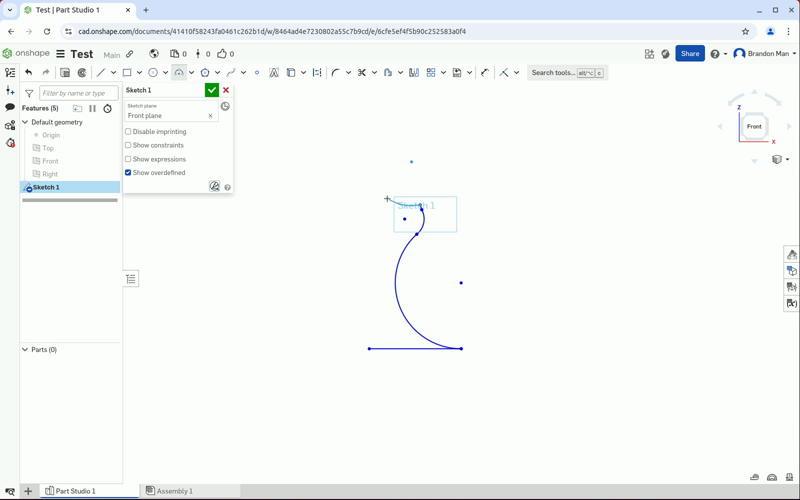
click(387, 198)
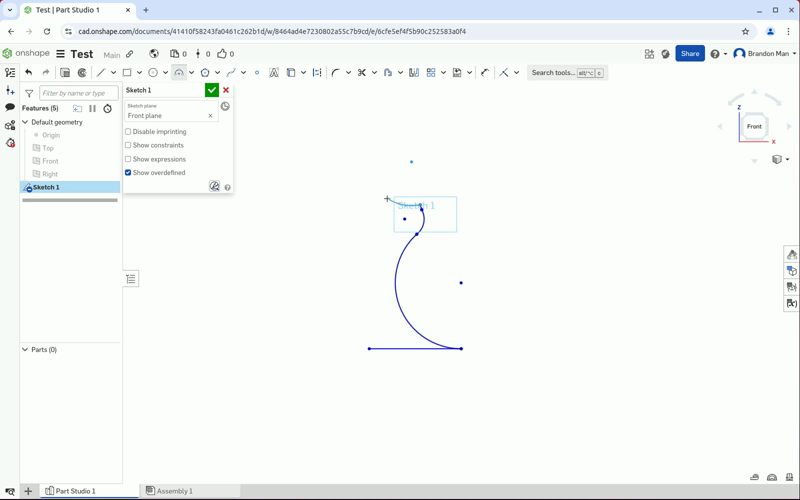
mouse_move(405, 193)
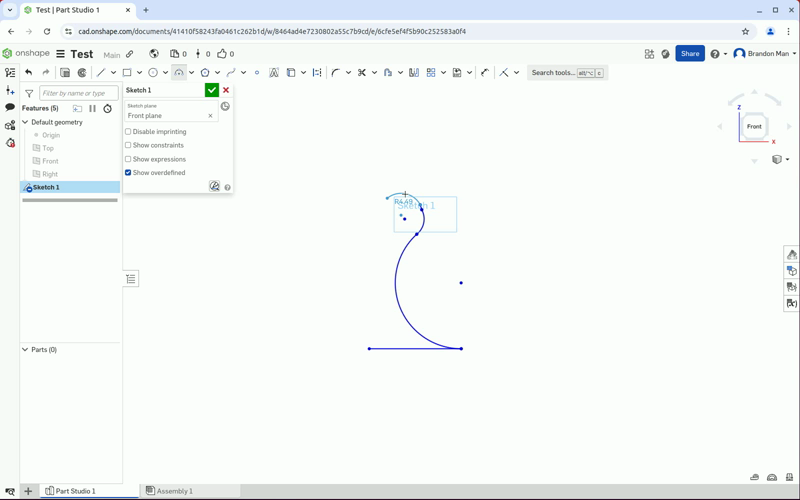
click(405, 193)
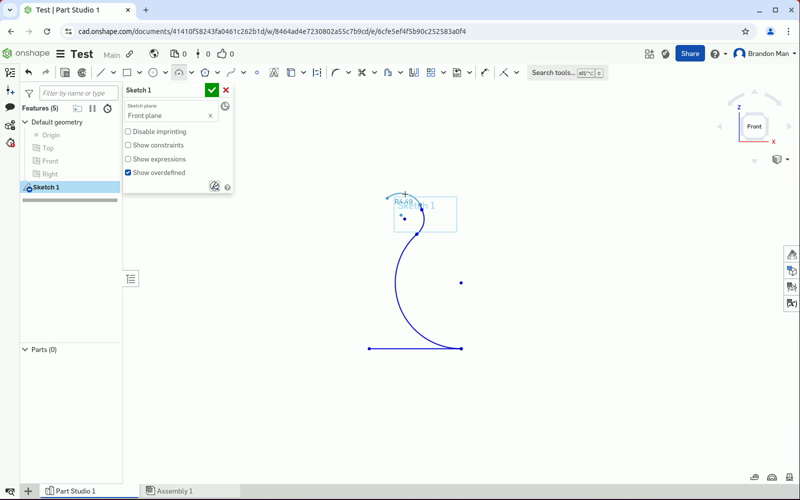
key_up(shift)
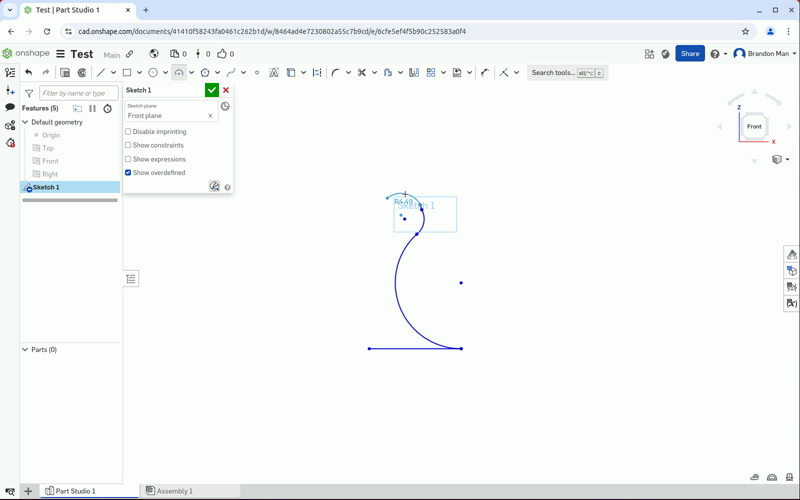
mouse_move(387, 198)
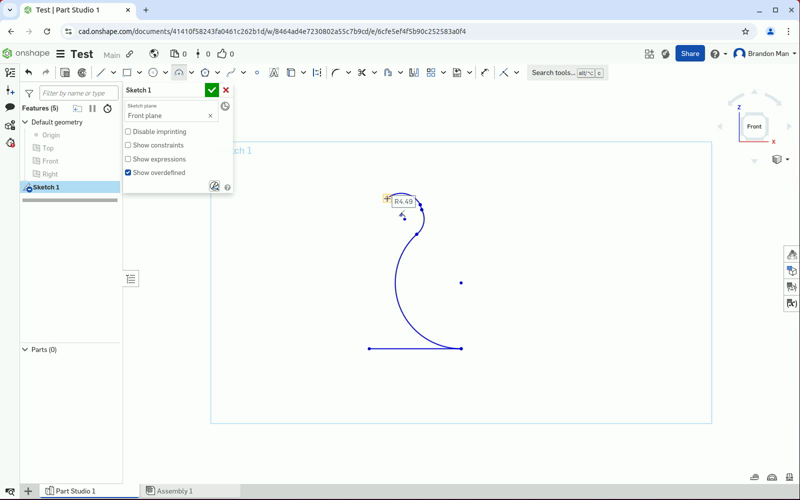
click(387, 198)
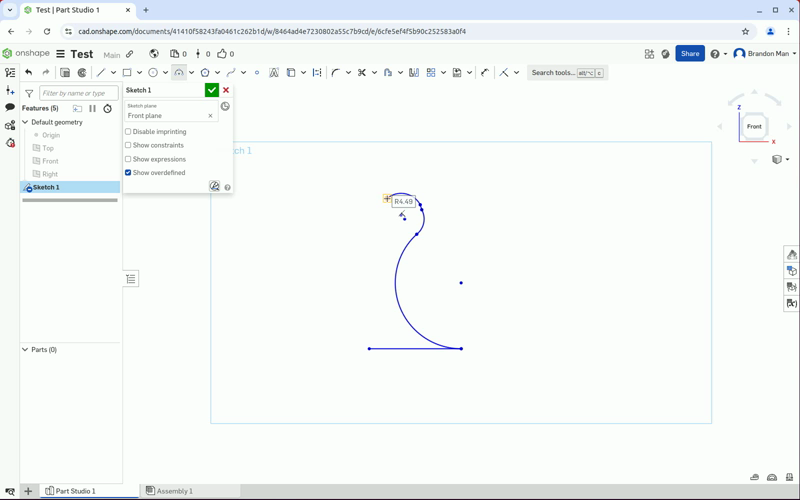
mouse_move(369, 348)
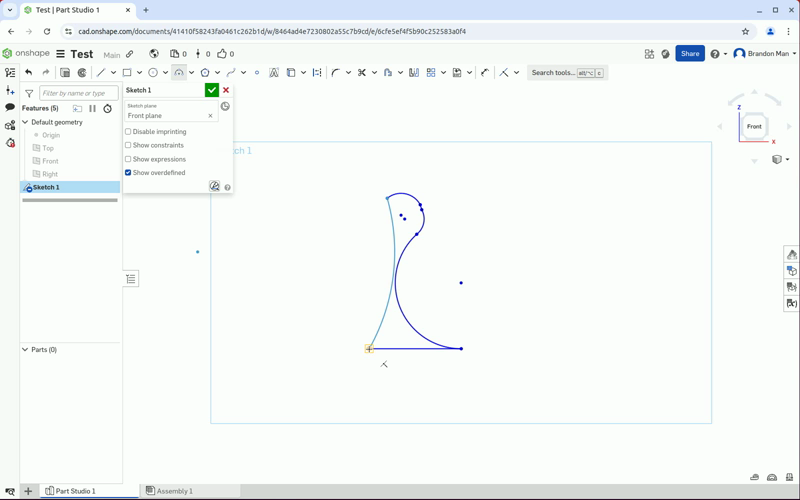
click(369, 348)
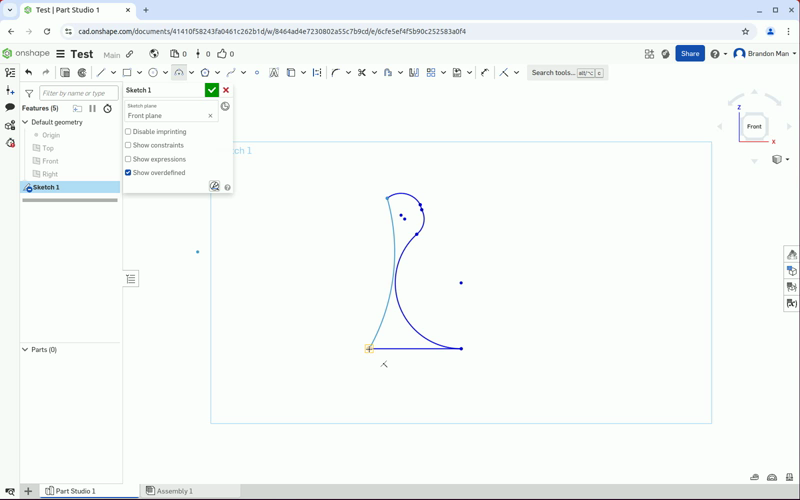
key_down(shift)
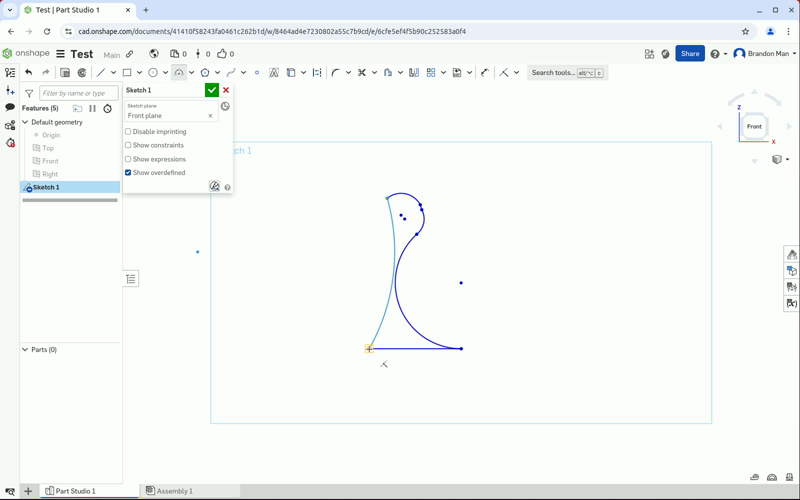
mouse_move(349, 270)
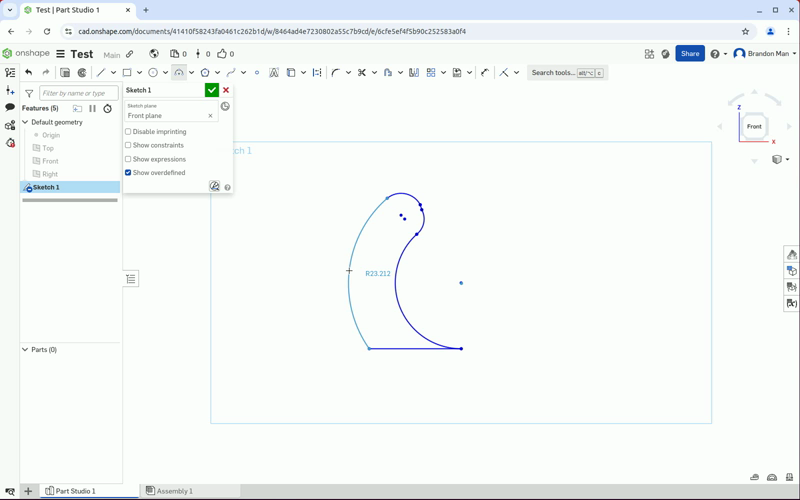
click(349, 270)
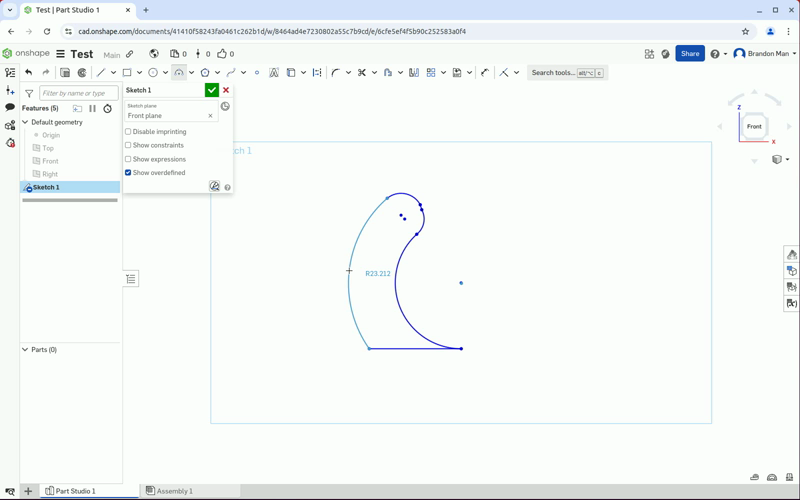
key_up(shift)
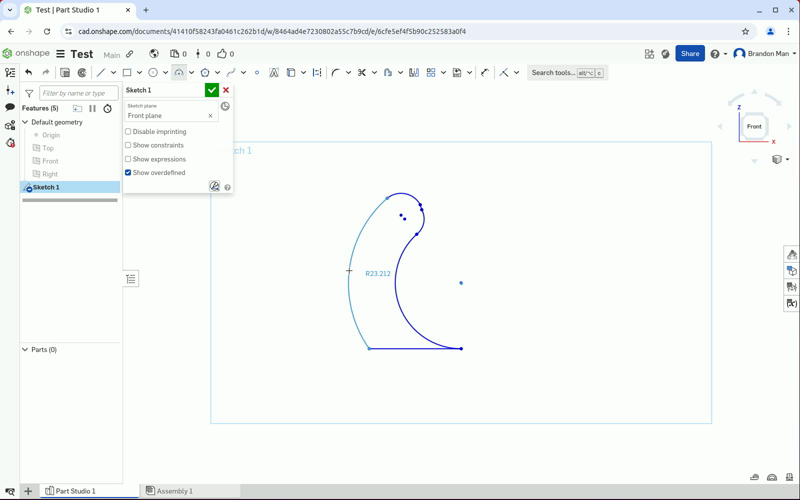
key(esc)
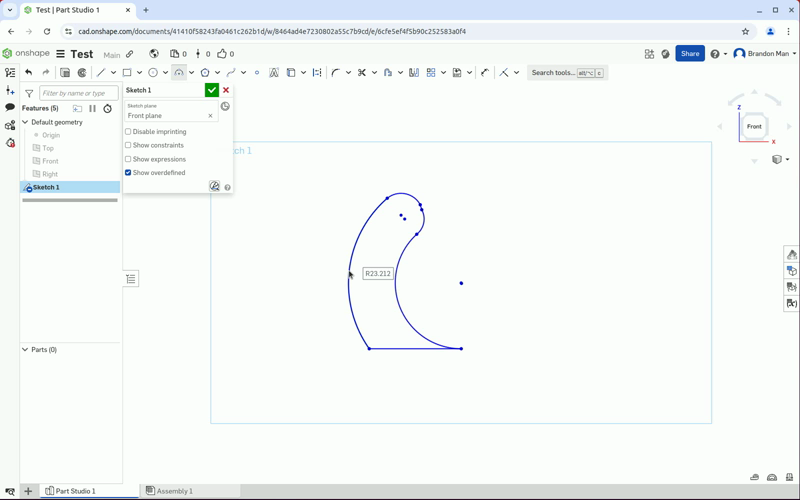
mouse_move(388, 308)
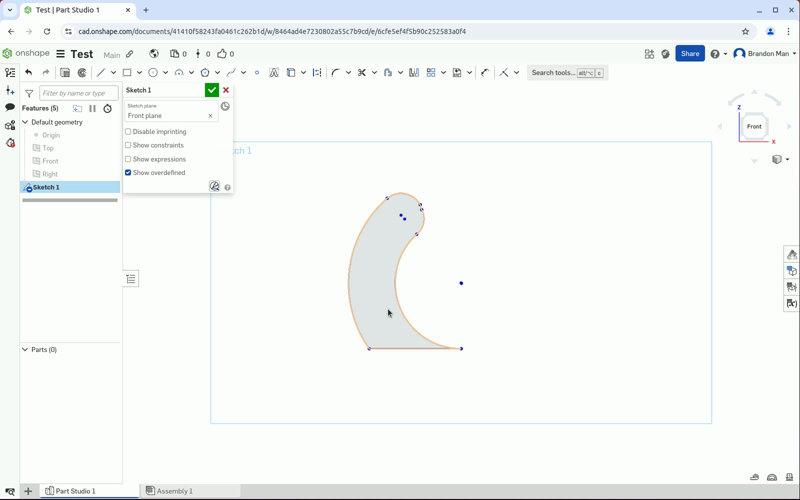
click(388, 308)
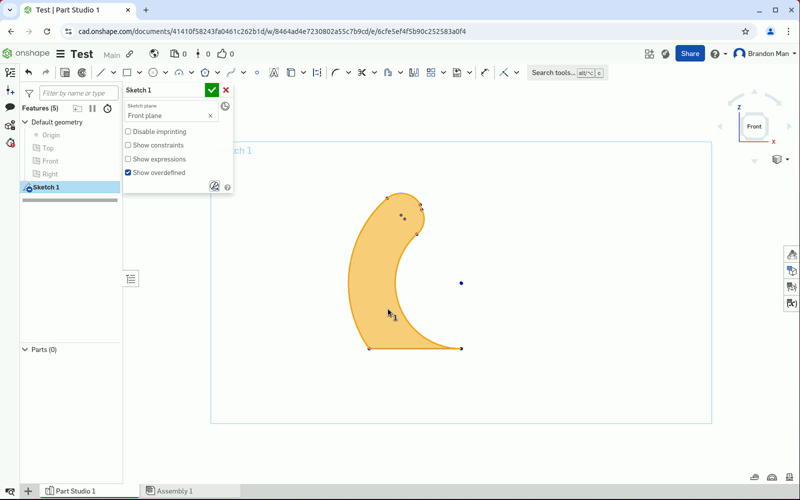
mouse_move(73, 352)
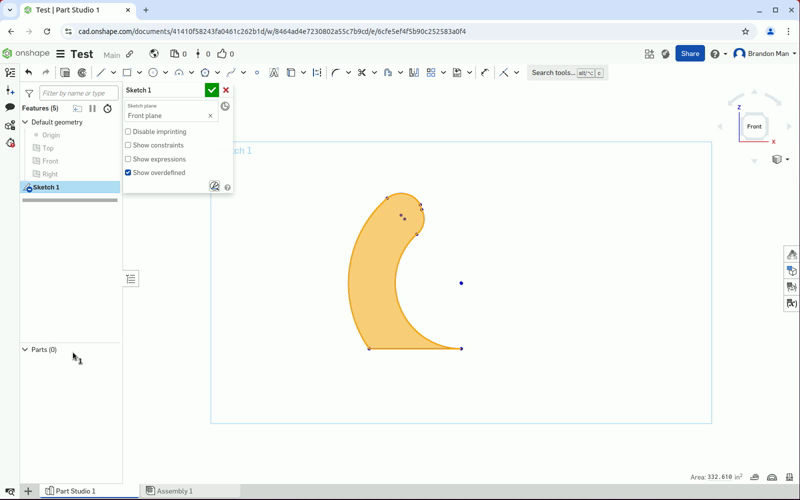
key(shift+y)
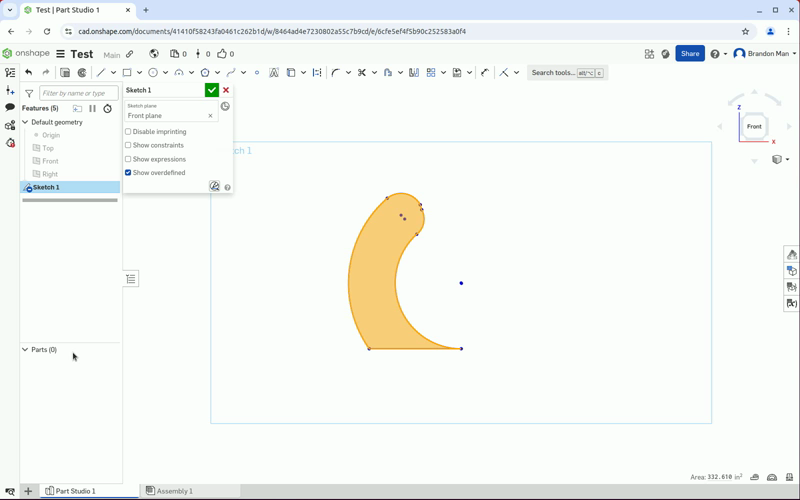
key(shift+e)
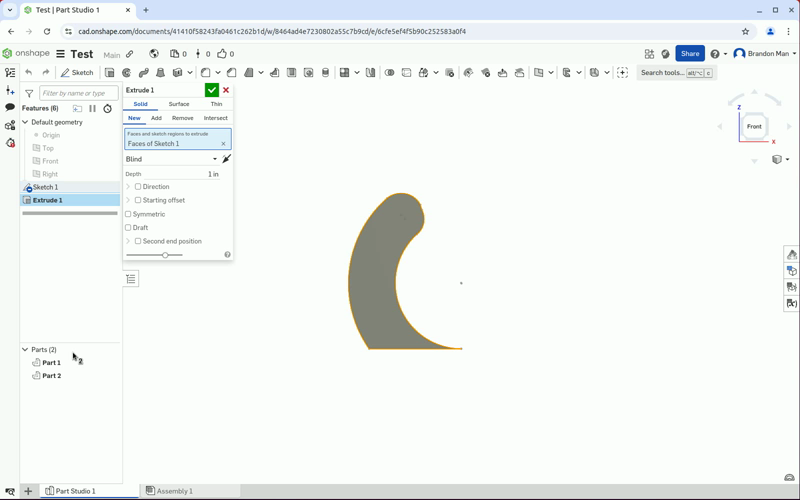
mouse_move(143, 106)
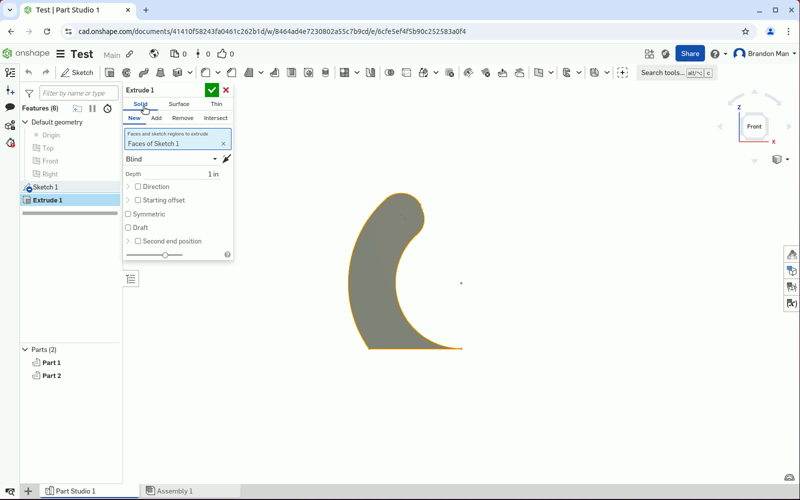
click(143, 106)
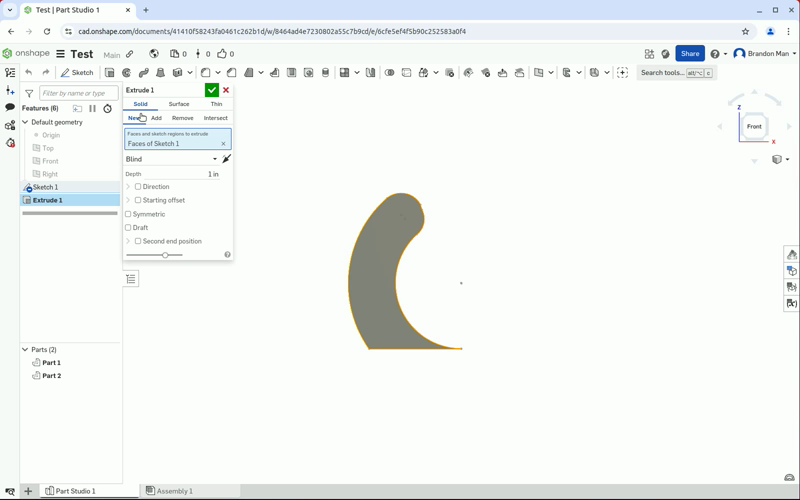
mouse_move(137, 120)
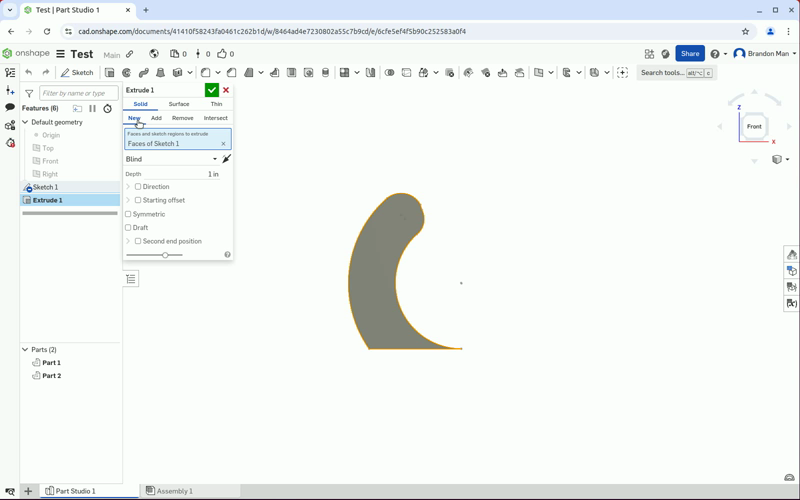
click(137, 120)
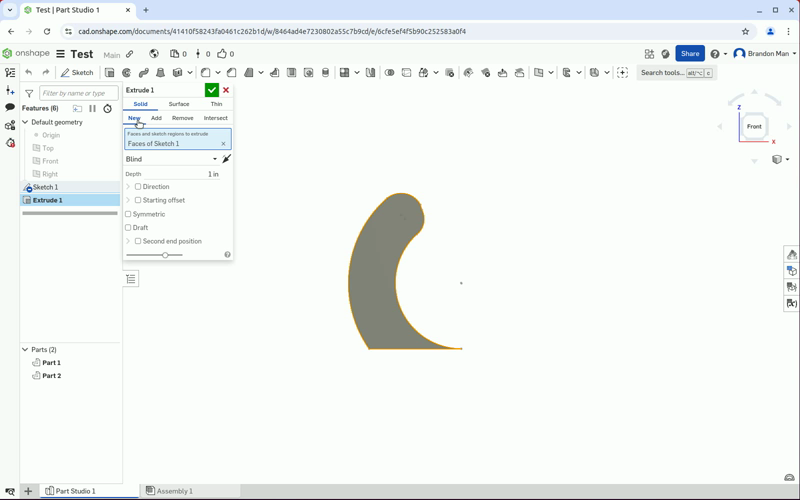
key(tab, 4)
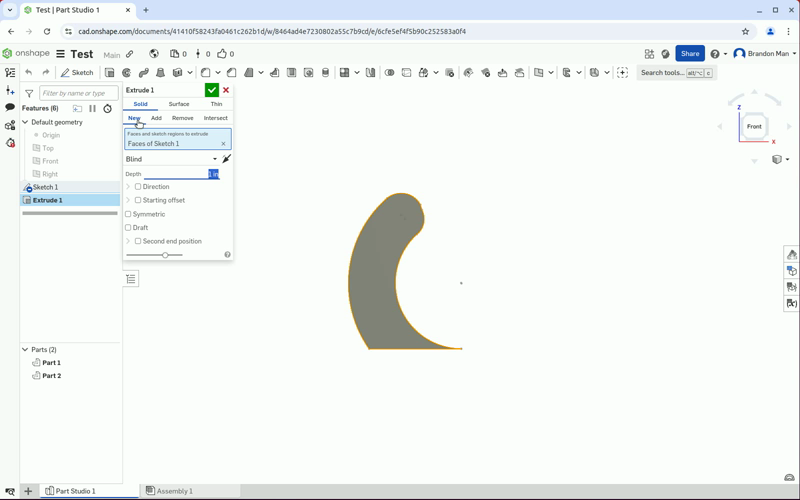
text(-26.96)
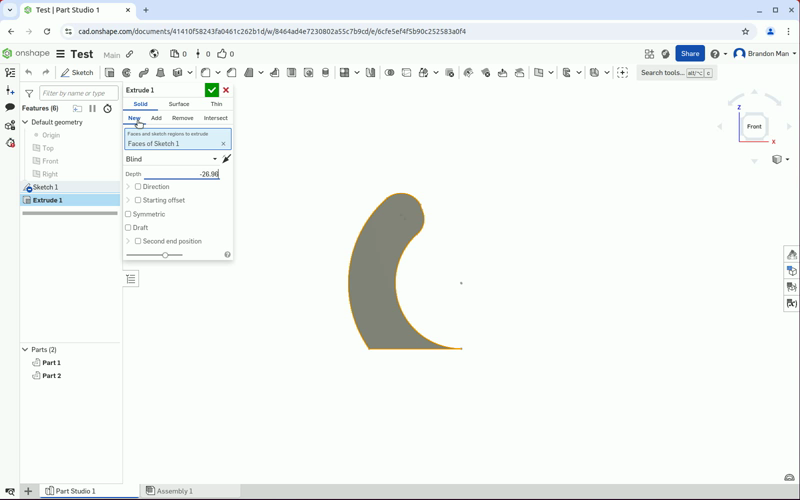
key(tab, 3)
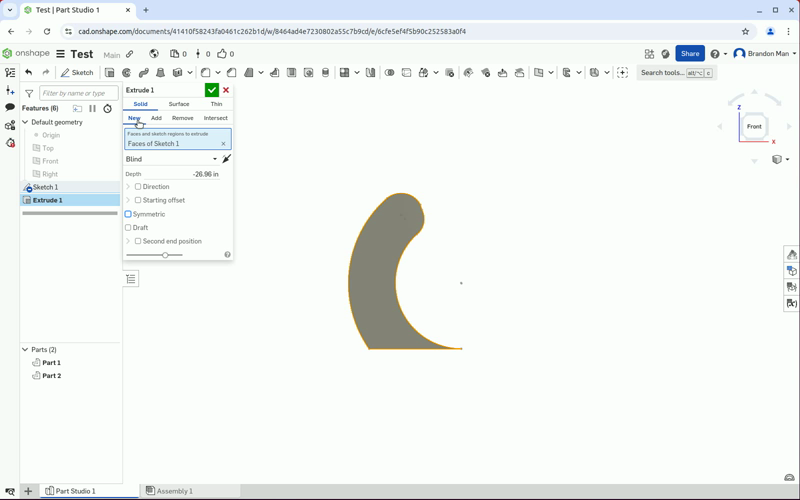
key(space)
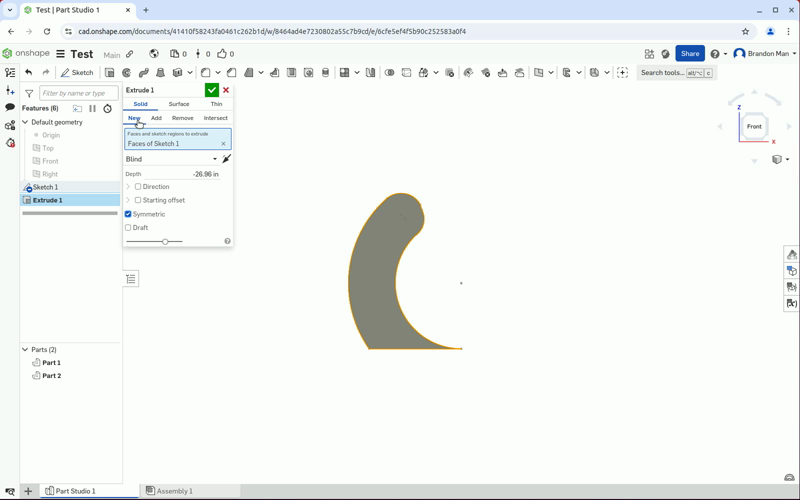
key(enter)
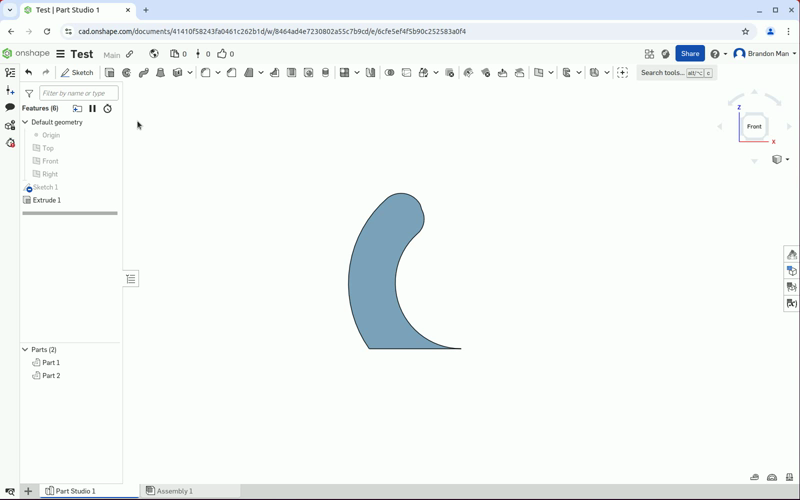
key(shift+h)
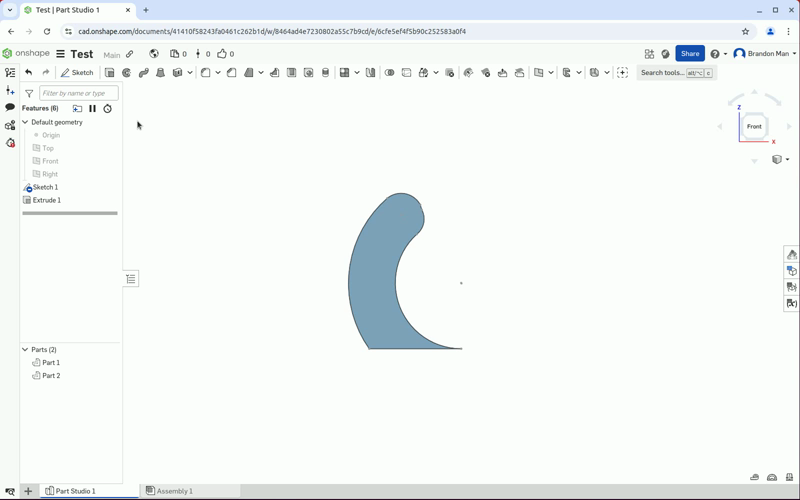
key(shift+h)
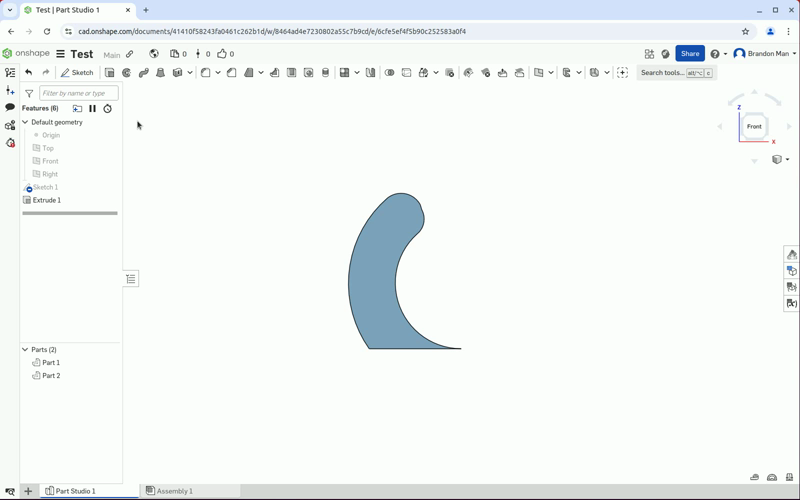
mouse_move(73, 189)
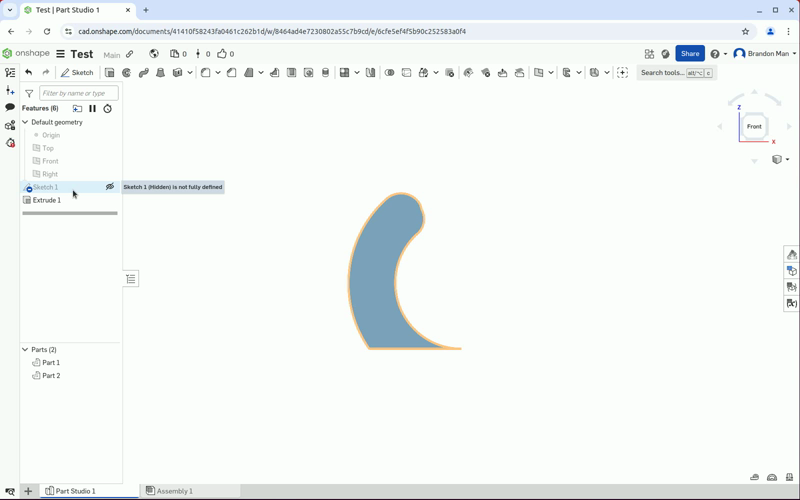
click(73, 189)
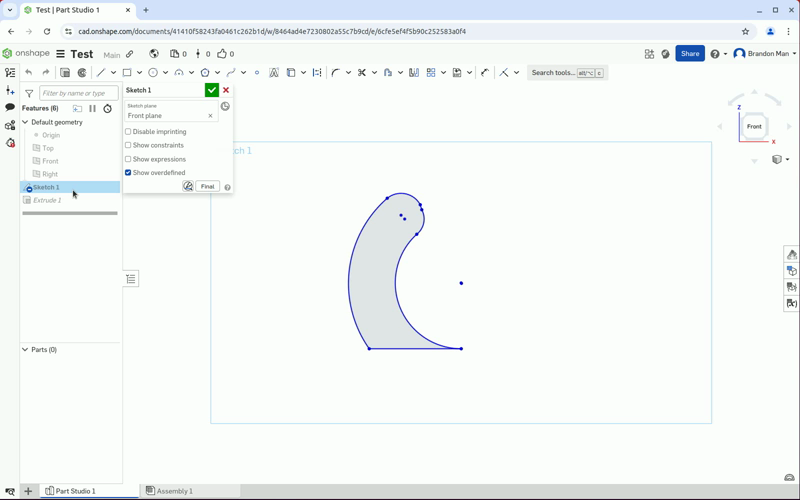
mouse_move(229, 92)
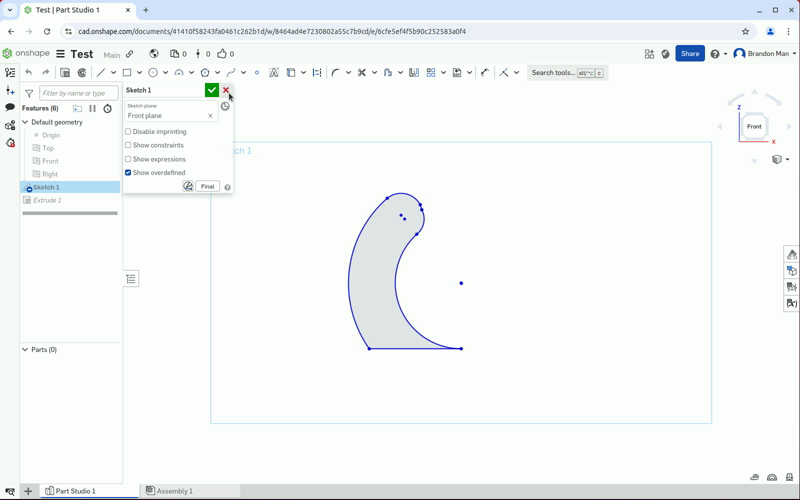
click(229, 92)
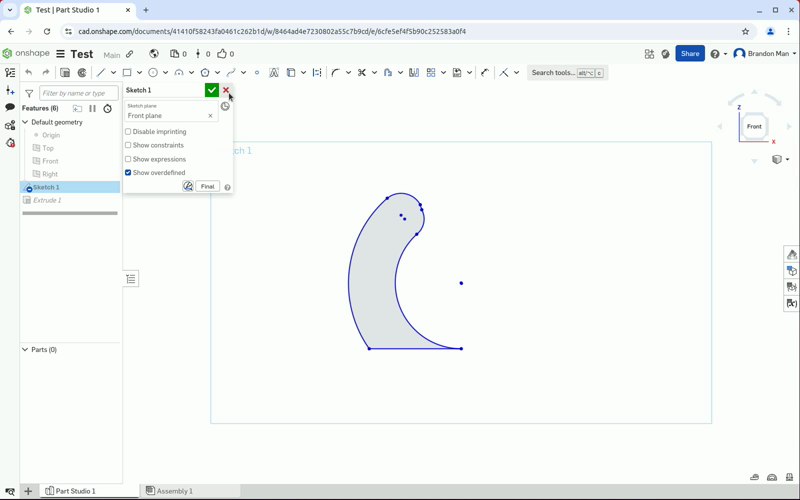
key(shift+s)
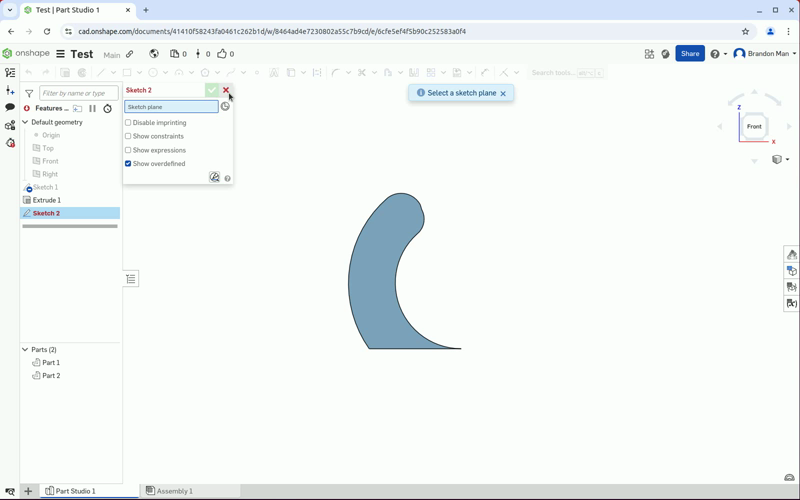
mouse_move(73, 163)
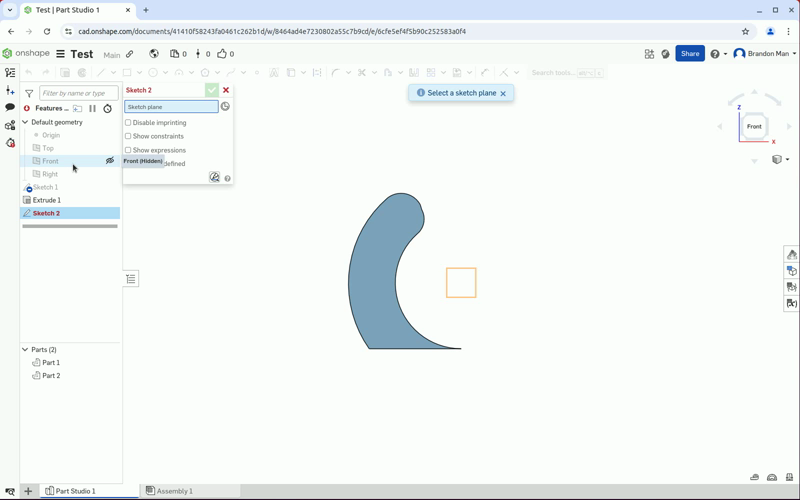
click(73, 163)
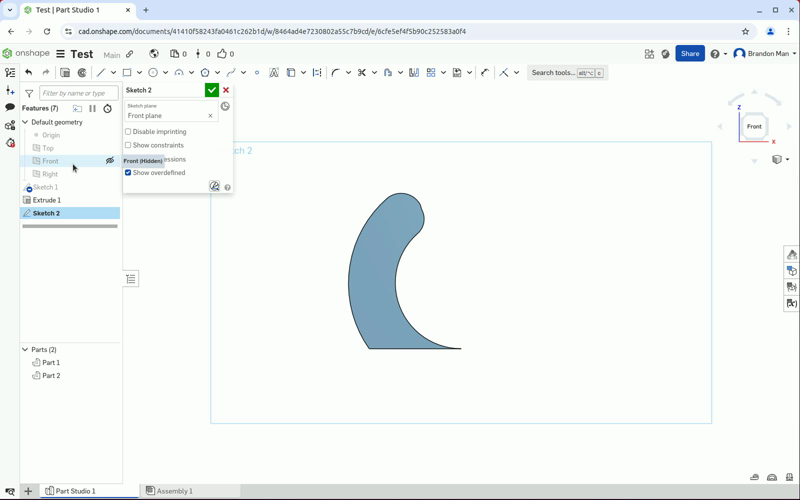
mouse_move(73, 352)
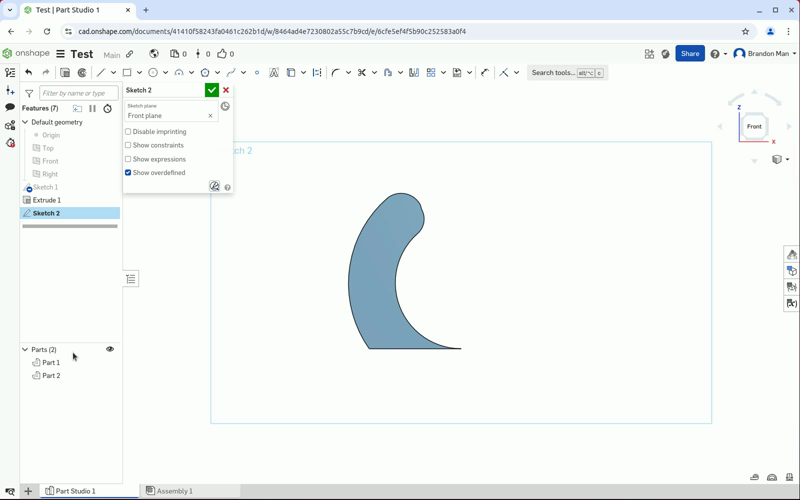
key(y)
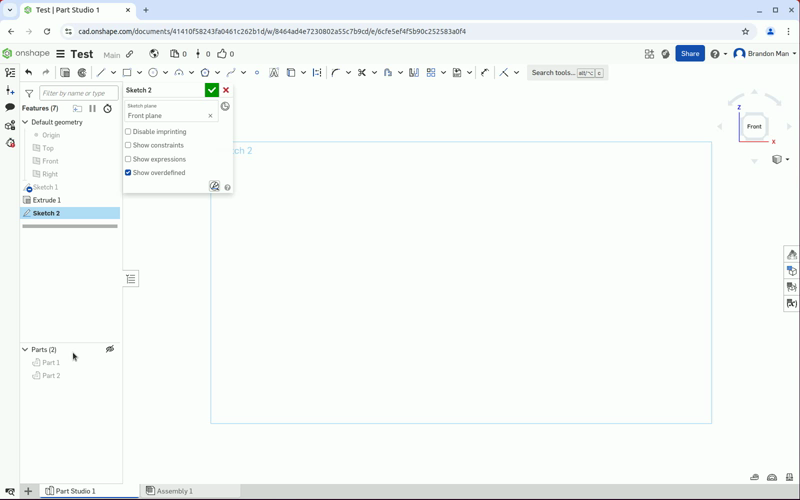
key(l)
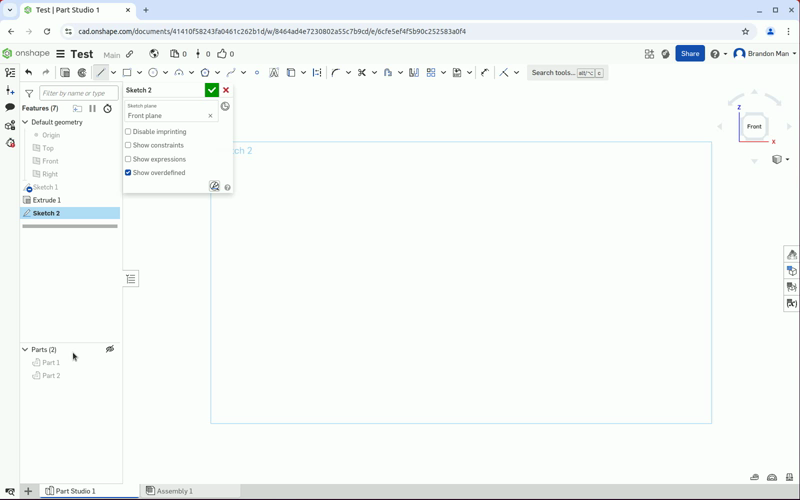
key_down(shift)
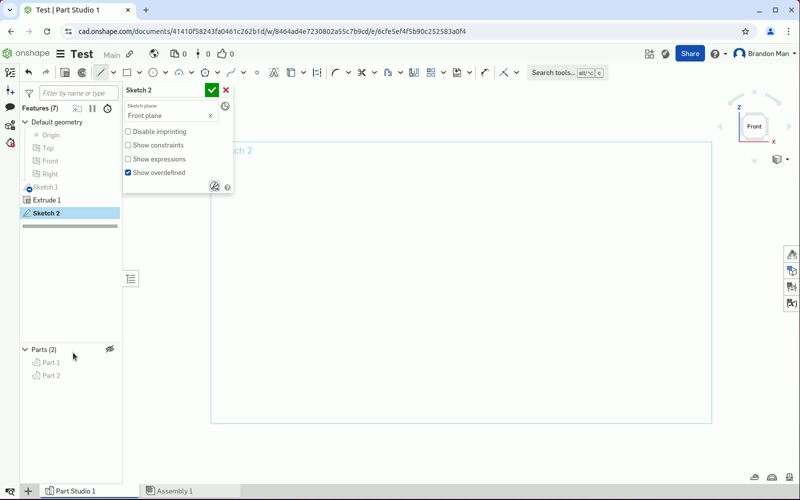
mouse_move(460, 348)
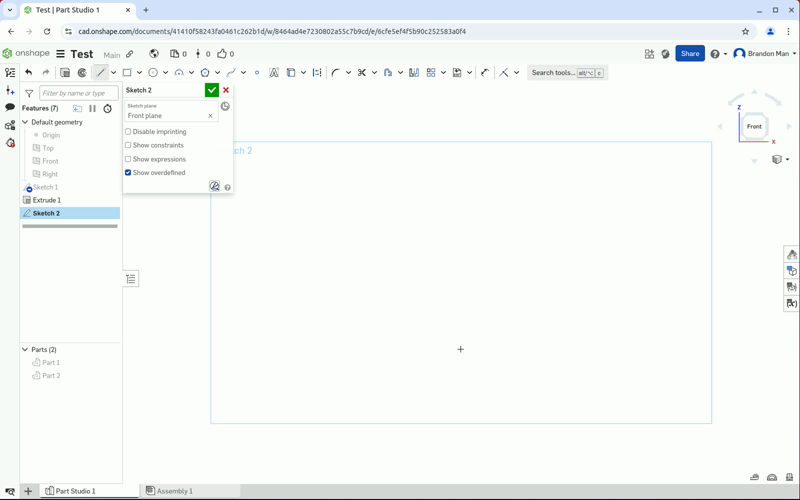
click(460, 348)
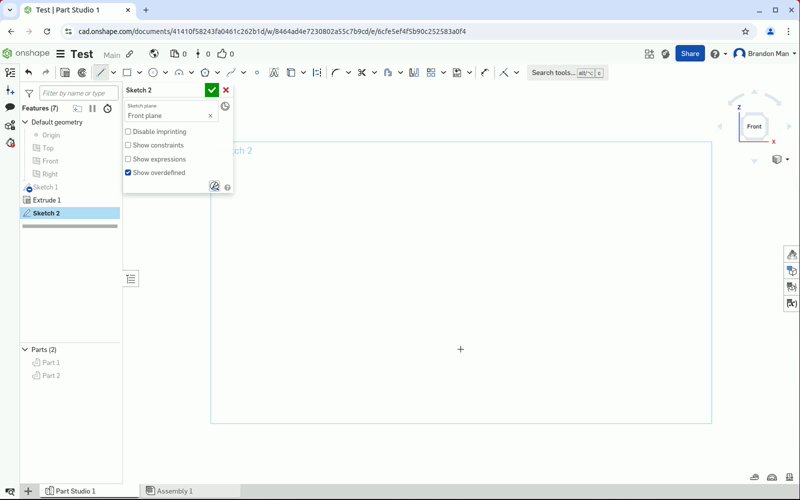
key_up(shift)
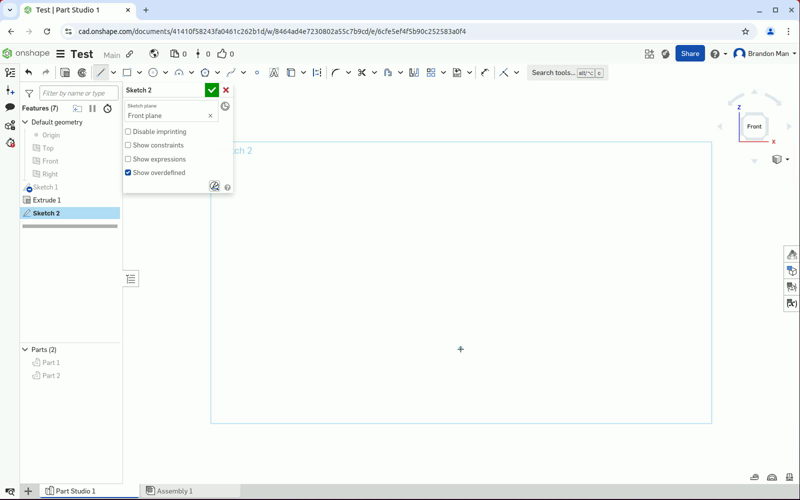
key_down(shift)
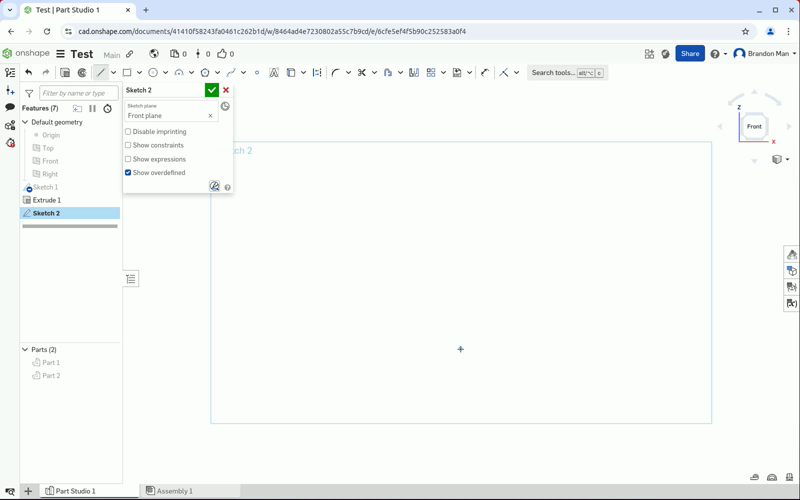
mouse_move(552, 348)
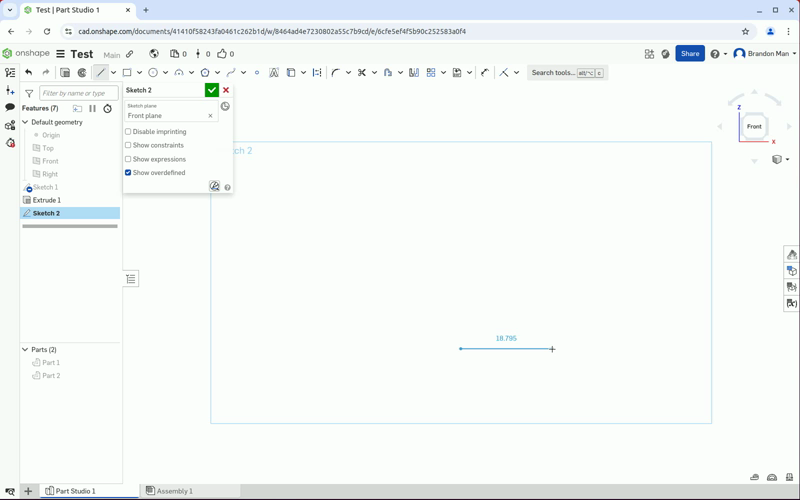
click(552, 348)
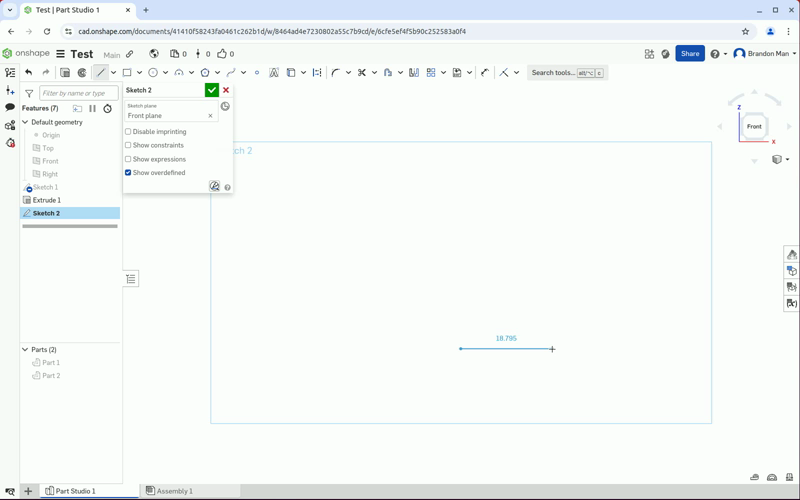
key_up(shift)
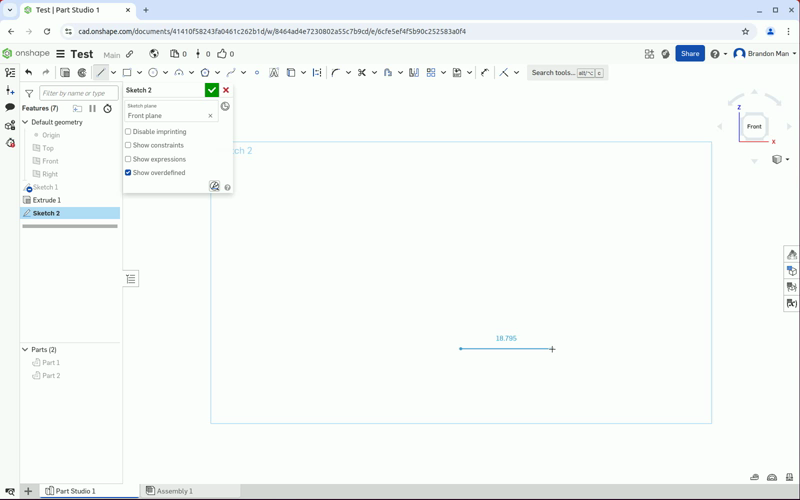
key(esc)
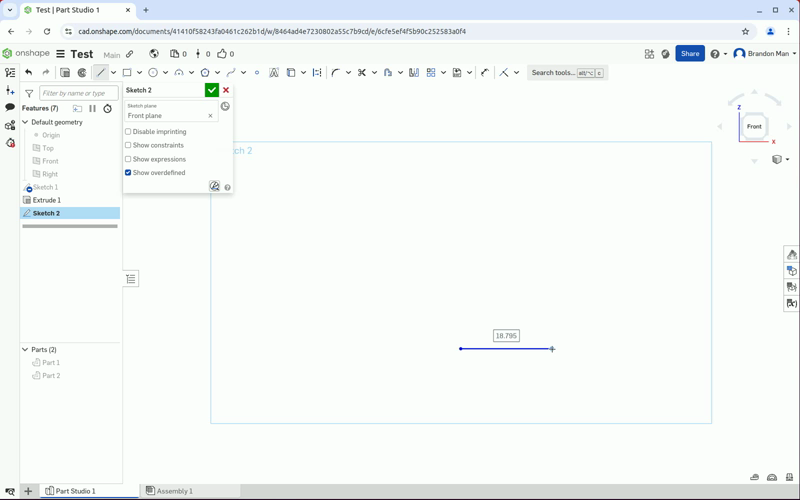
key(a)
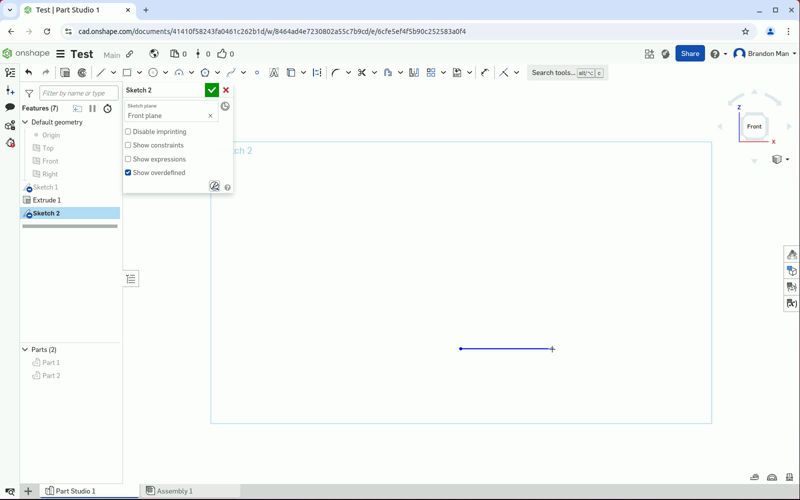
mouse_move(552, 348)
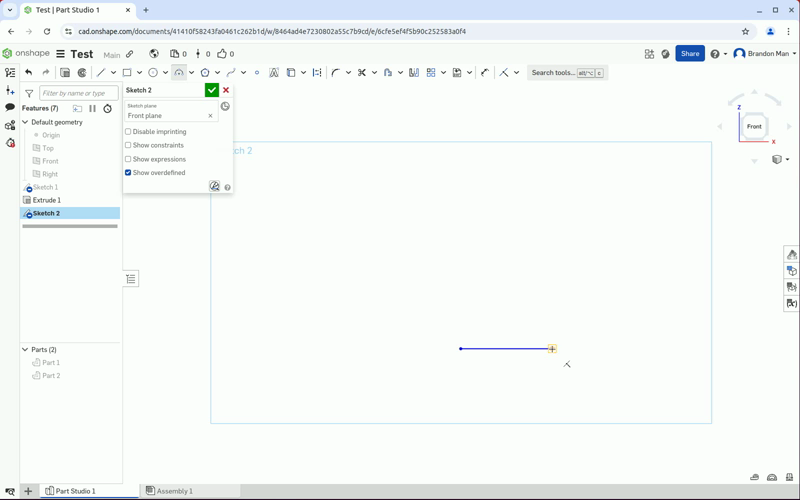
click(552, 348)
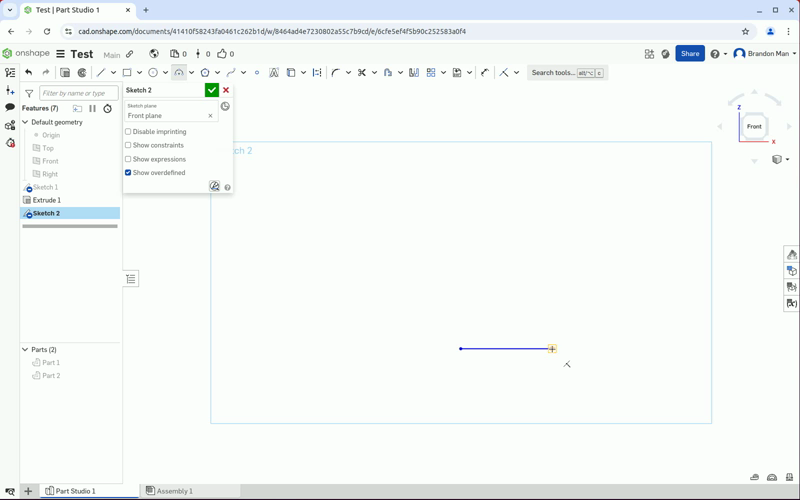
key_down(shift)
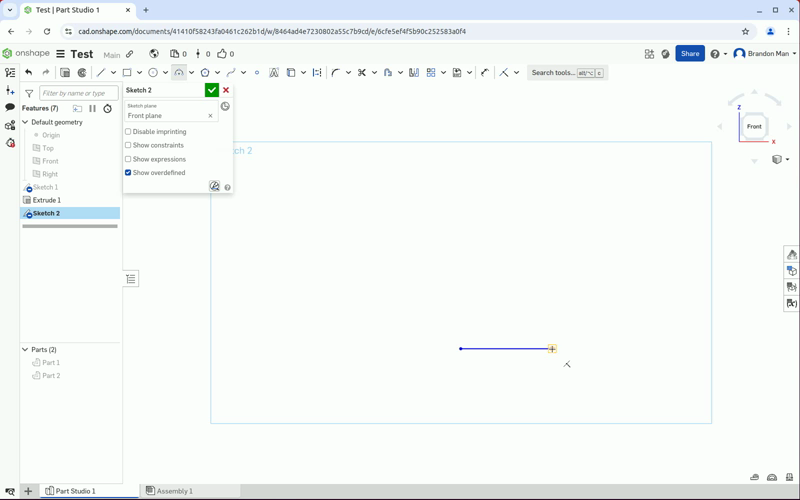
mouse_move(534, 198)
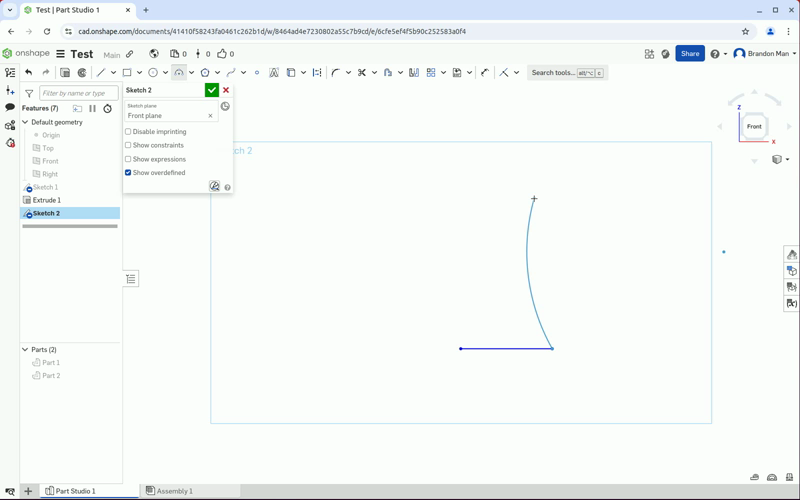
click(534, 198)
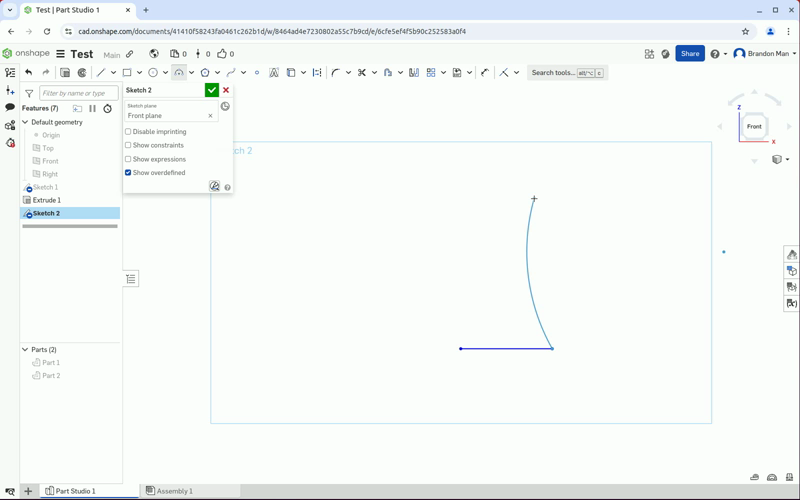
mouse_move(572, 270)
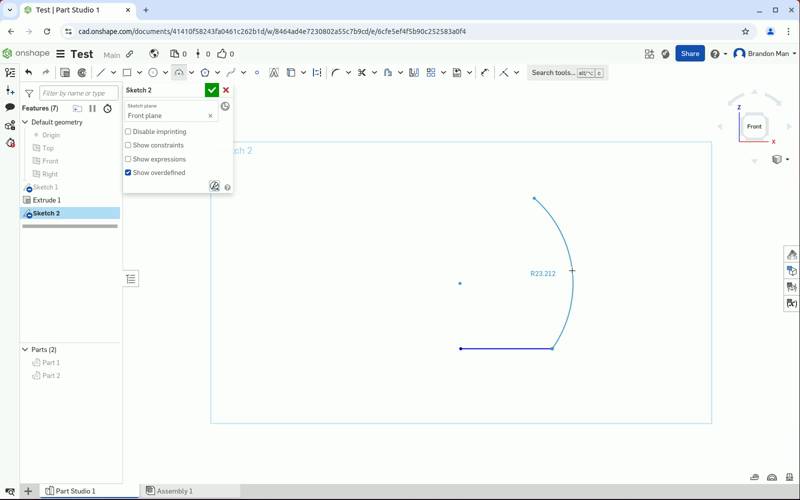
click(572, 270)
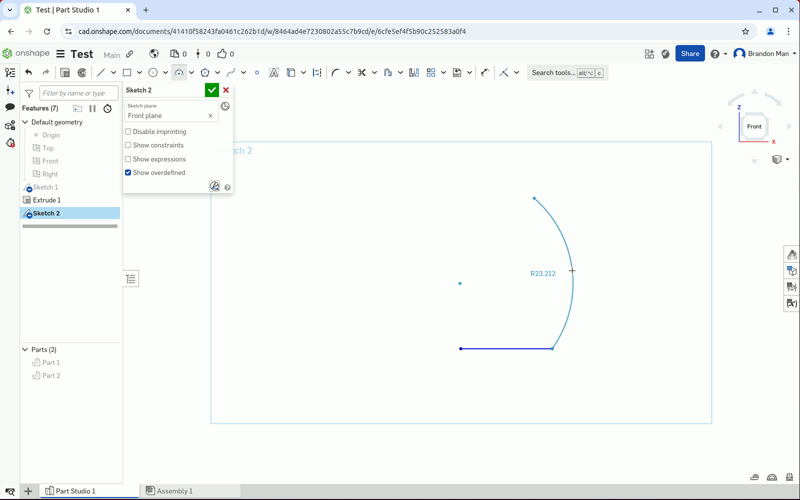
key_up(shift)
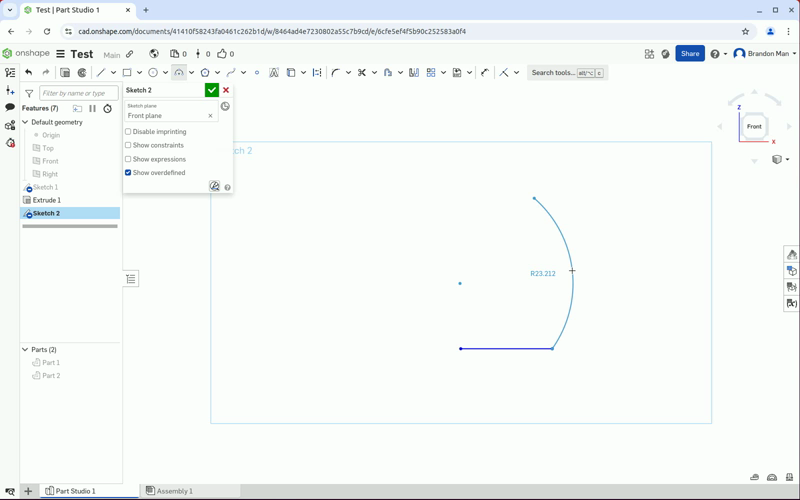
mouse_move(534, 198)
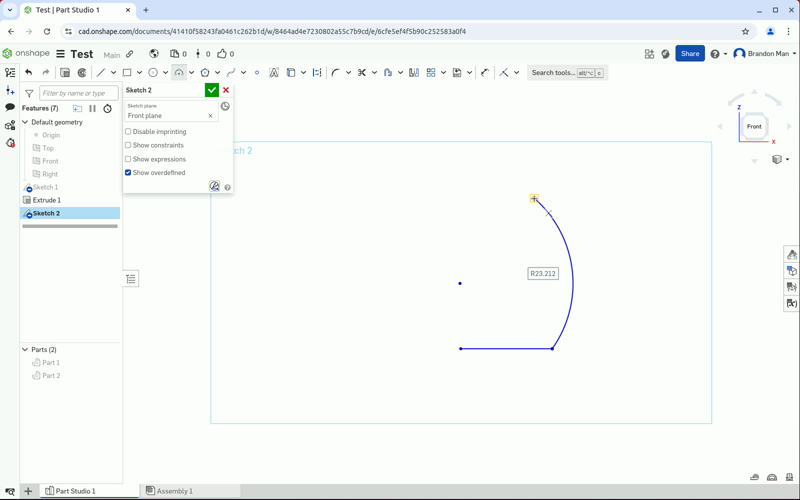
click(534, 198)
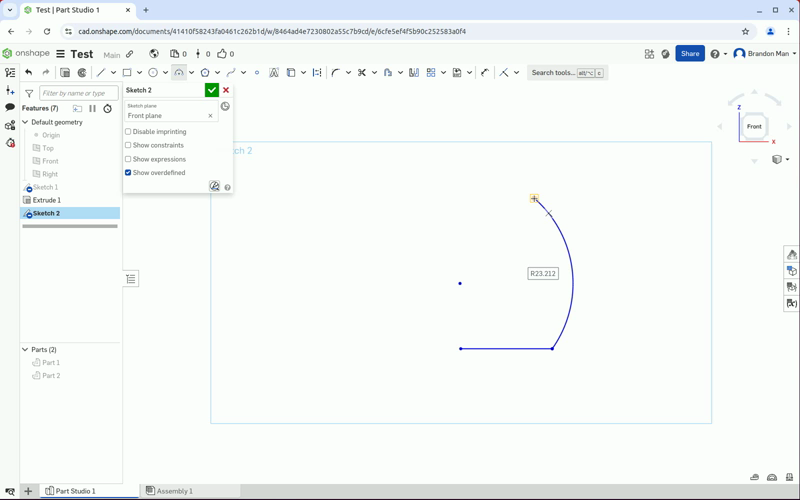
key_down(shift)
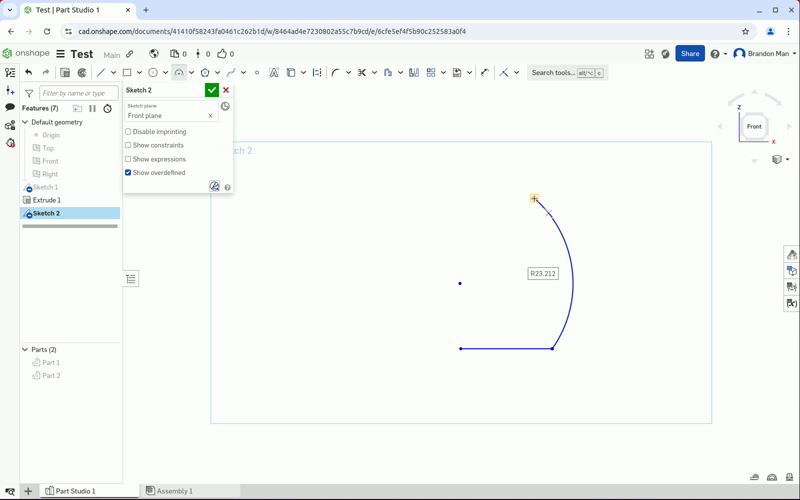
mouse_move(501, 204)
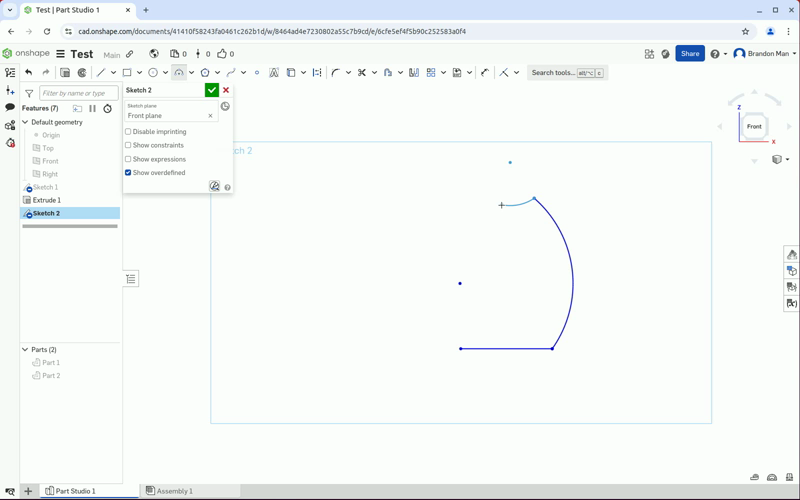
click(501, 204)
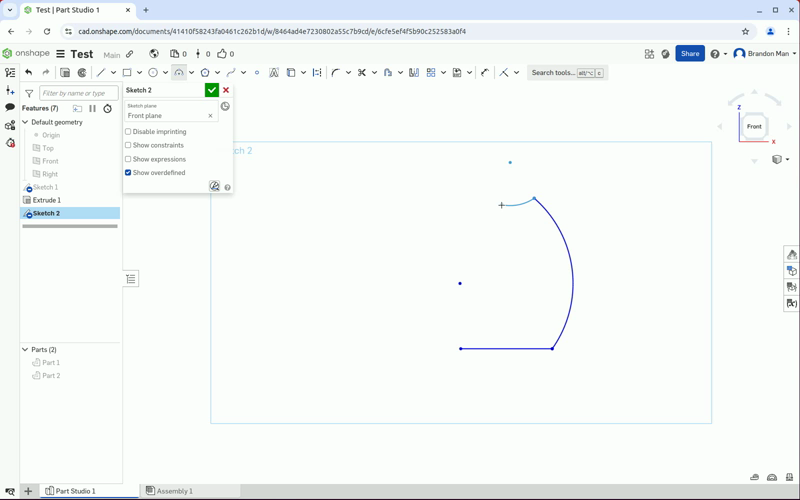
mouse_move(516, 193)
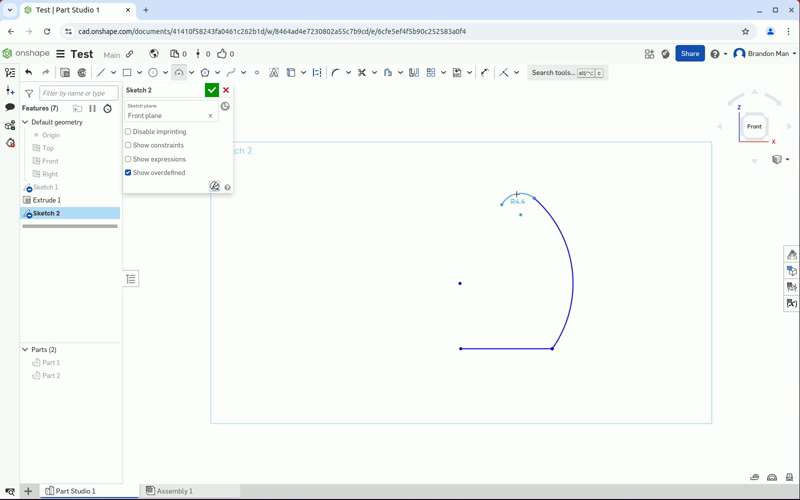
click(516, 193)
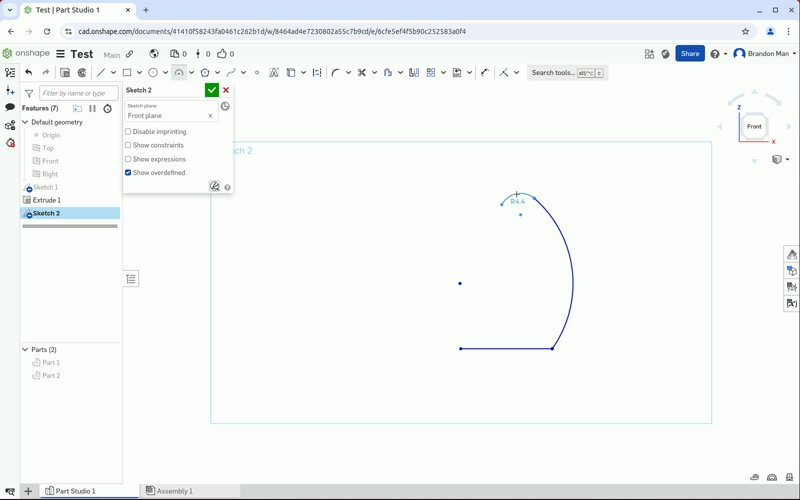
key_up(shift)
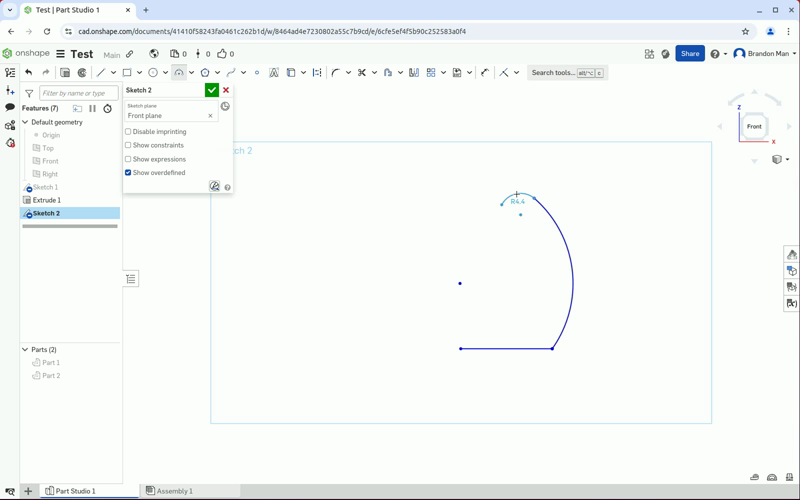
key(esc)
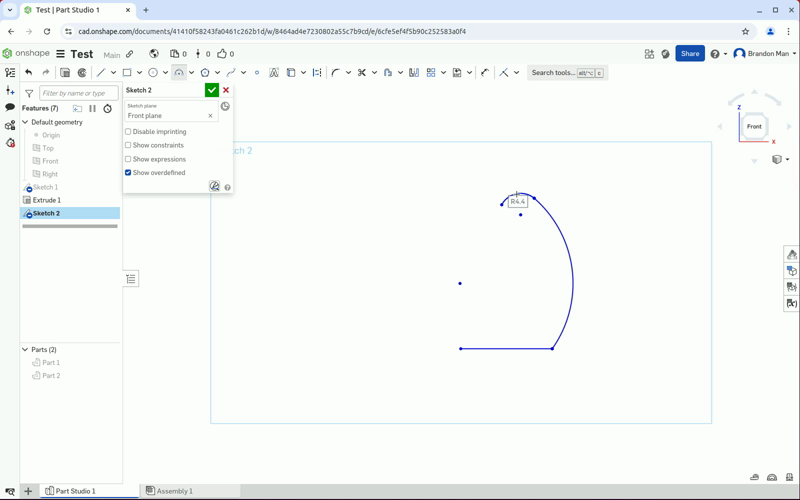
key(l)
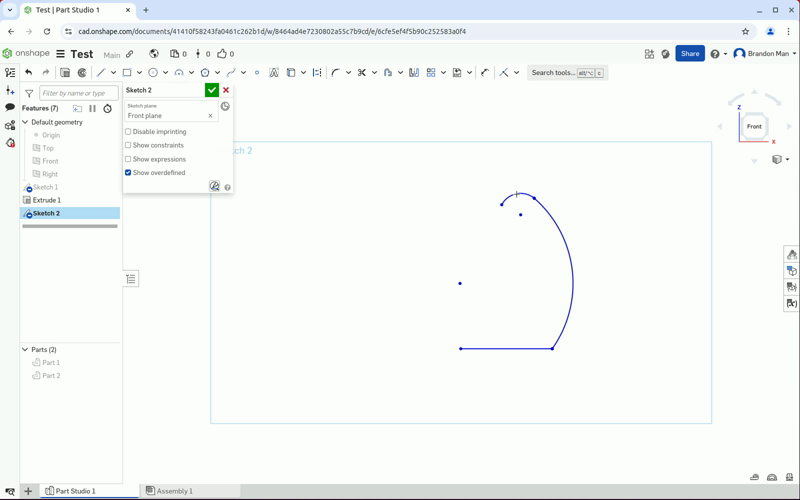
mouse_move(501, 204)
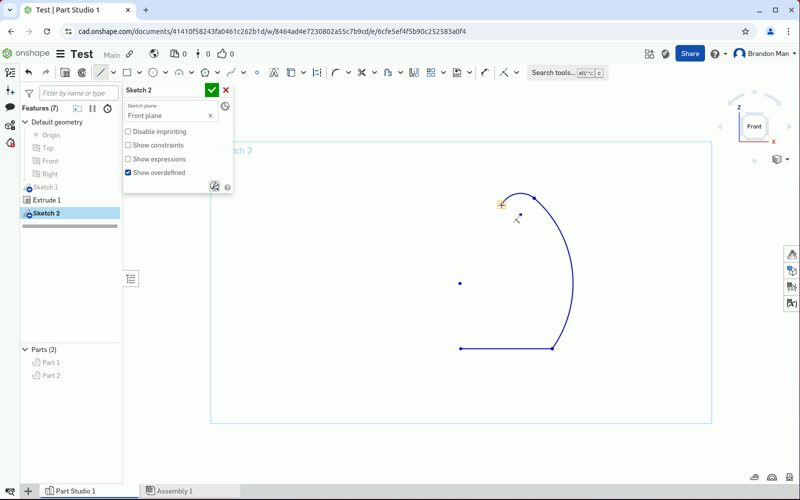
click(501, 204)
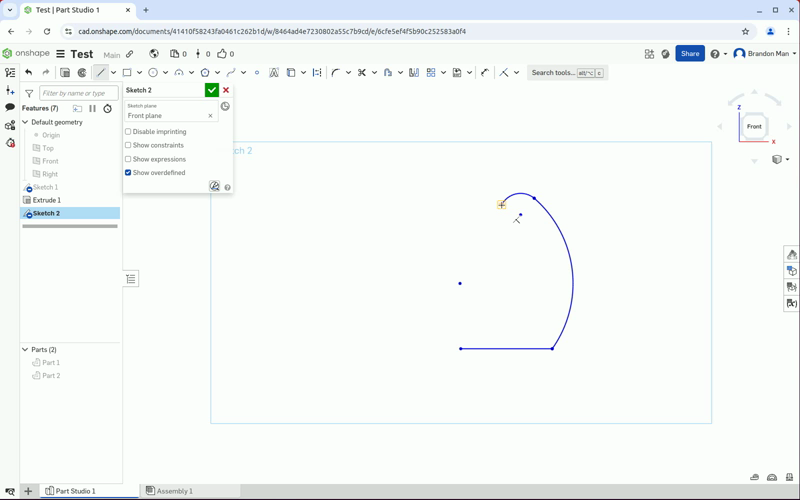
key_down(shift)
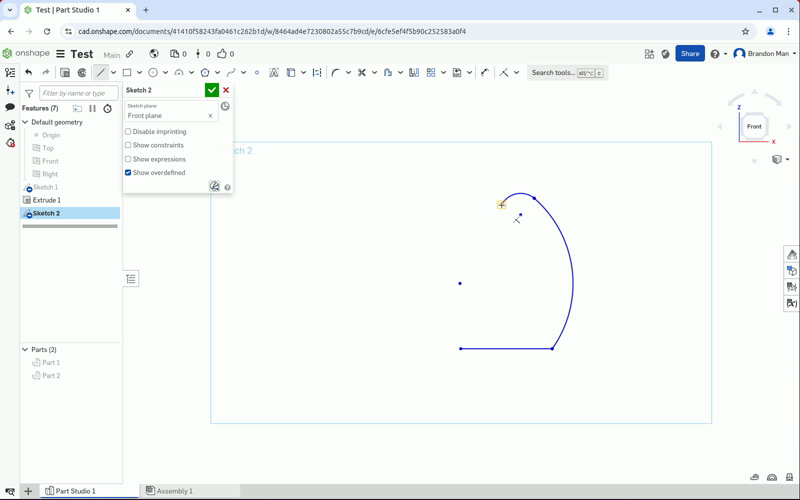
mouse_move(531, 204)
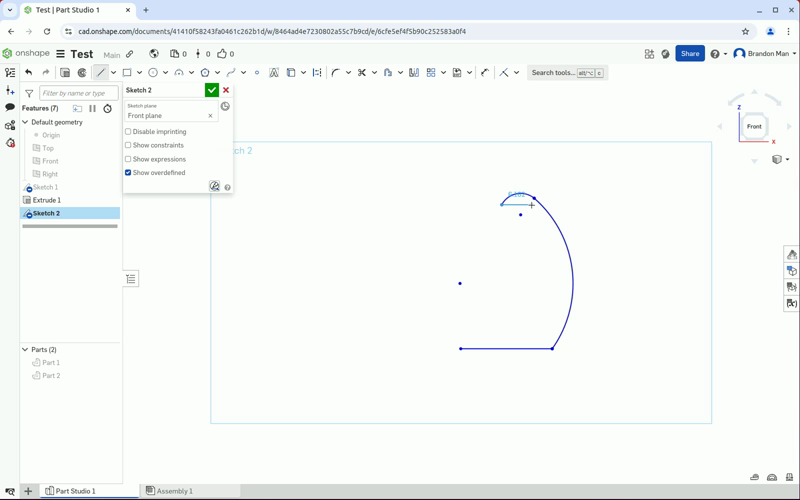
mouse_move(500, 209)
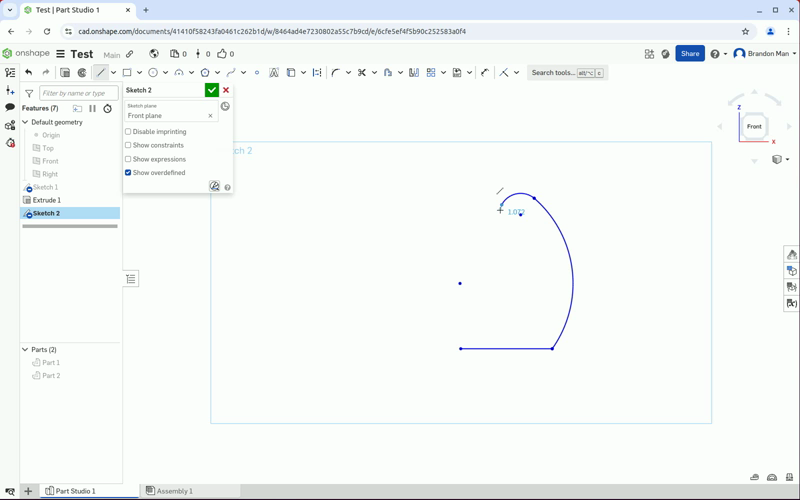
scroll(6)
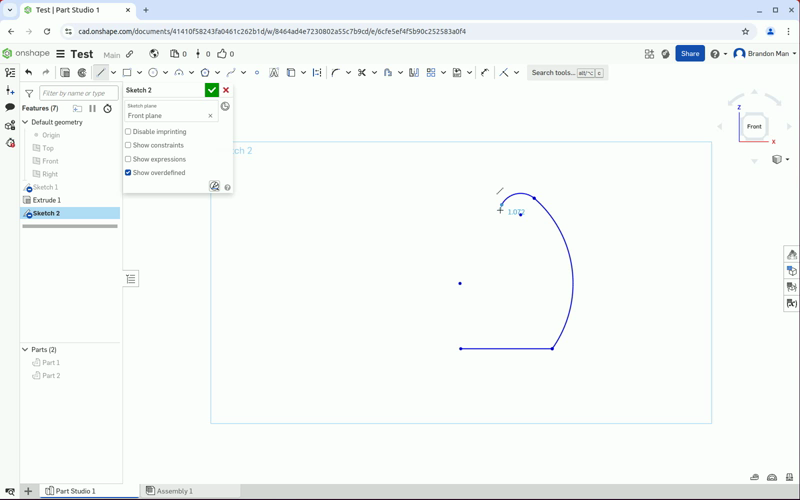
scroll(6)
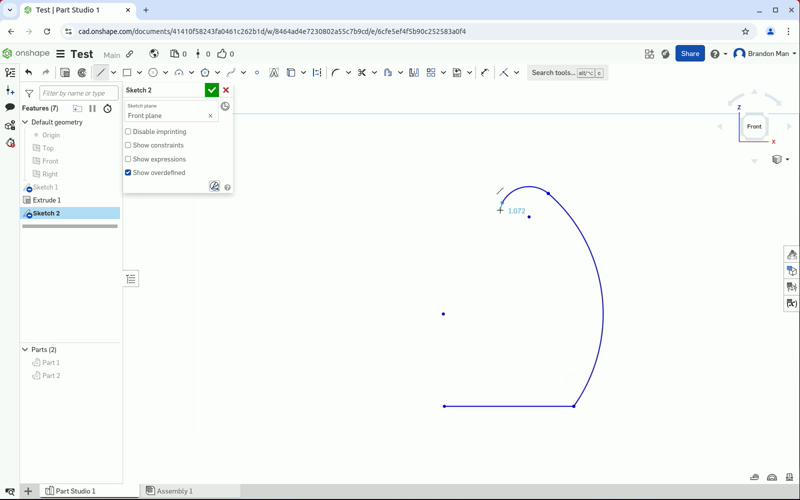
scroll(6)
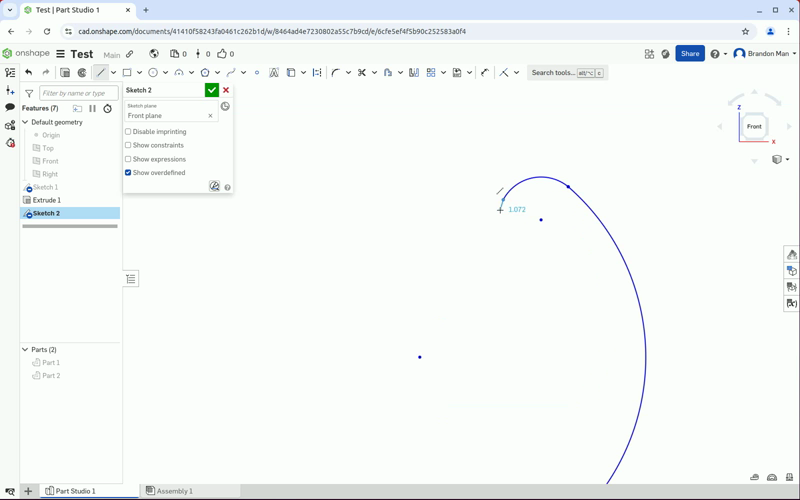
scroll(6)
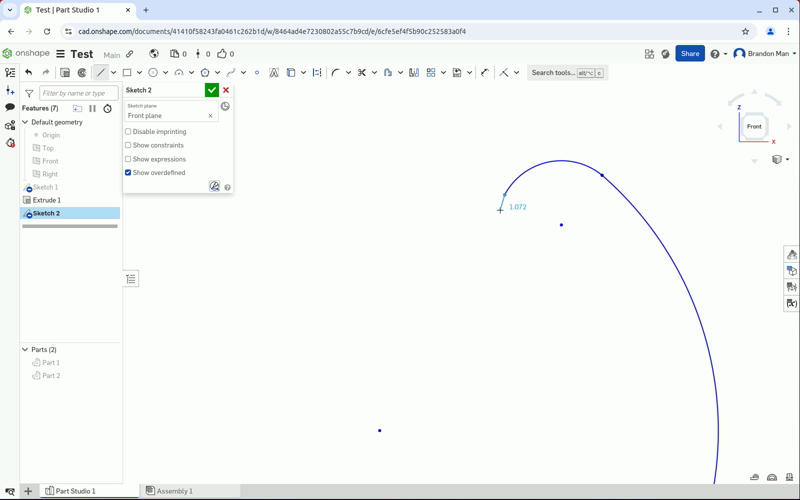
scroll(6)
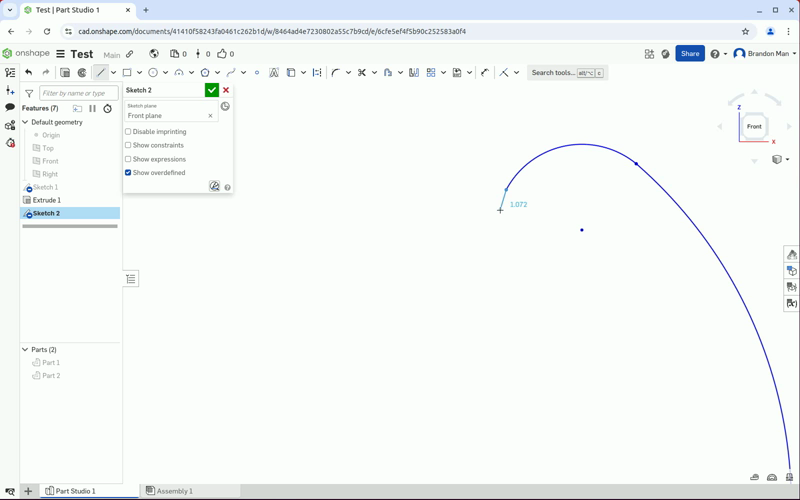
scroll(6)
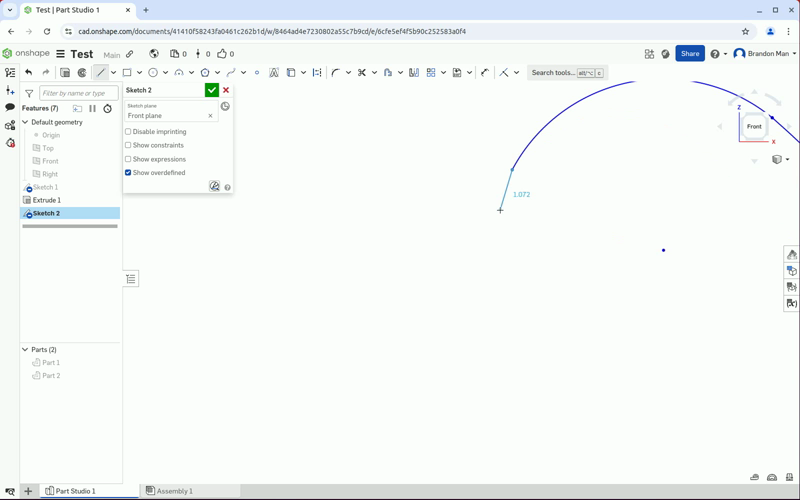
scroll(6)
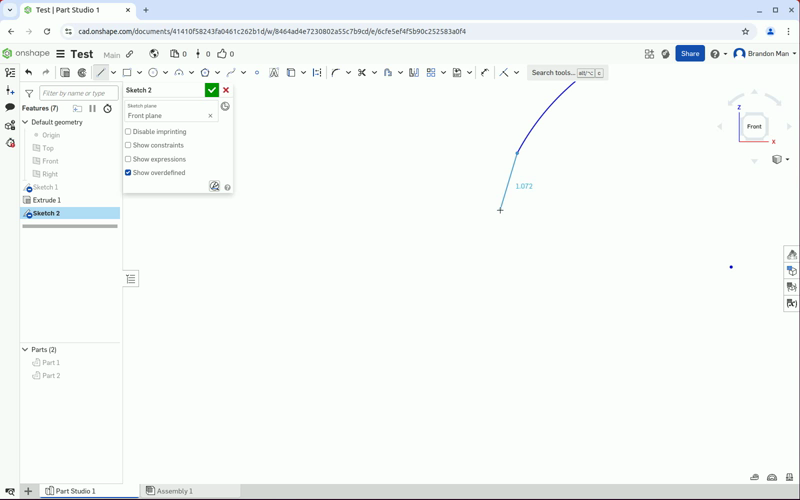
click(500, 209)
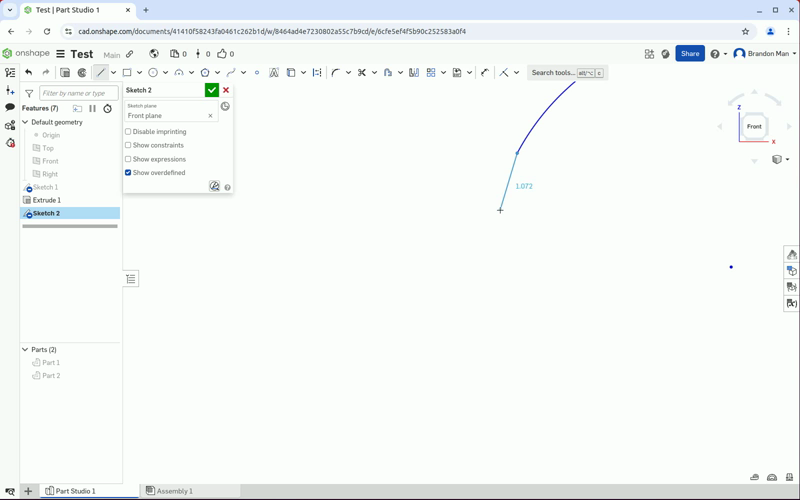
scroll(-6)
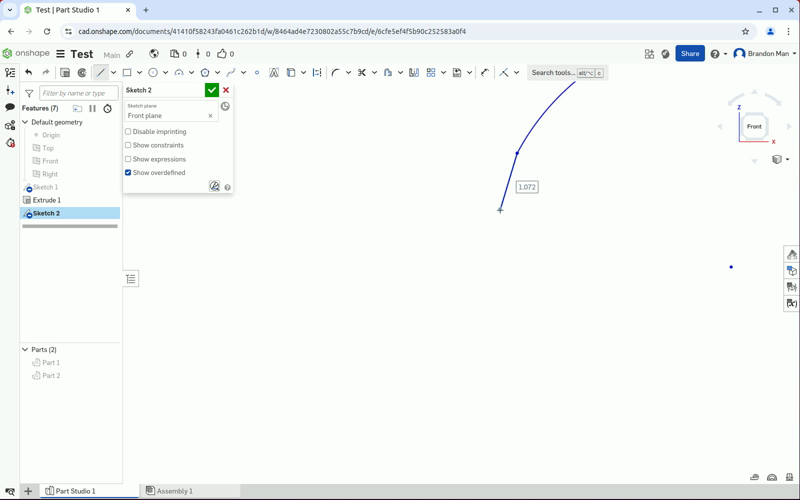
scroll(-6)
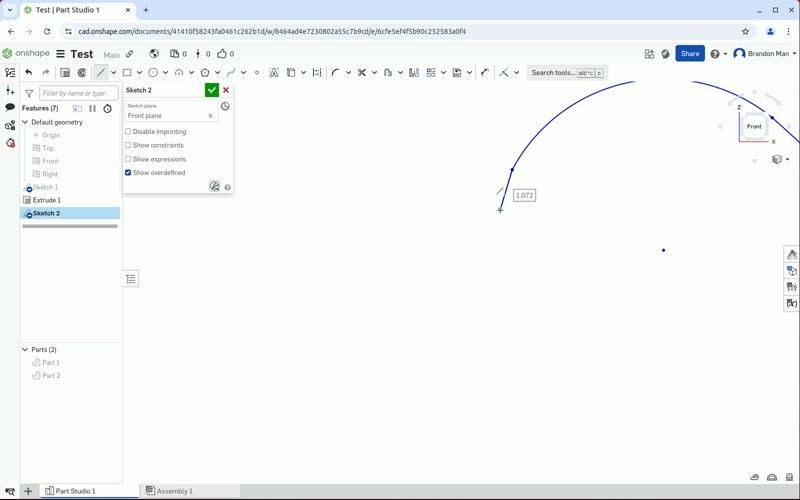
scroll(-6)
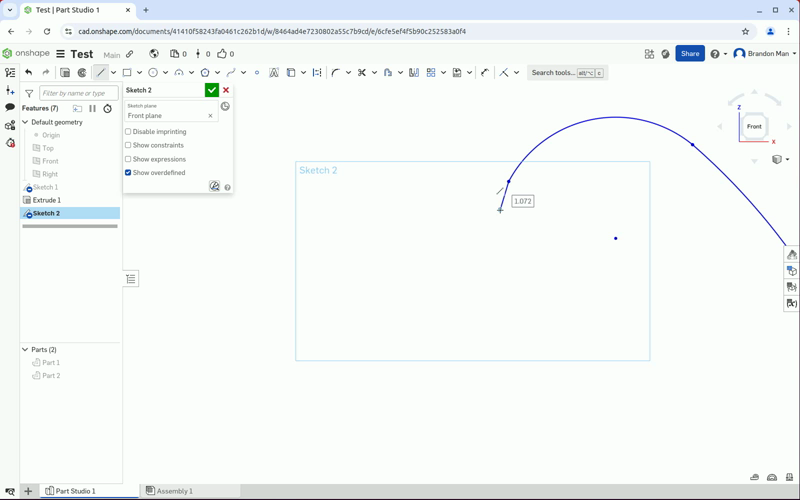
scroll(-6)
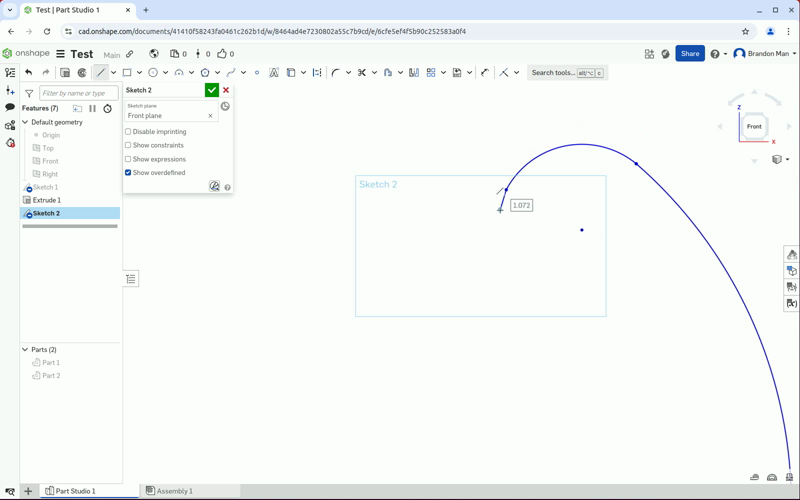
scroll(-6)
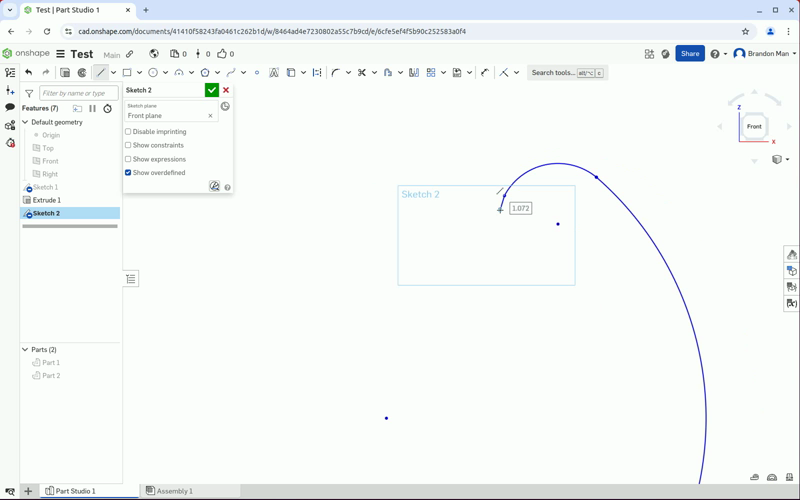
scroll(-6)
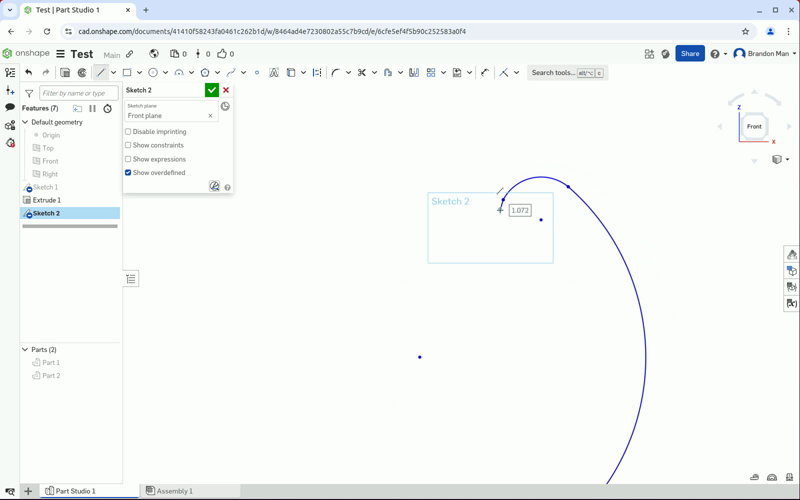
scroll(-6)
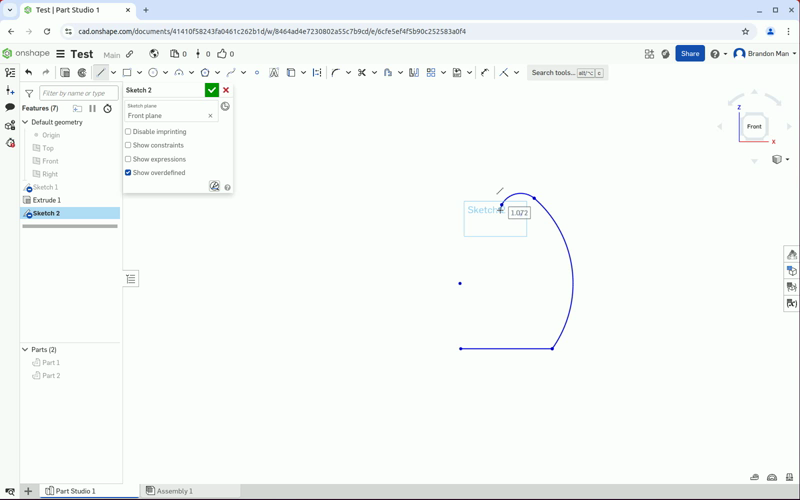
key_up(shift)
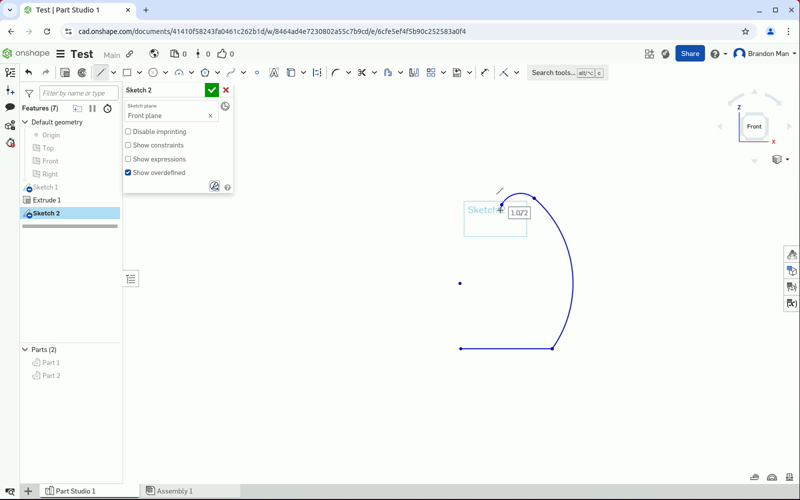
key(esc)
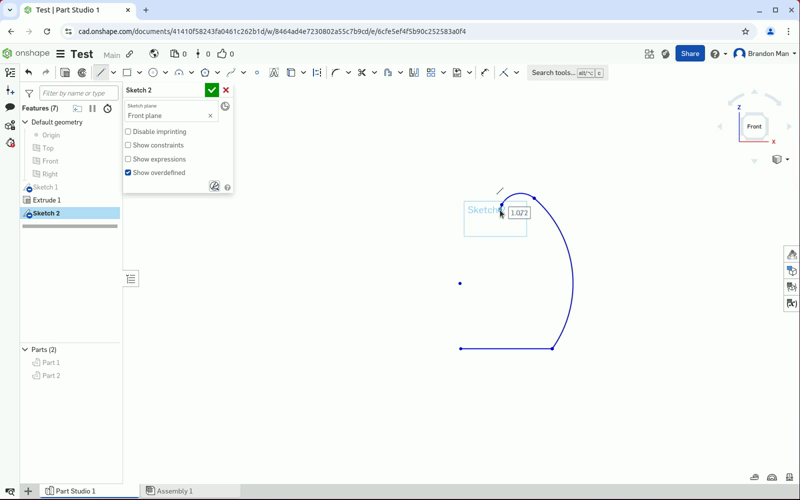
key(a)
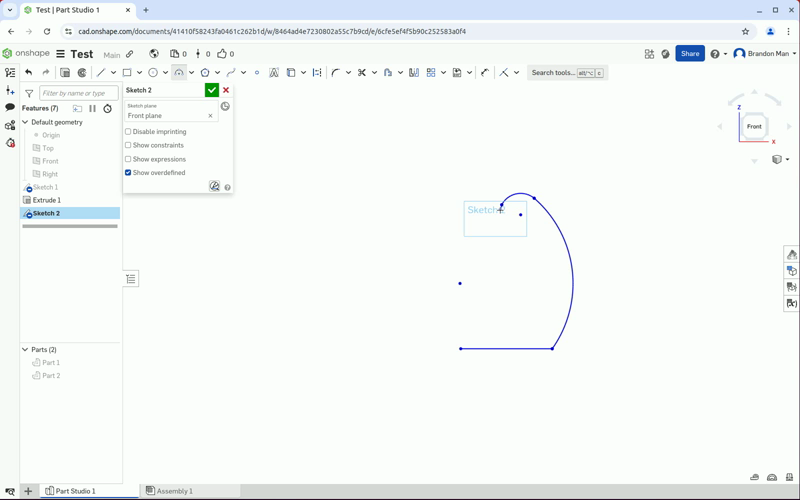
mouse_move(500, 209)
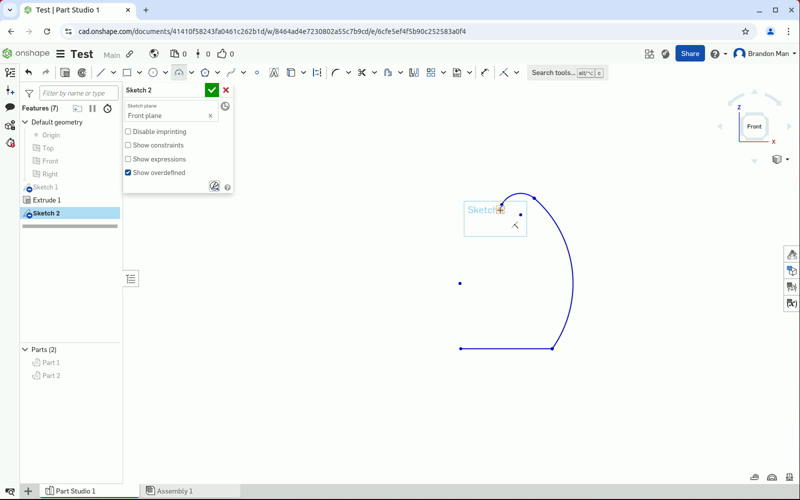
click(500, 209)
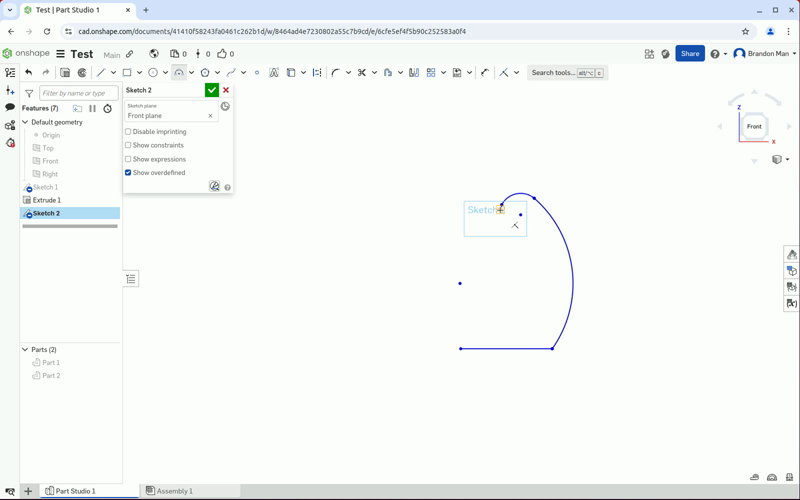
key_down(shift)
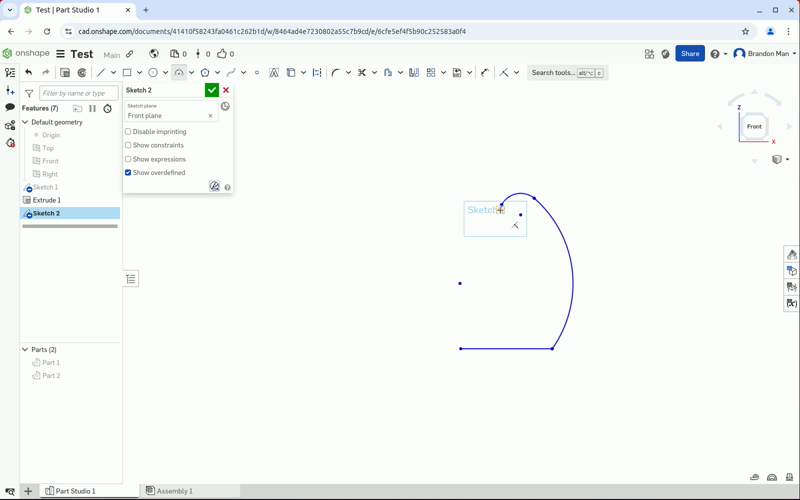
mouse_move(504, 234)
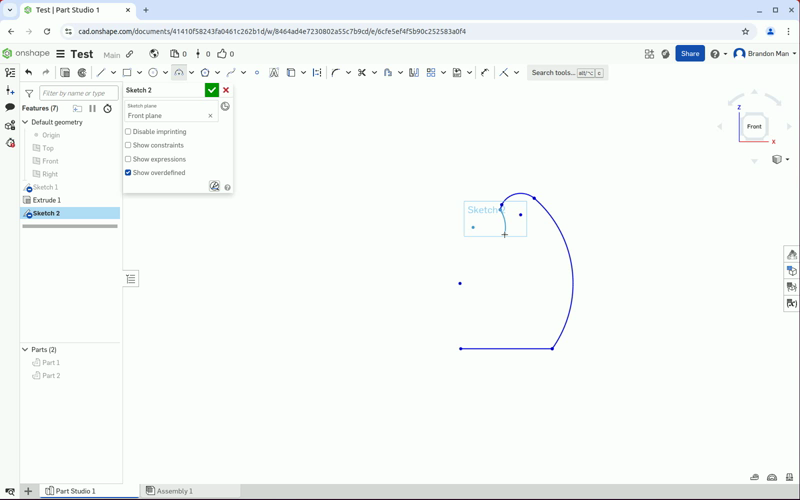
click(504, 234)
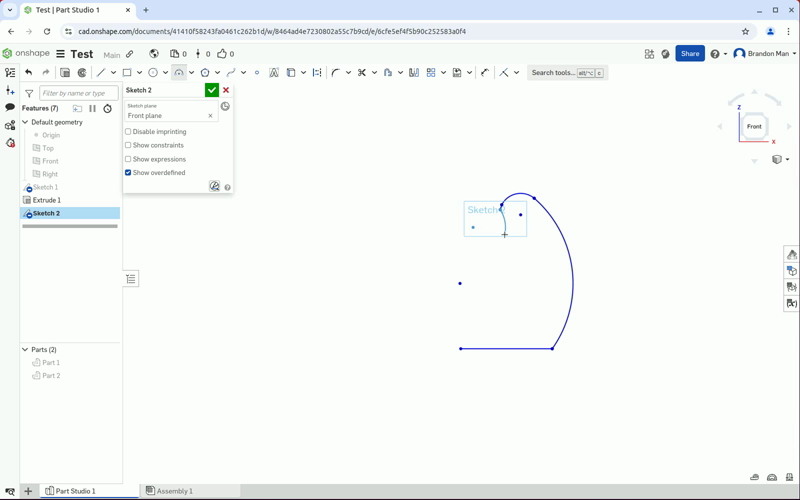
mouse_move(498, 222)
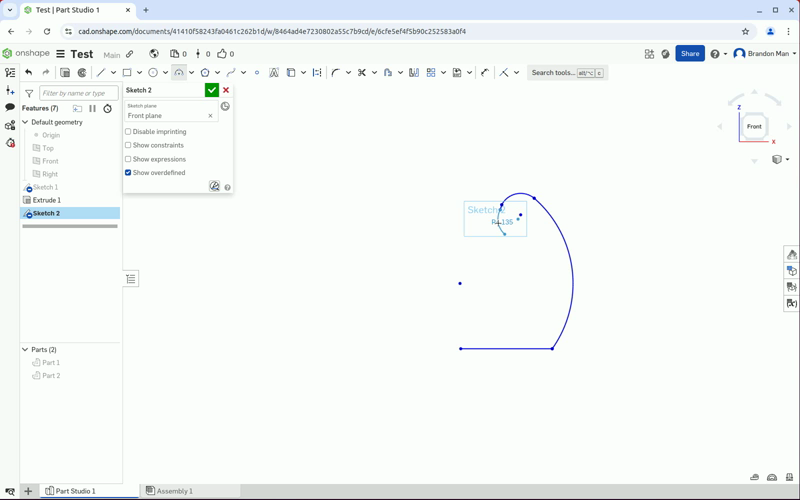
click(498, 222)
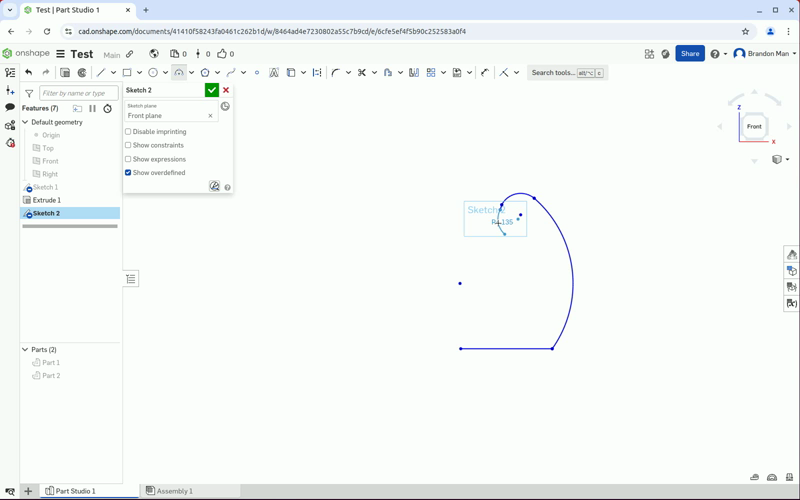
key_up(shift)
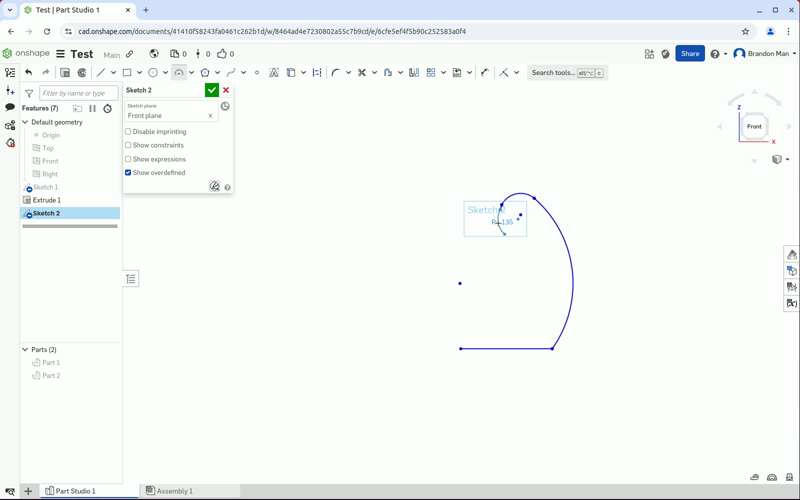
mouse_move(504, 234)
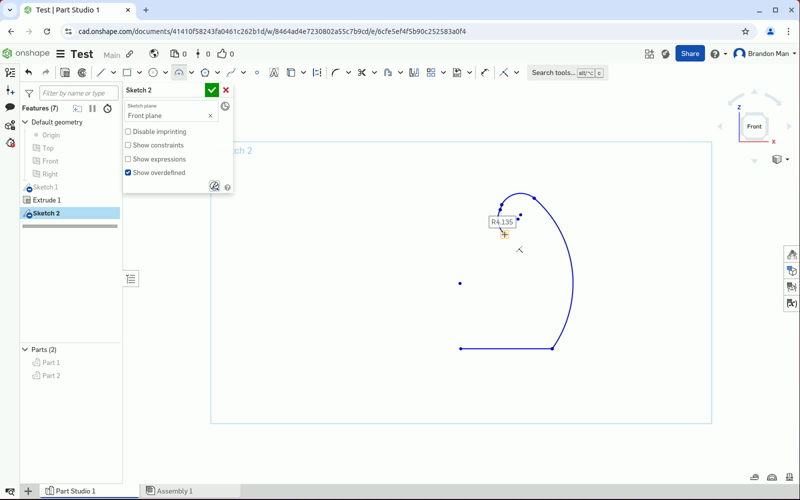
click(504, 234)
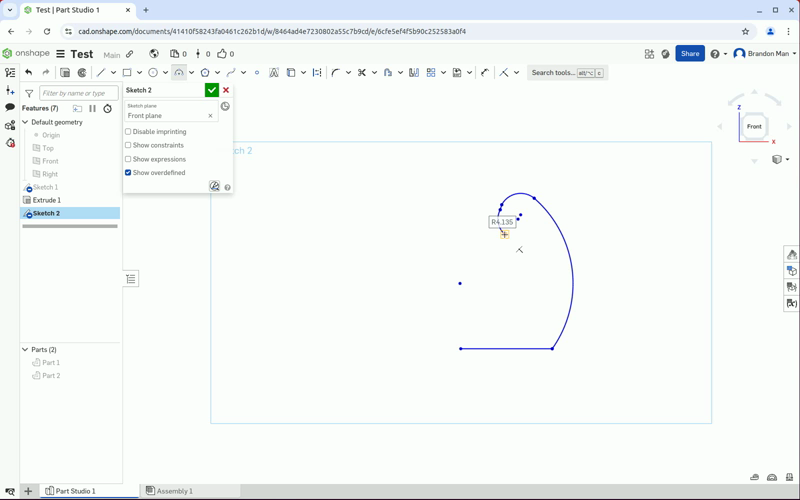
mouse_move(460, 348)
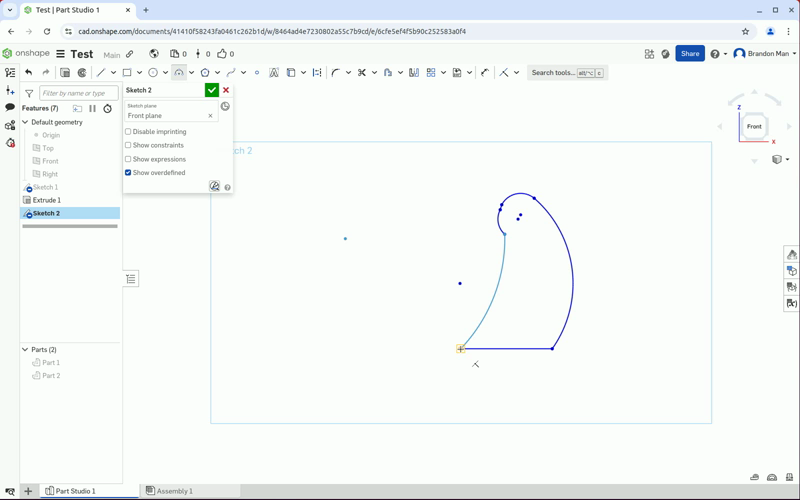
click(460, 348)
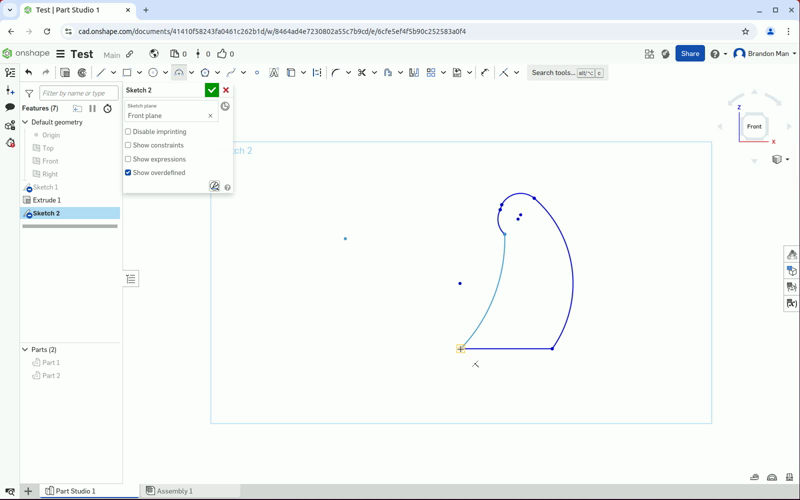
key_down(shift)
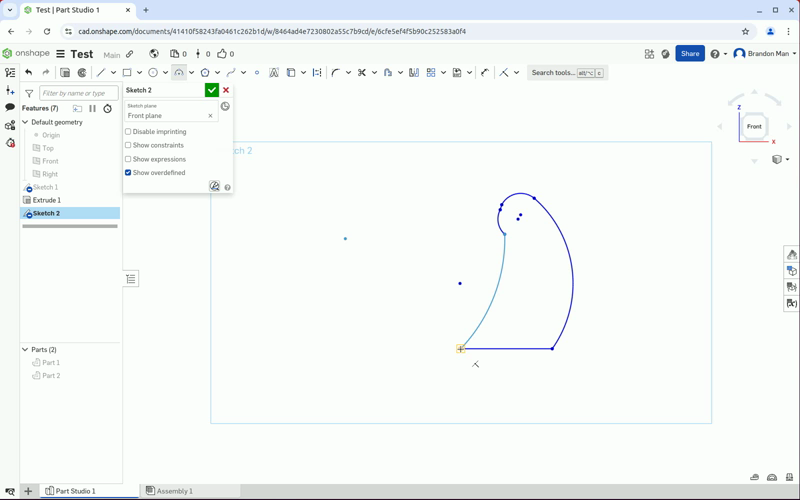
mouse_move(522, 306)
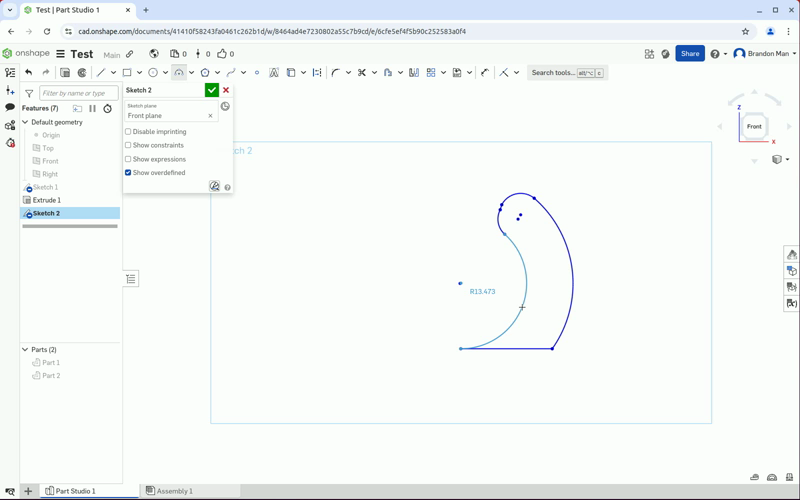
click(522, 306)
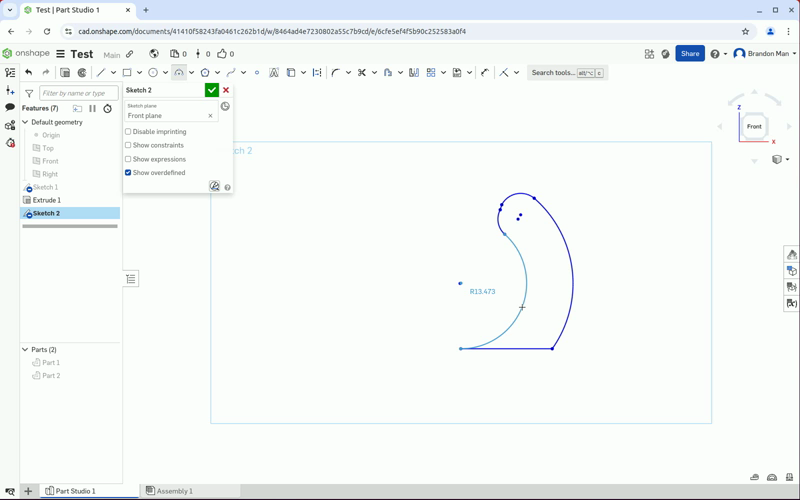
key_up(shift)
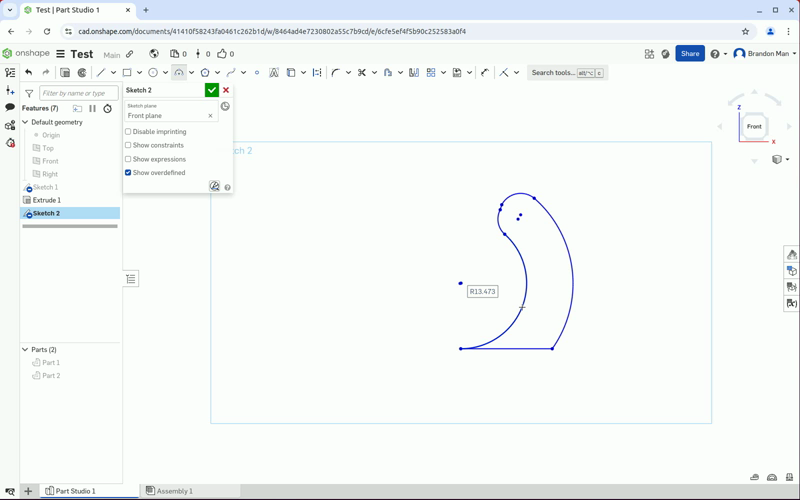
key(esc)
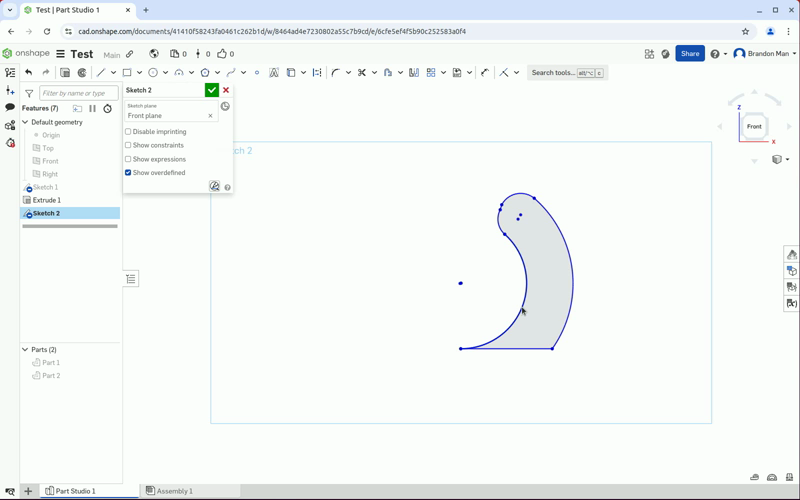
mouse_move(552, 234)
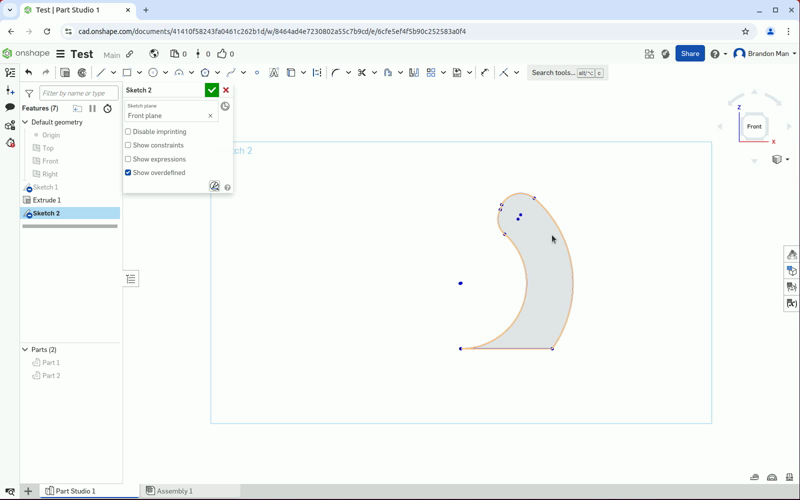
click(552, 234)
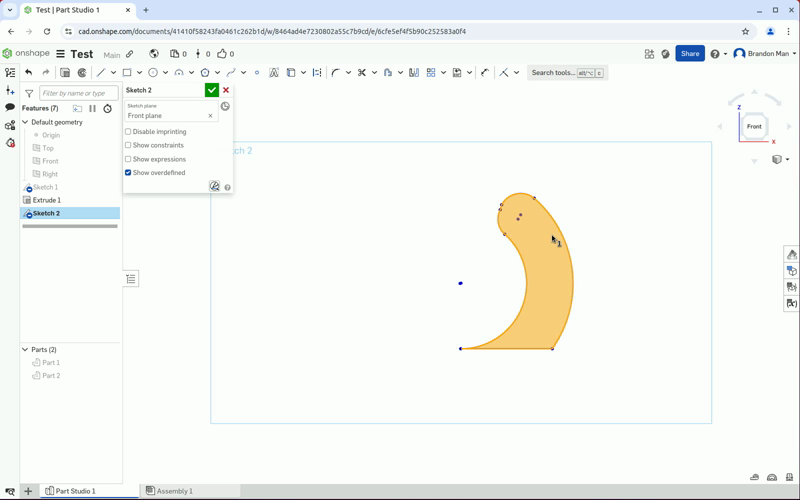
mouse_move(73, 352)
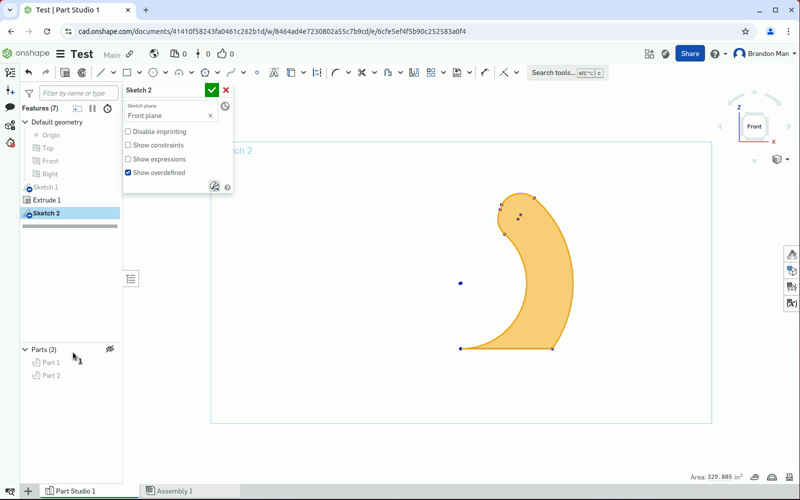
key(shift+y)
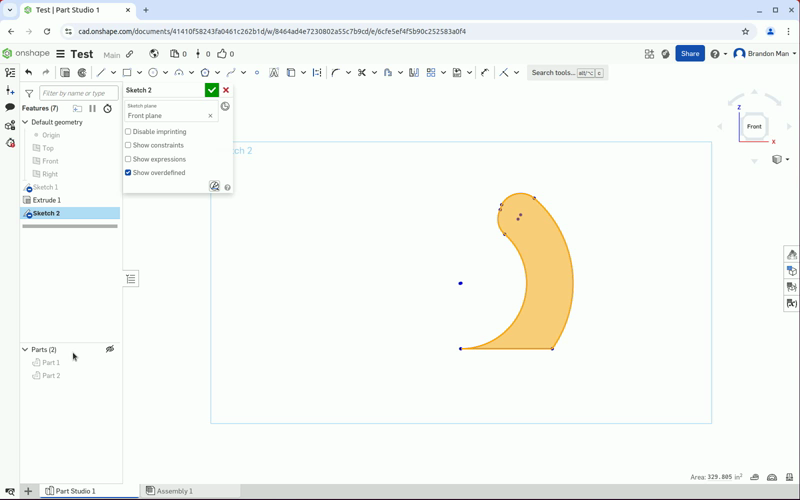
key(shift+e)
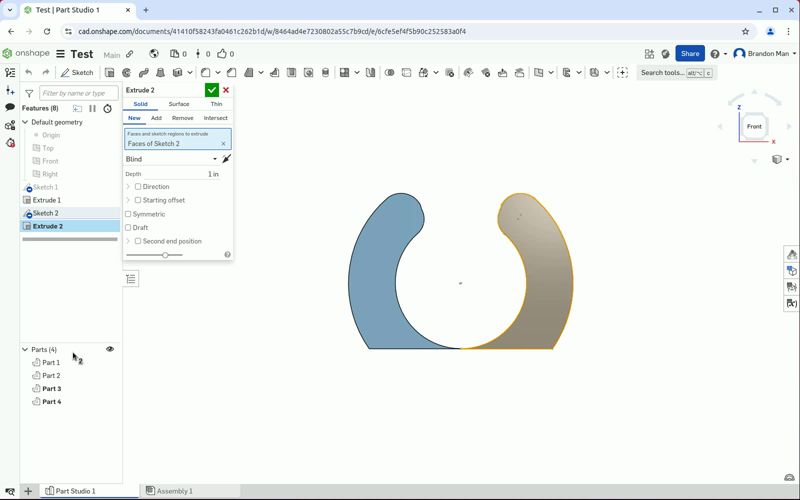
mouse_move(143, 106)
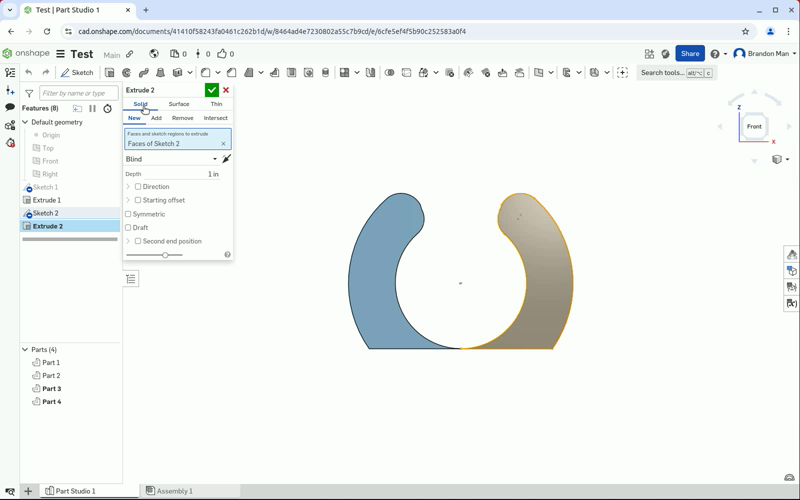
click(143, 106)
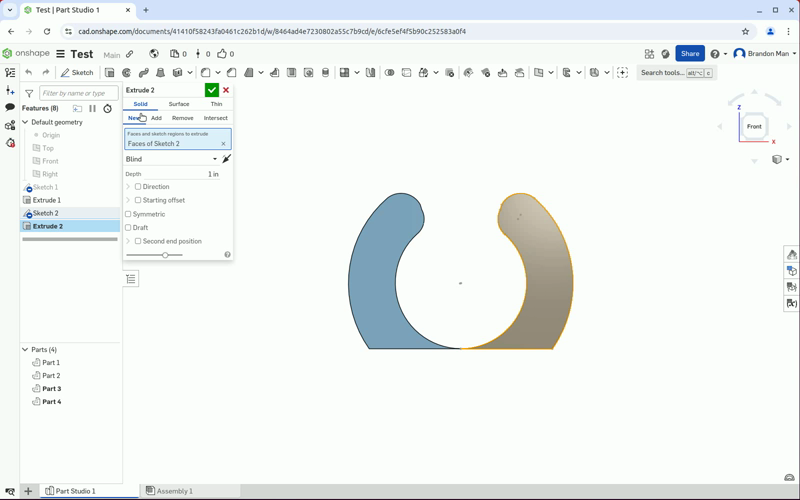
mouse_move(137, 120)
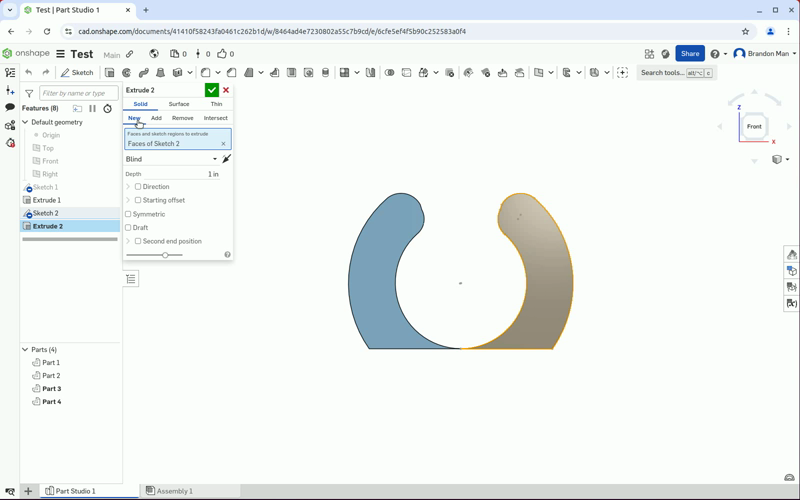
click(137, 120)
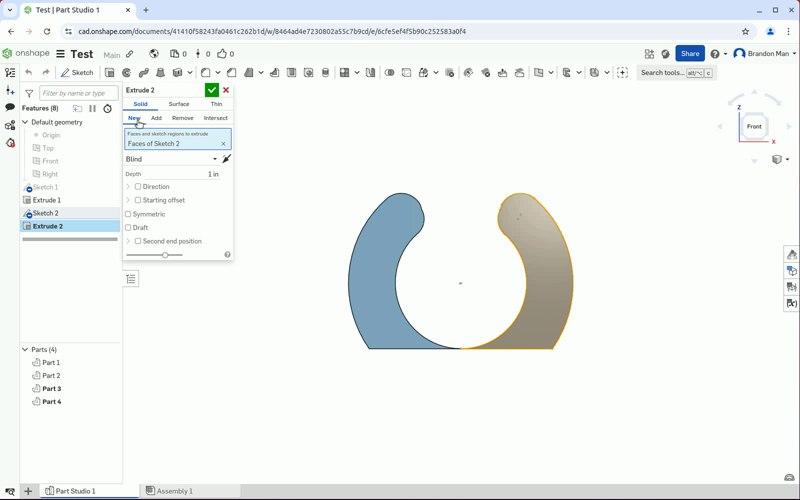
key(tab, 4)
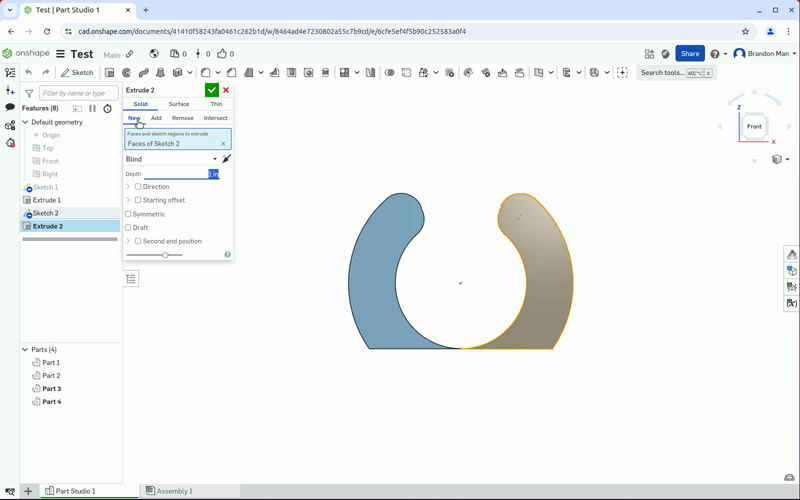
text(-26.96)
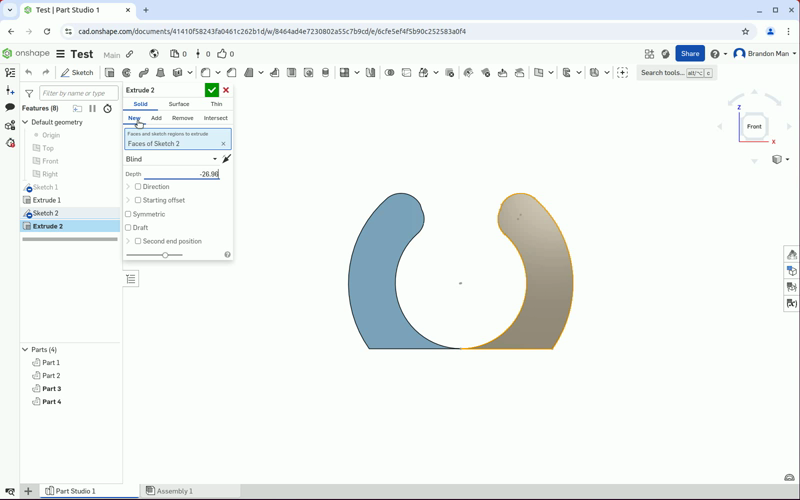
key(tab, 3)
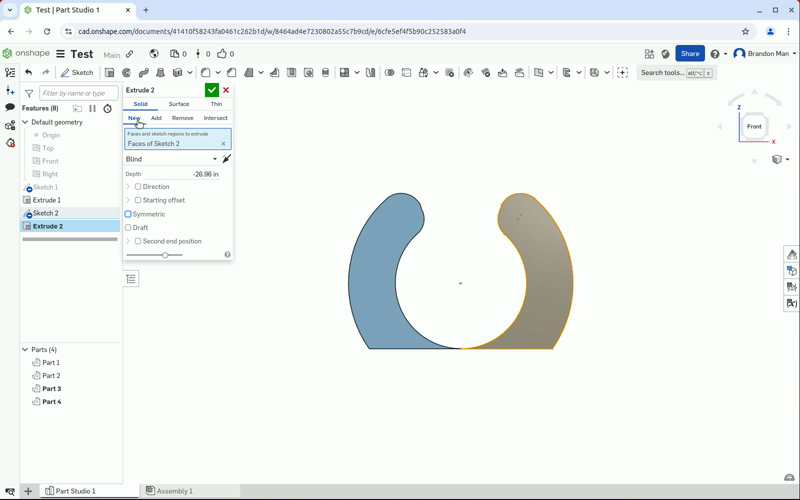
key(space)
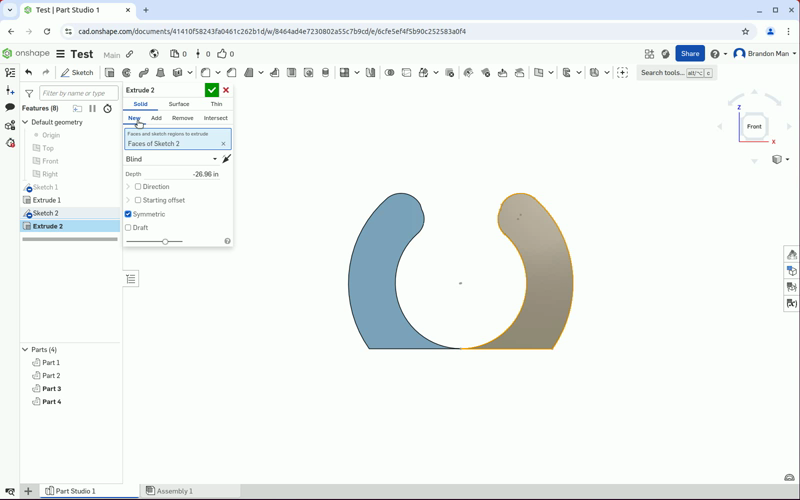
key(enter)
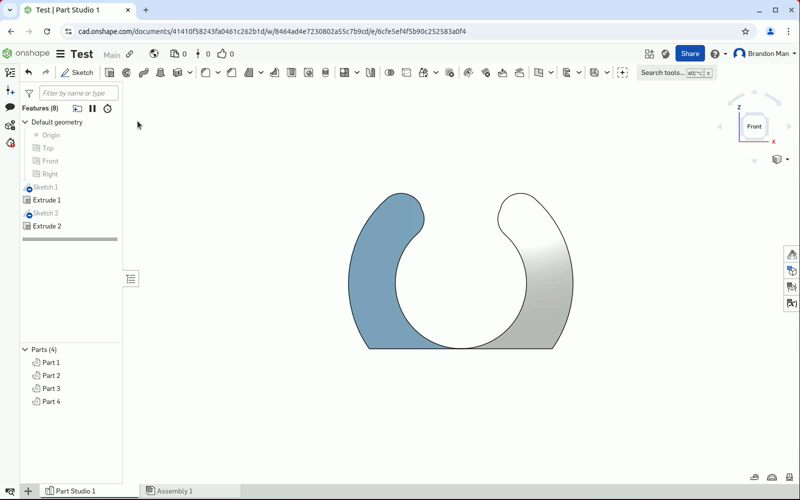
key(shift+h)
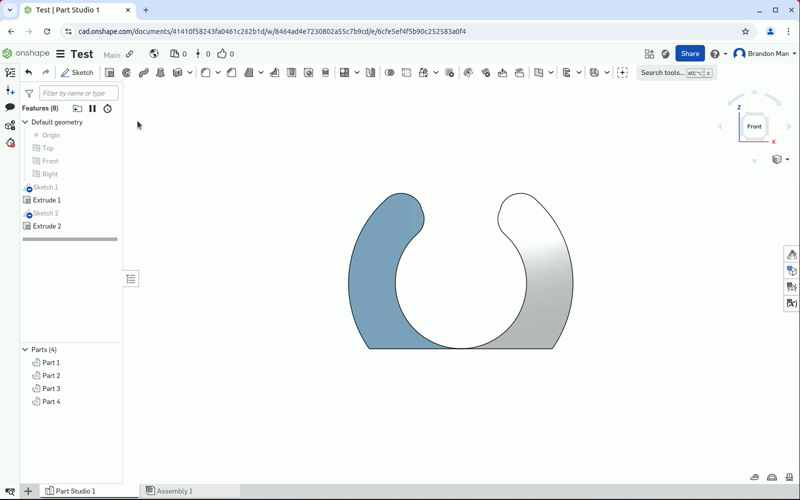
key(shift+h)
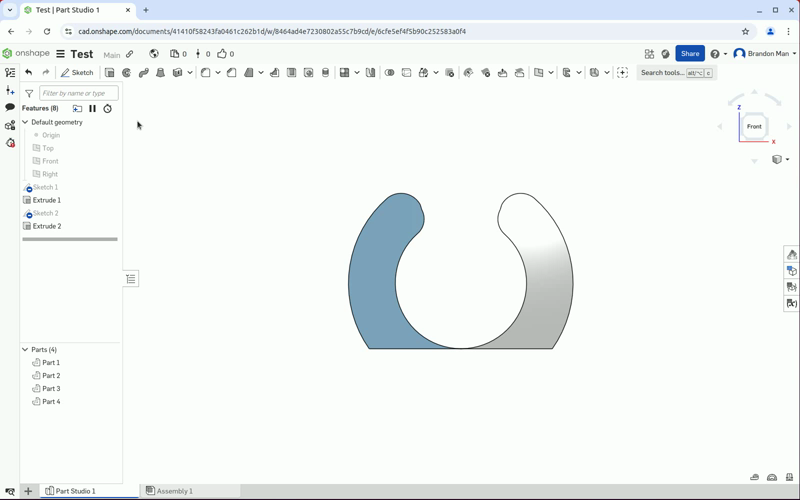
mouse_move(73, 189)
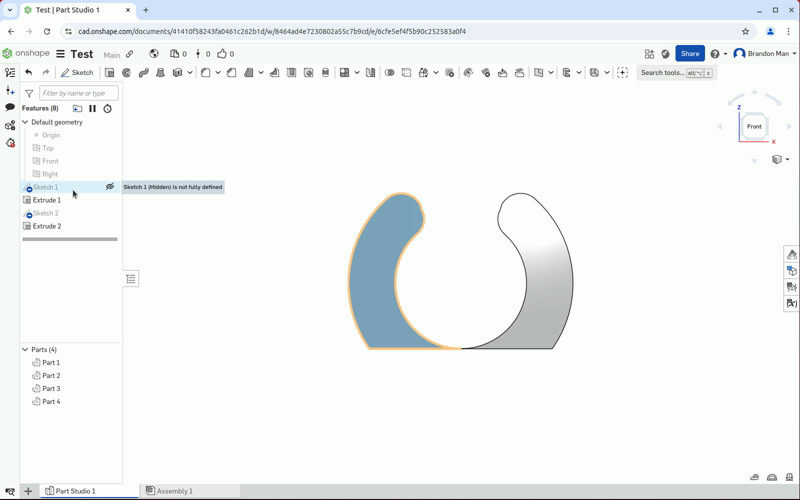
click(73, 189)
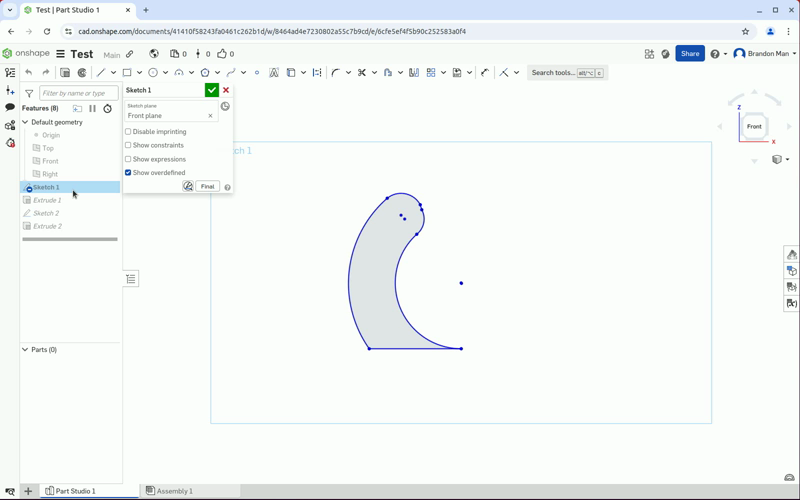
mouse_move(229, 92)
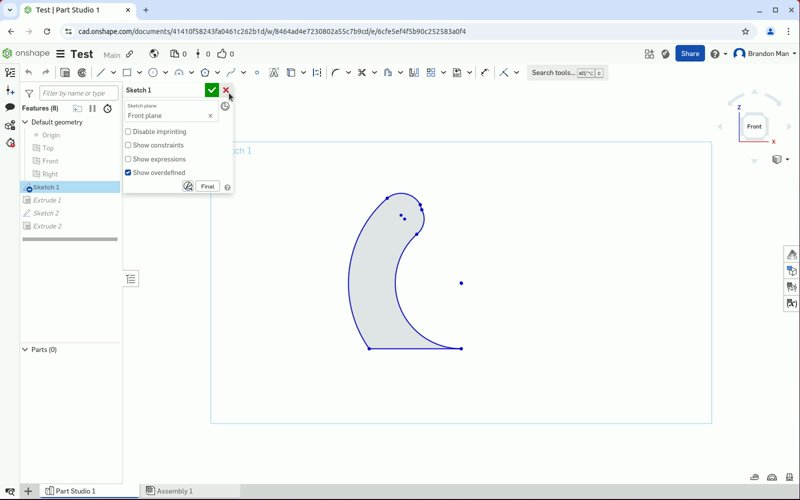
click(229, 92)
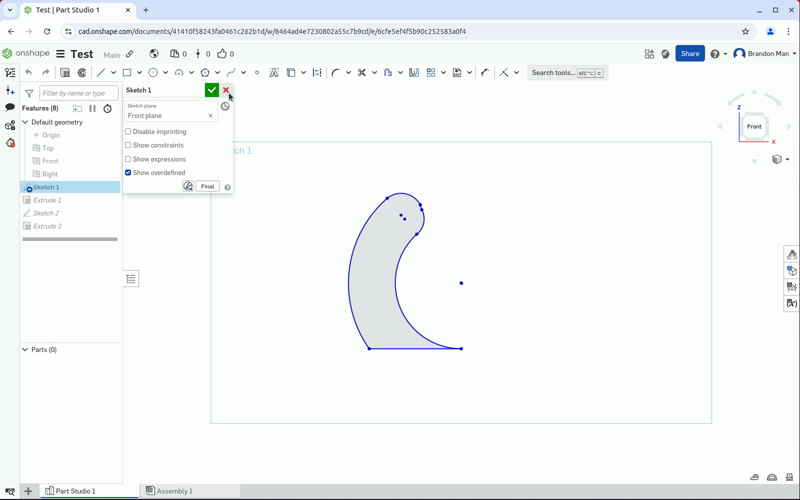
key(shift+s)
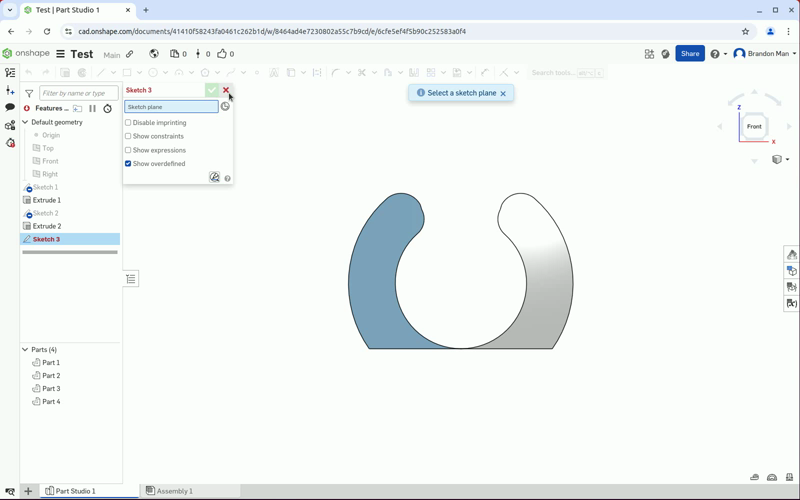
mouse_move(73, 163)
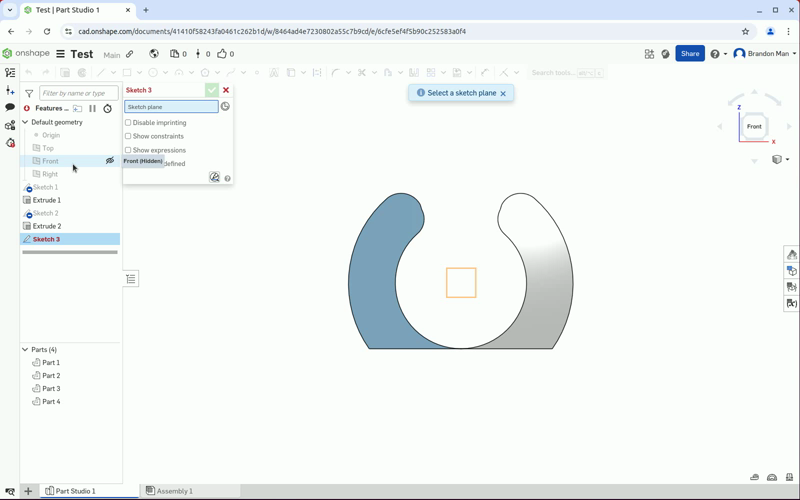
click(73, 163)
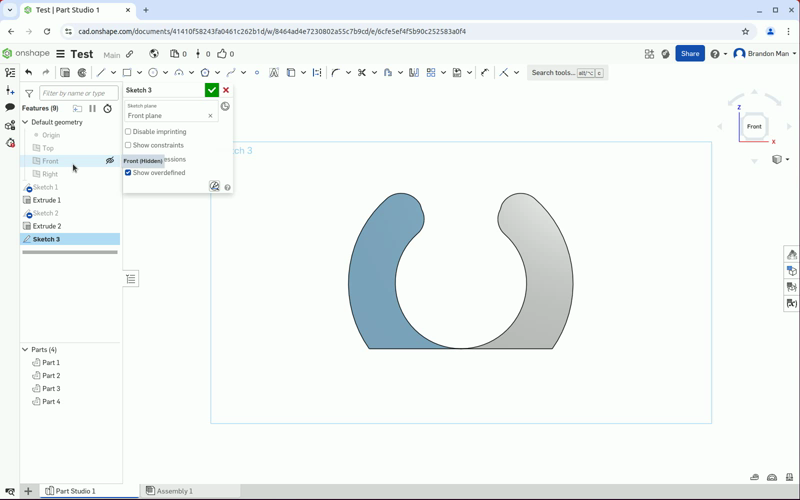
mouse_move(73, 352)
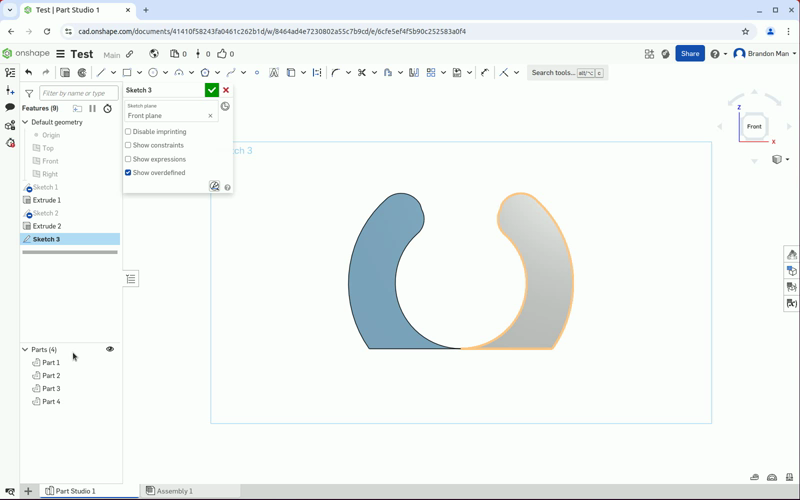
key(y)
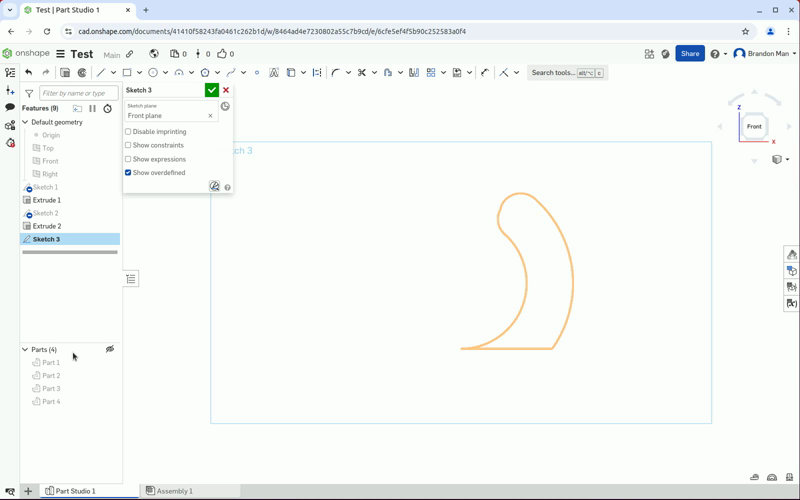
key(l)
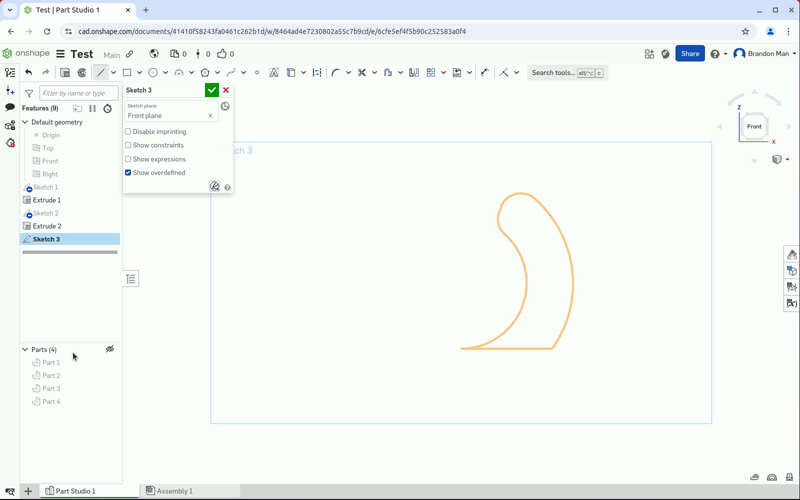
key_down(shift)
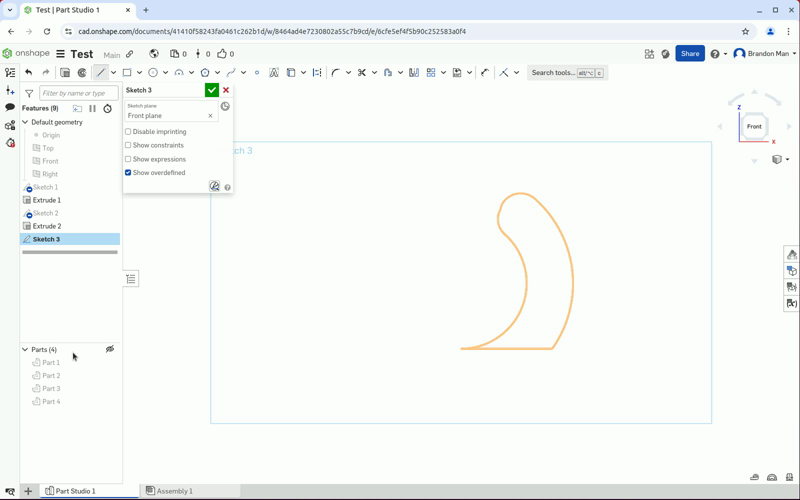
mouse_move(355, 321)
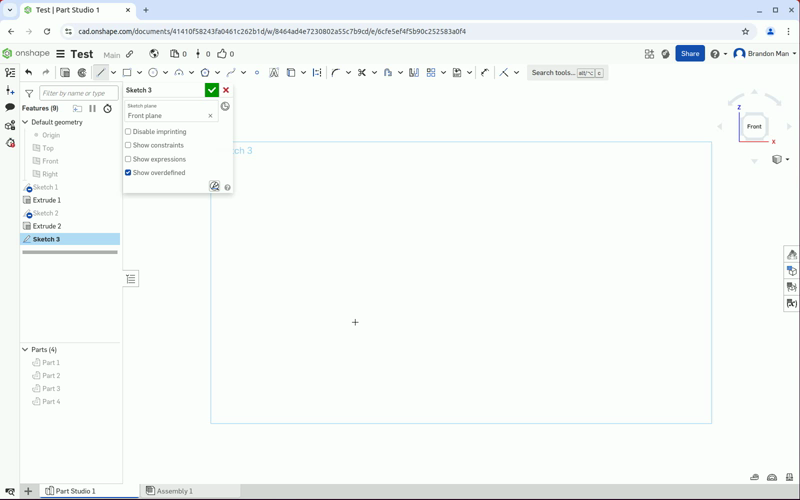
click(355, 321)
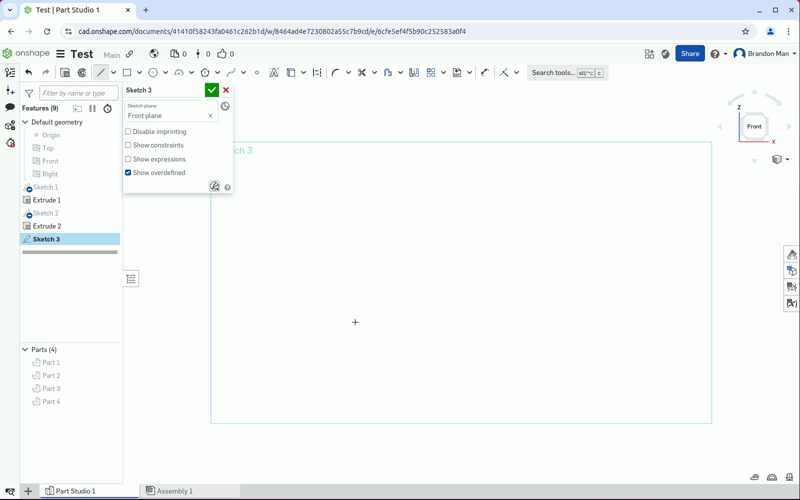
key_up(shift)
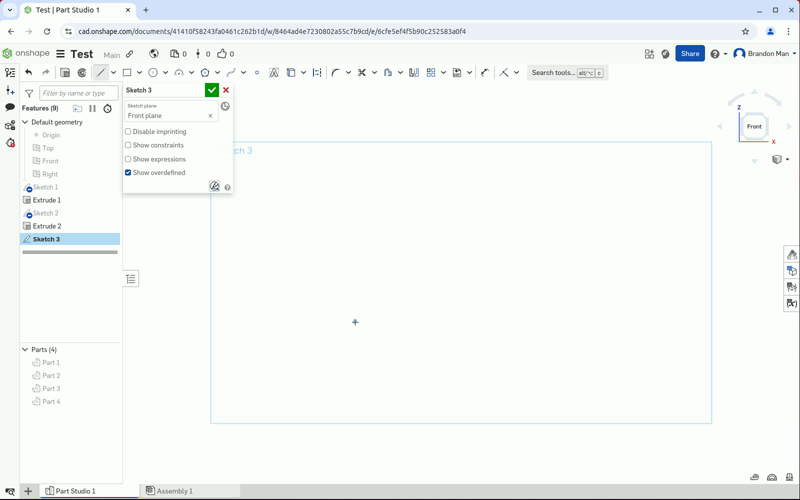
key_down(shift)
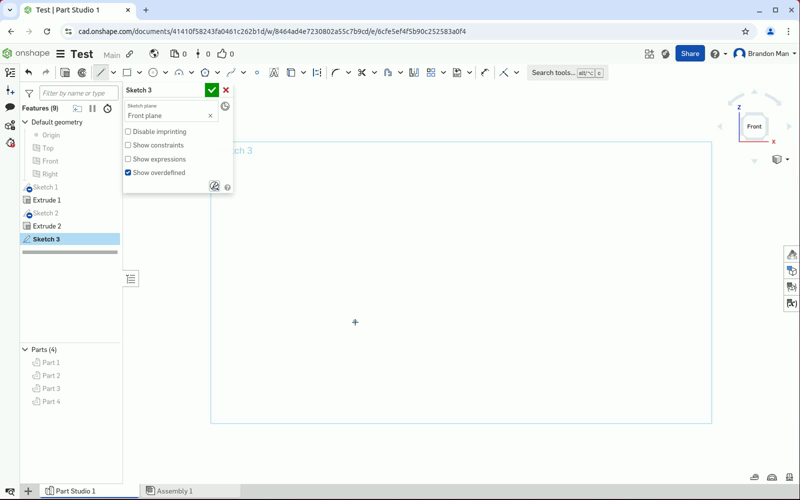
mouse_move(385, 321)
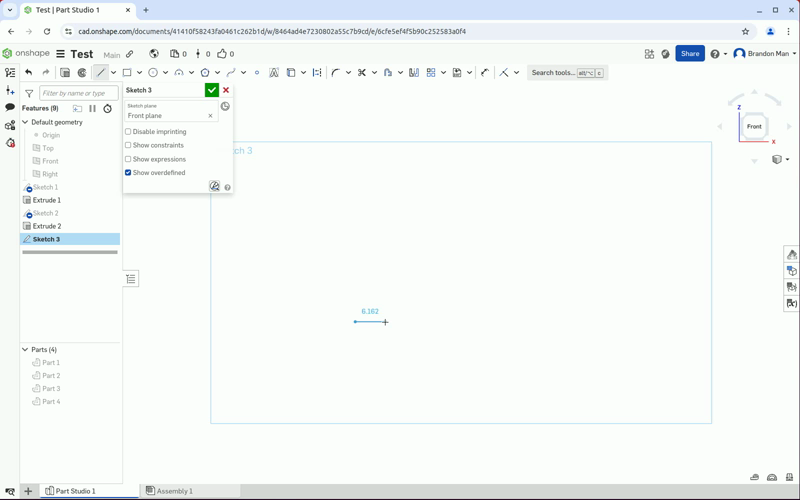
mouse_move(365, 349)
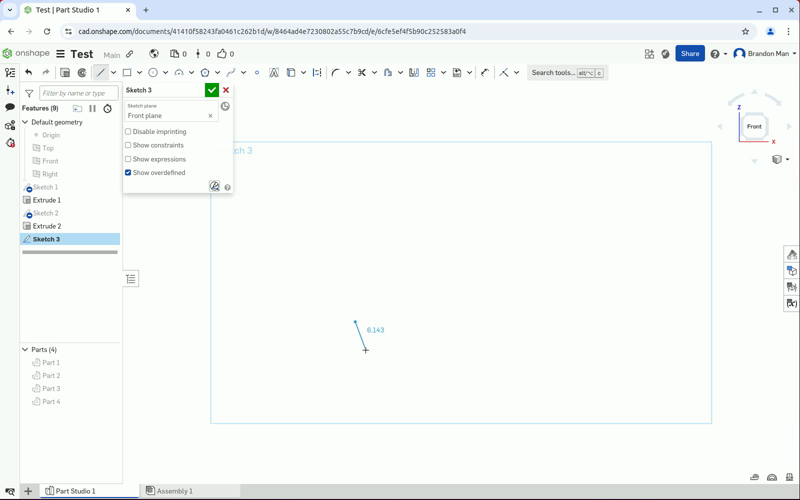
click(365, 349)
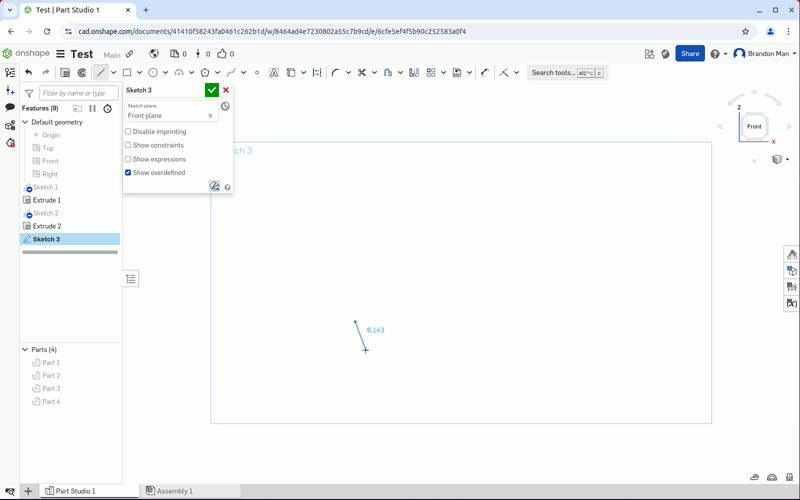
key_up(shift)
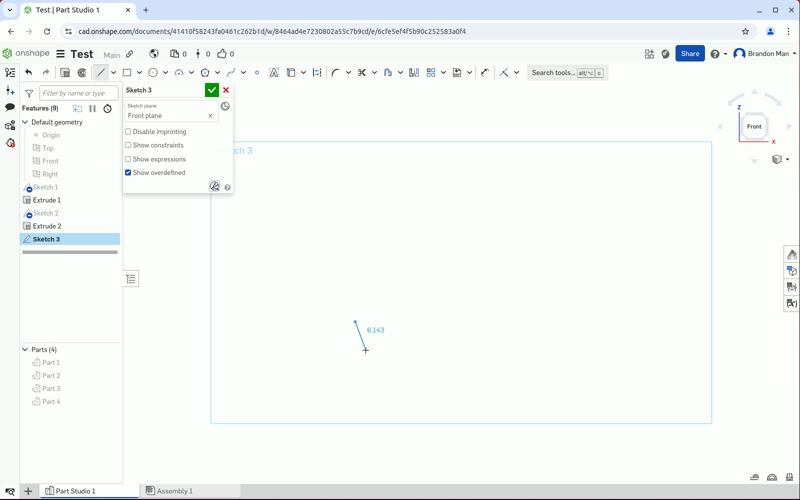
key_down(shift)
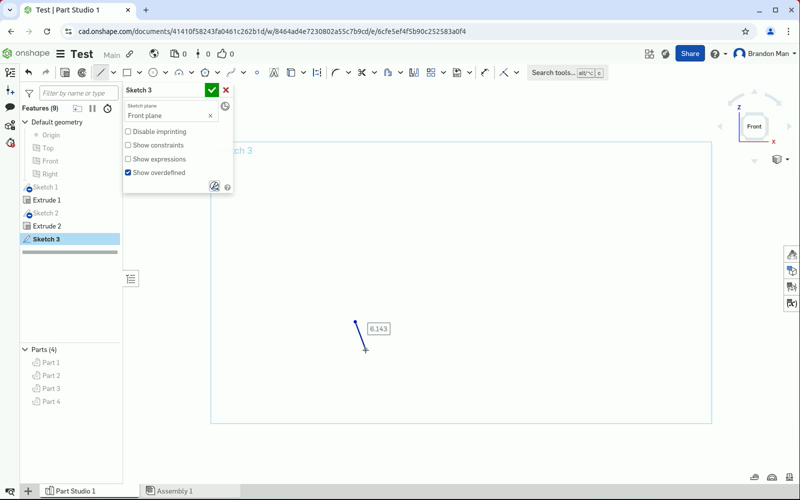
mouse_move(395, 349)
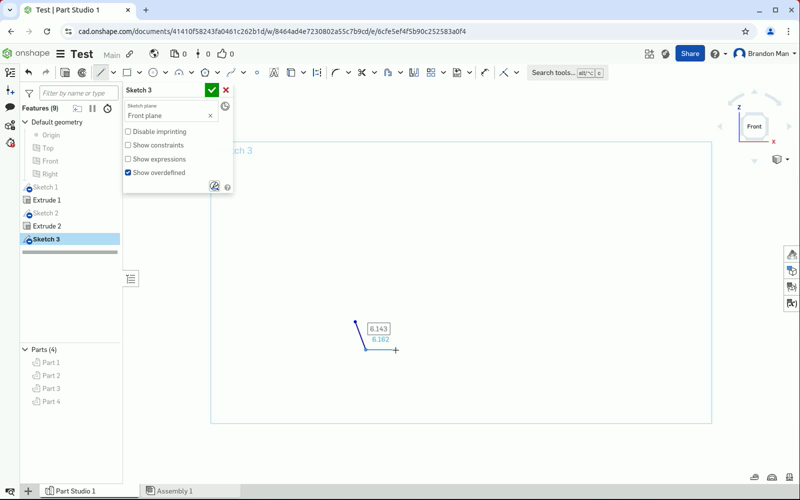
mouse_move(369, 349)
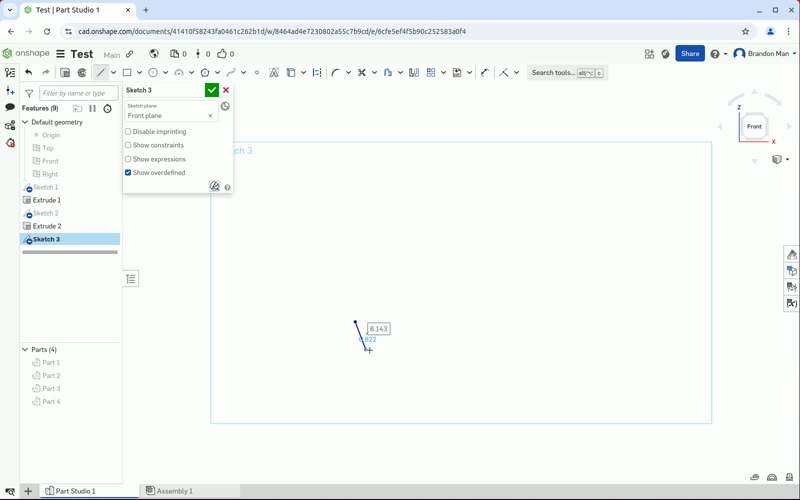
scroll(6)
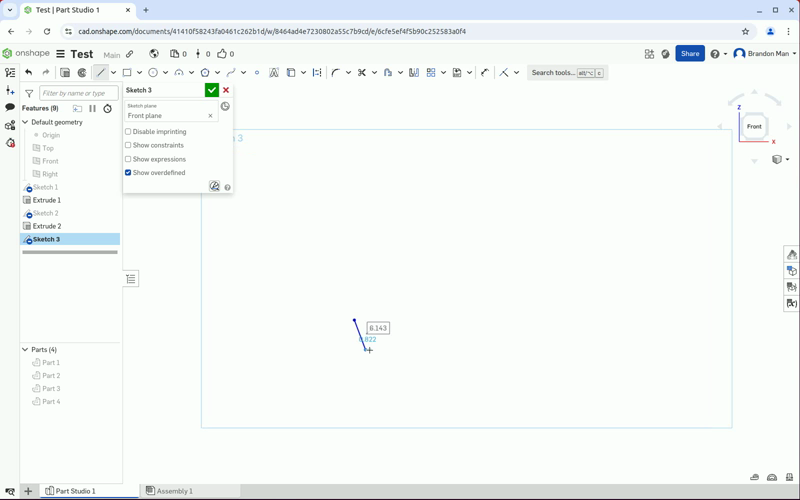
scroll(6)
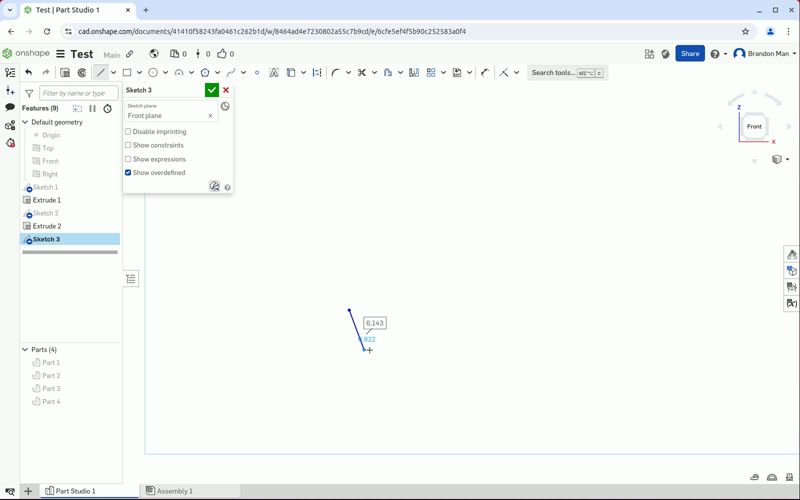
scroll(6)
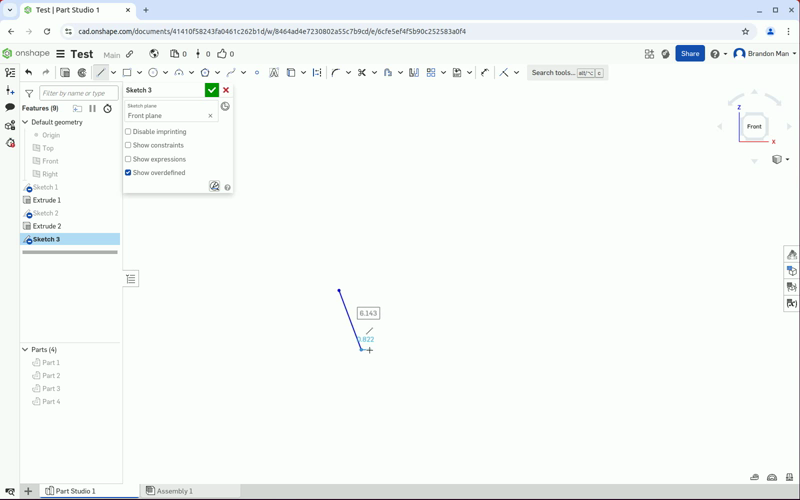
scroll(6)
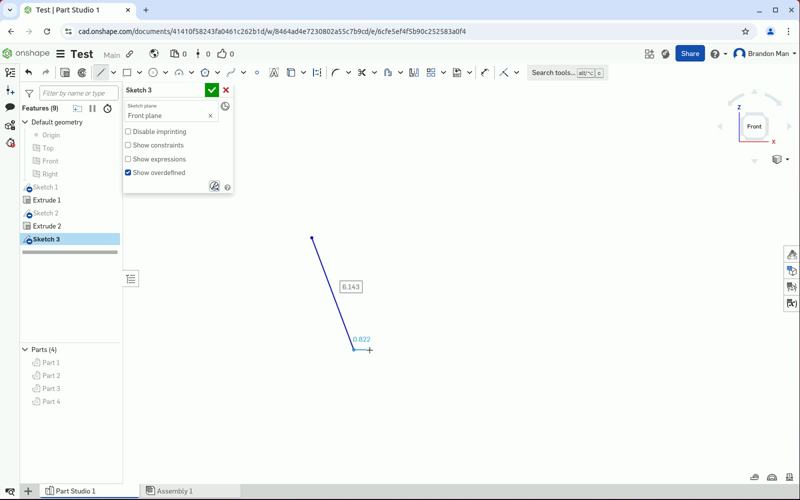
scroll(6)
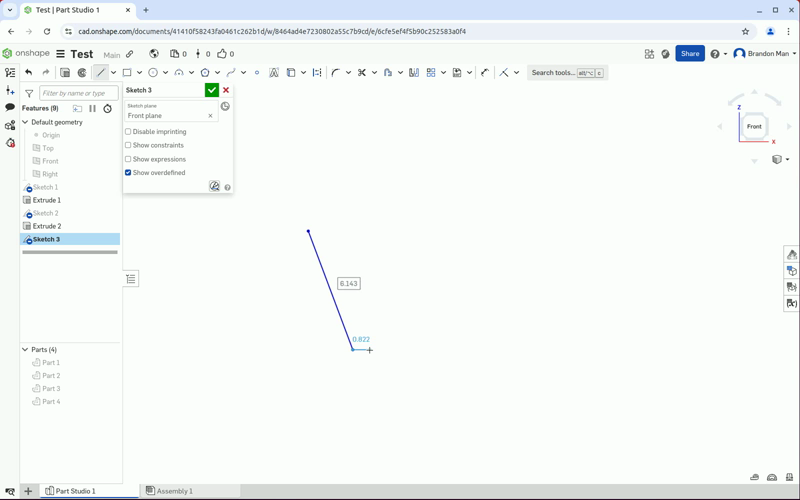
scroll(6)
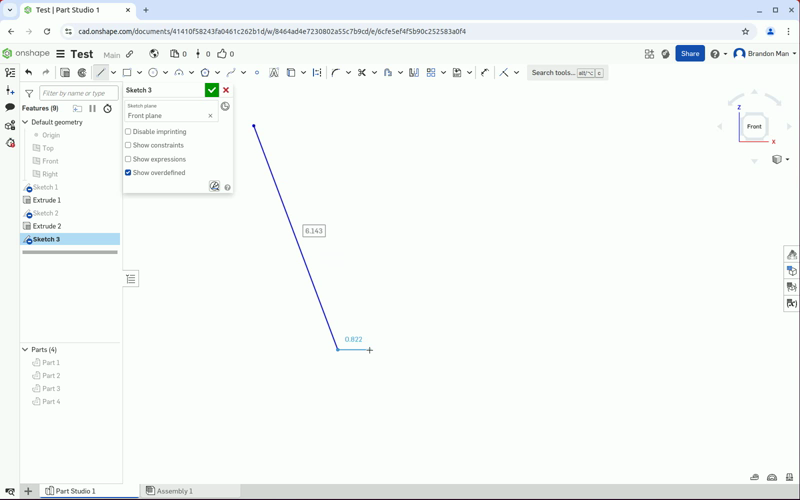
scroll(6)
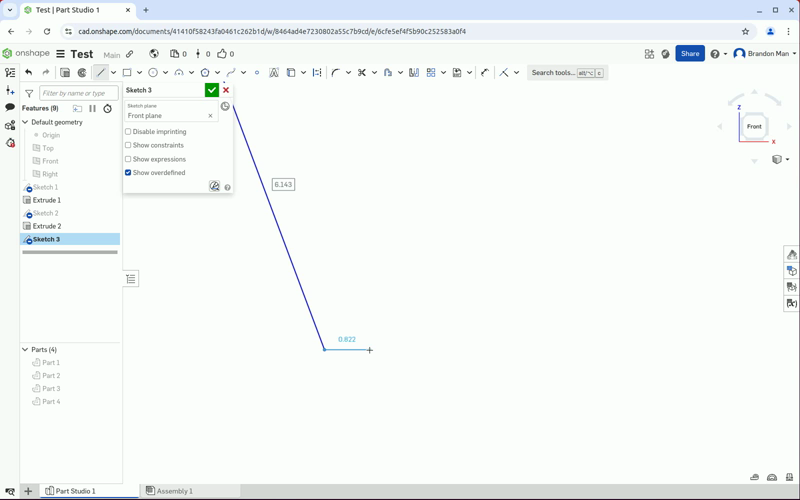
click(369, 349)
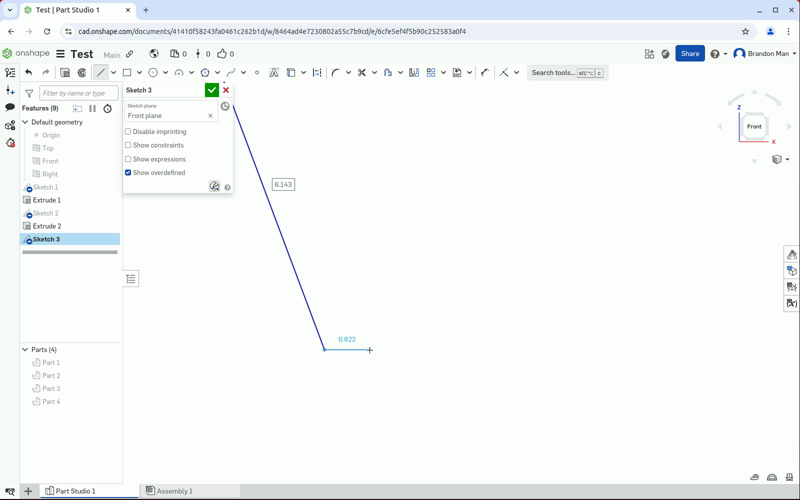
scroll(-6)
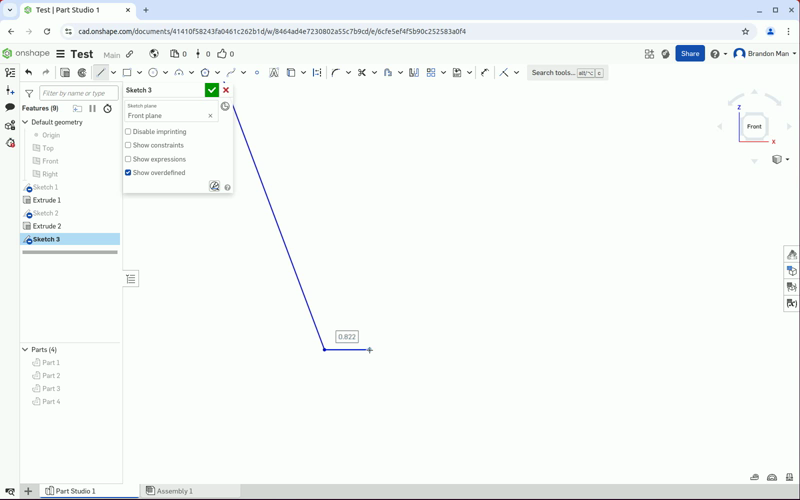
scroll(-6)
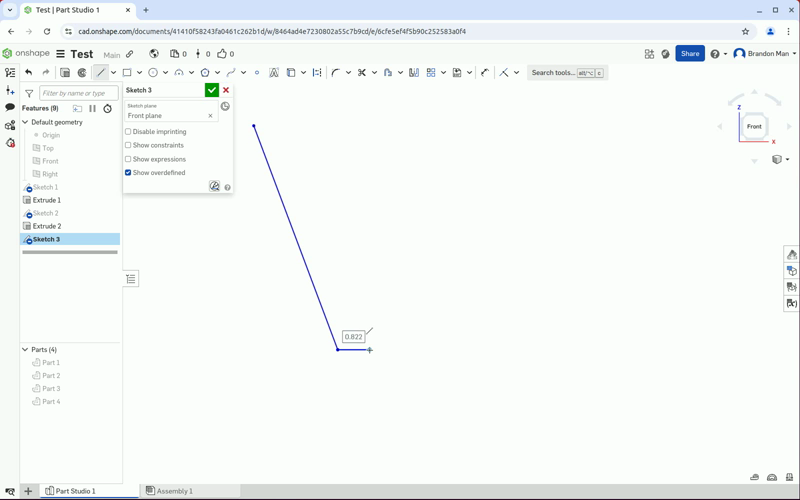
scroll(-6)
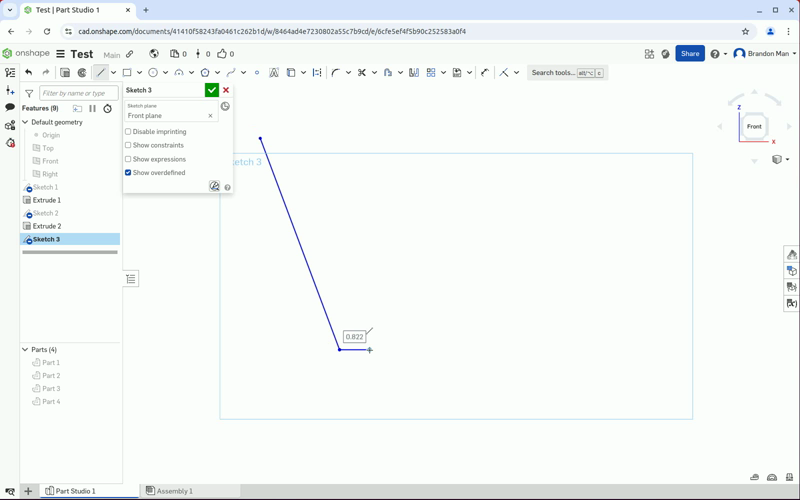
scroll(-6)
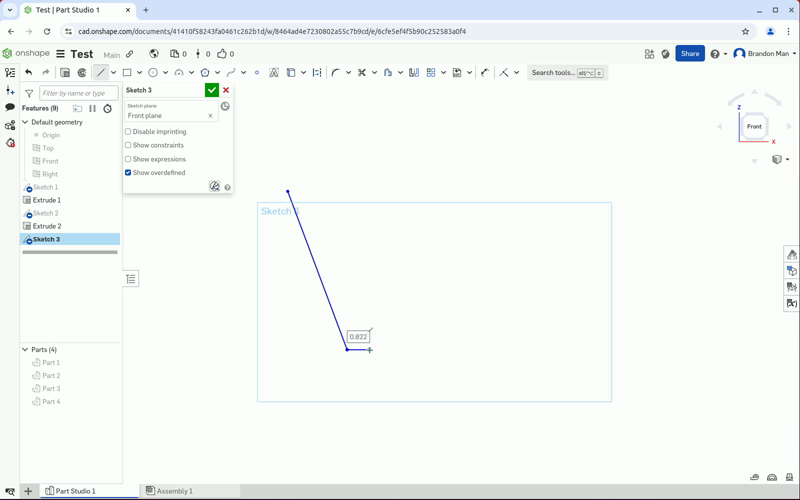
scroll(-6)
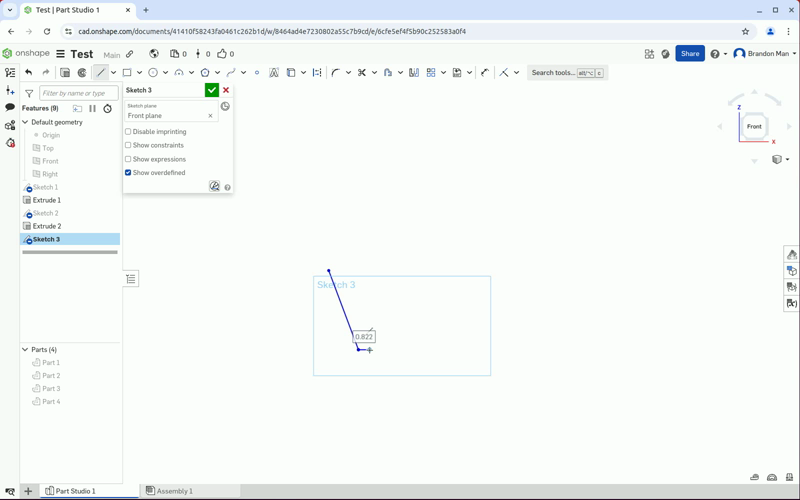
scroll(-6)
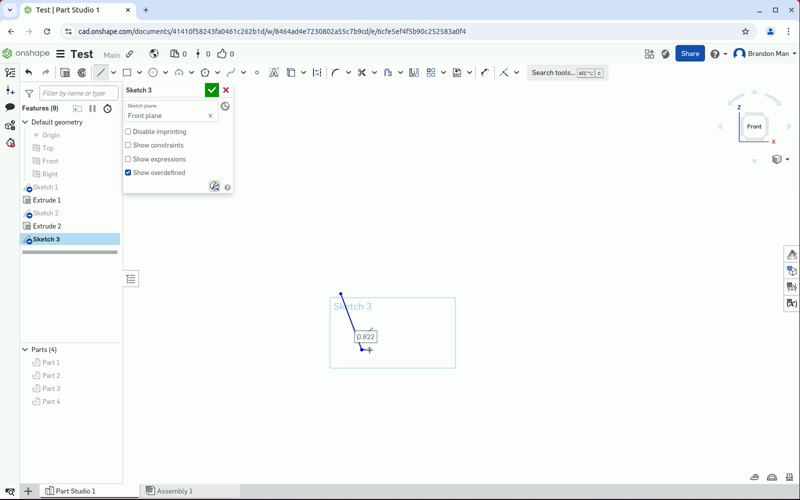
scroll(-6)
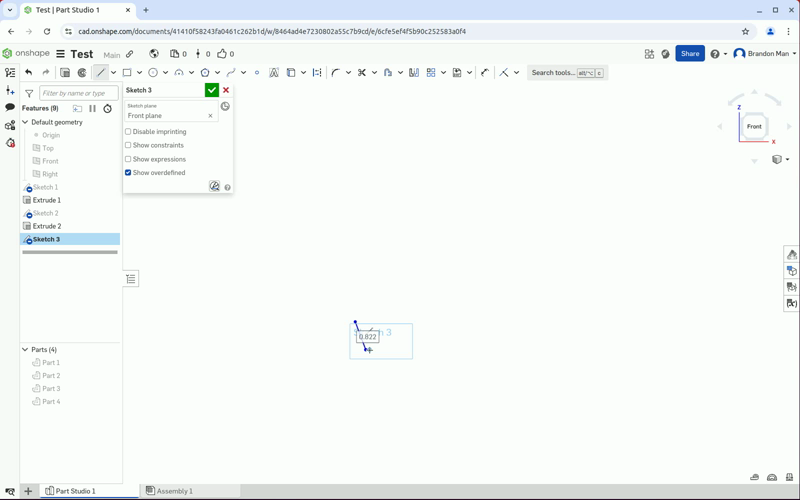
key_up(shift)
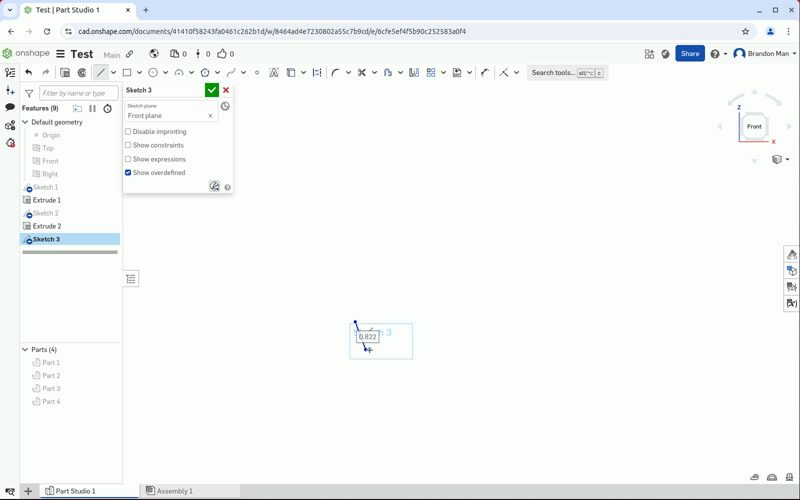
key(esc)
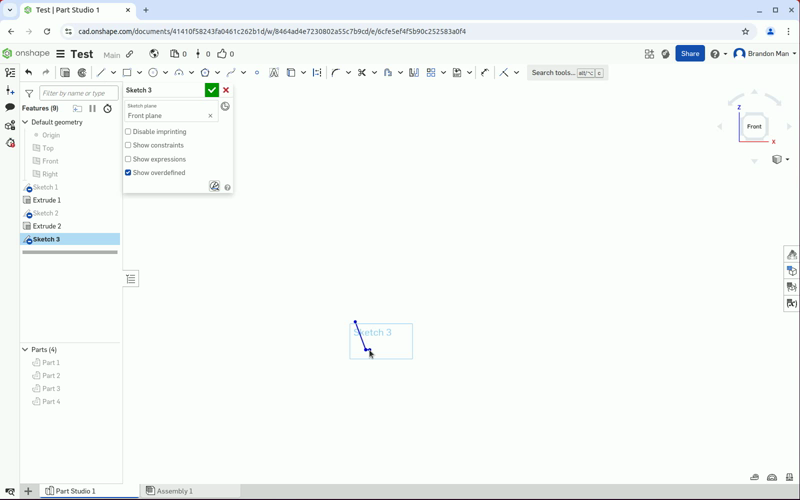
key(a)
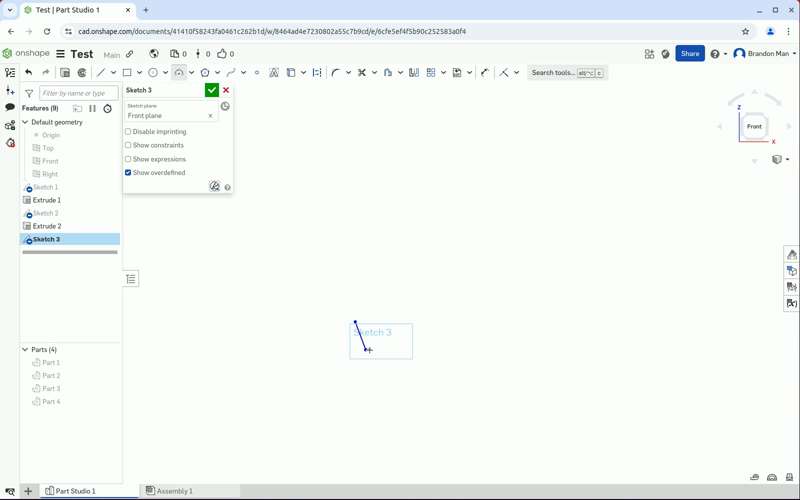
mouse_move(369, 349)
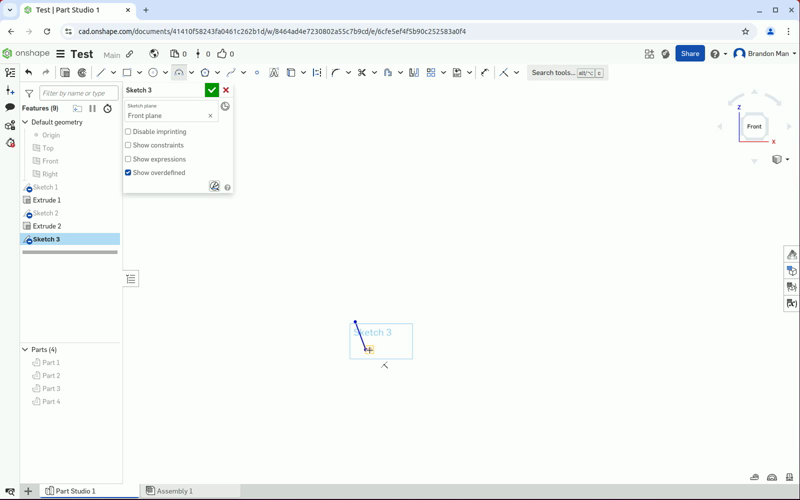
scroll(6)
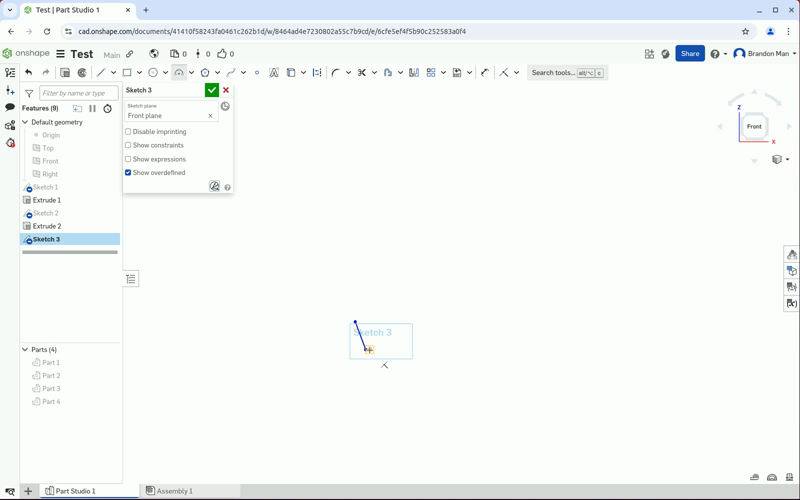
scroll(6)
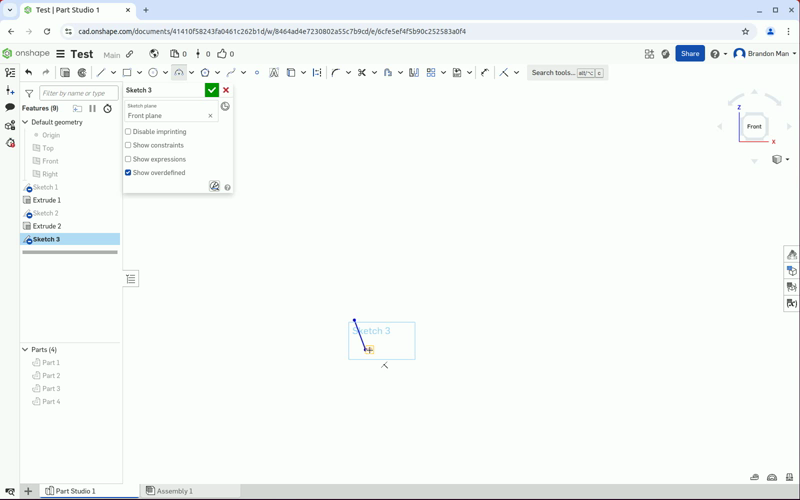
scroll(6)
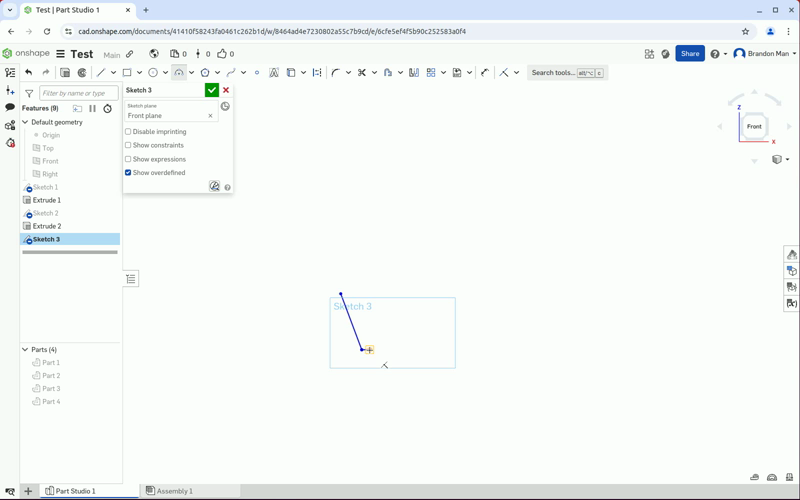
scroll(6)
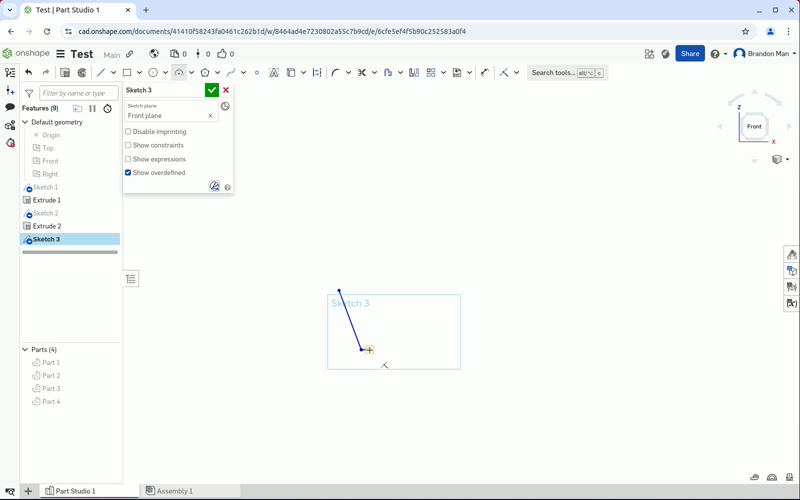
scroll(6)
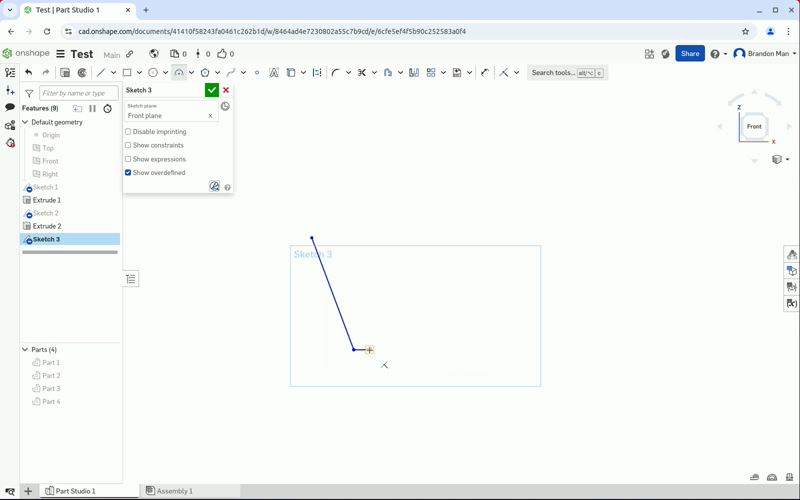
scroll(6)
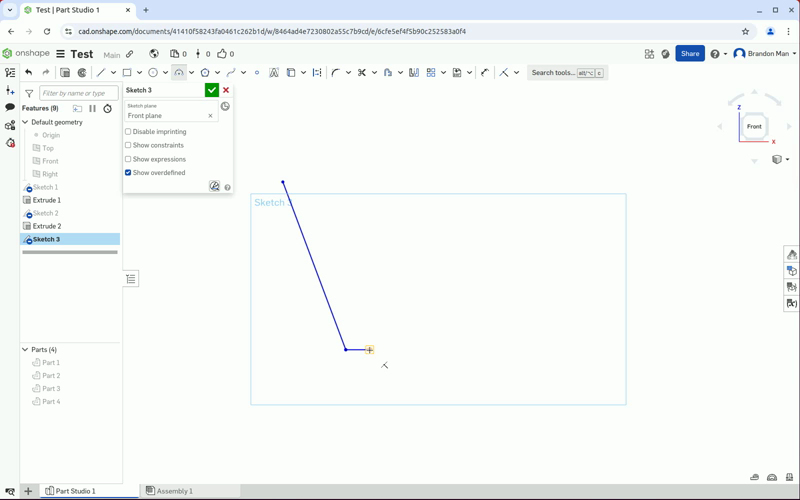
scroll(6)
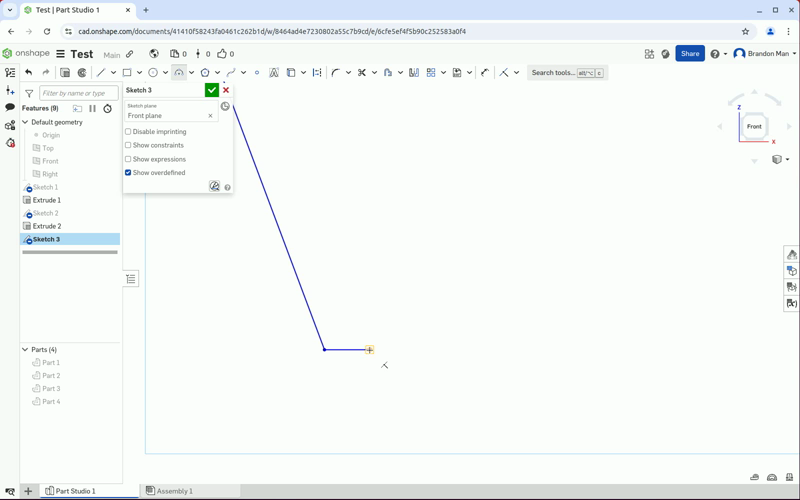
click(369, 349)
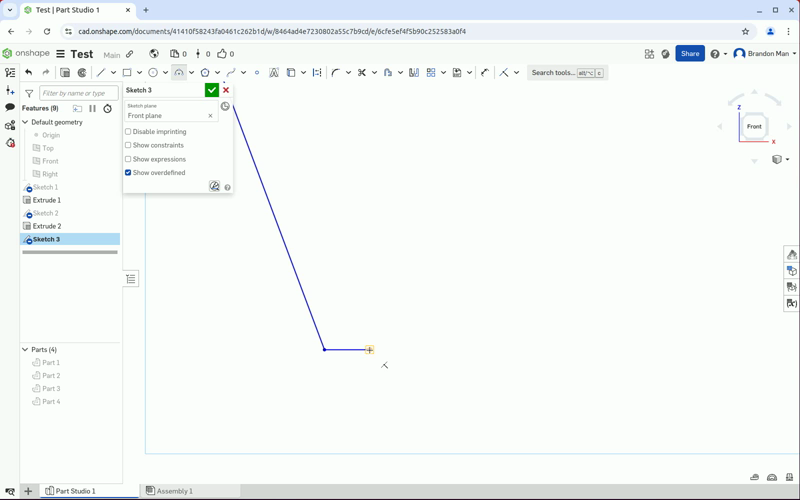
scroll(-6)
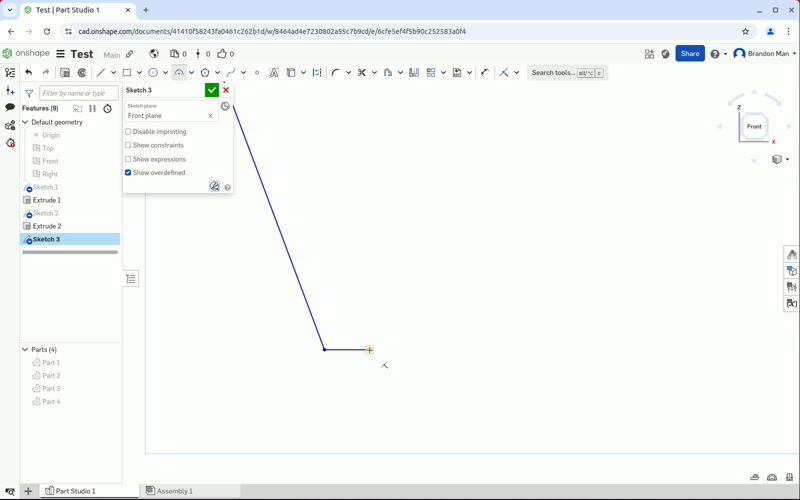
scroll(-6)
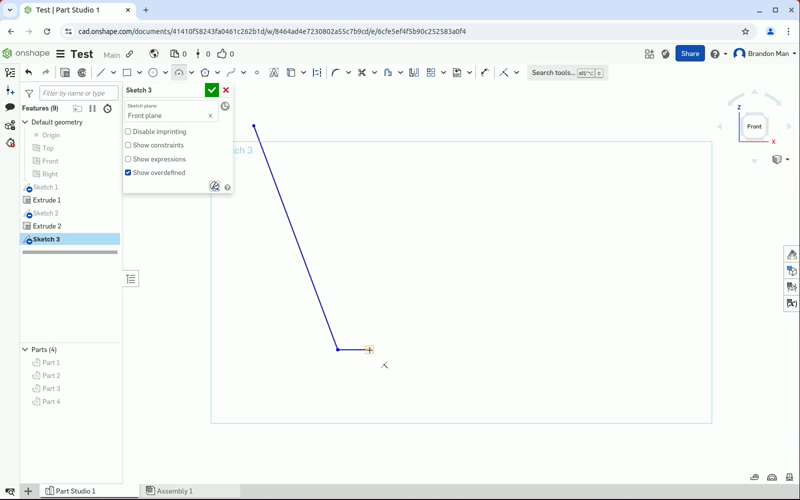
scroll(-6)
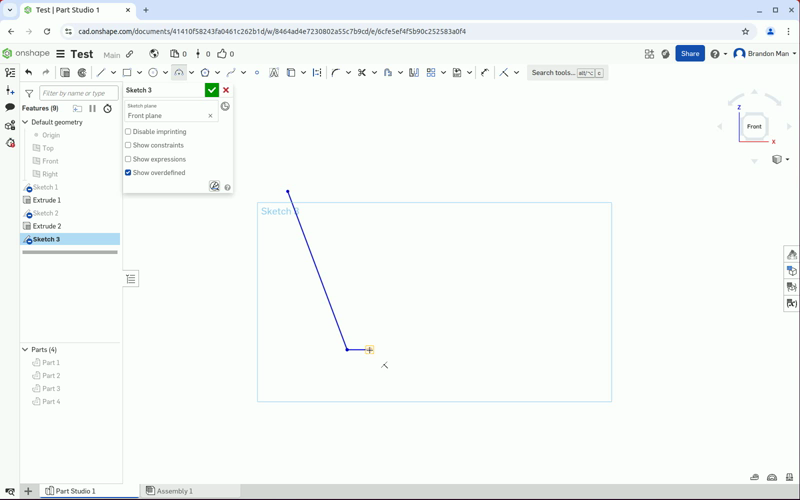
scroll(-6)
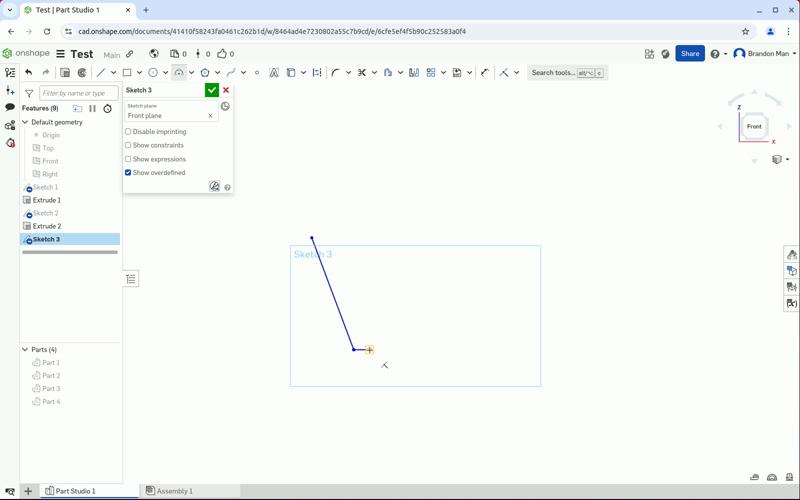
scroll(-6)
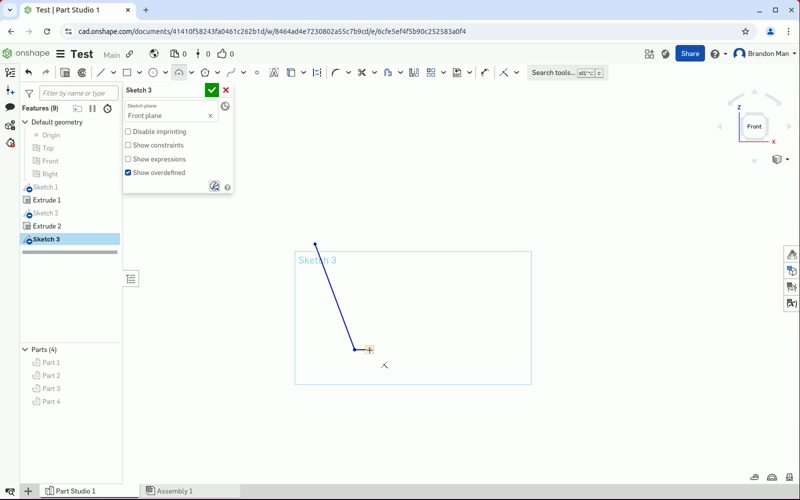
scroll(-6)
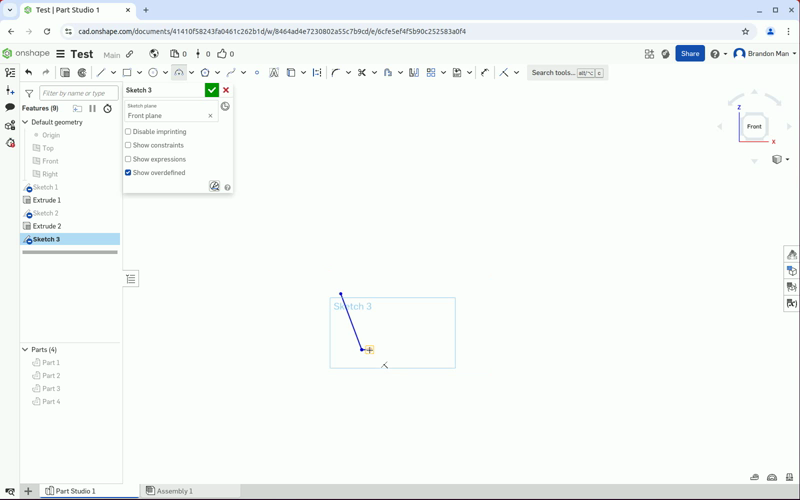
scroll(-6)
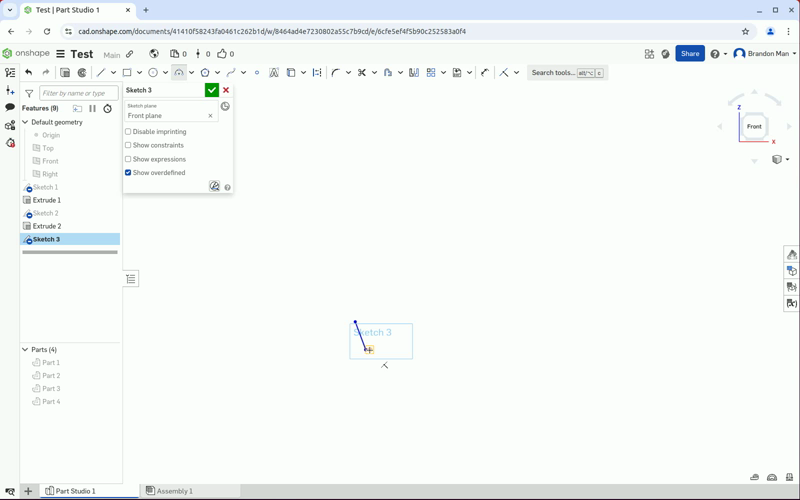
mouse_move(355, 321)
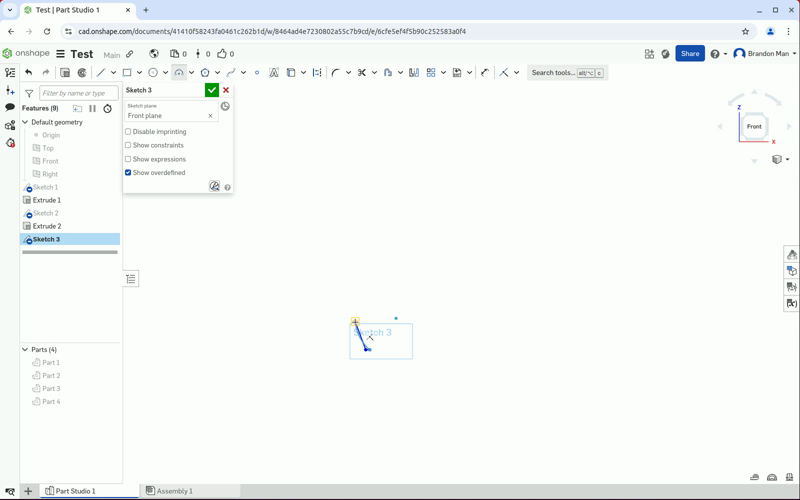
click(355, 321)
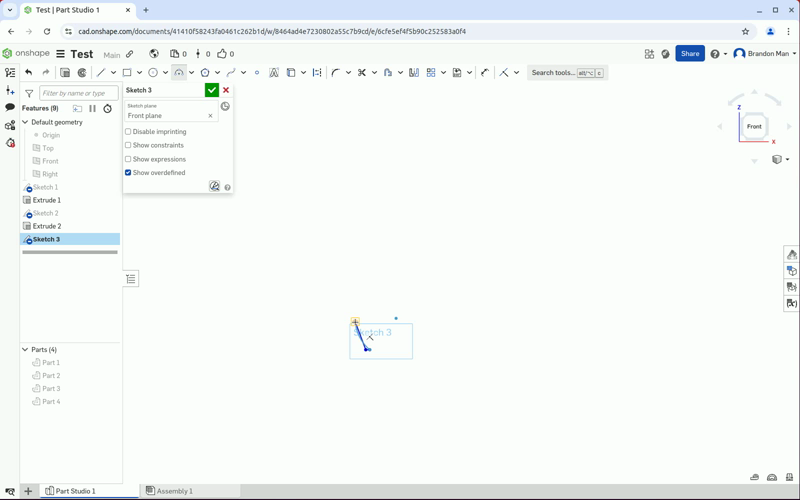
key_down(shift)
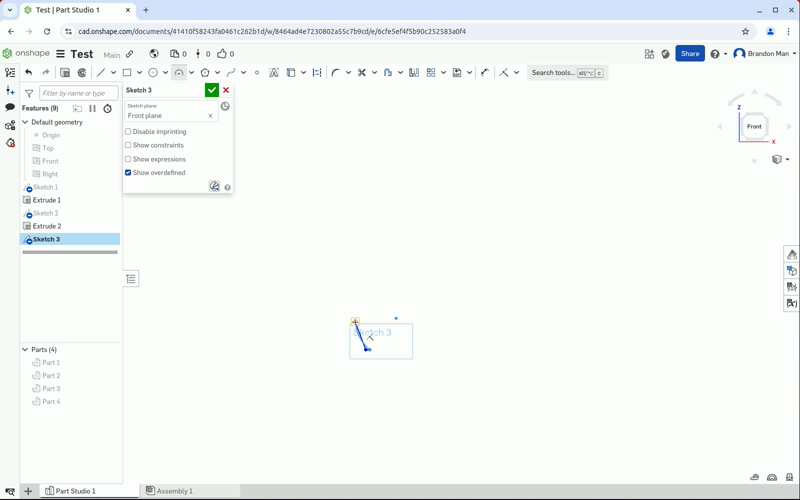
mouse_move(361, 336)
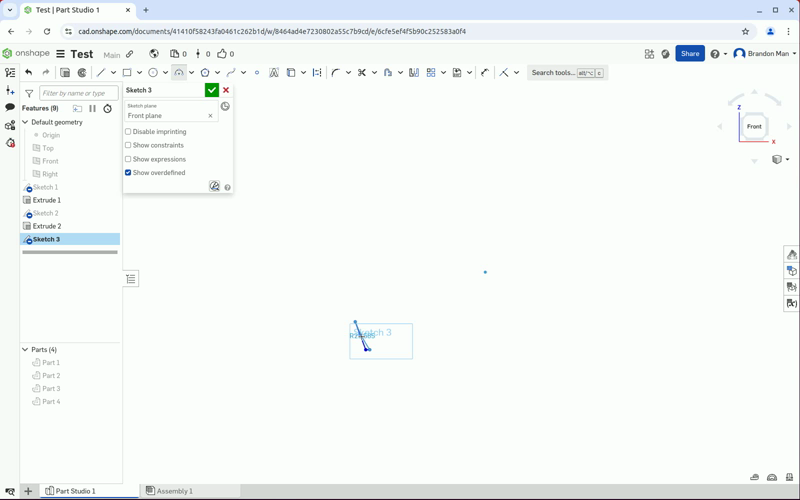
click(361, 336)
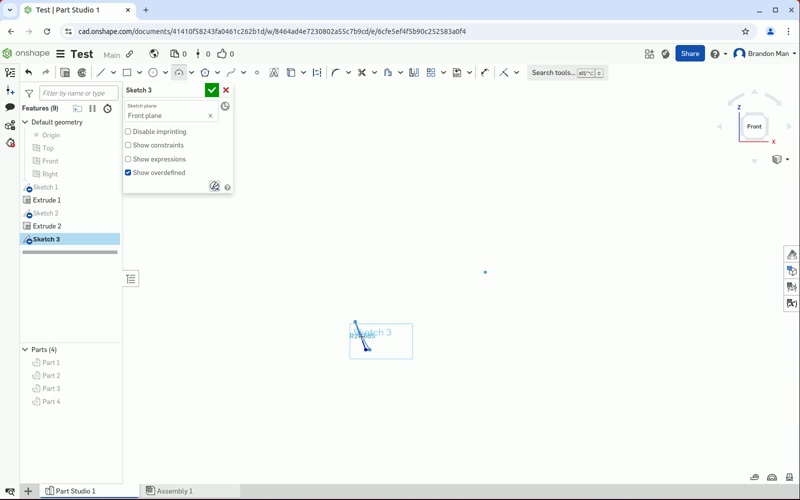
key_up(shift)
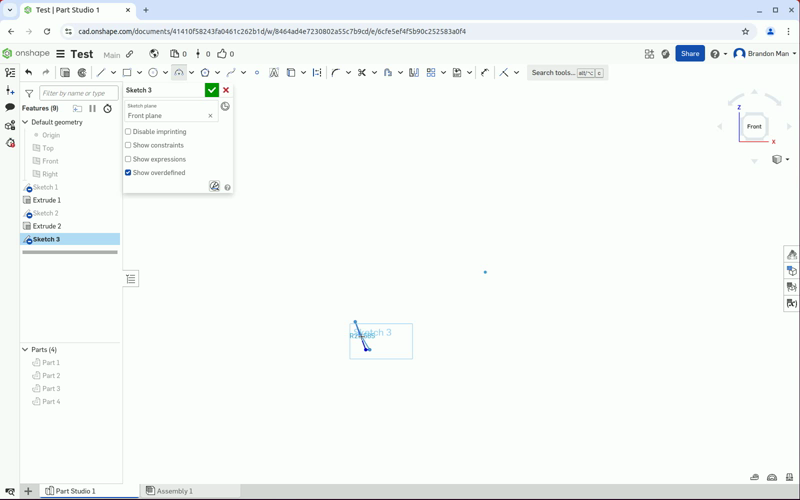
key(esc)
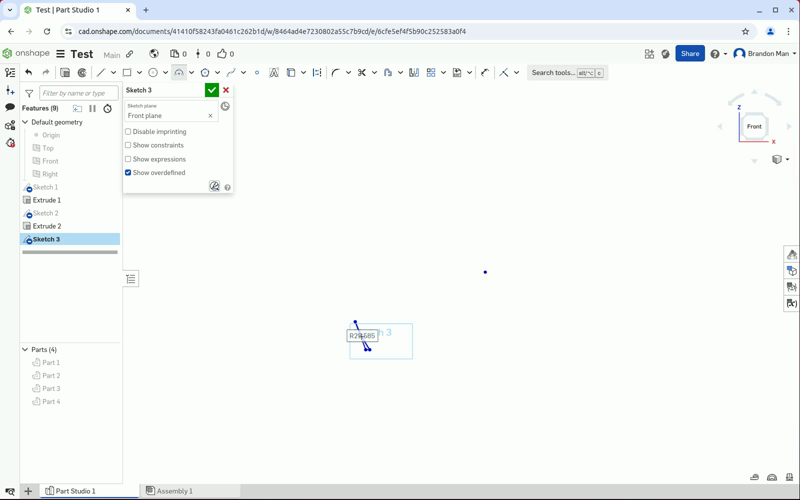
mouse_move(363, 343)
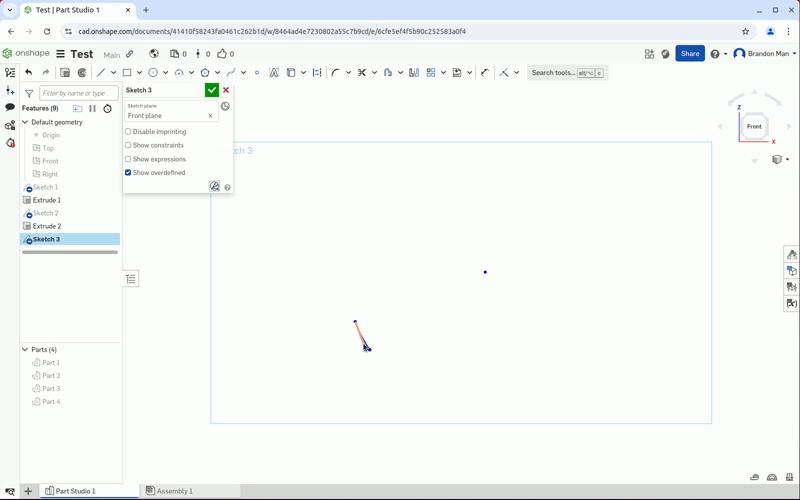
scroll(6)
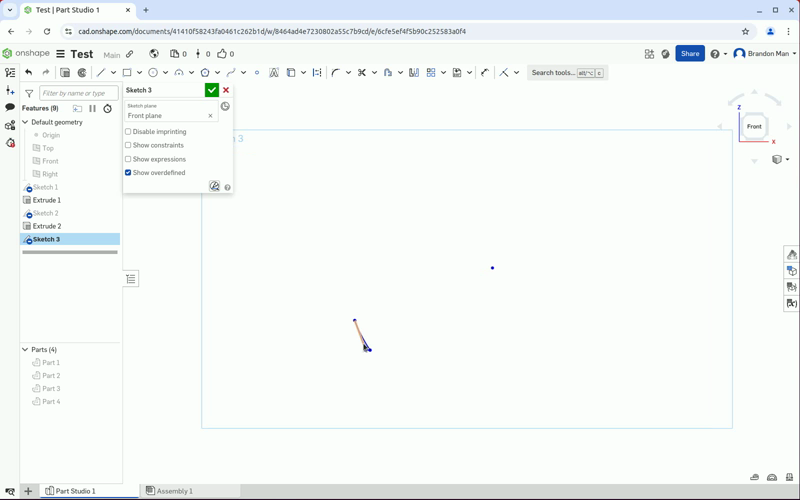
scroll(6)
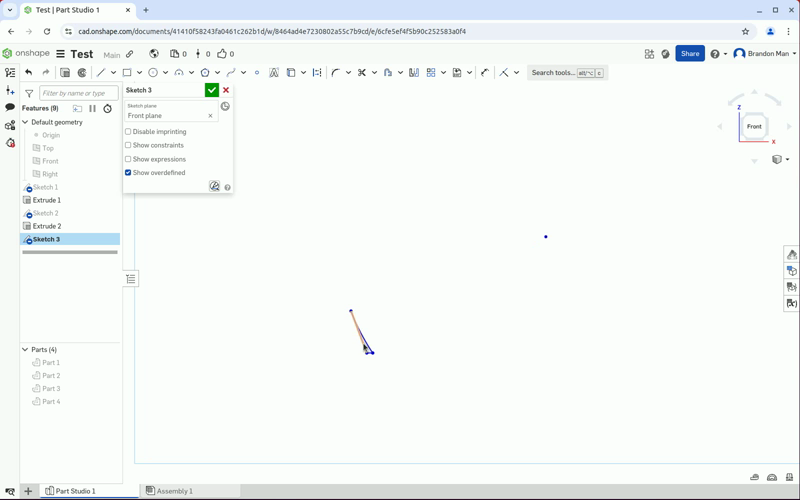
scroll(6)
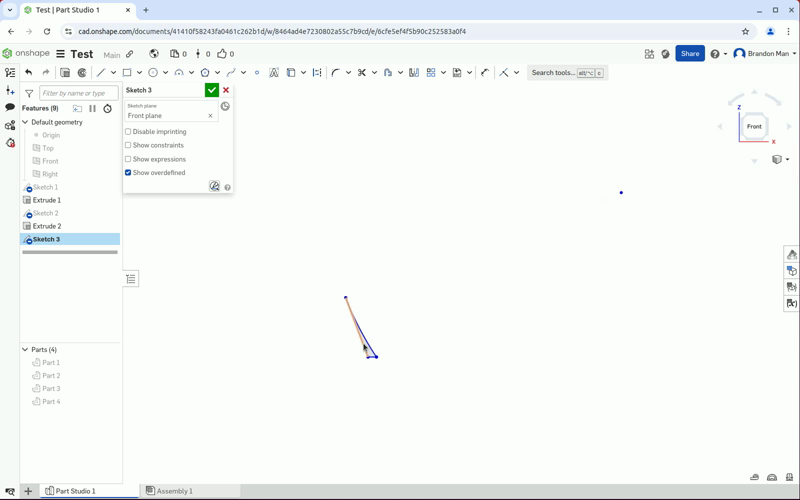
scroll(6)
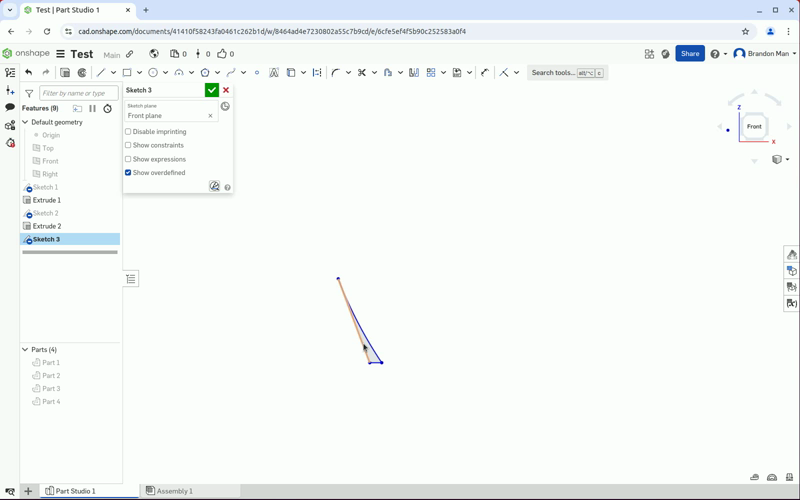
scroll(6)
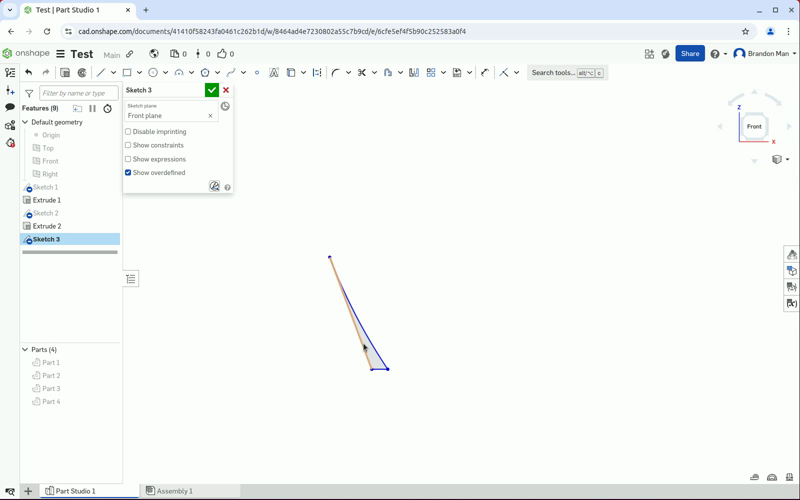
scroll(6)
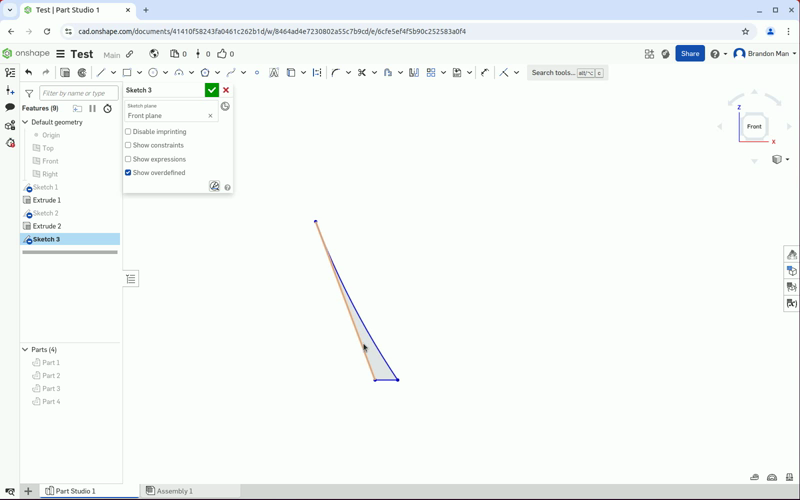
scroll(6)
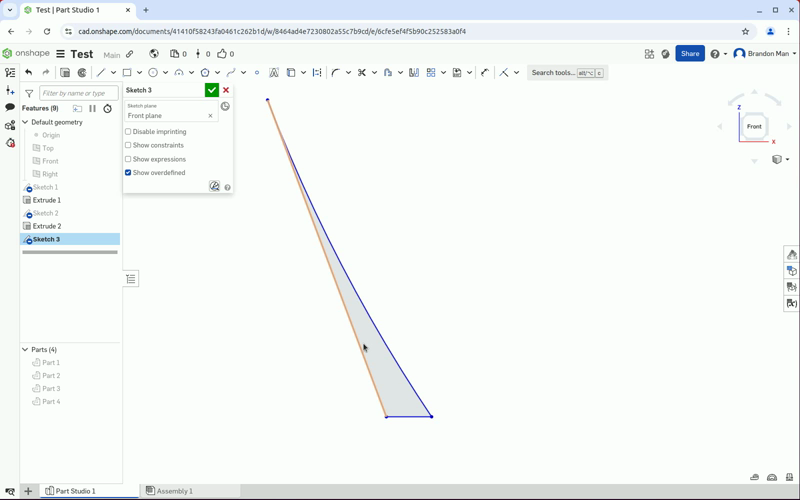
click(363, 343)
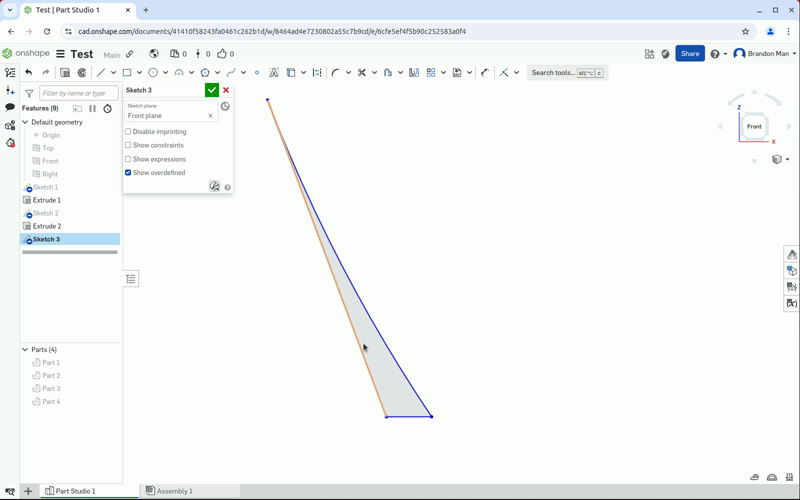
scroll(-6)
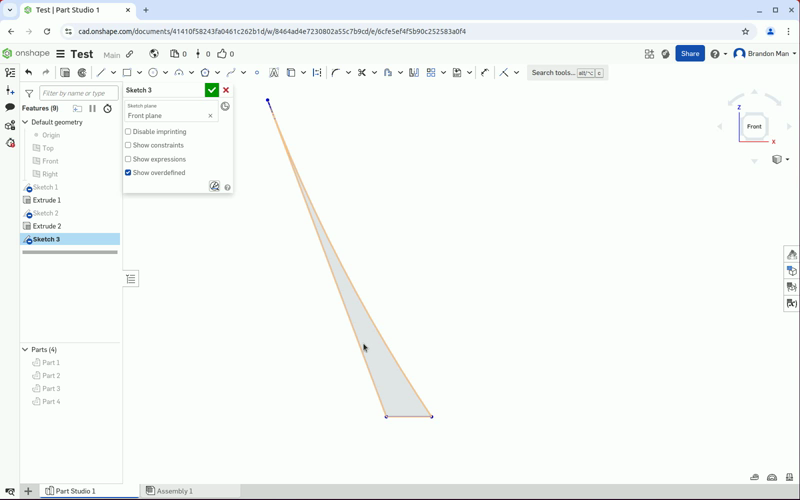
scroll(-6)
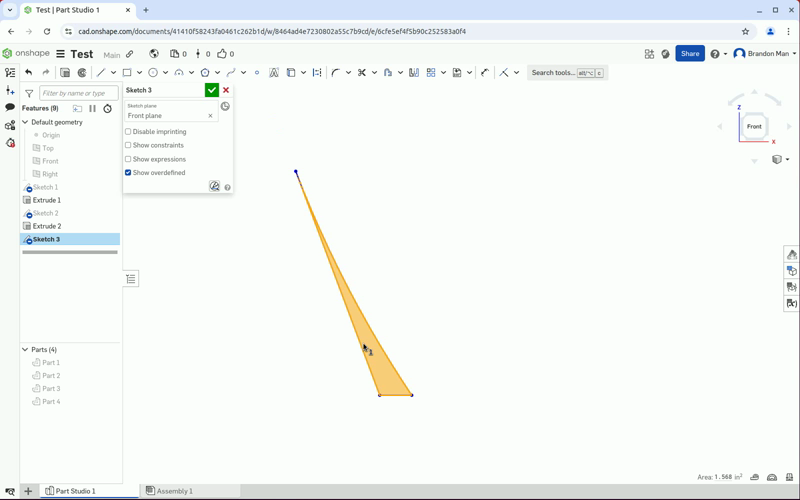
scroll(-6)
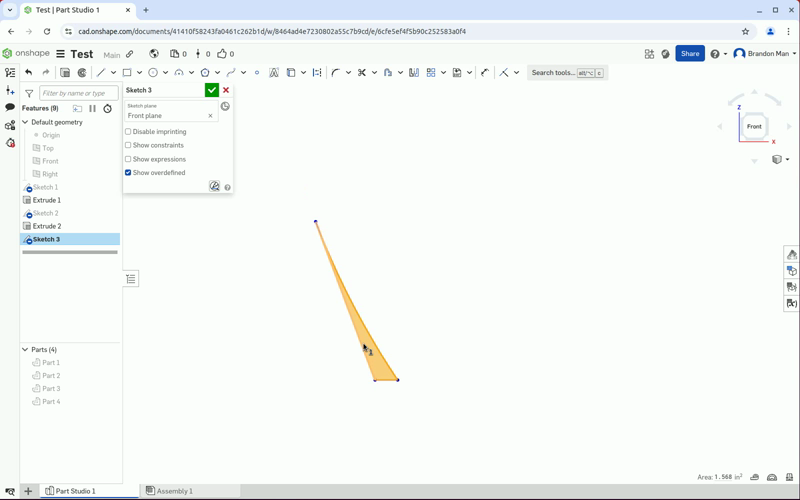
scroll(-6)
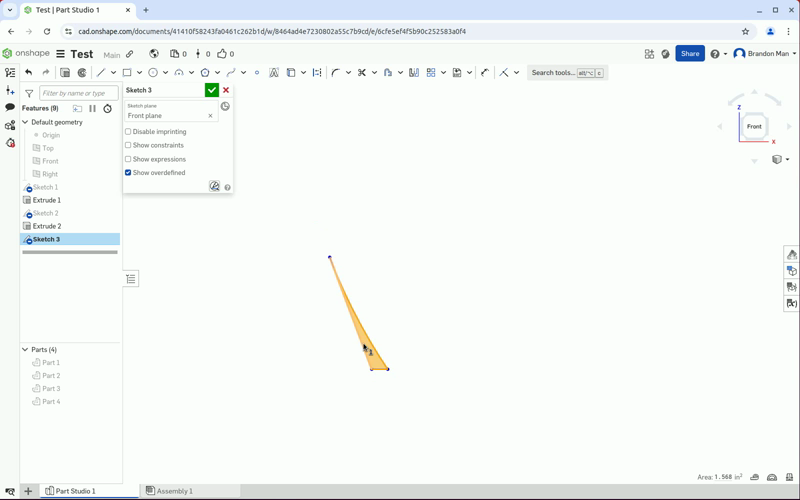
scroll(-6)
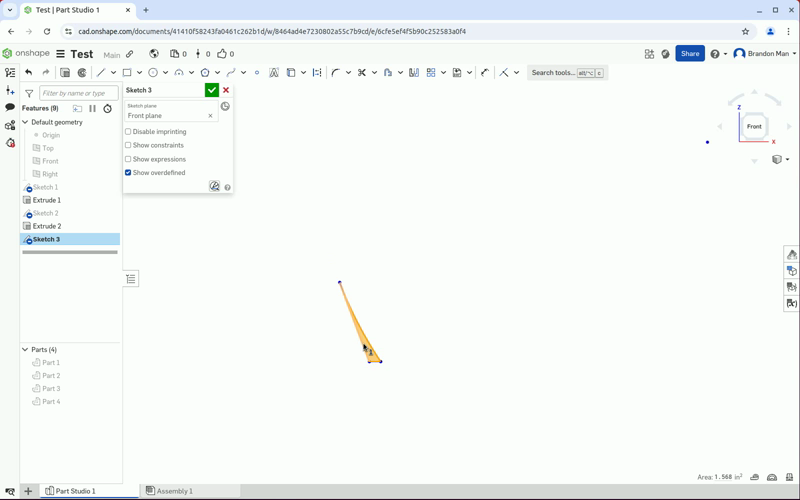
scroll(-6)
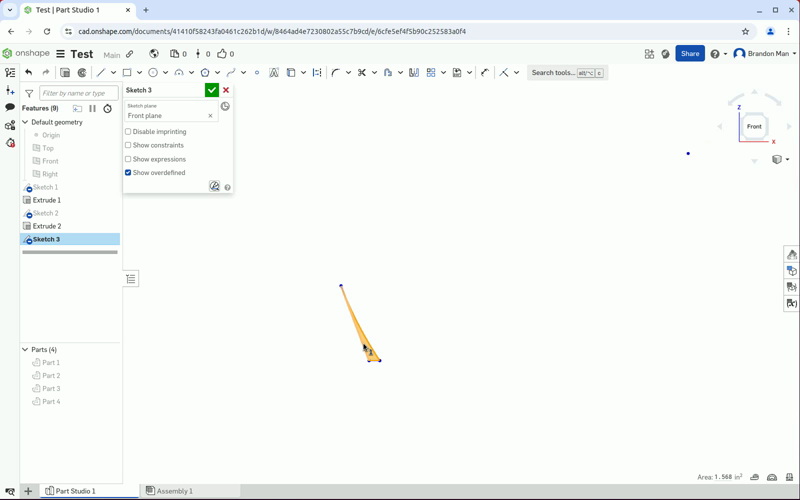
scroll(-6)
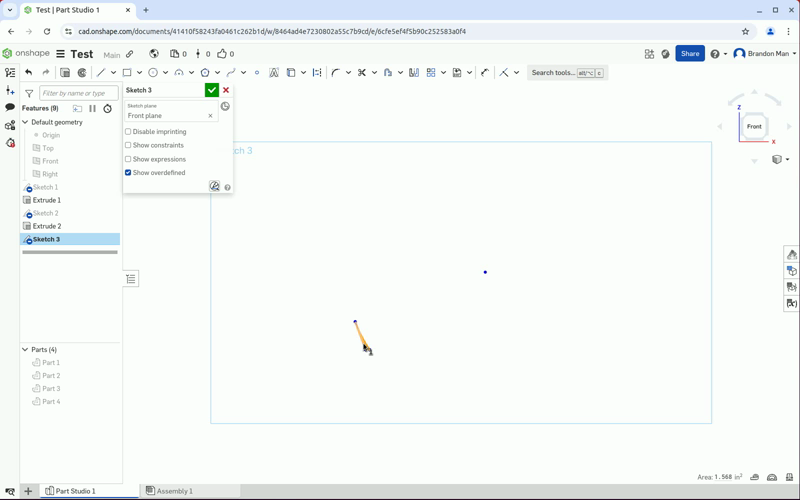
mouse_move(73, 352)
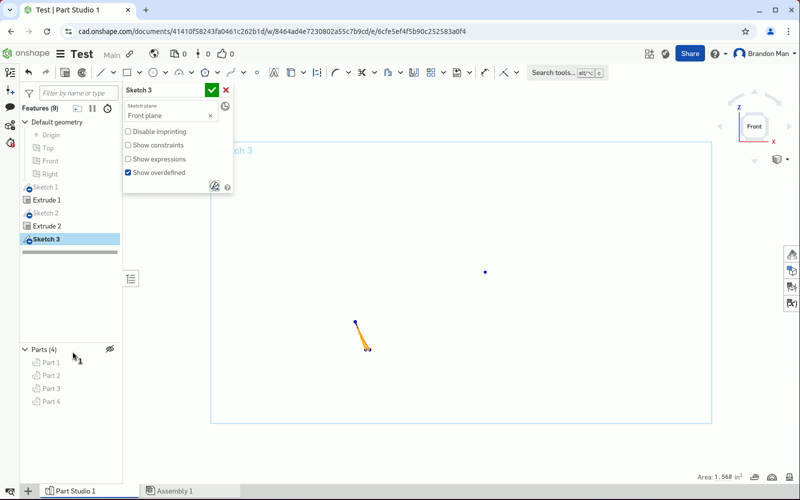
key(shift+y)
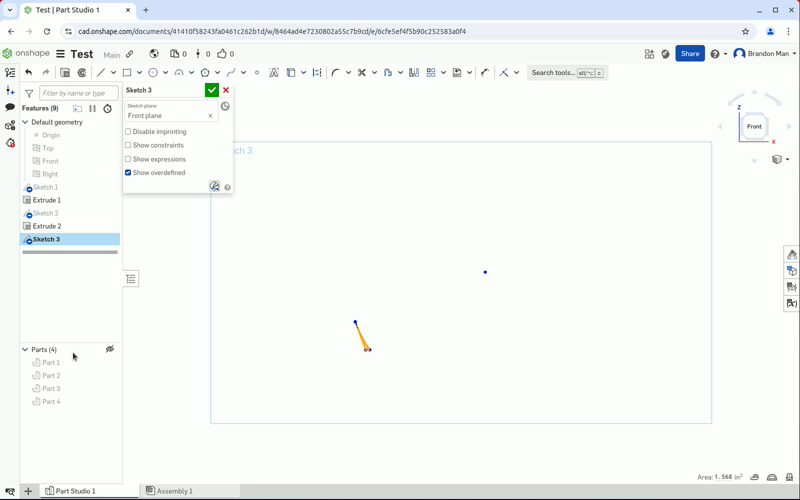
key(shift+e)
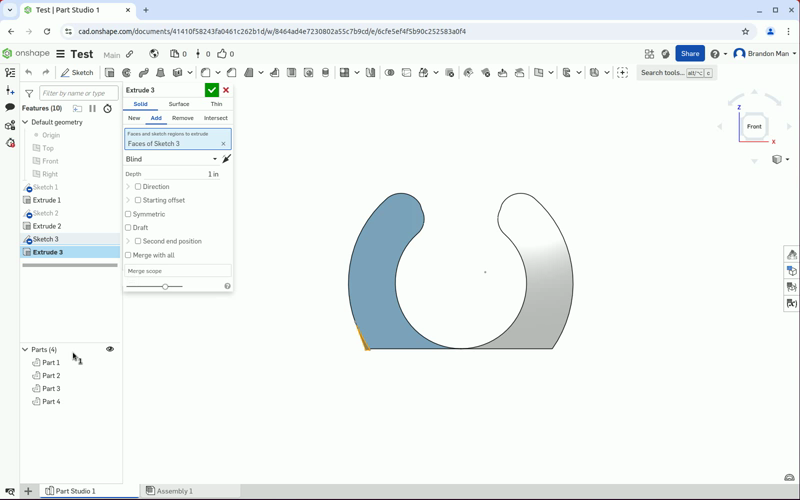
mouse_move(143, 106)
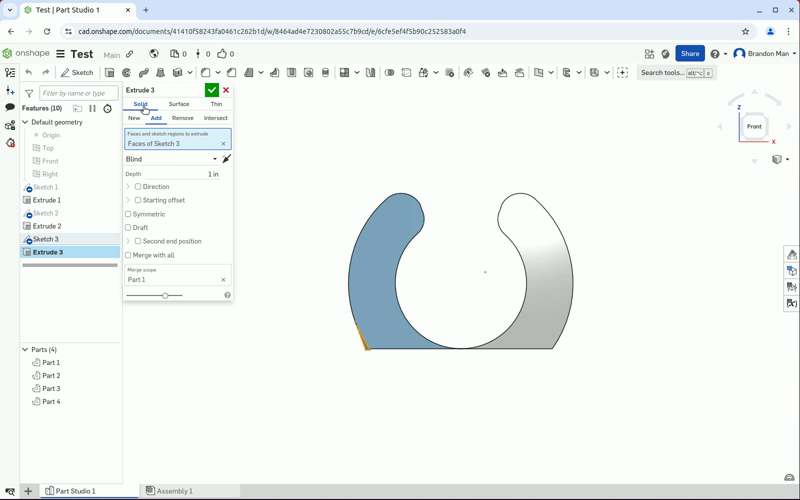
click(143, 106)
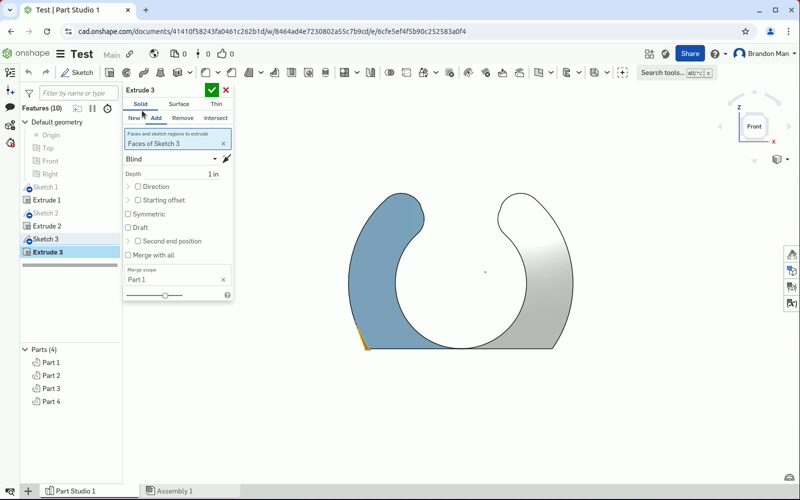
mouse_move(137, 120)
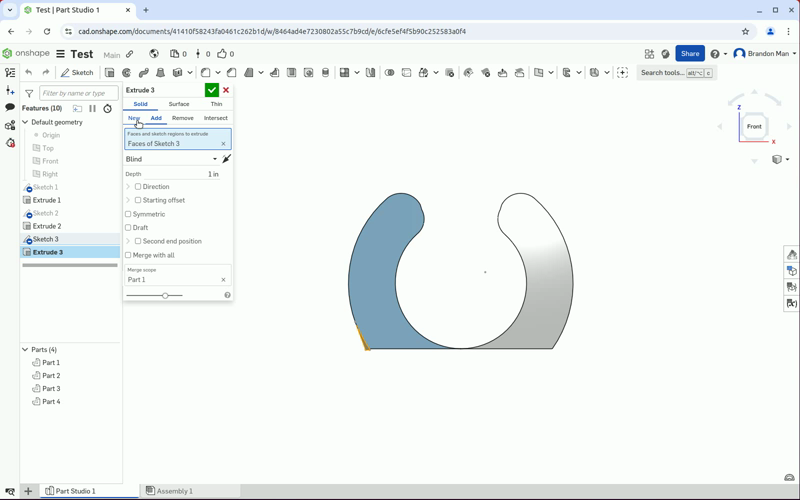
click(137, 120)
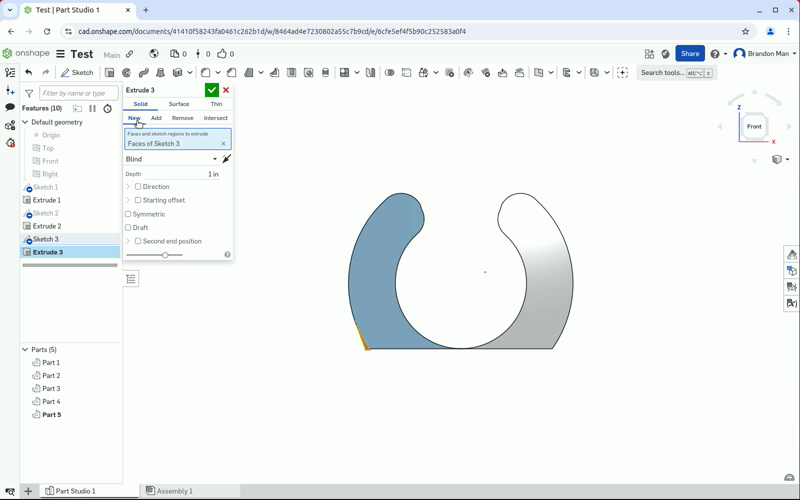
key(tab, 4)
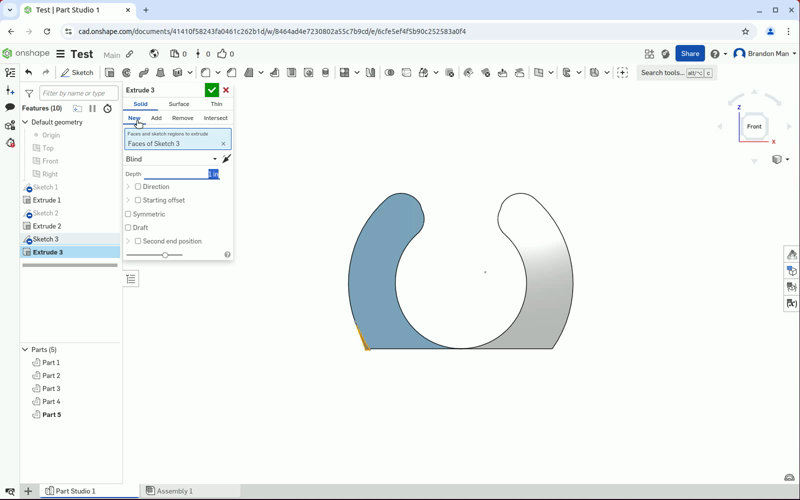
text(-26.96)
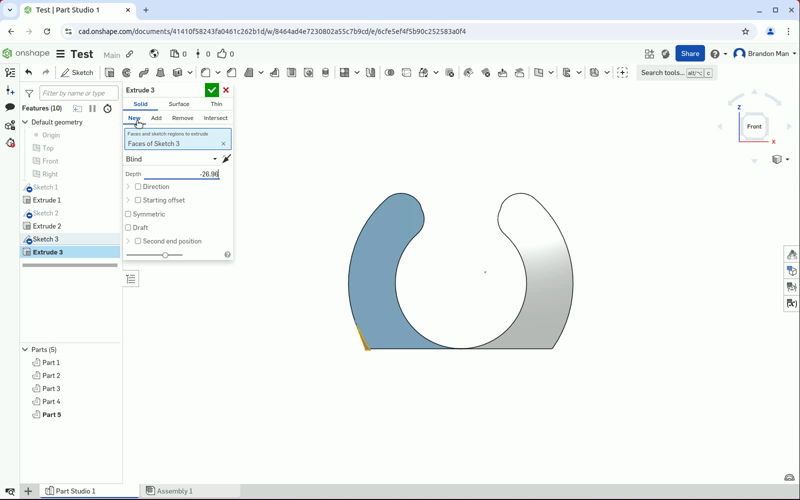
key(tab, 3)
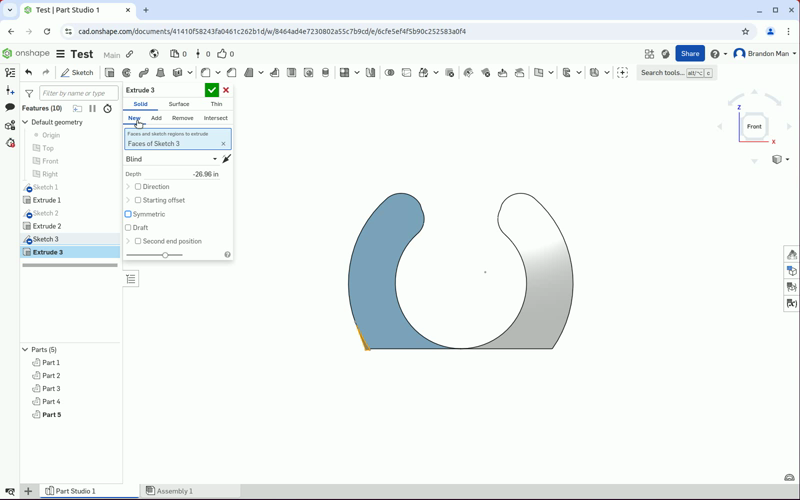
key(space)
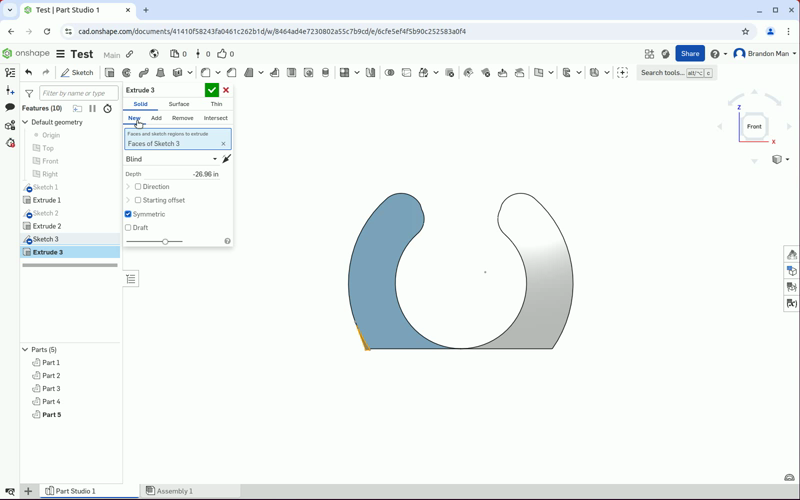
key(enter)
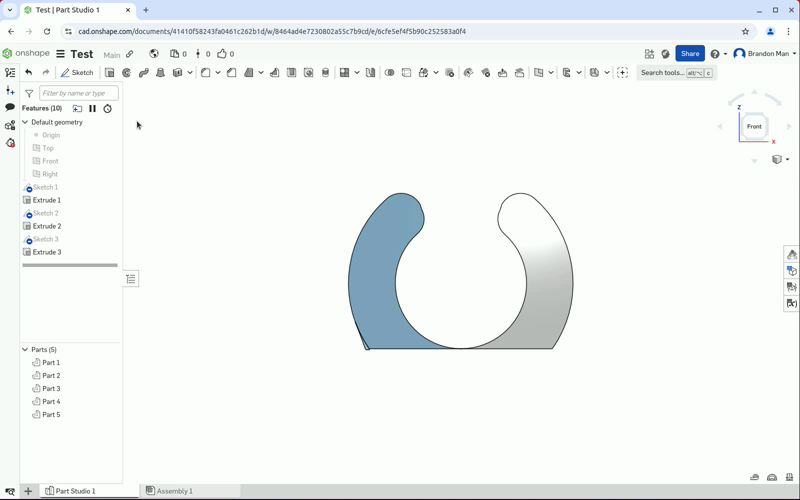
key(shift+h)
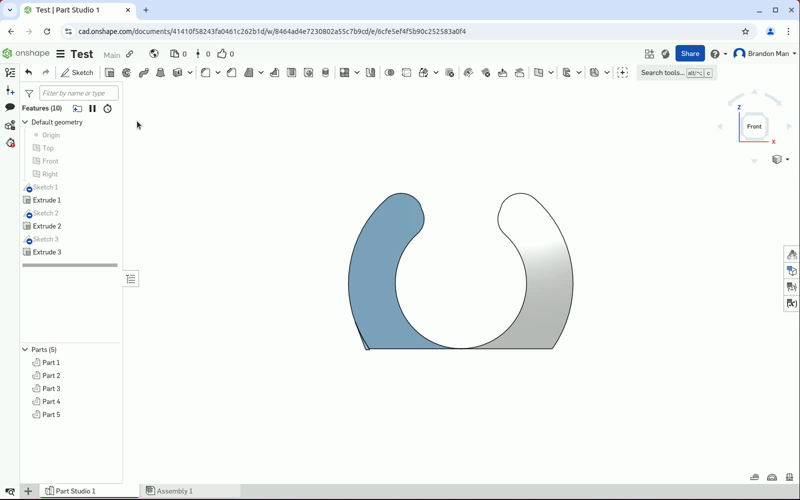
key(shift+h)
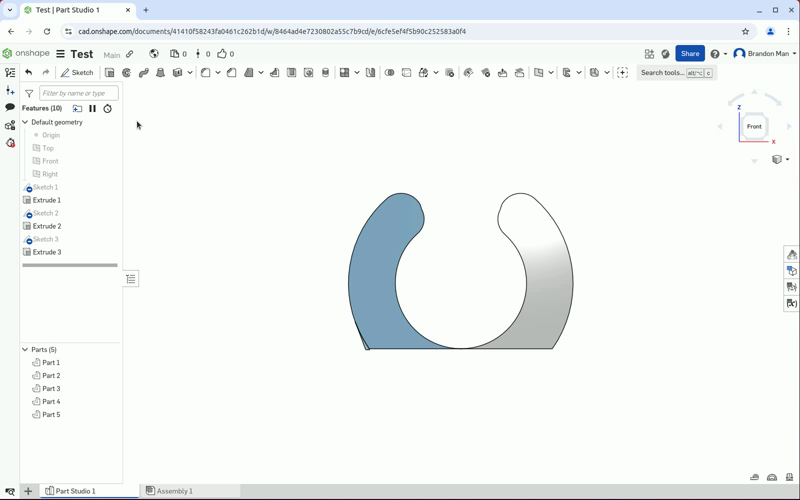
mouse_move(73, 189)
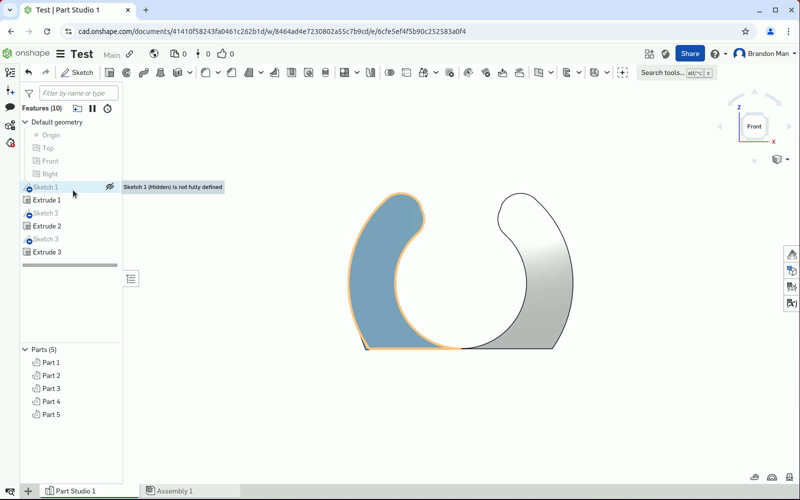
click(73, 189)
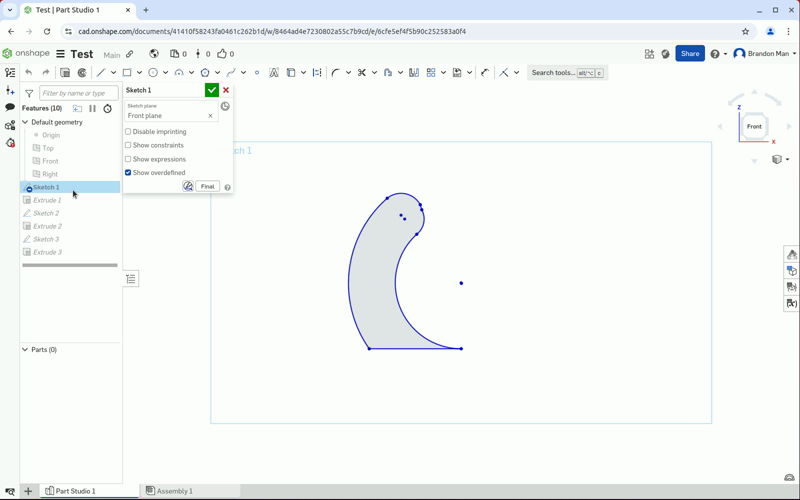
mouse_move(229, 92)
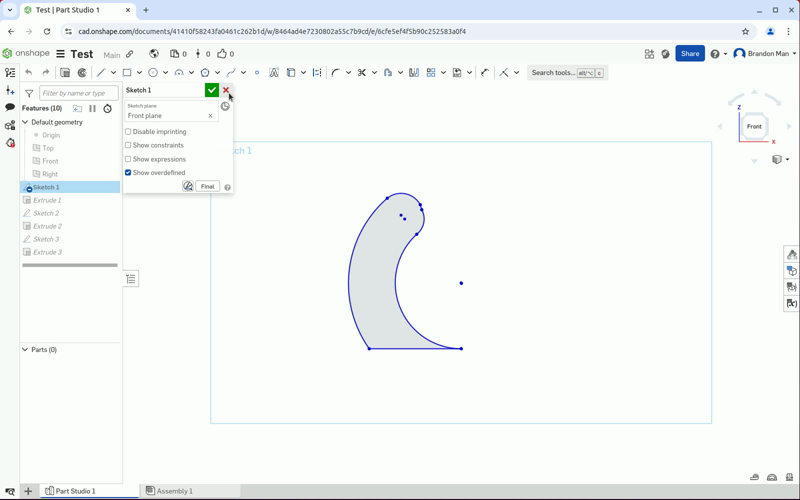
click(229, 92)
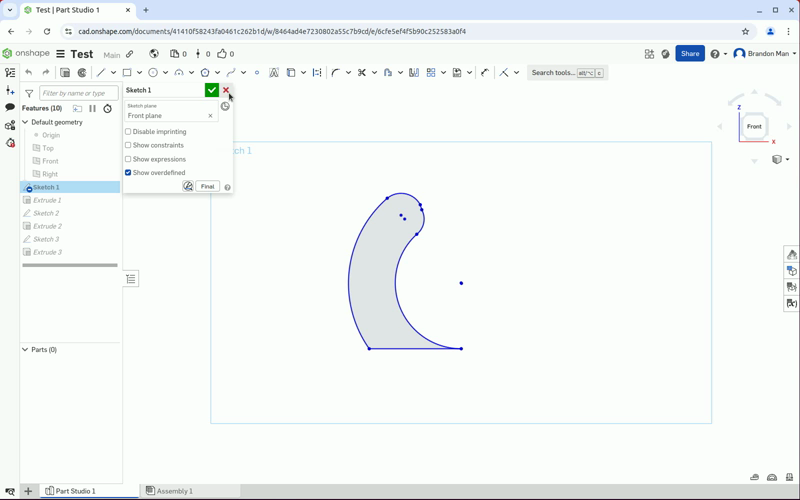
key(shift+s)
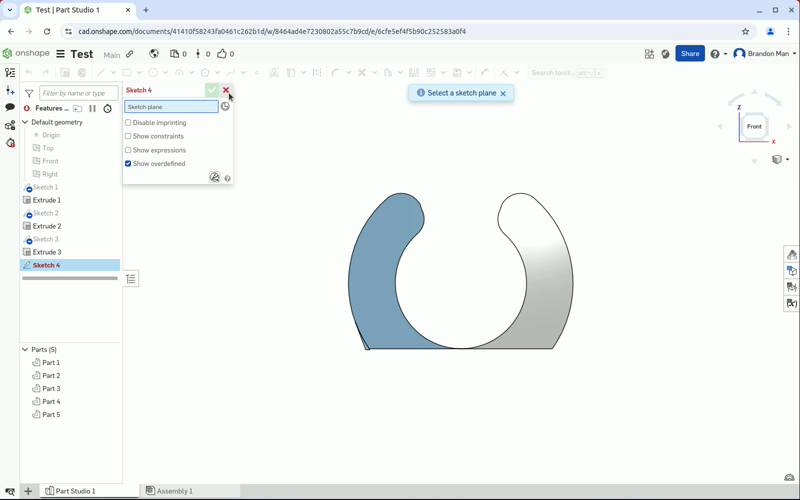
mouse_move(73, 163)
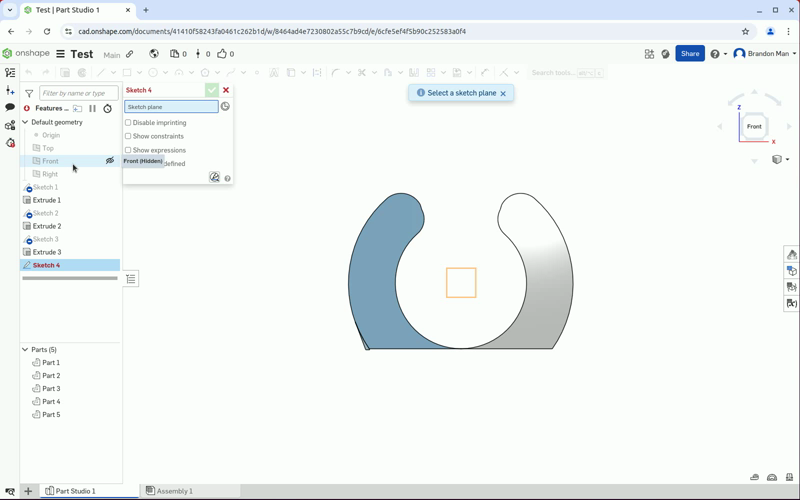
click(73, 163)
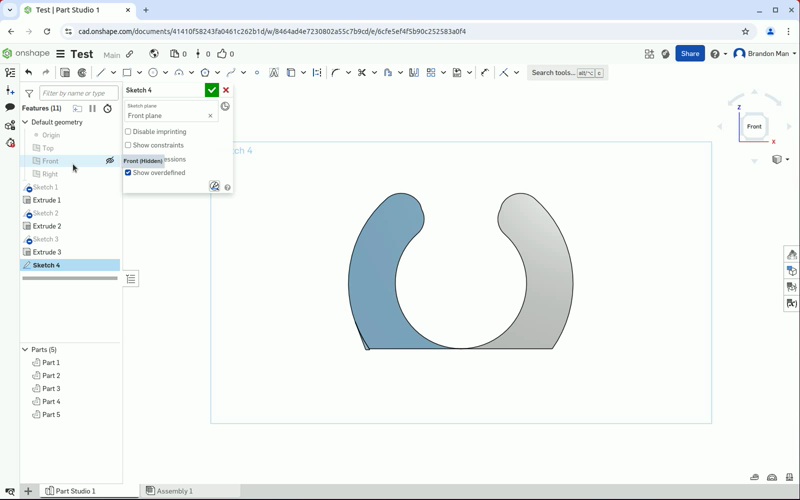
mouse_move(73, 352)
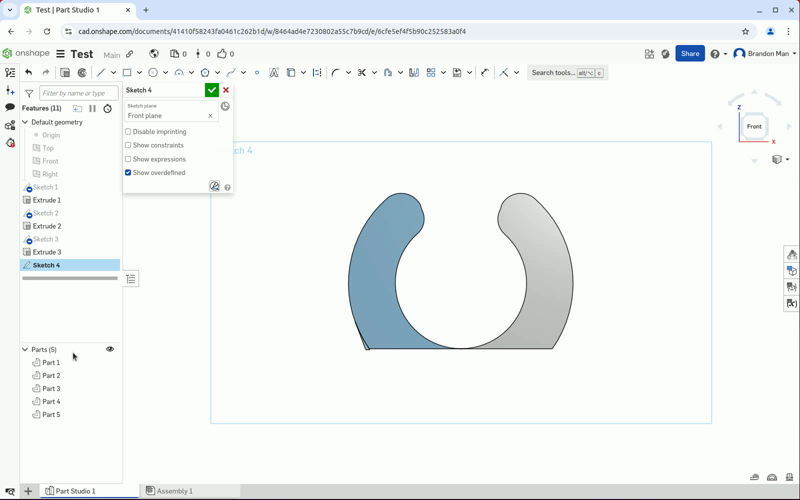
key(y)
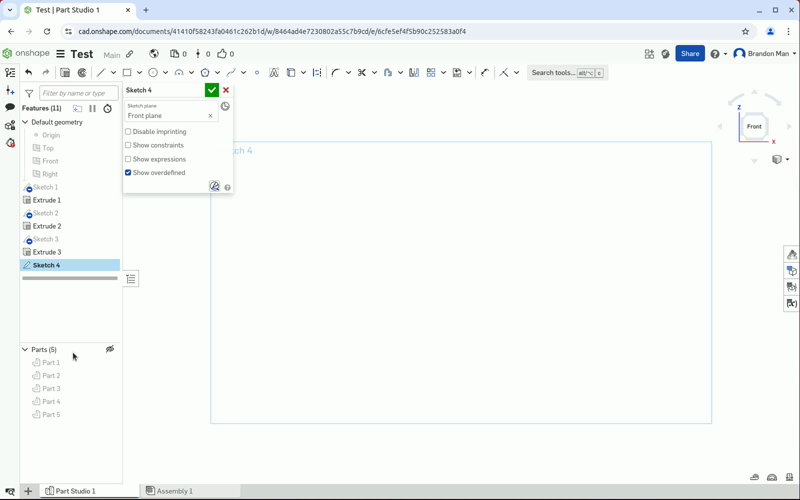
key(l)
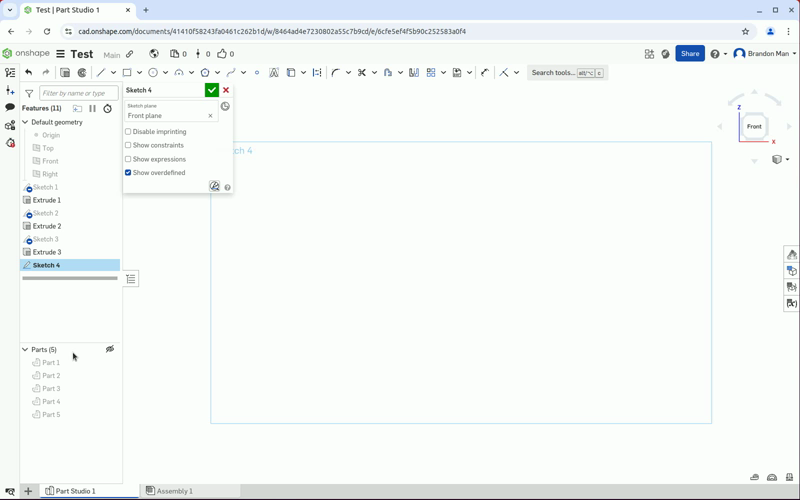
key_down(shift)
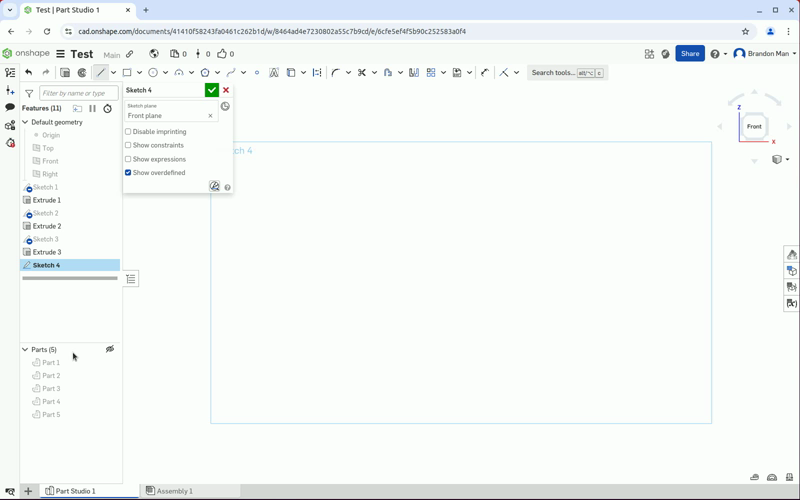
mouse_move(460, 395)
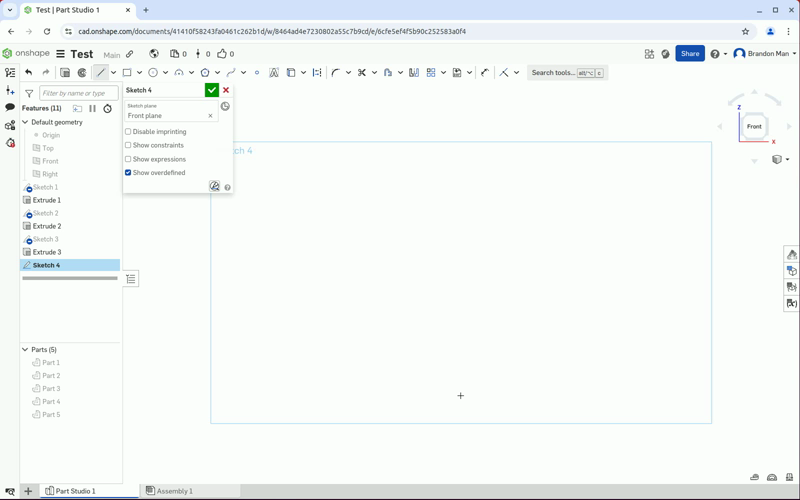
click(460, 395)
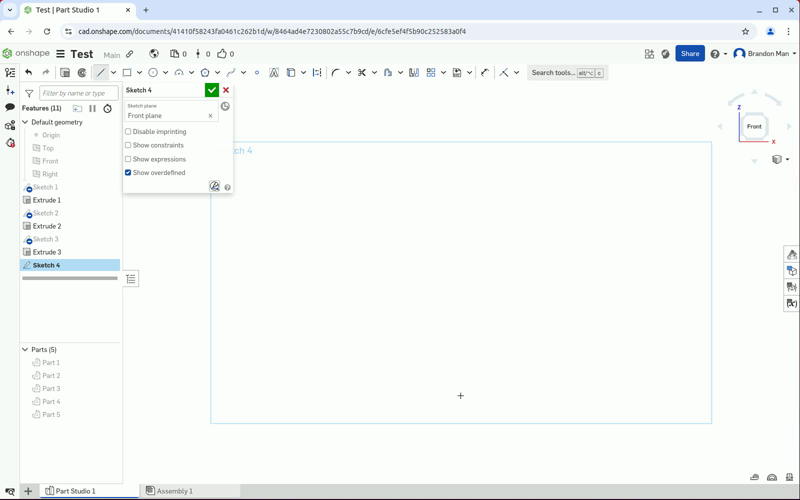
key_up(shift)
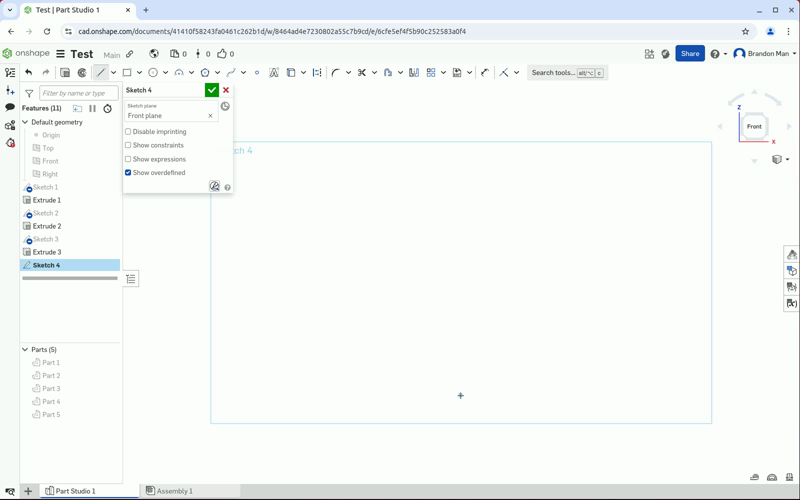
key_down(shift)
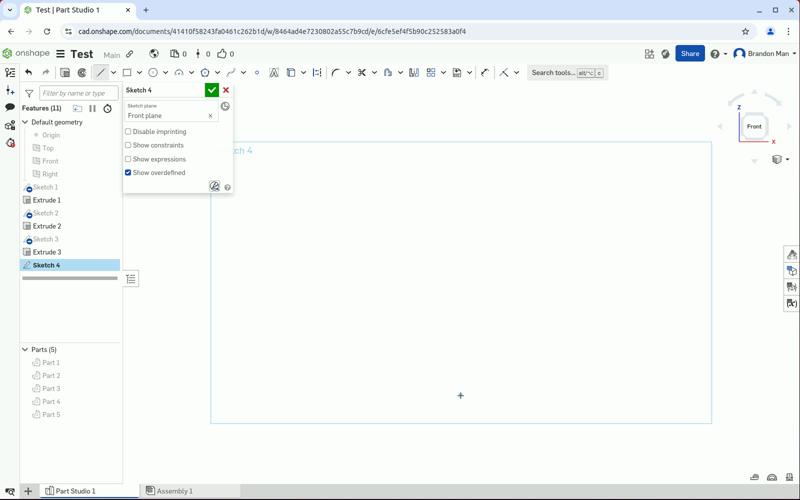
mouse_move(539, 395)
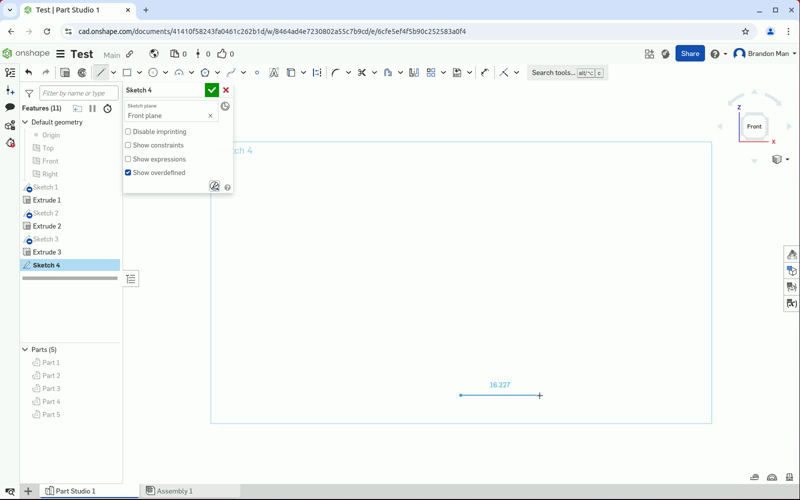
click(539, 395)
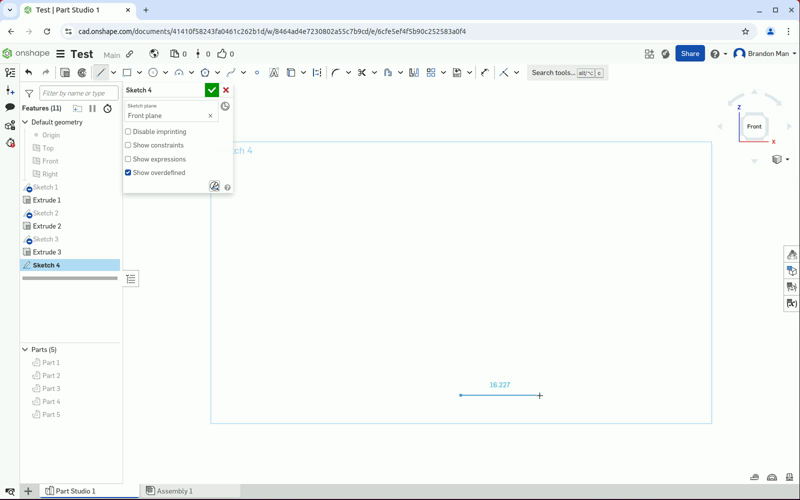
key_up(shift)
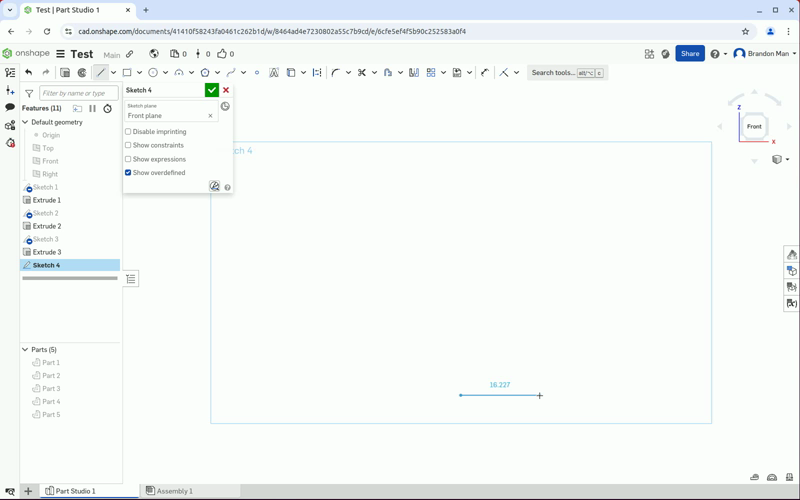
key_down(shift)
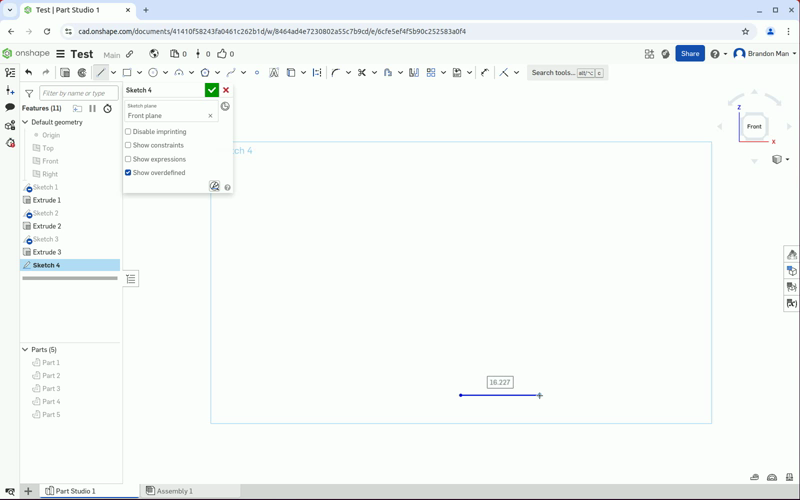
mouse_move(569, 395)
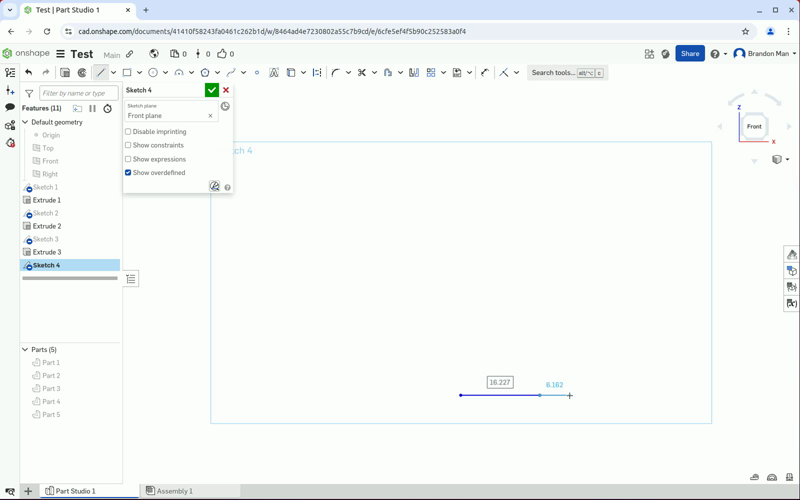
mouse_move(557, 347)
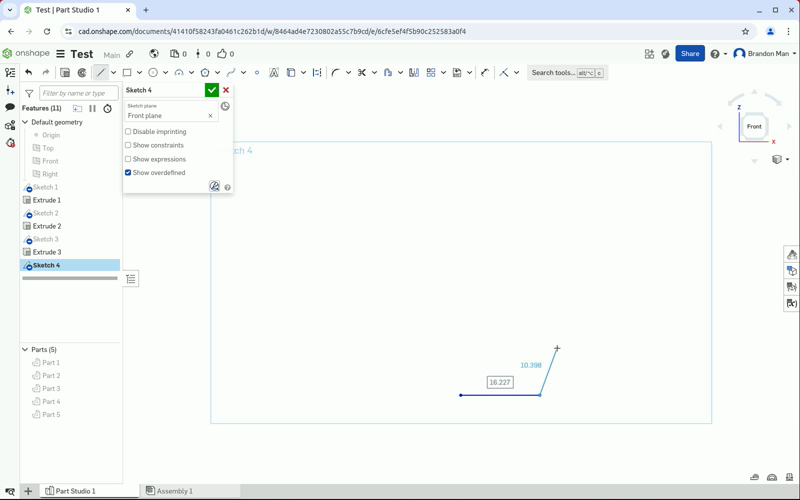
click(557, 347)
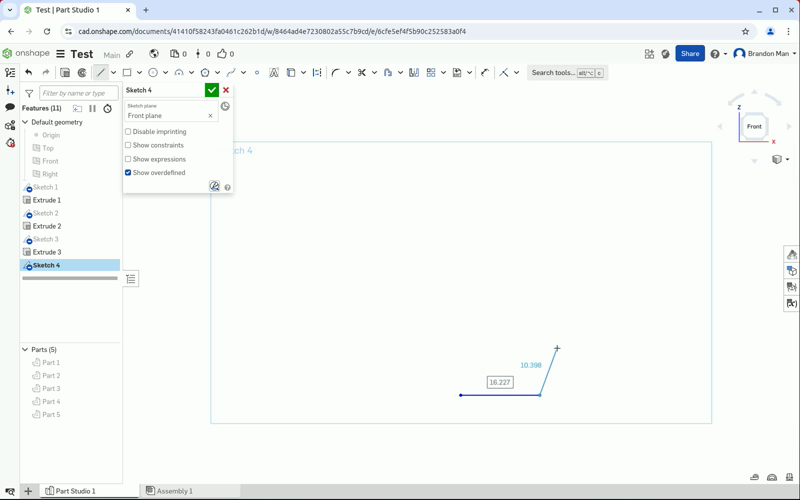
key_up(shift)
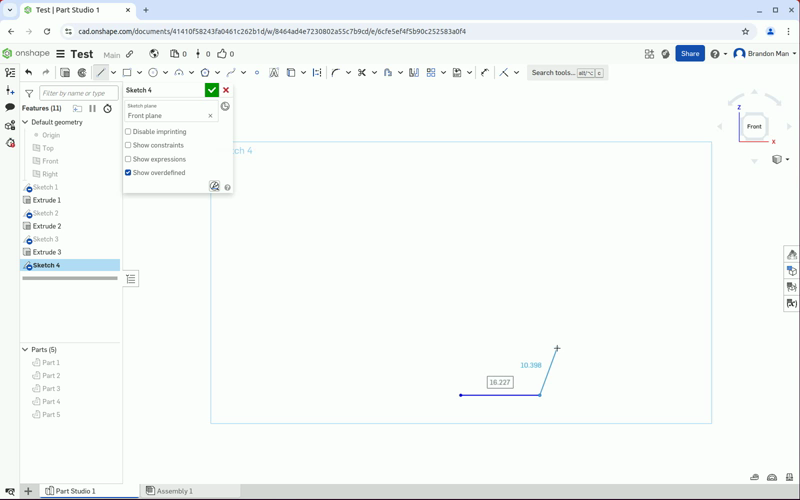
key_down(shift)
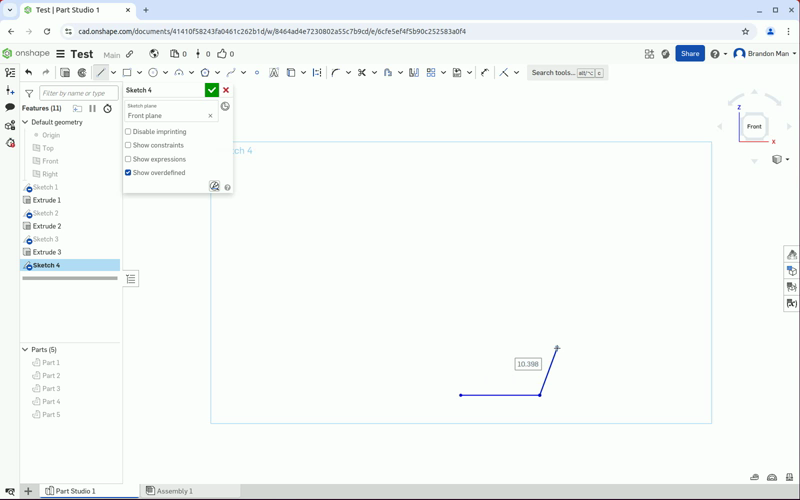
mouse_move(587, 347)
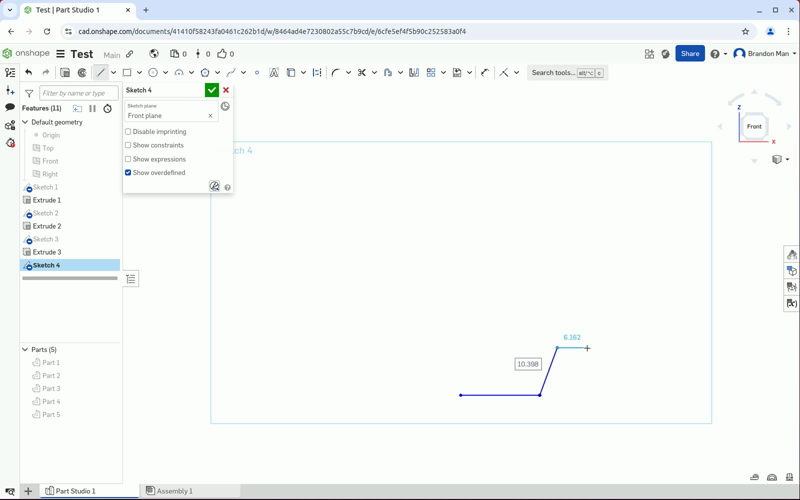
mouse_move(552, 347)
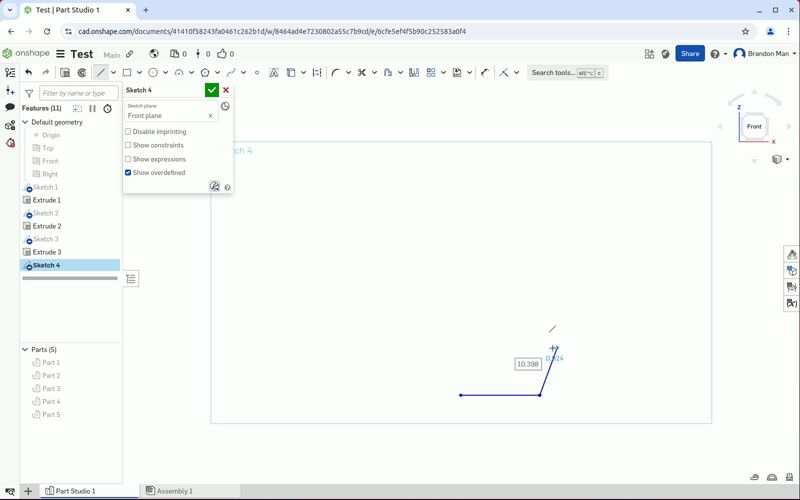
scroll(6)
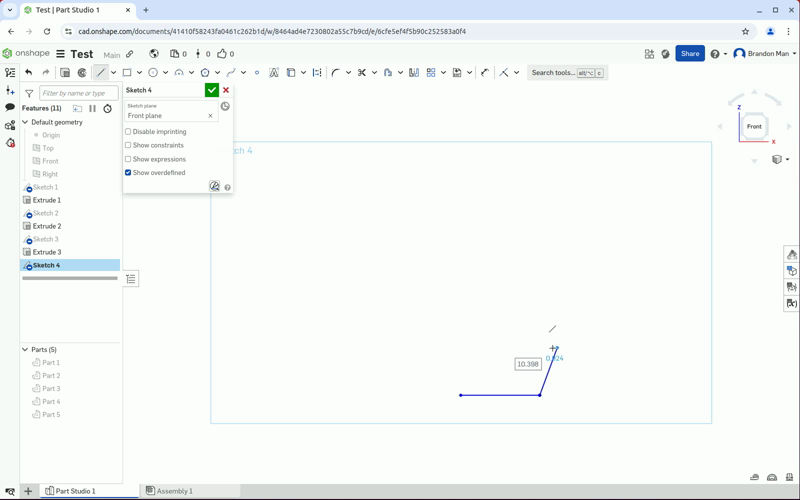
scroll(6)
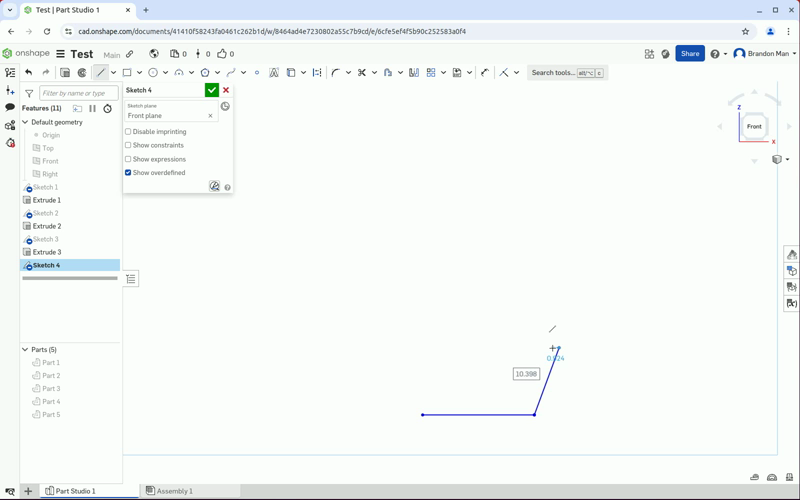
scroll(6)
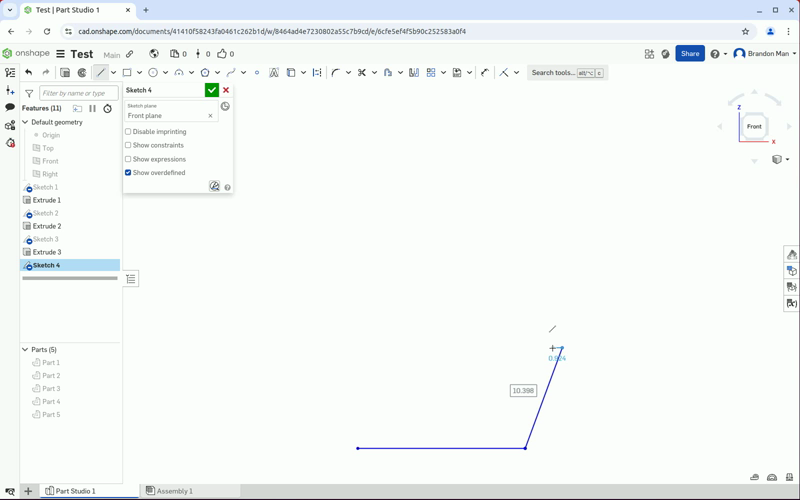
scroll(6)
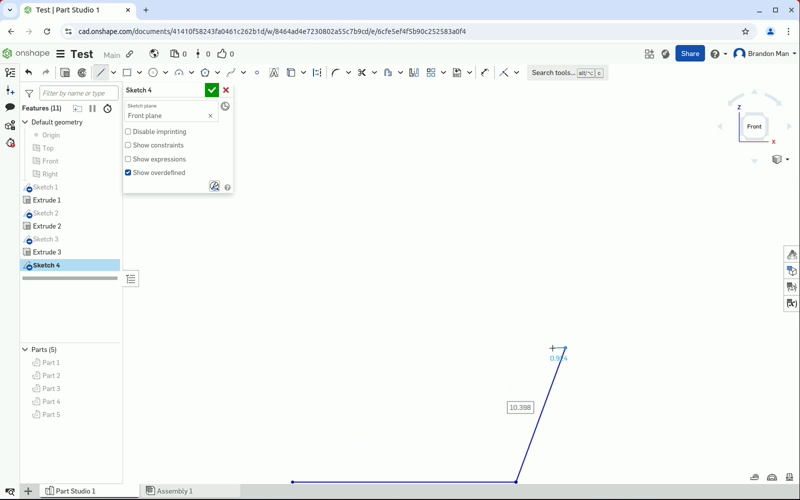
scroll(6)
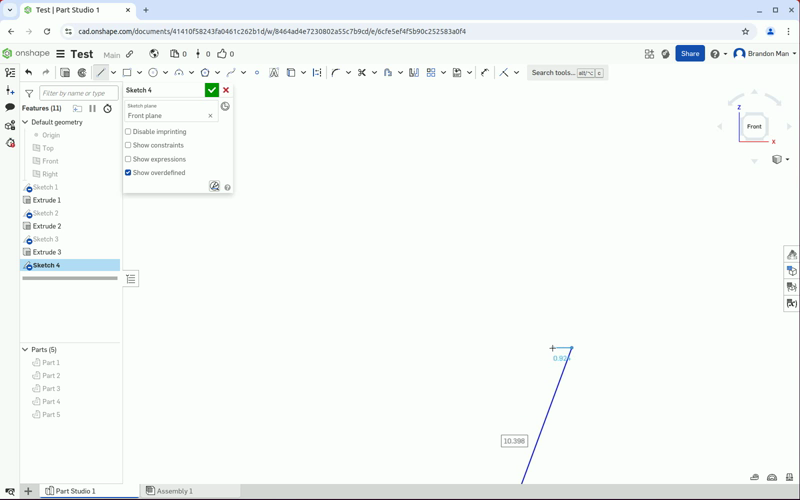
scroll(6)
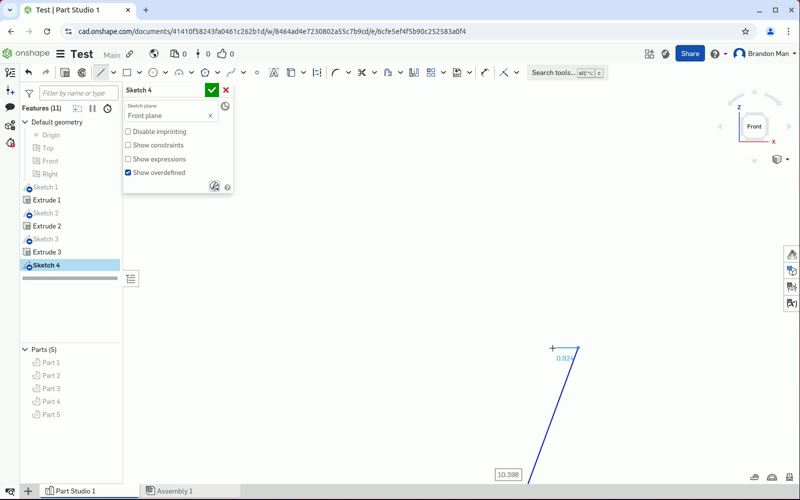
scroll(6)
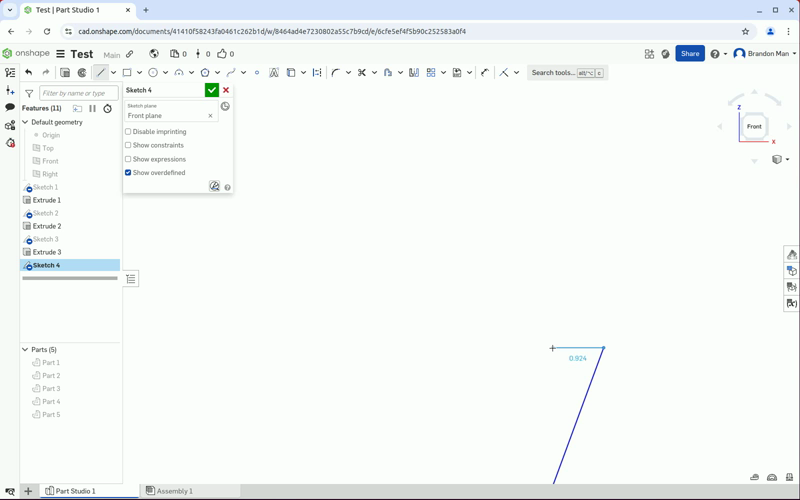
click(552, 347)
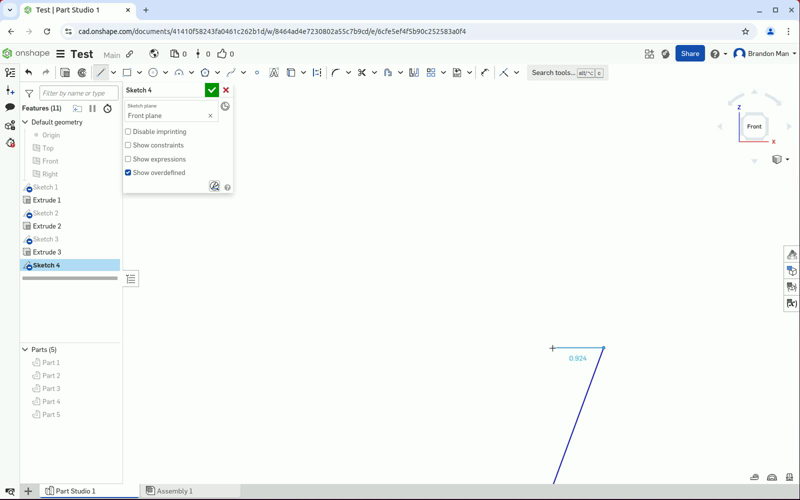
scroll(-6)
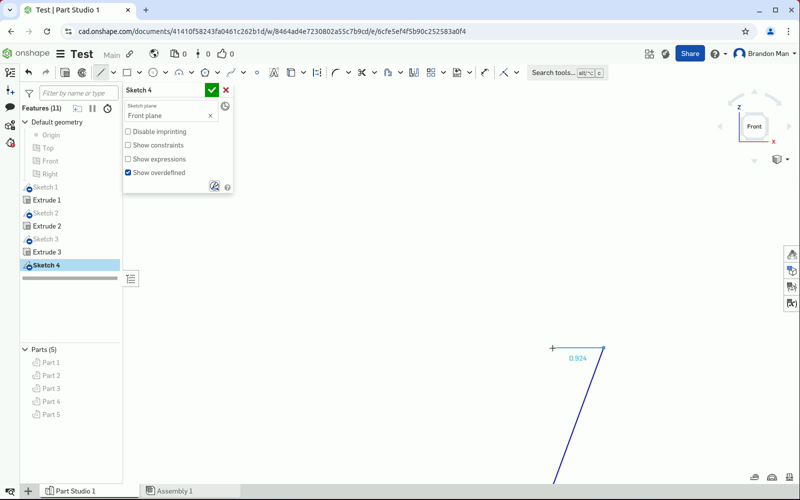
scroll(-6)
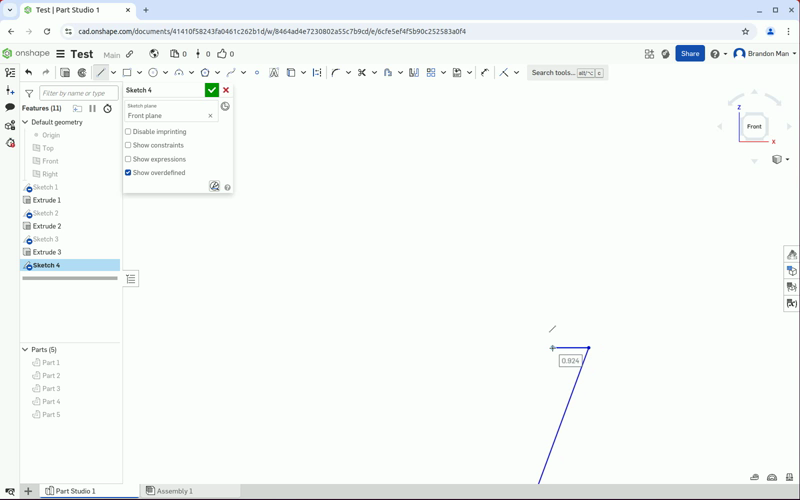
scroll(-6)
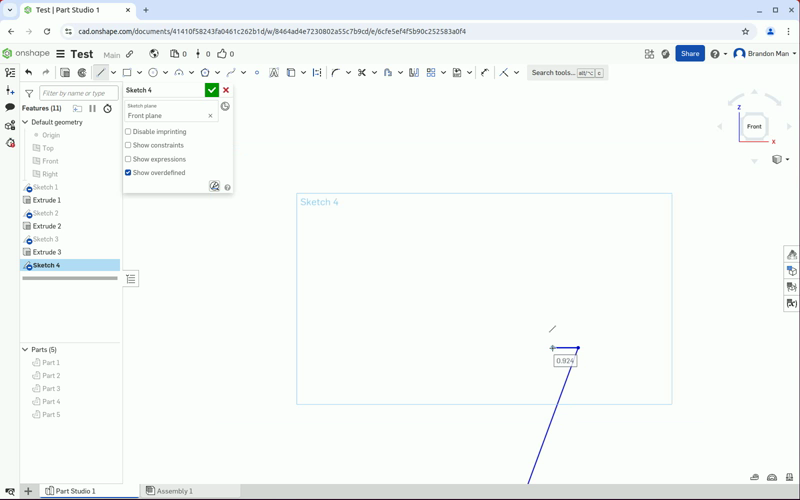
scroll(-6)
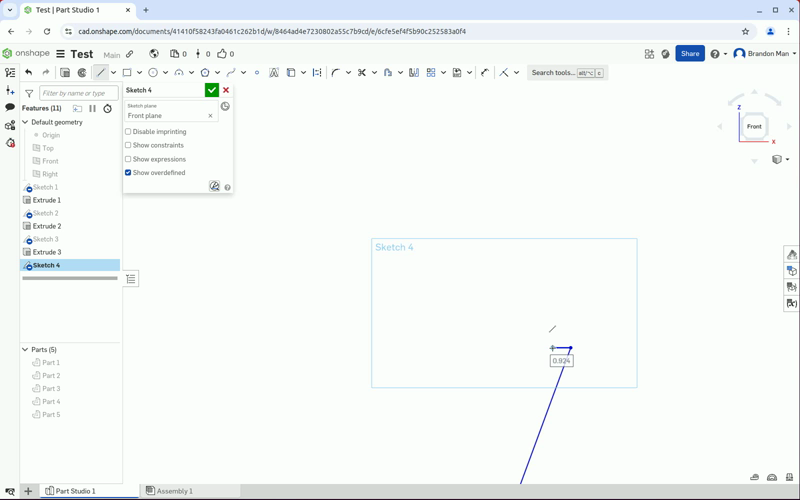
scroll(-6)
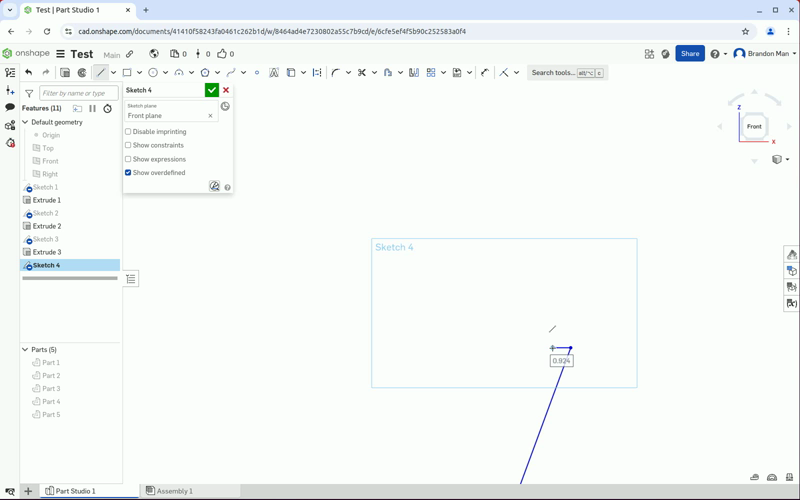
scroll(-6)
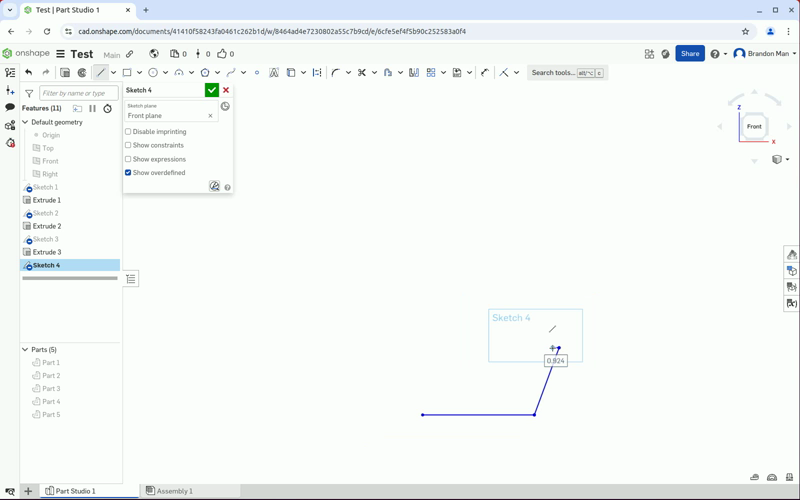
scroll(-6)
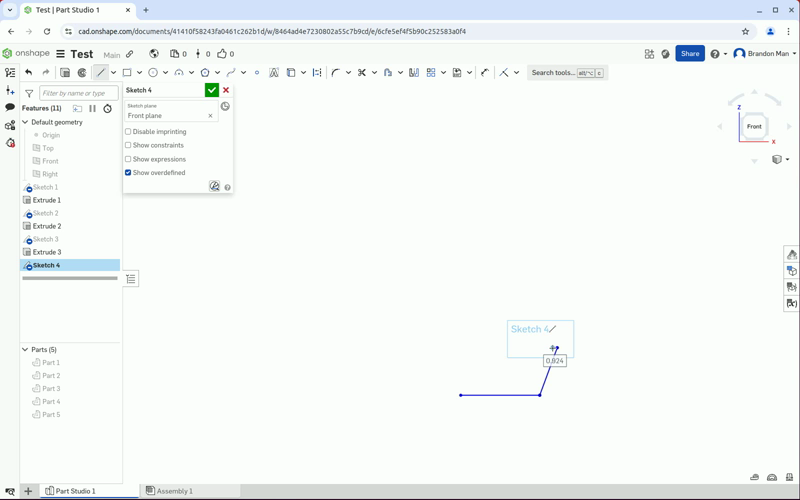
key_up(shift)
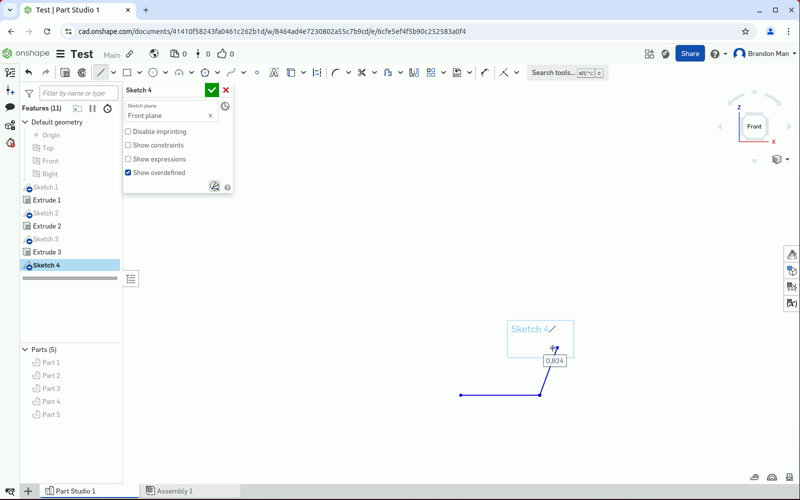
key(esc)
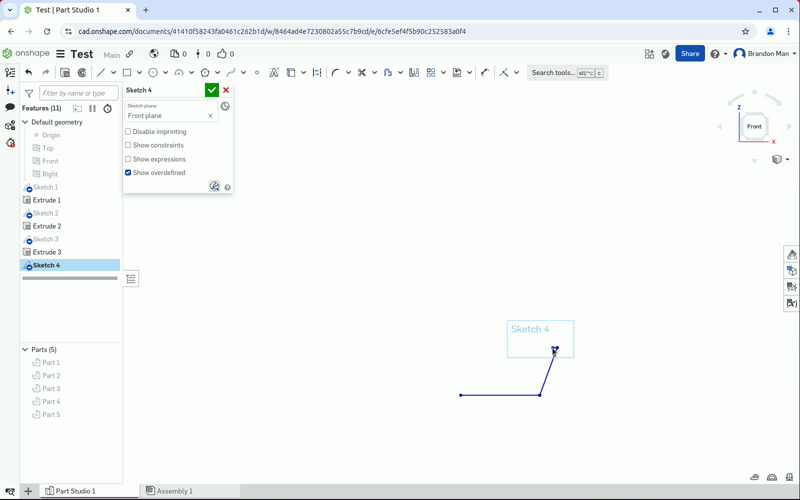
key(a)
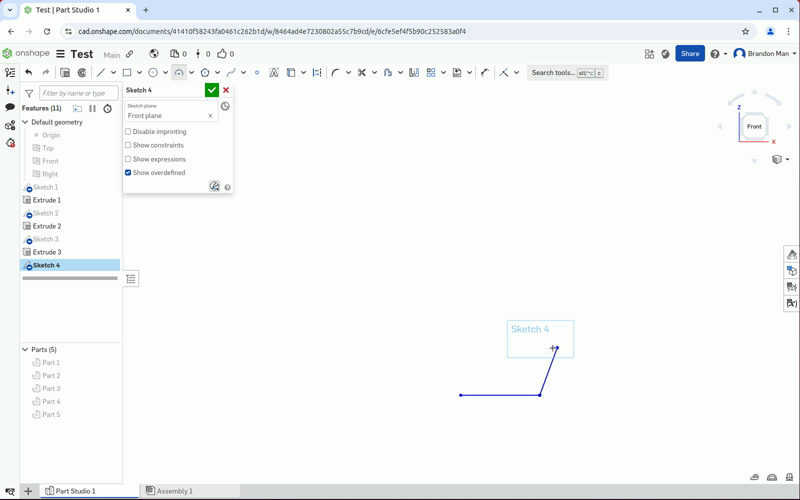
mouse_move(552, 347)
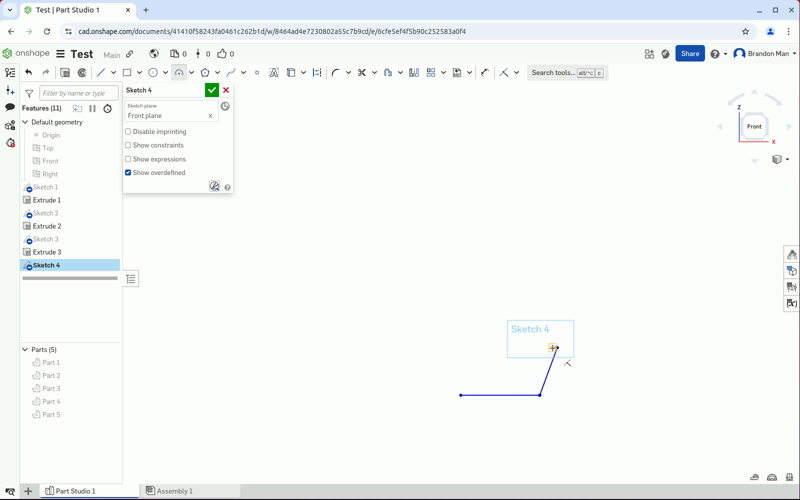
scroll(6)
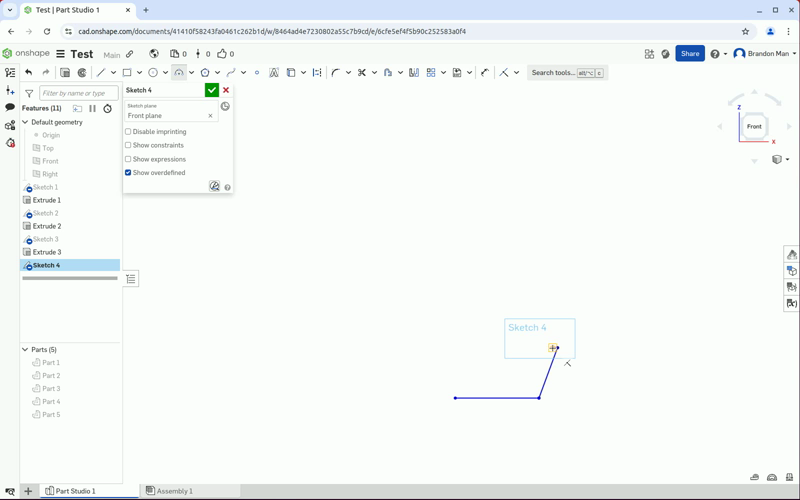
scroll(6)
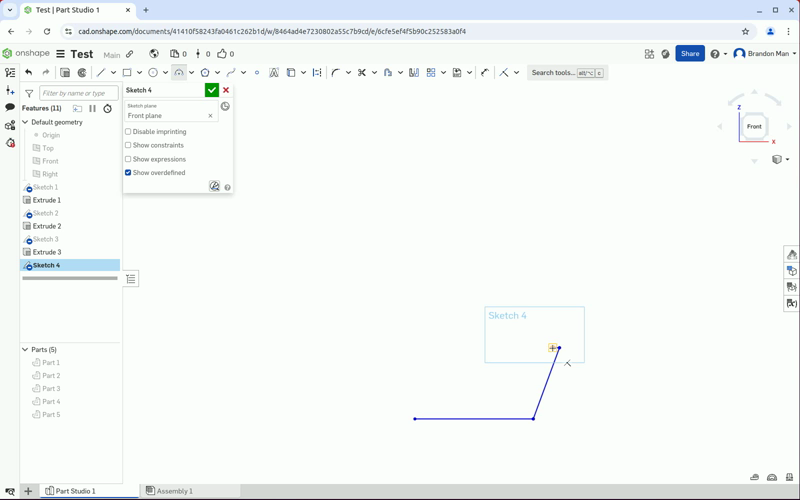
scroll(6)
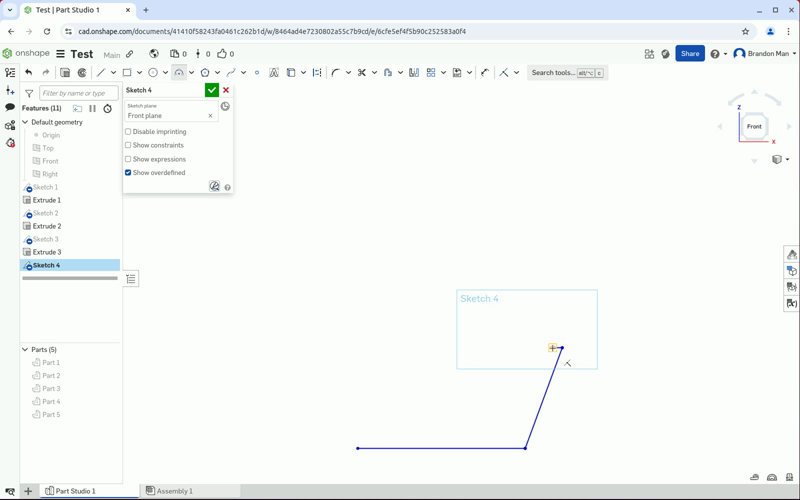
scroll(6)
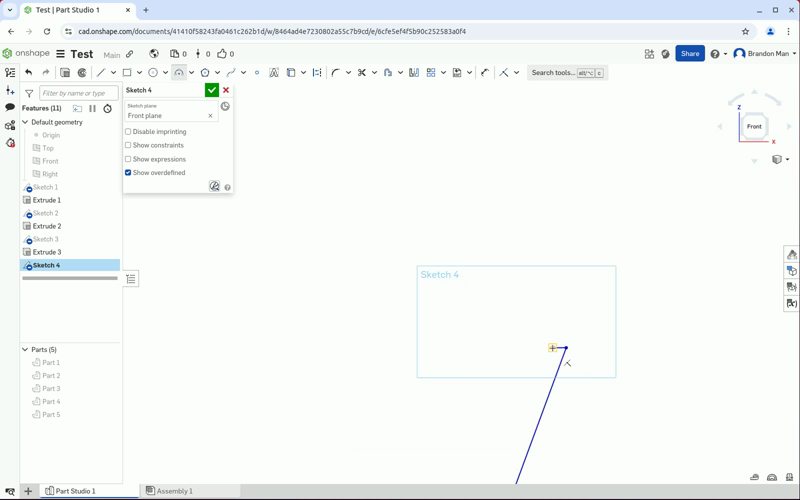
scroll(6)
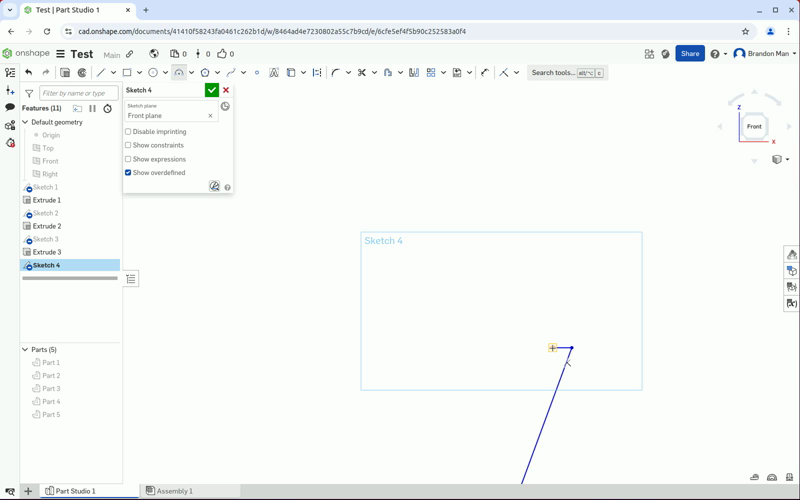
scroll(6)
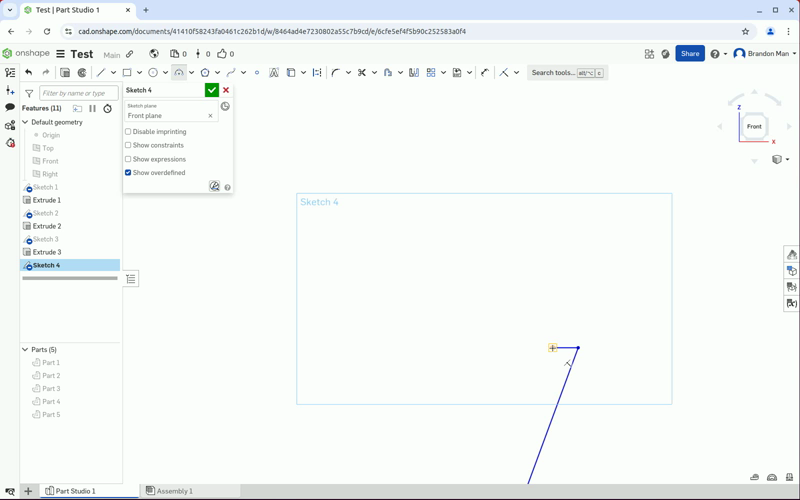
scroll(6)
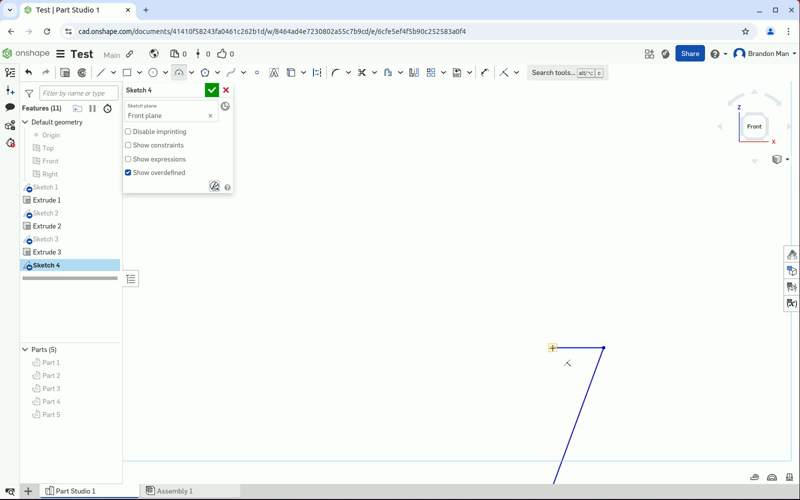
click(552, 347)
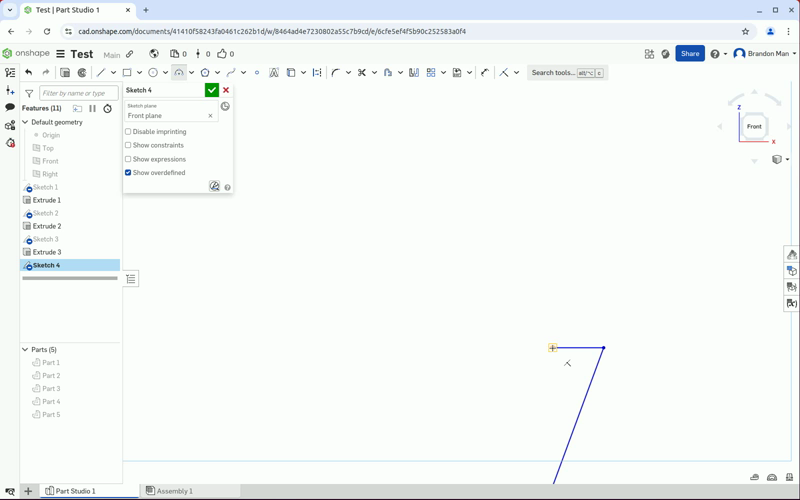
scroll(-6)
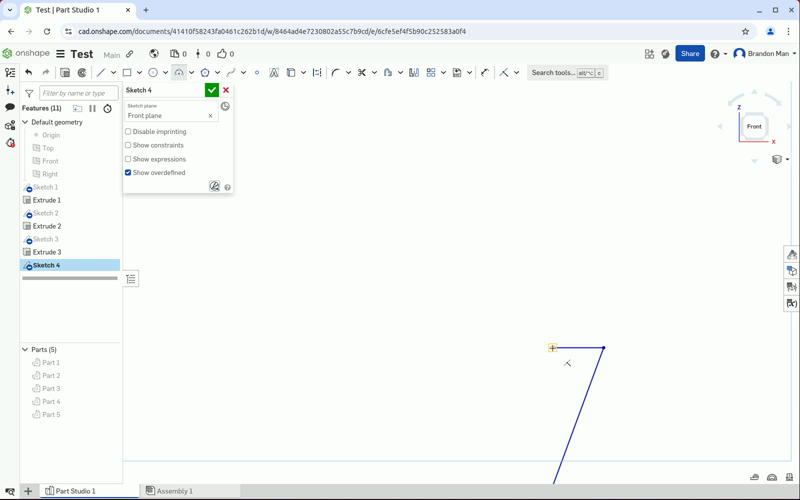
scroll(-6)
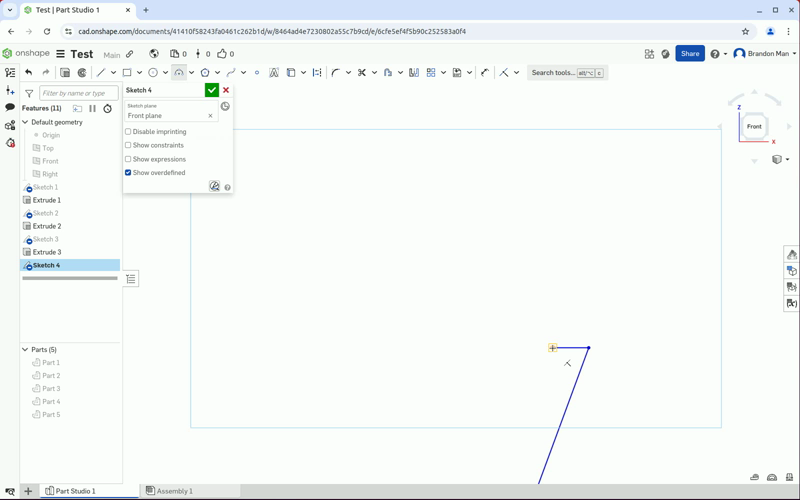
scroll(-6)
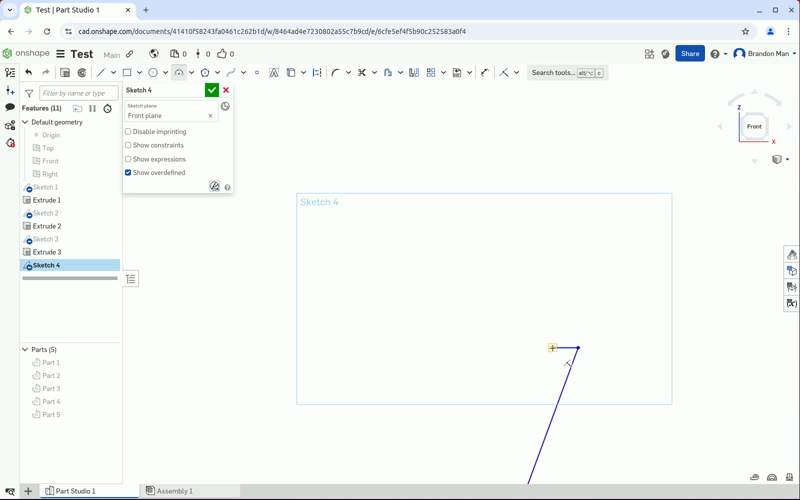
scroll(-6)
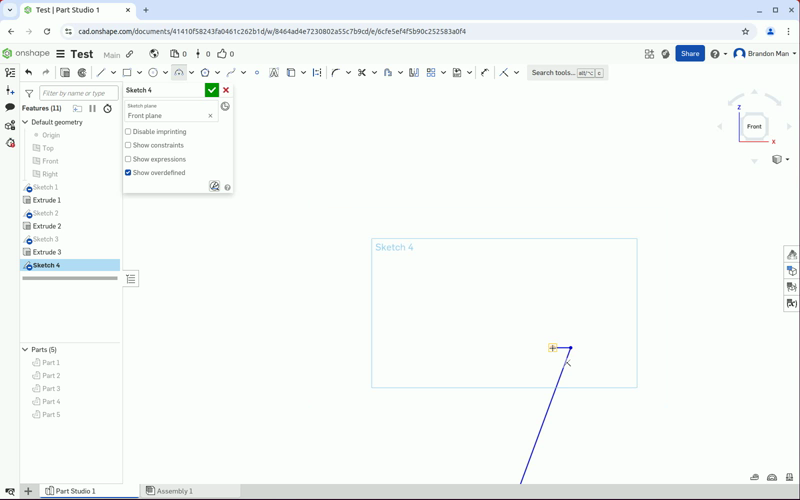
scroll(-6)
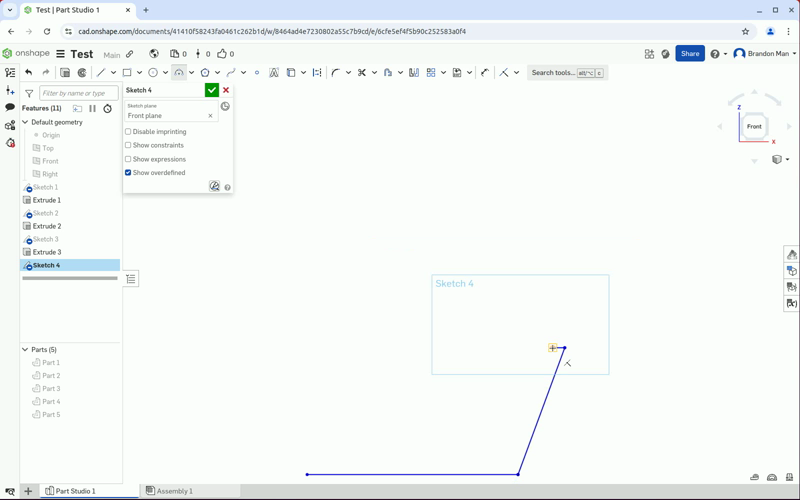
scroll(-6)
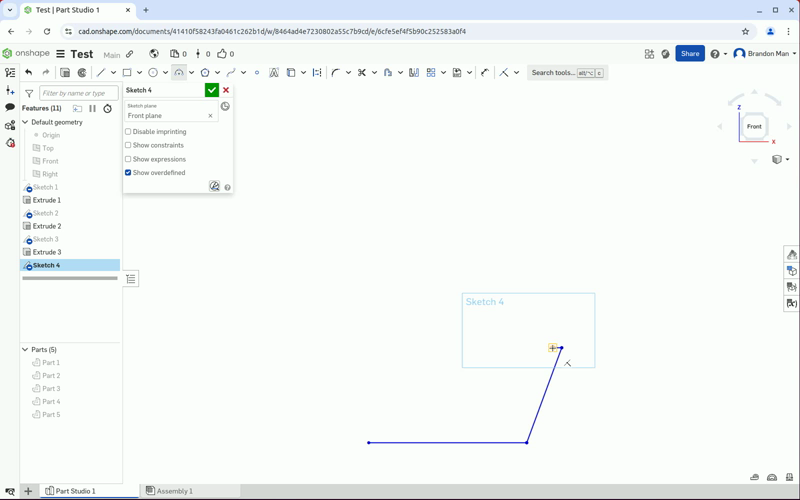
scroll(-6)
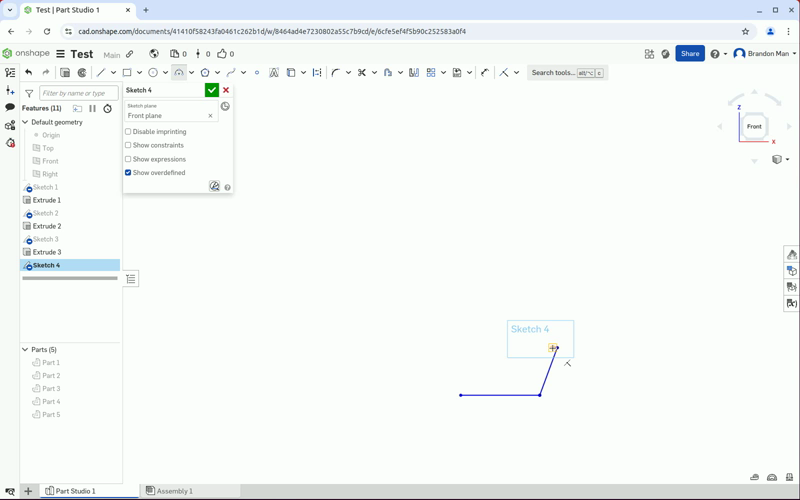
mouse_move(460, 395)
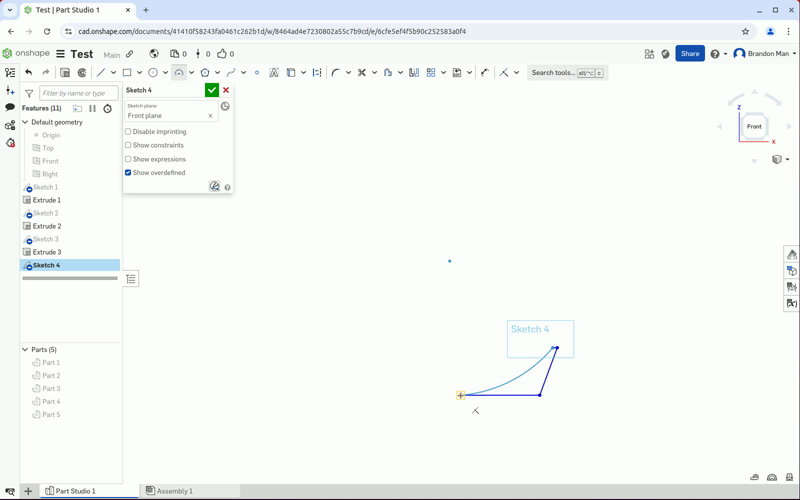
click(460, 395)
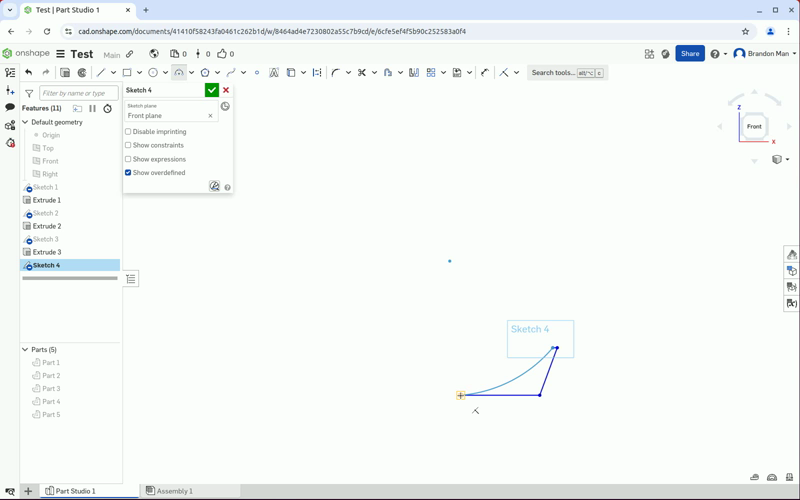
key_down(shift)
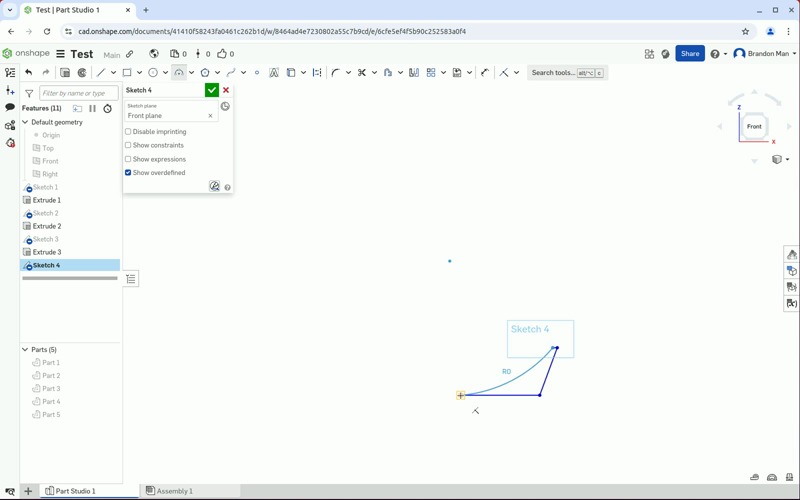
mouse_move(512, 382)
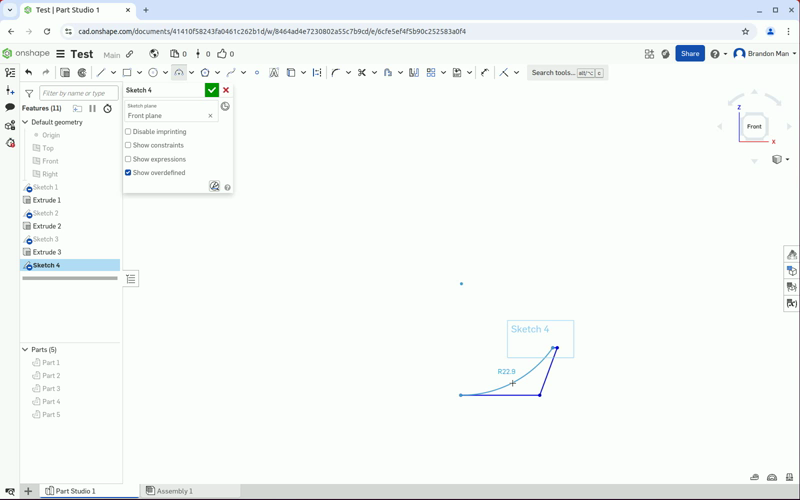
click(512, 382)
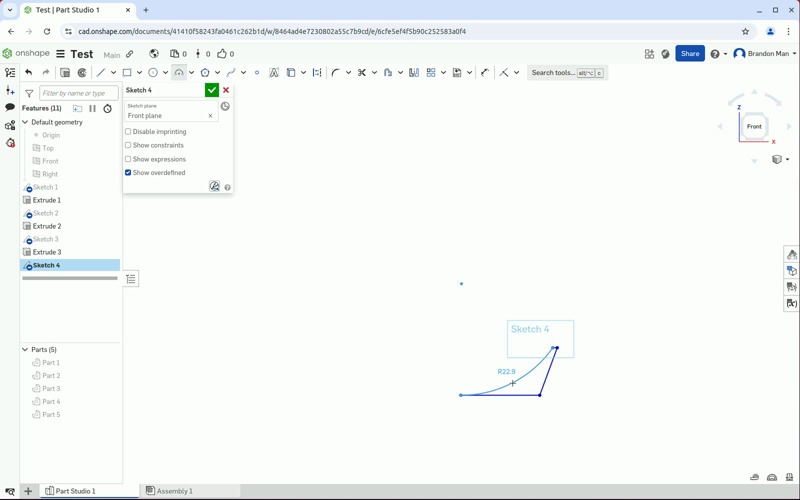
key_up(shift)
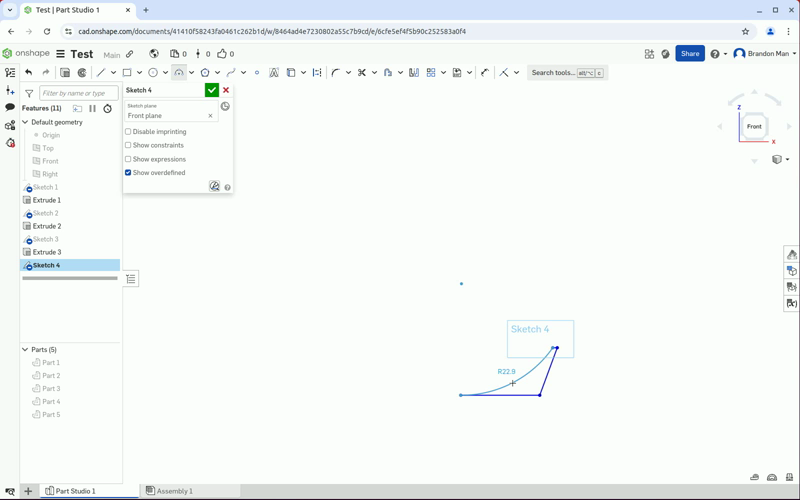
key(esc)
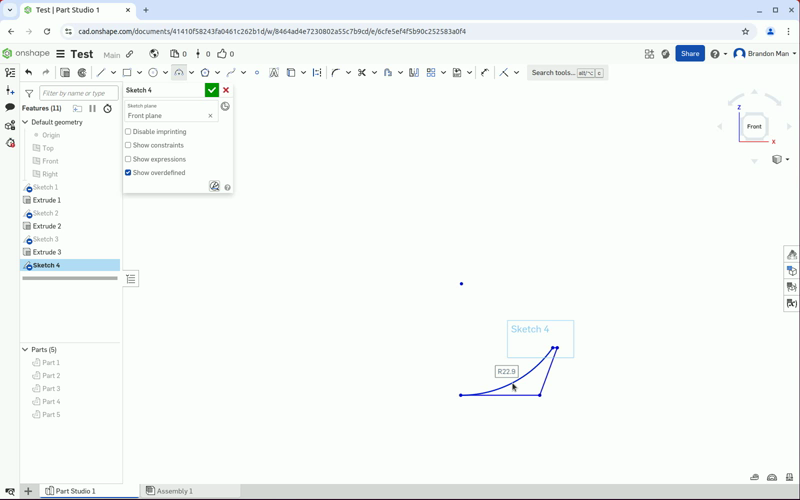
mouse_move(537, 386)
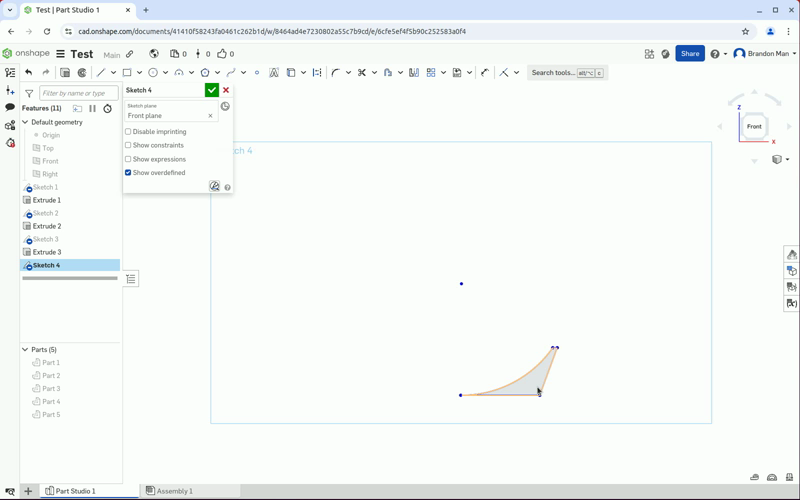
scroll(6)
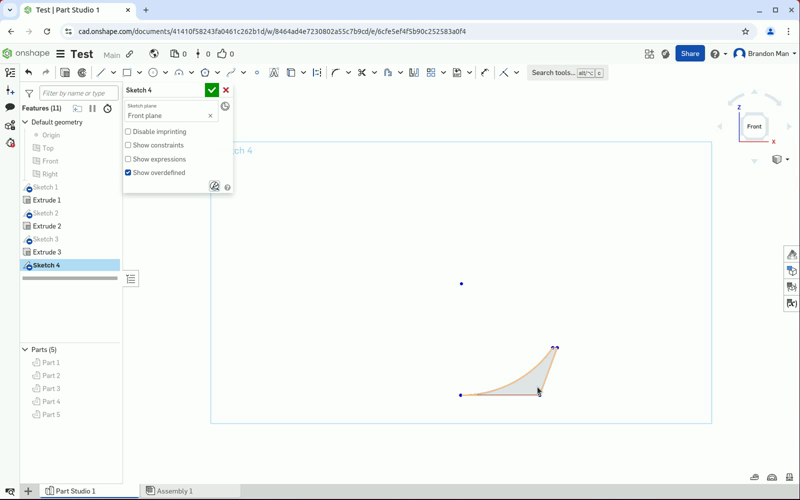
scroll(6)
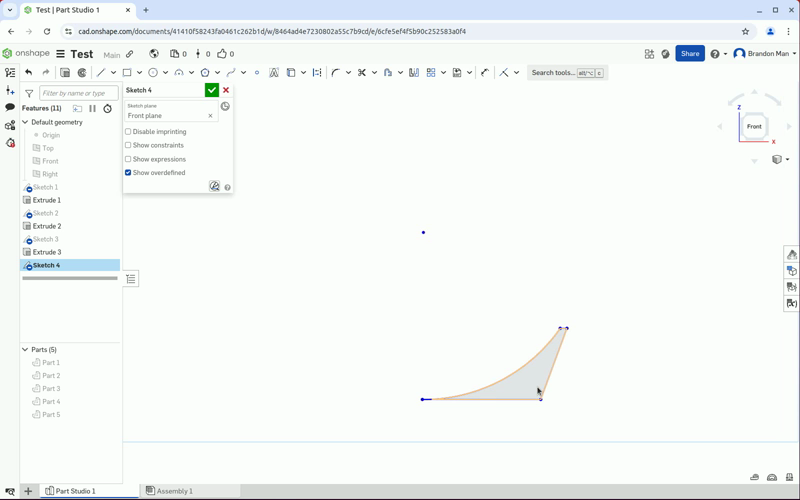
scroll(6)
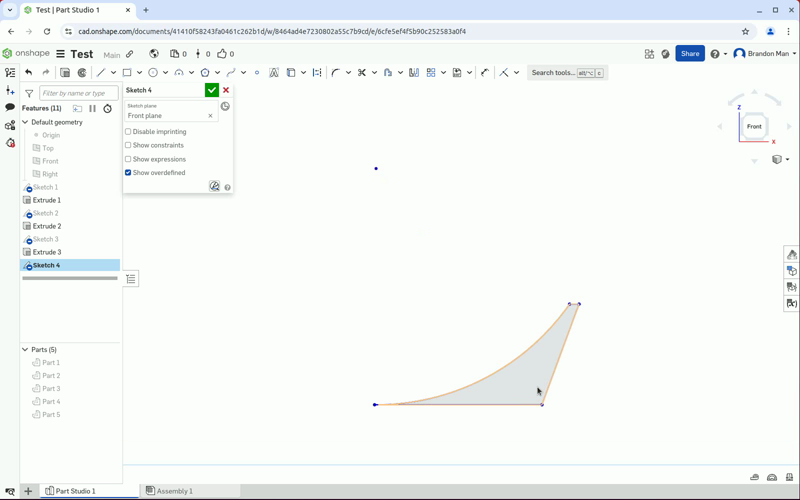
scroll(6)
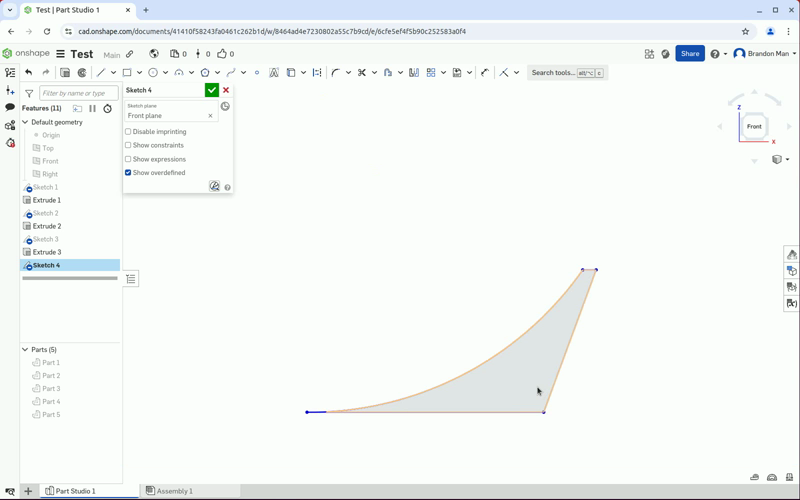
scroll(6)
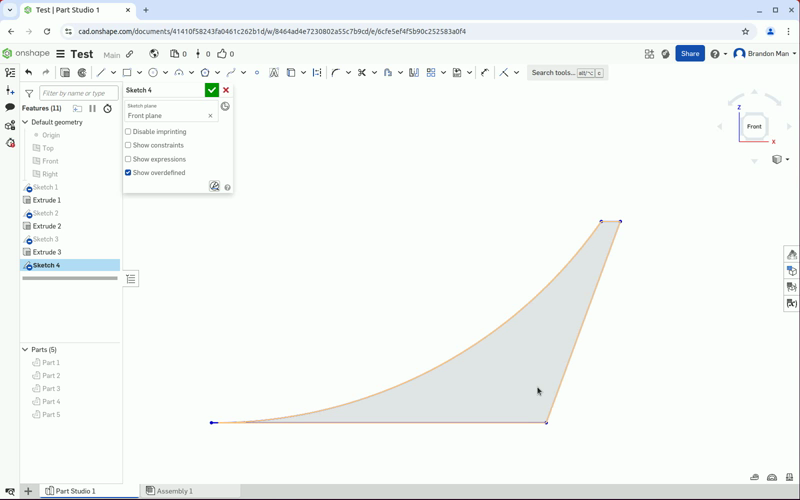
scroll(6)
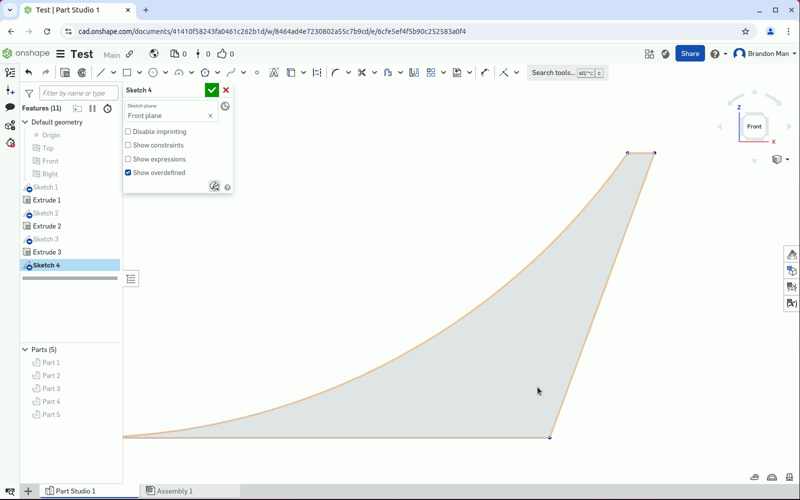
scroll(6)
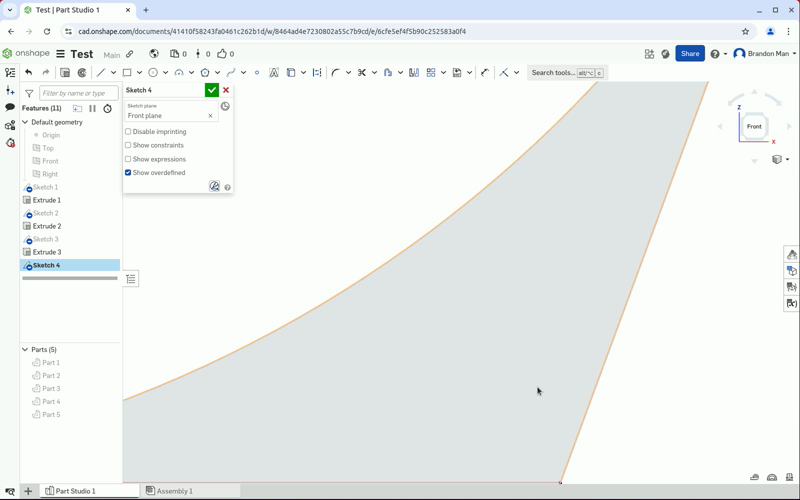
click(537, 386)
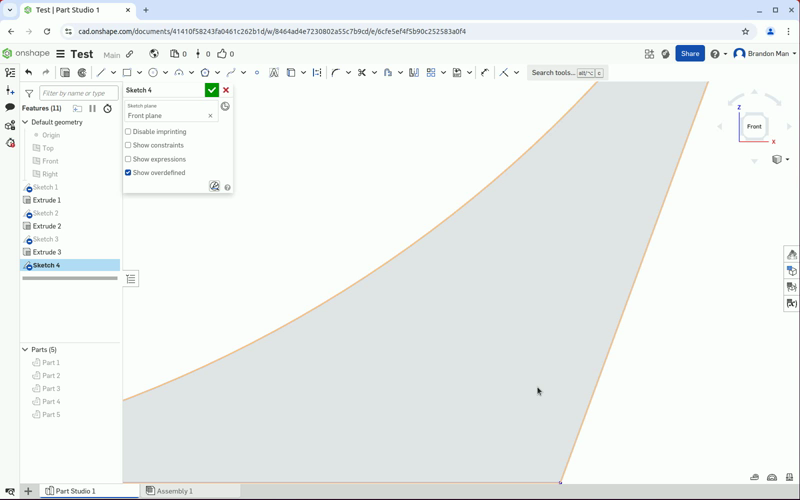
scroll(-6)
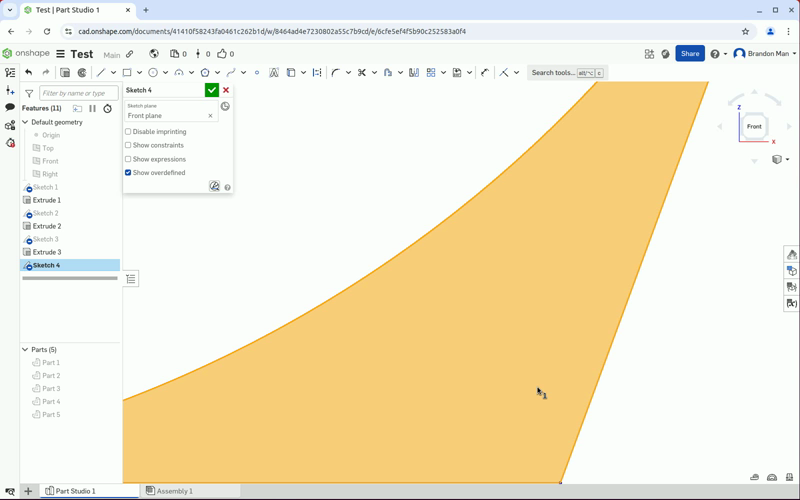
scroll(-6)
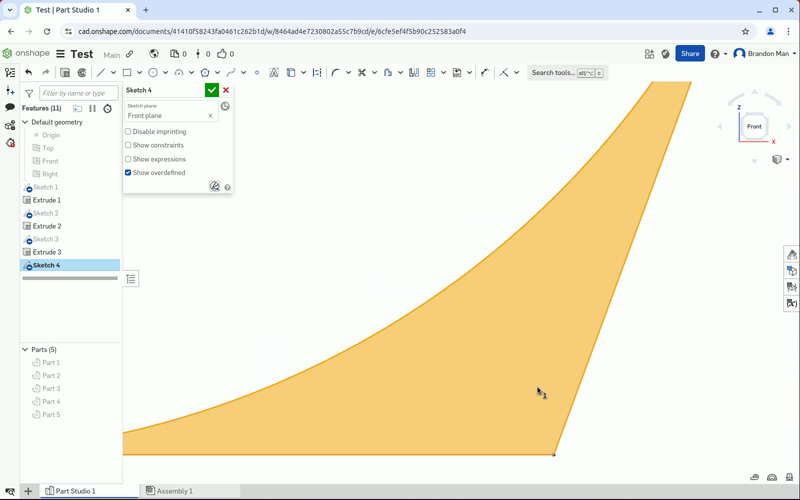
scroll(-6)
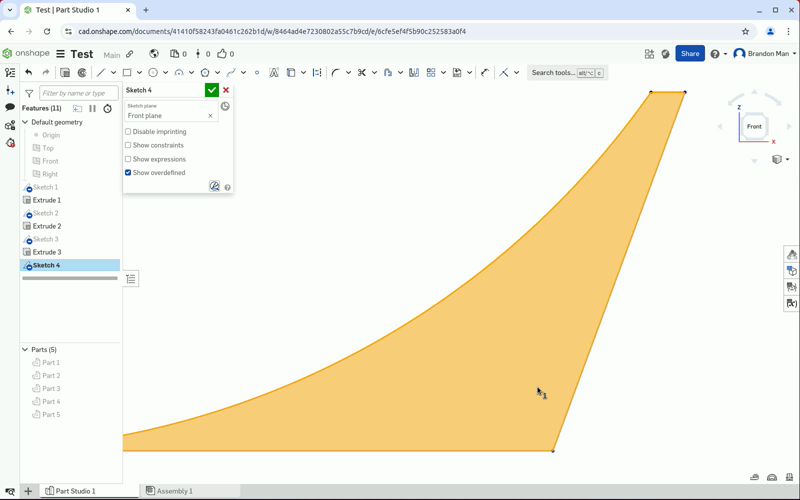
scroll(-6)
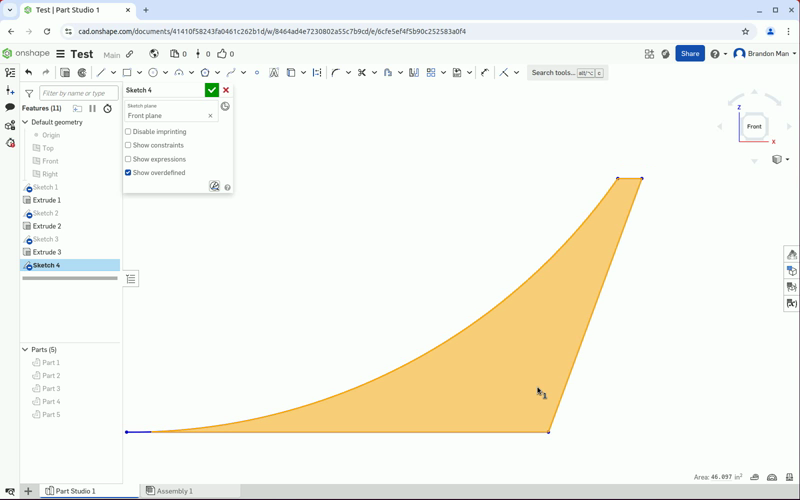
scroll(-6)
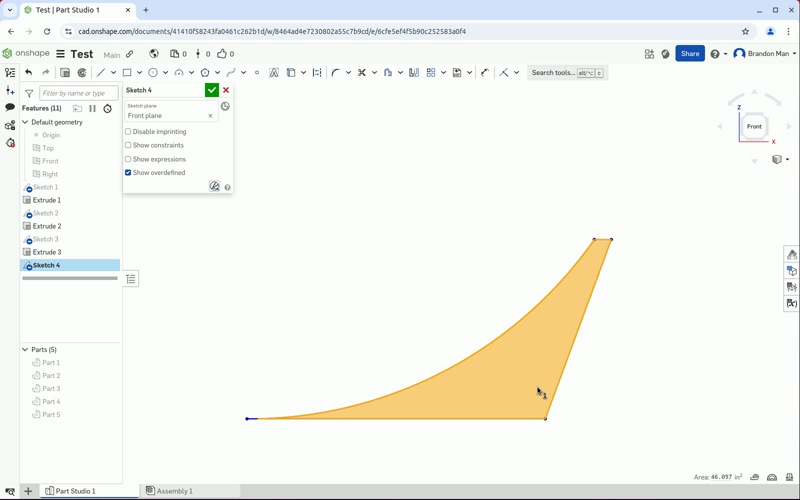
scroll(-6)
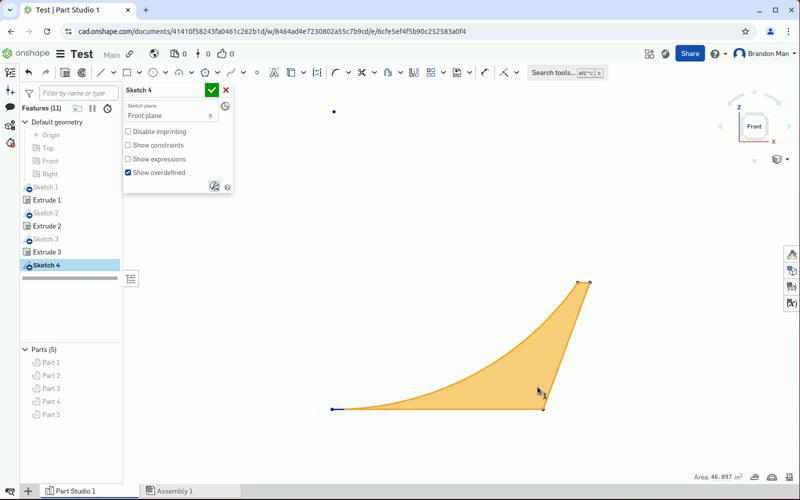
scroll(-6)
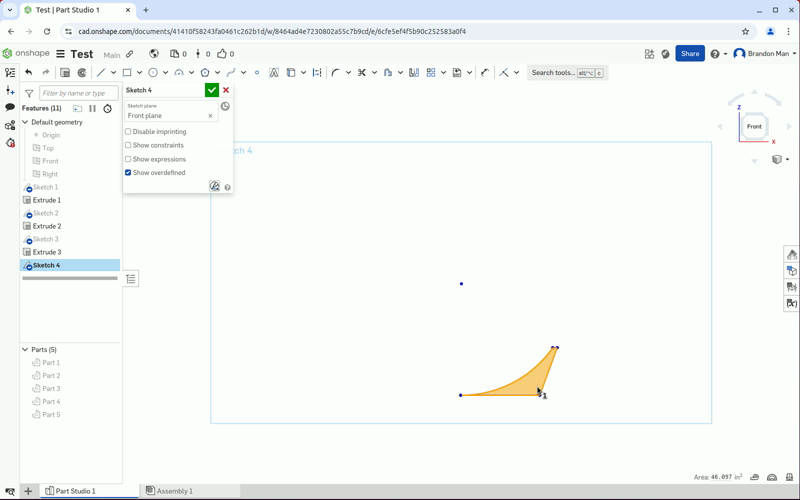
mouse_move(73, 352)
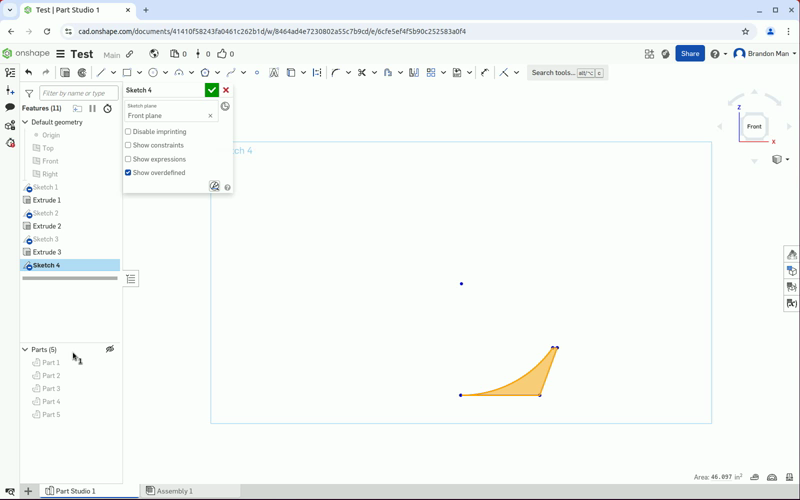
key(shift+y)
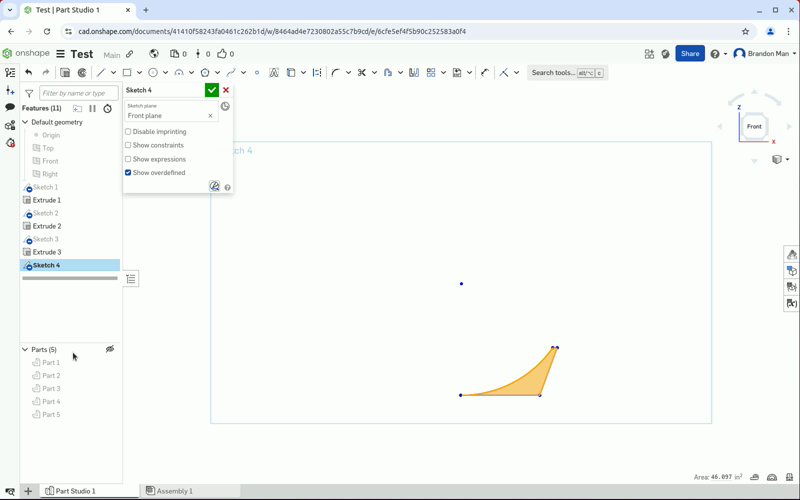
key(shift+e)
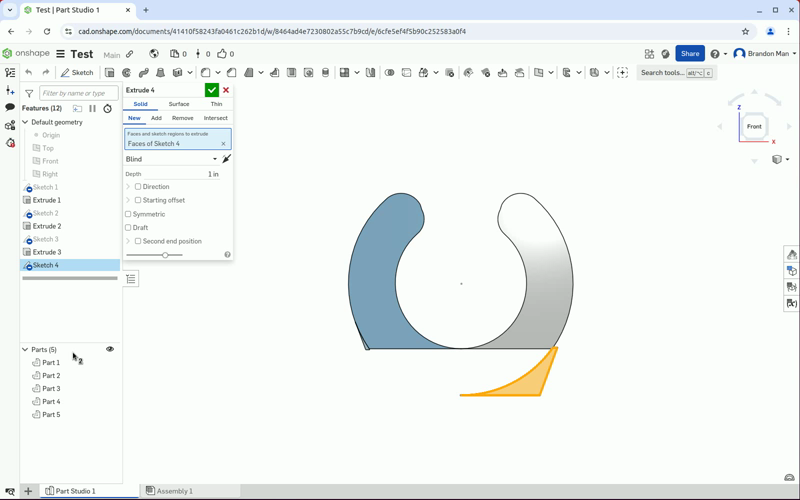
mouse_move(143, 106)
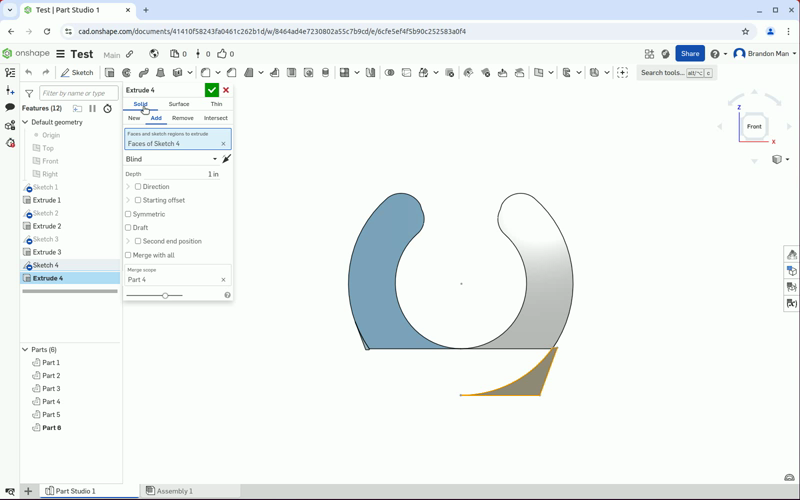
click(143, 106)
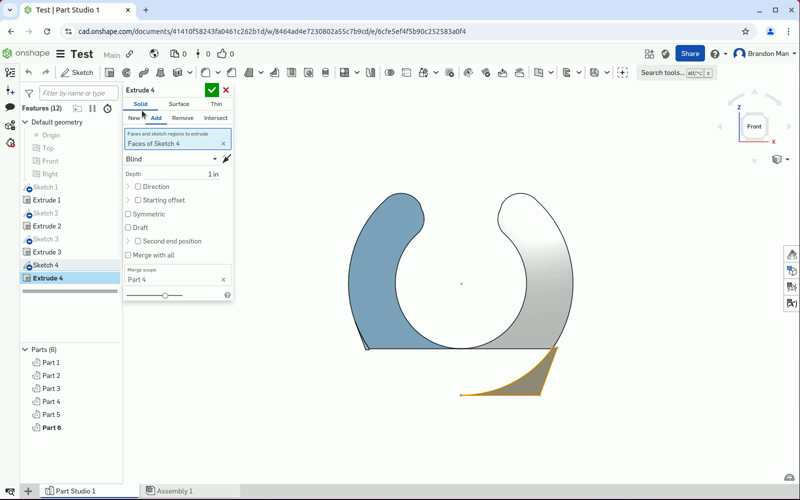
mouse_move(137, 120)
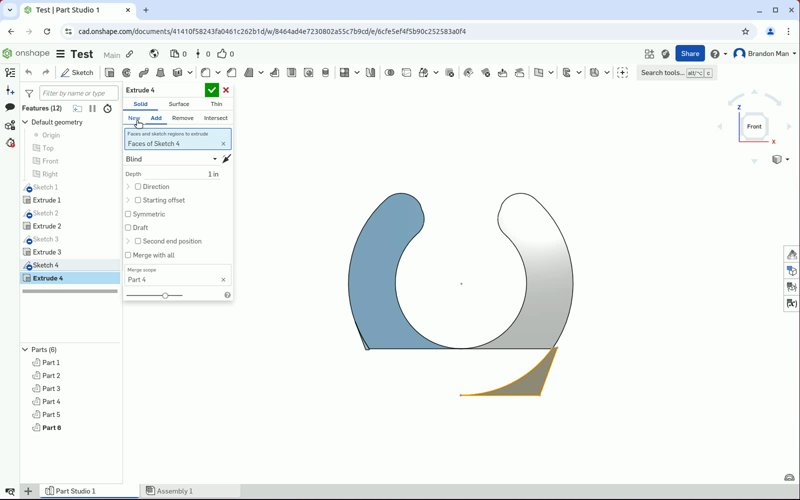
click(137, 120)
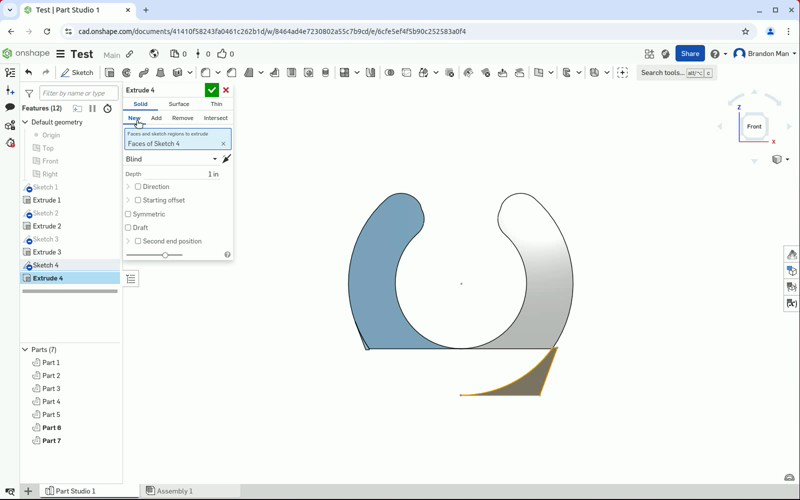
key(tab, 4)
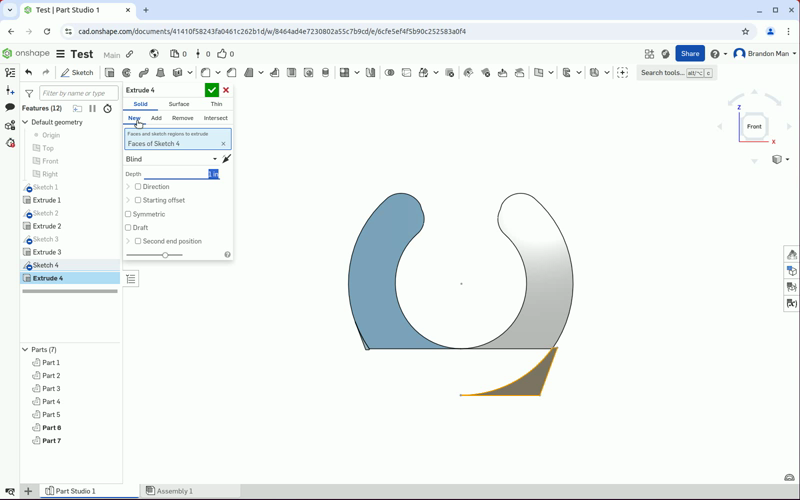
text(-26.96)
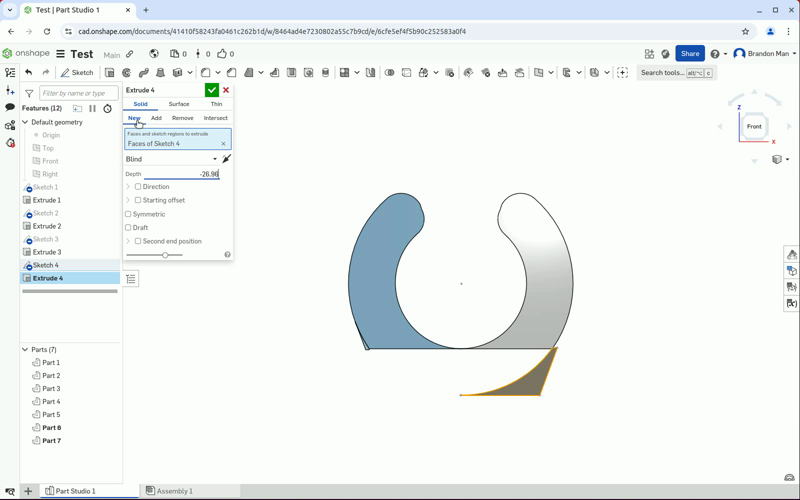
key(tab, 3)
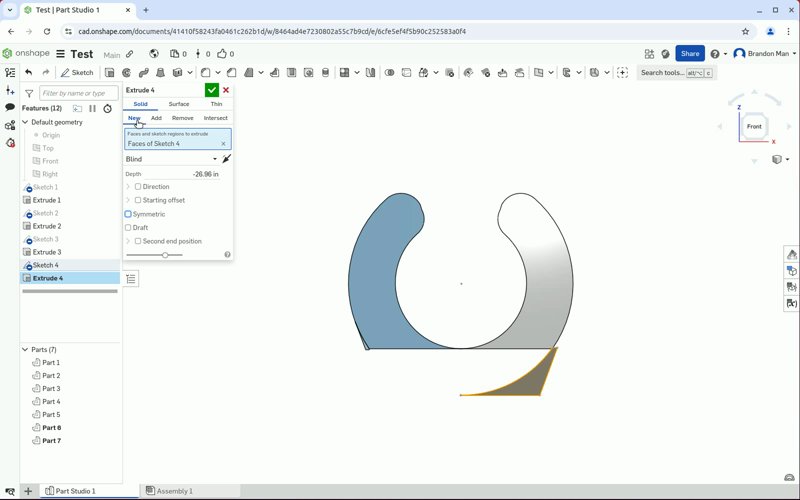
key(space)
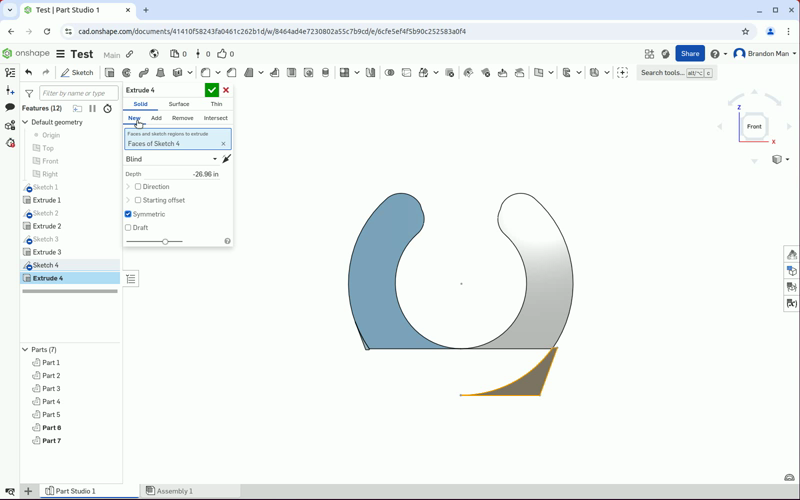
key(enter)
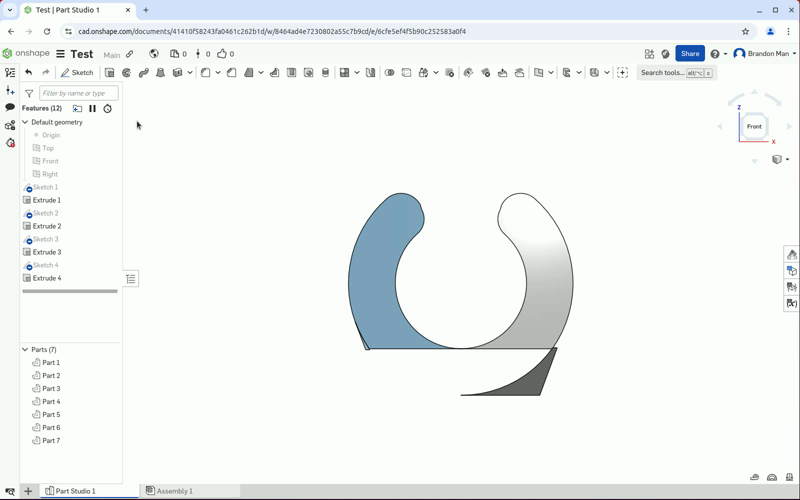
key(shift+h)
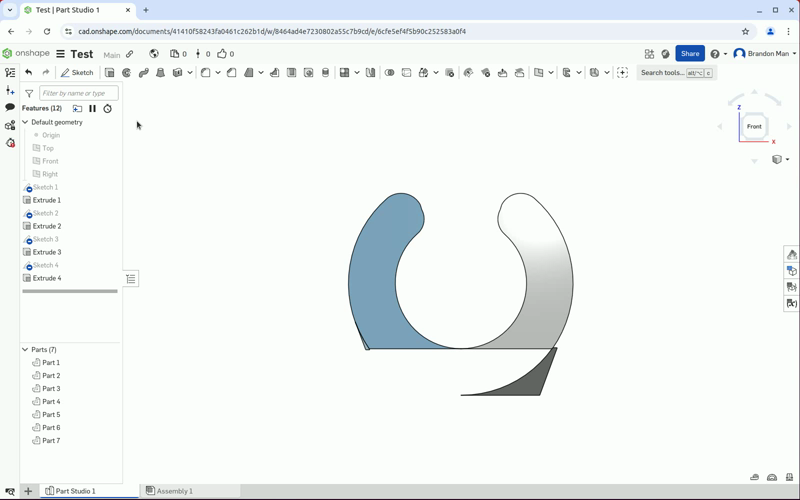
key(shift+h)
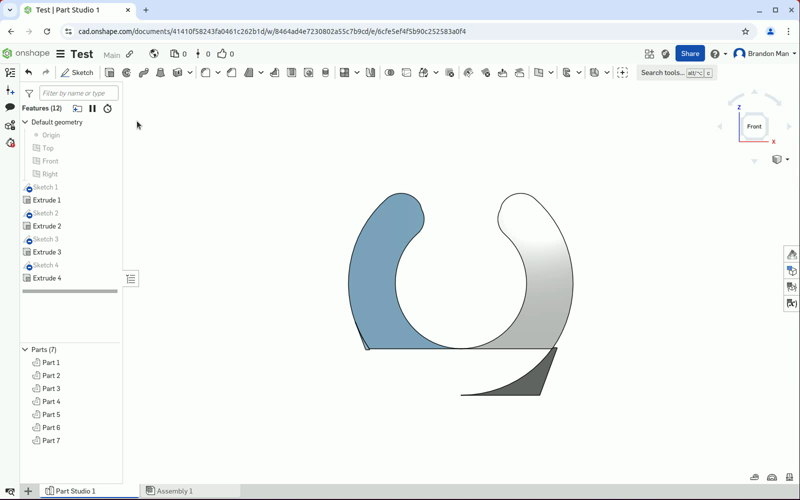
mouse_move(73, 189)
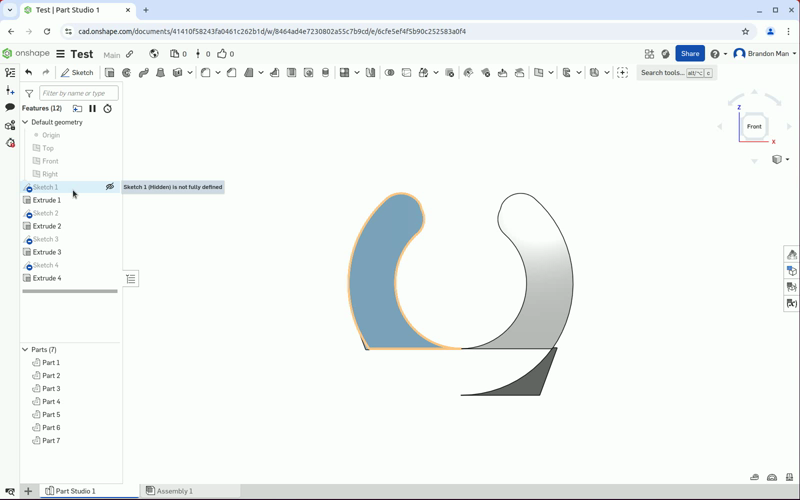
click(73, 189)
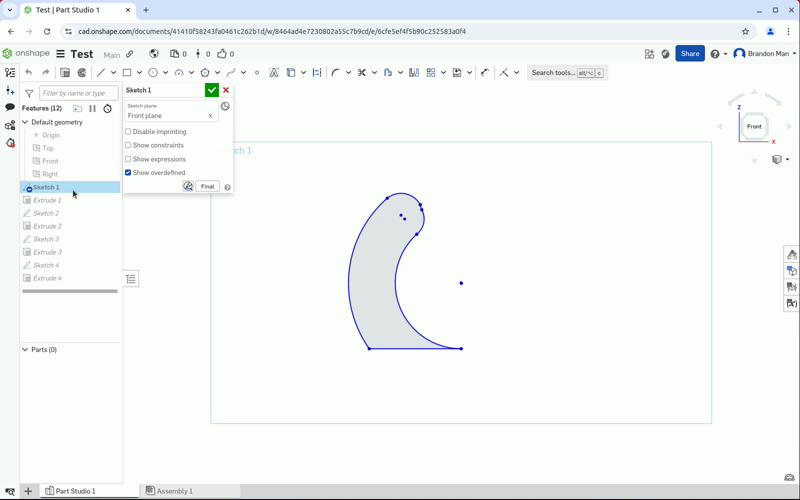
mouse_move(229, 92)
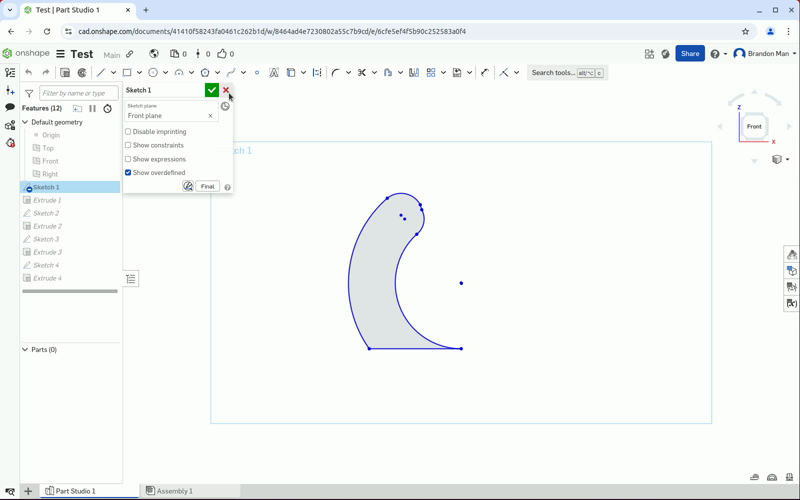
click(229, 92)
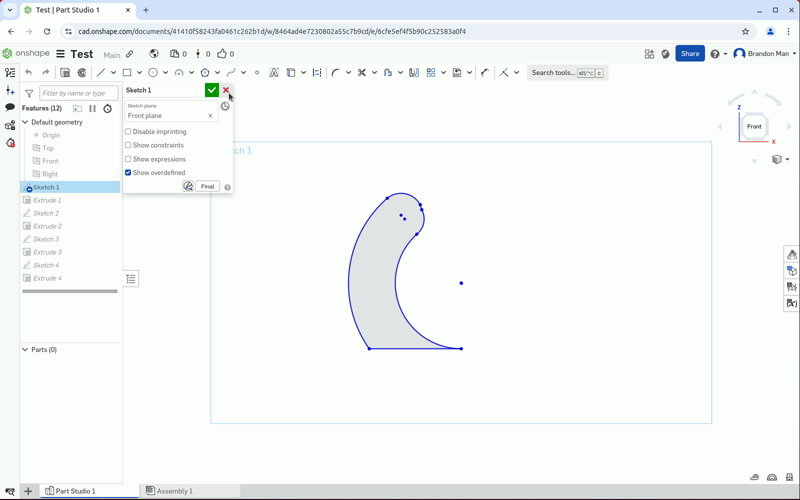
key(shift+s)
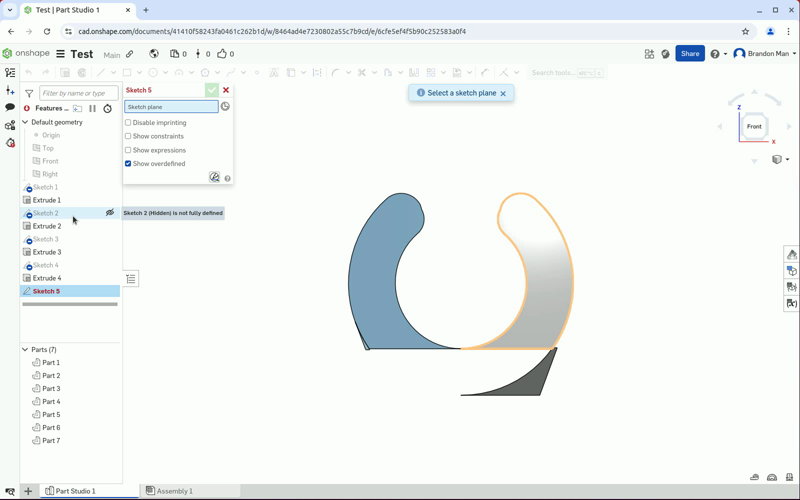
scroll(3)
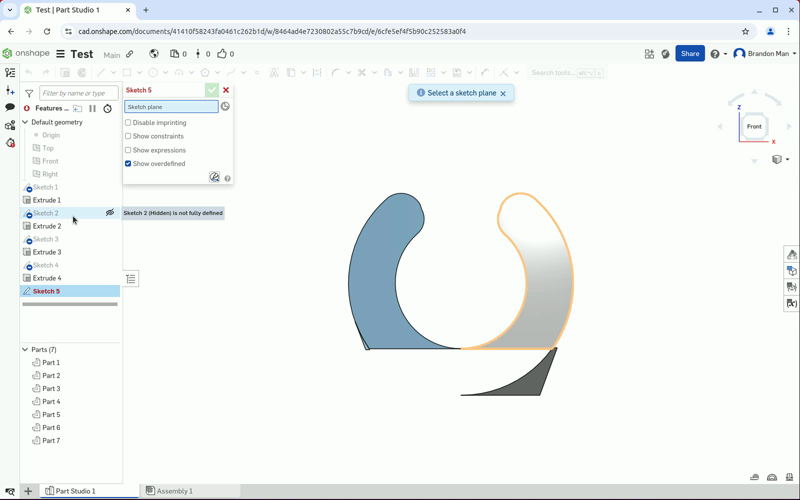
mouse_move(73, 163)
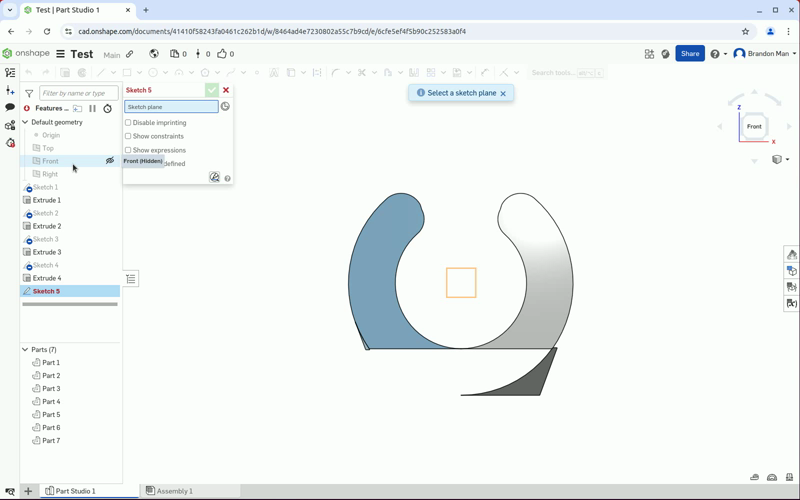
click(73, 163)
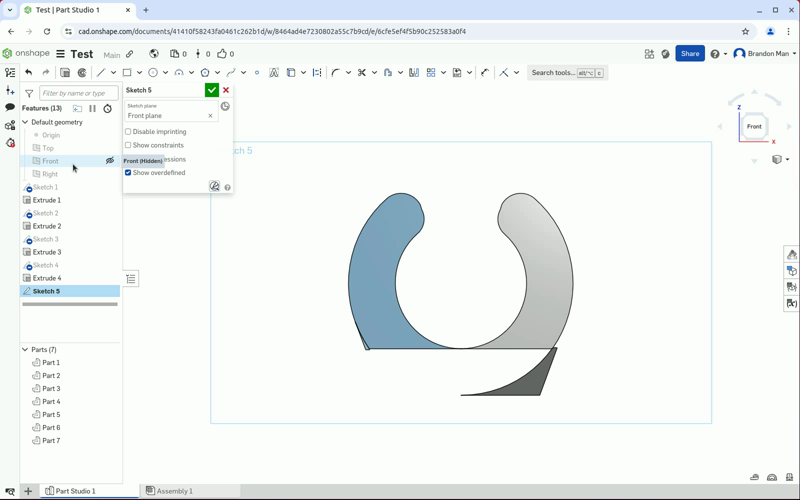
mouse_move(73, 352)
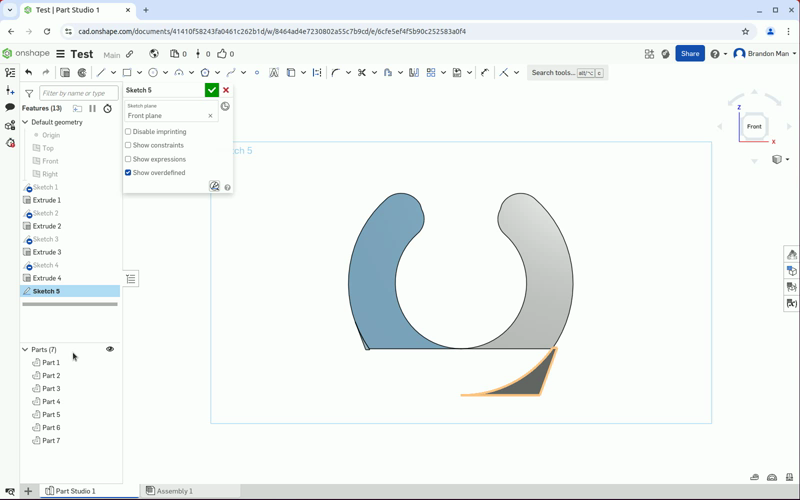
key(y)
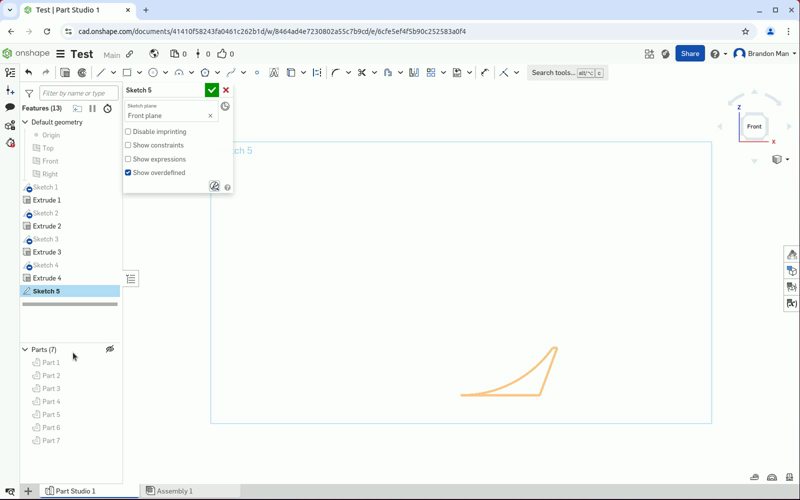
key(a)
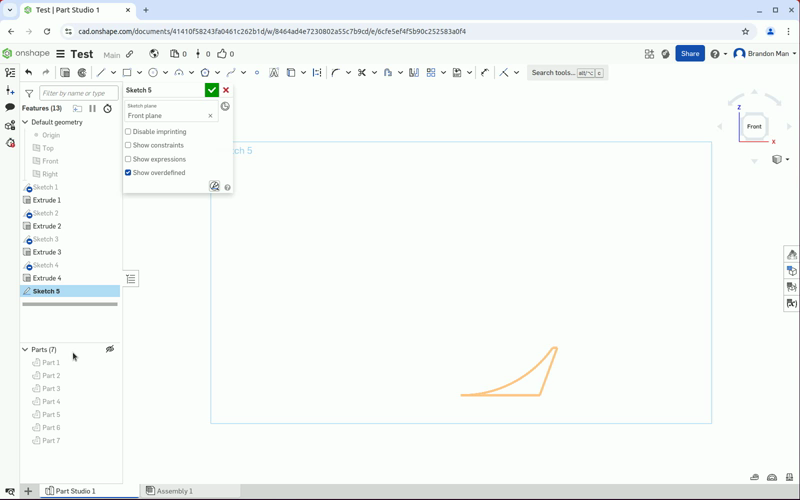
key_down(shift)
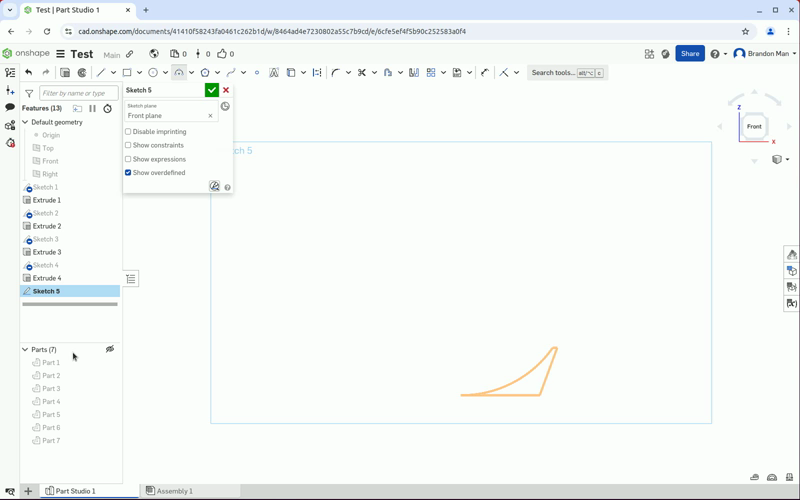
mouse_move(369, 348)
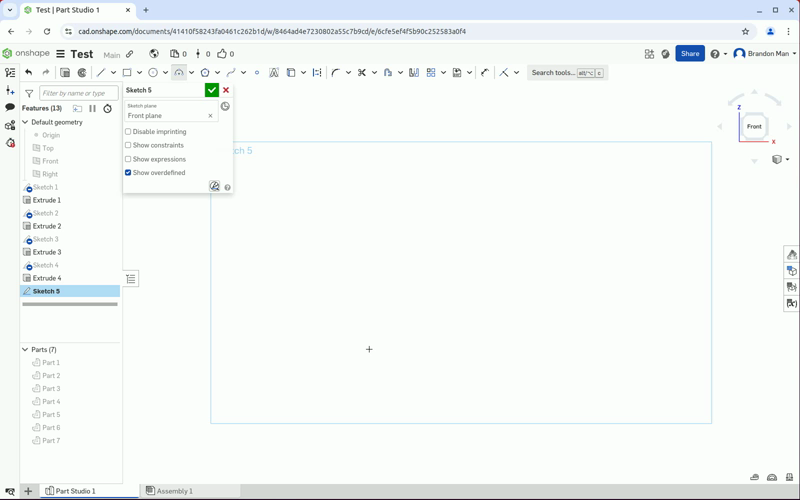
click(369, 348)
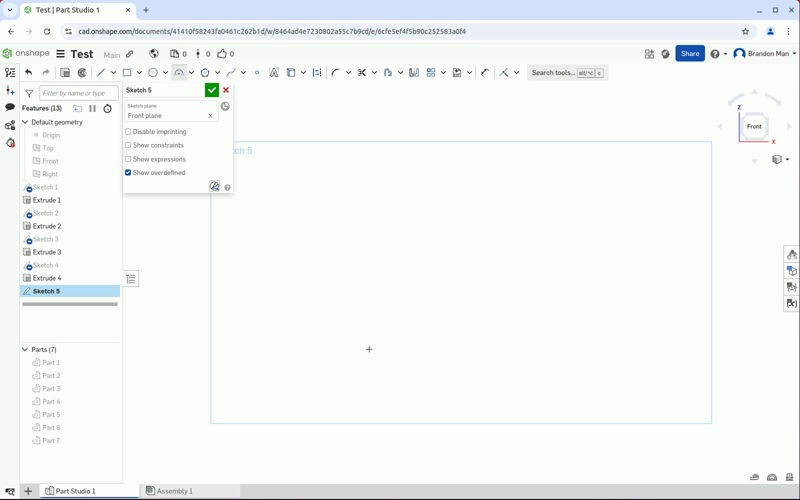
key_up(shift)
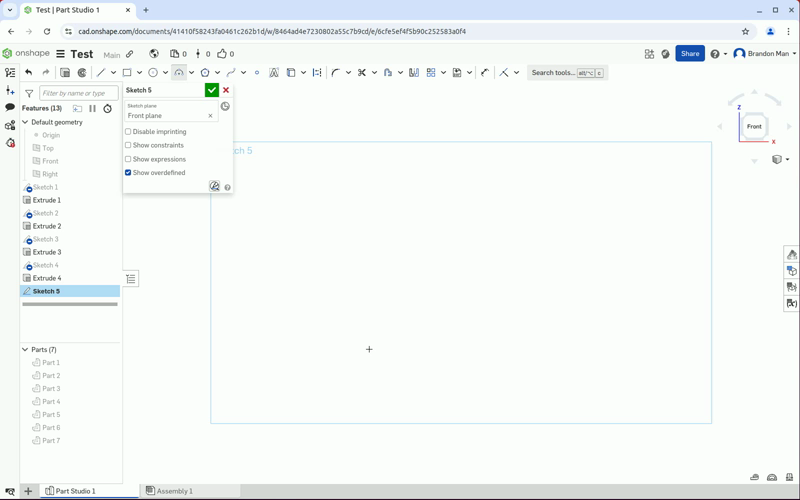
key_down(shift)
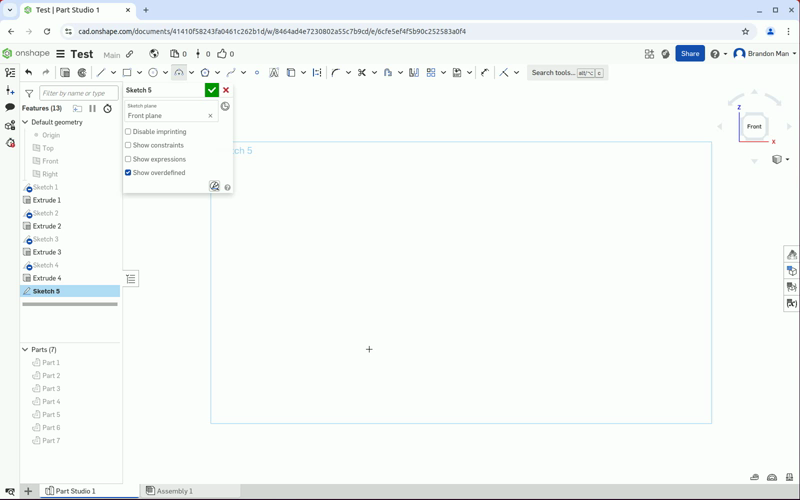
mouse_move(551, 348)
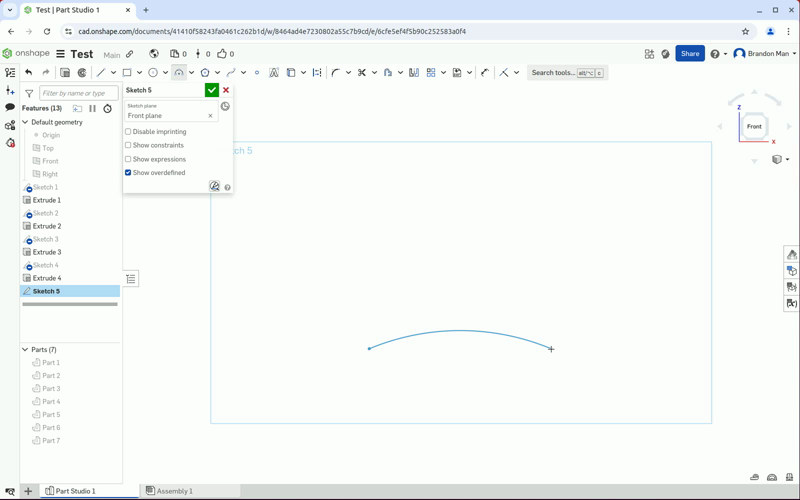
click(551, 348)
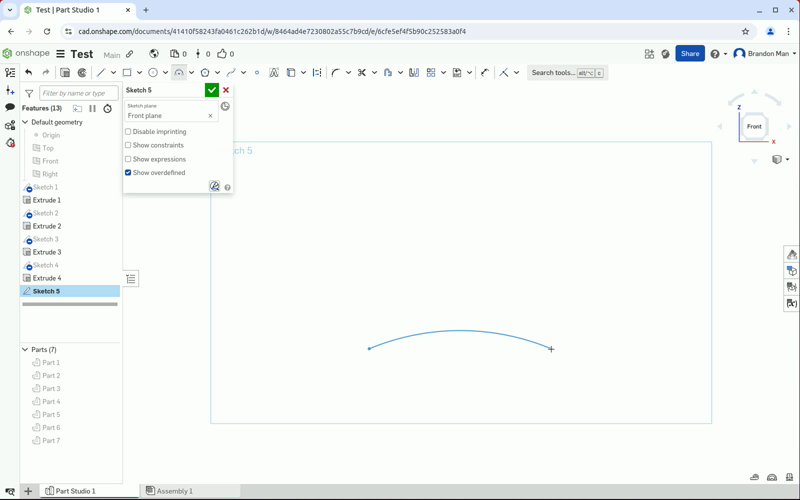
mouse_move(460, 395)
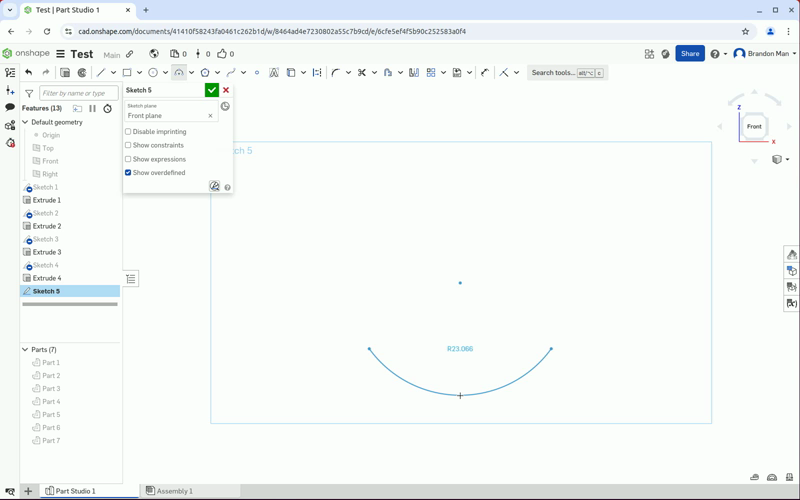
click(460, 395)
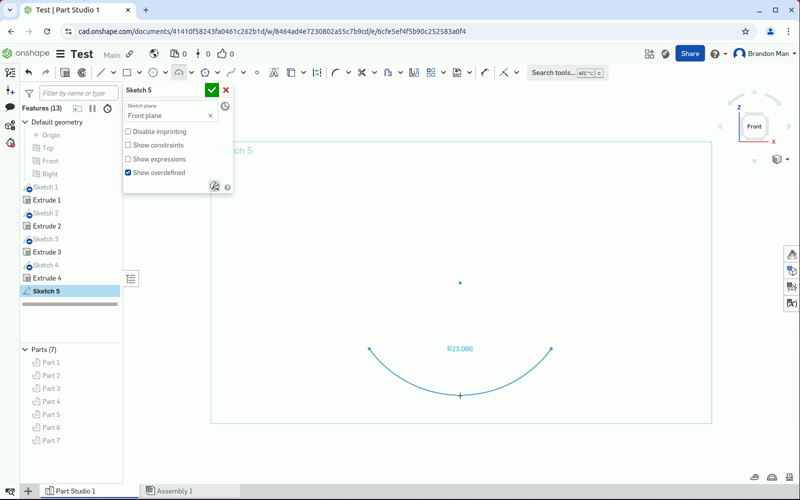
key_up(shift)
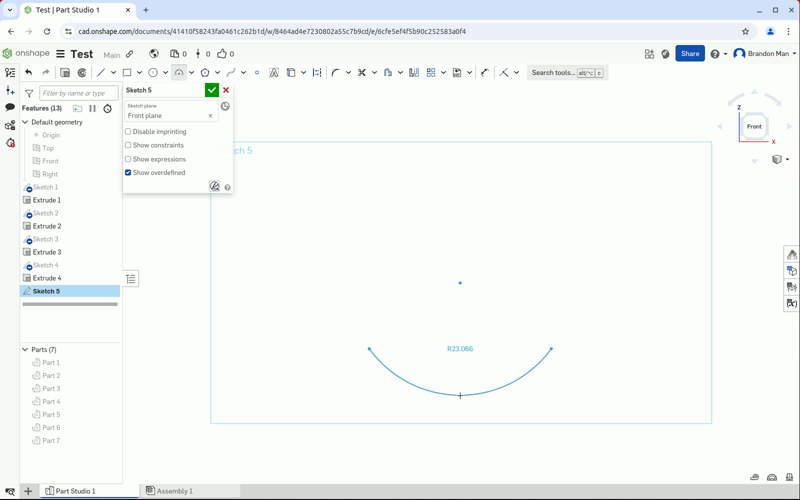
key(esc)
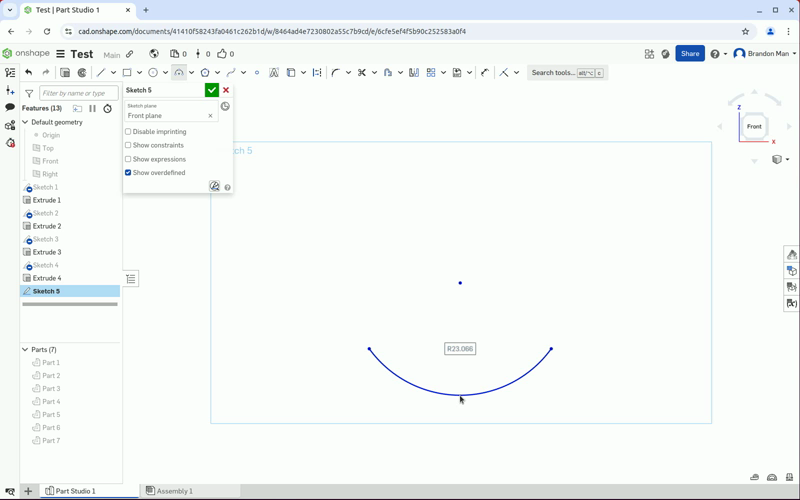
key(l)
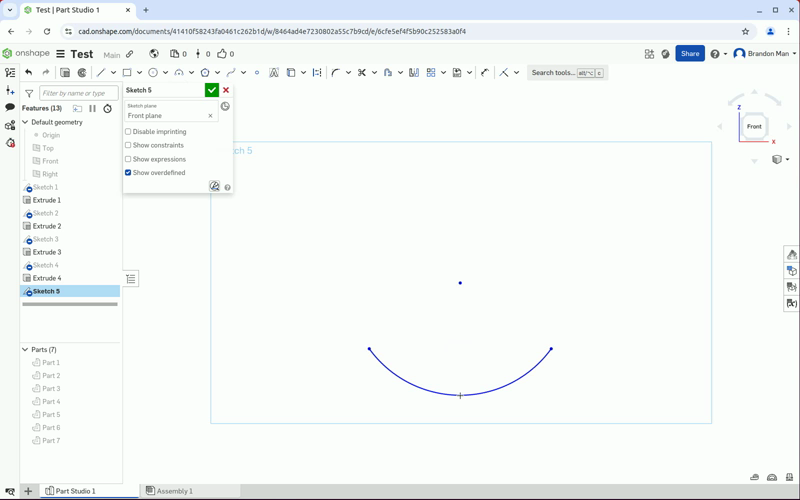
mouse_move(551, 348)
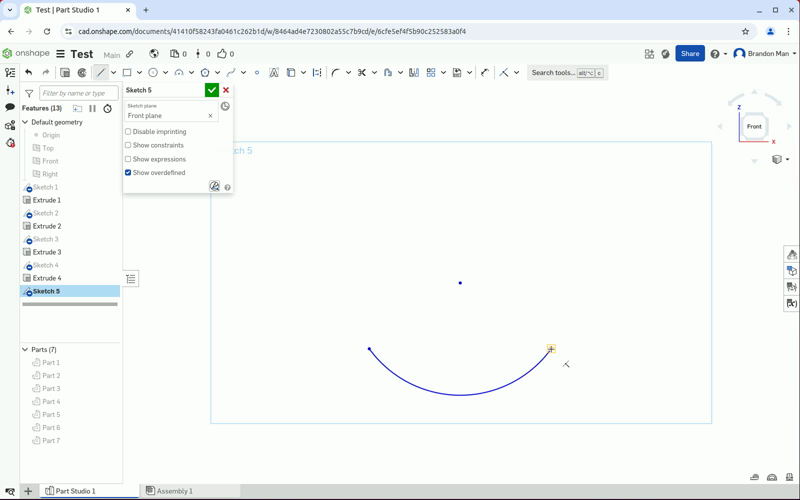
click(551, 348)
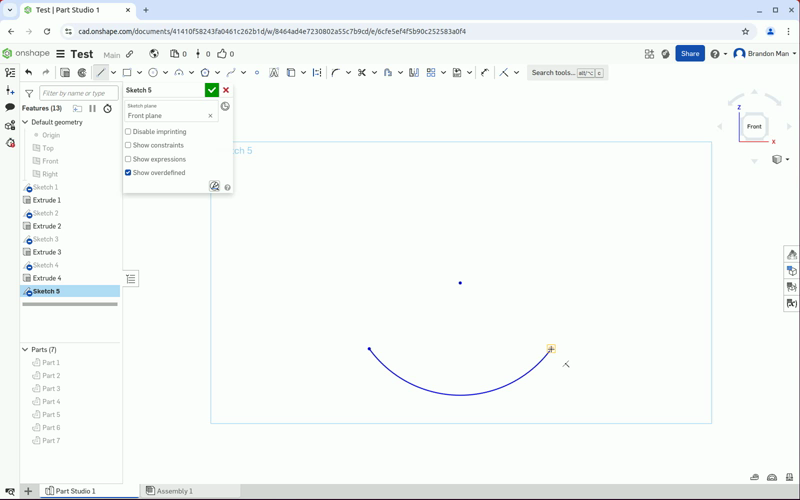
key_down(shift)
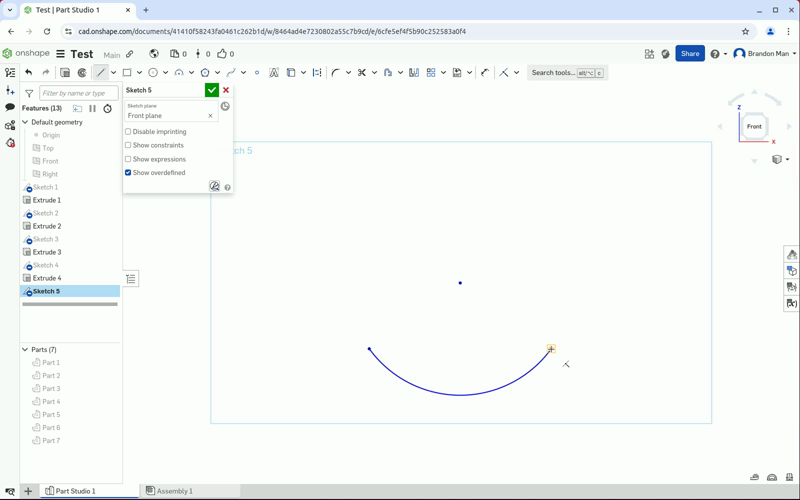
mouse_move(461, 348)
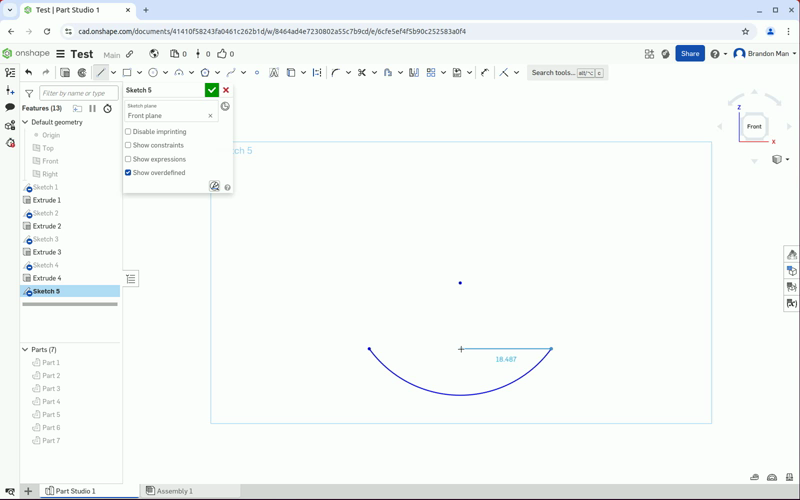
click(461, 348)
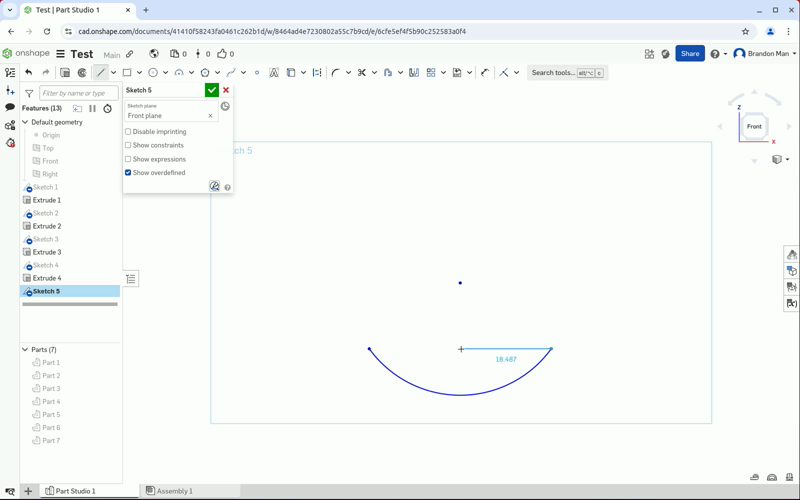
key_up(shift)
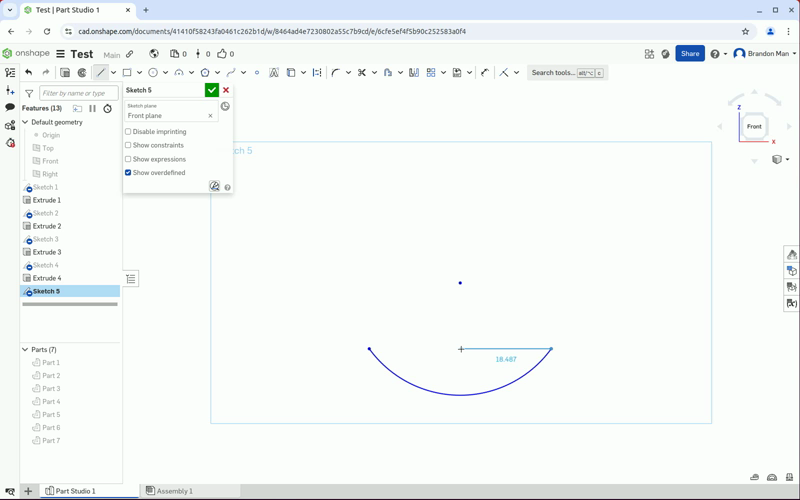
key_down(shift)
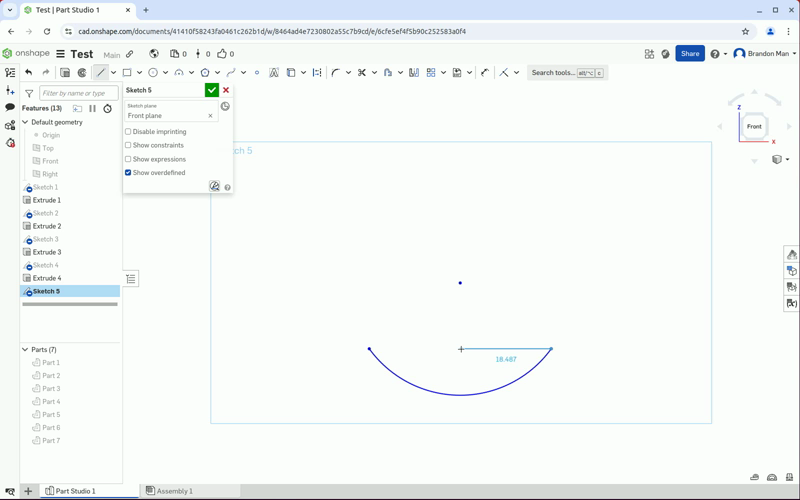
mouse_move(369, 348)
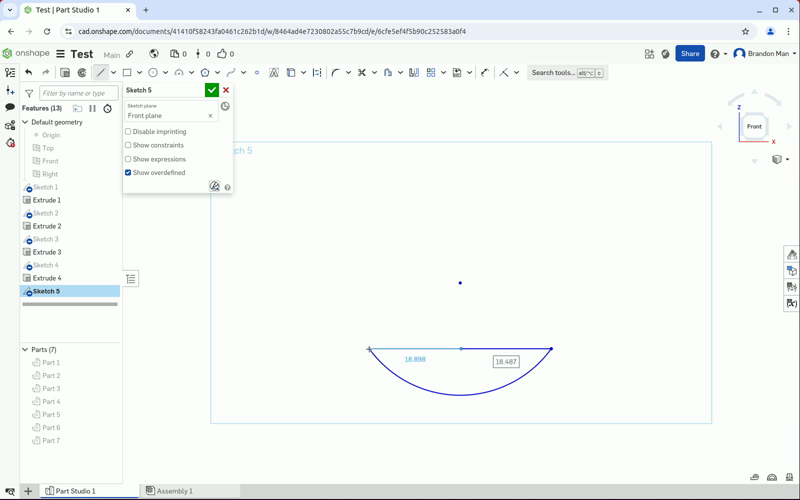
key_up(shift)
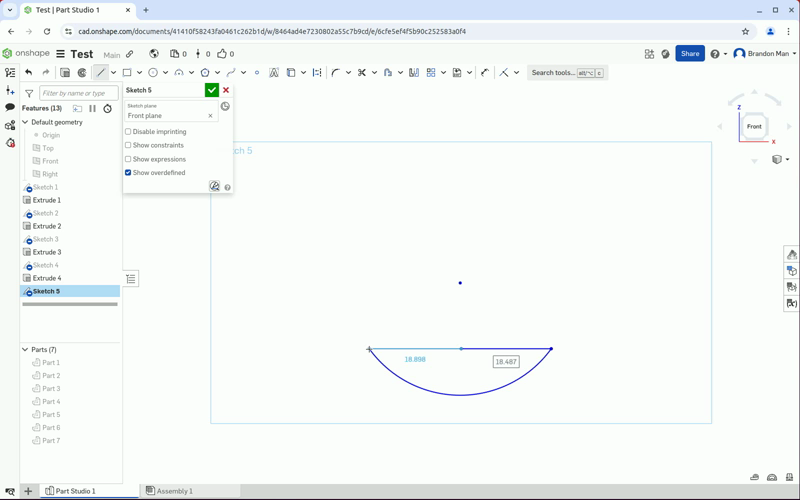
click(369, 348)
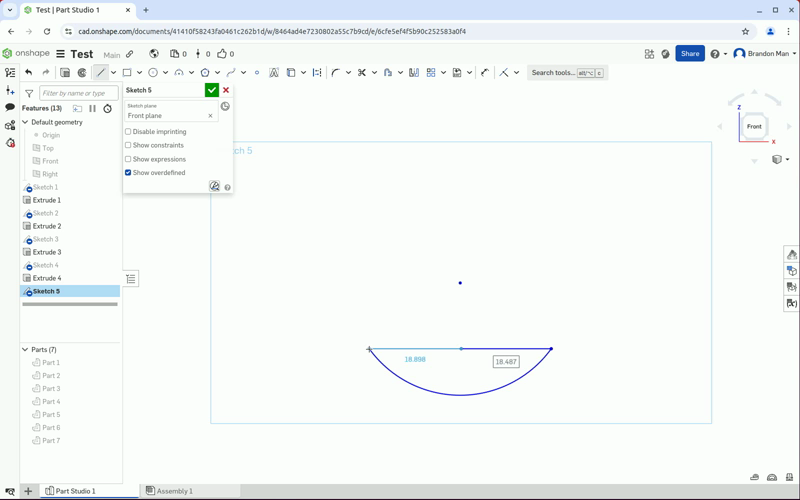
key(esc)
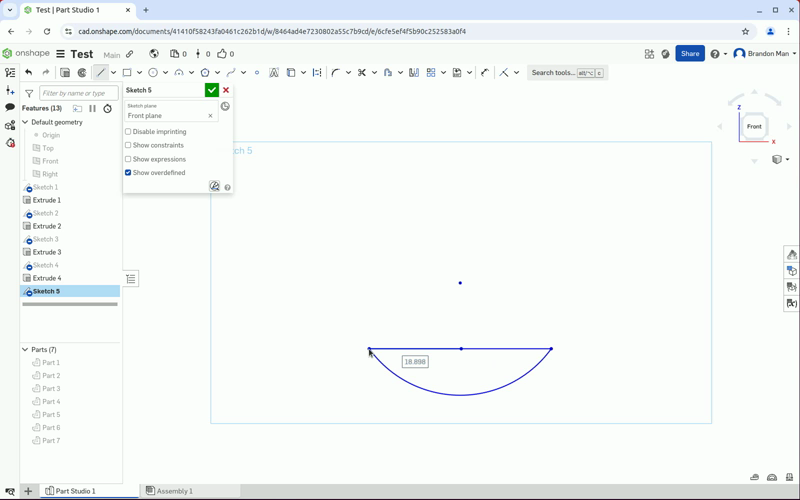
mouse_move(516, 359)
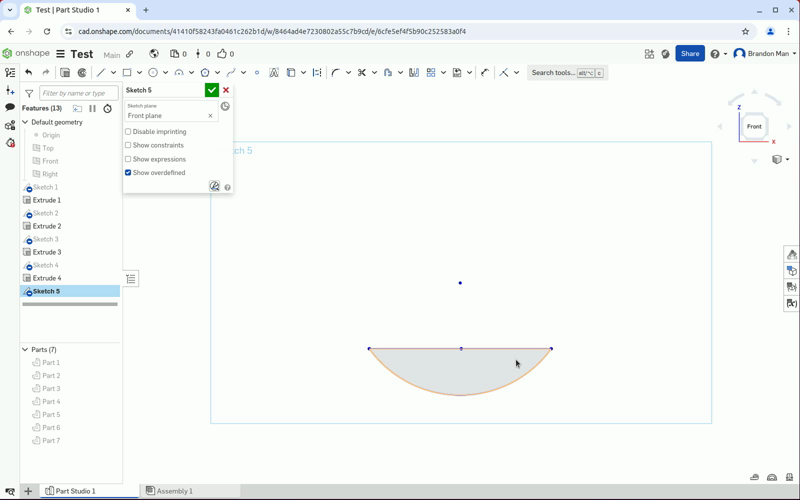
click(516, 359)
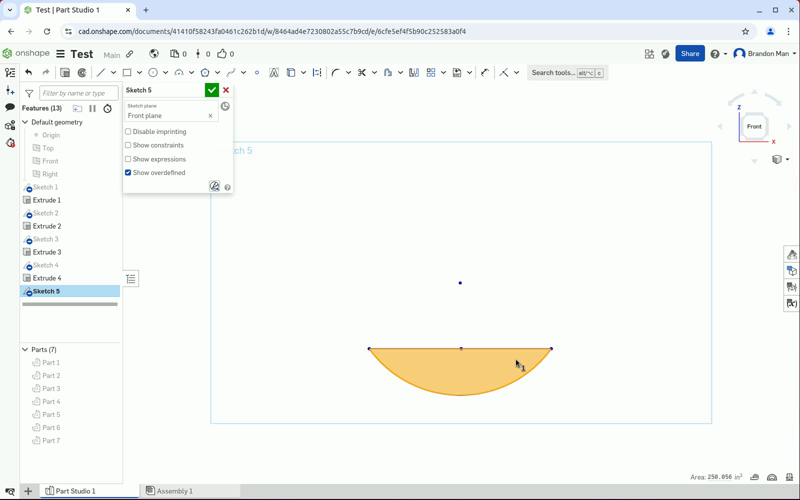
mouse_move(73, 352)
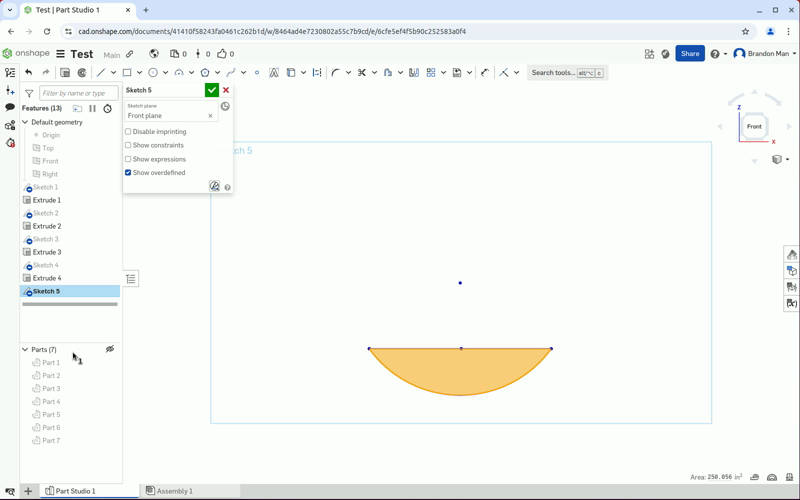
key(shift+y)
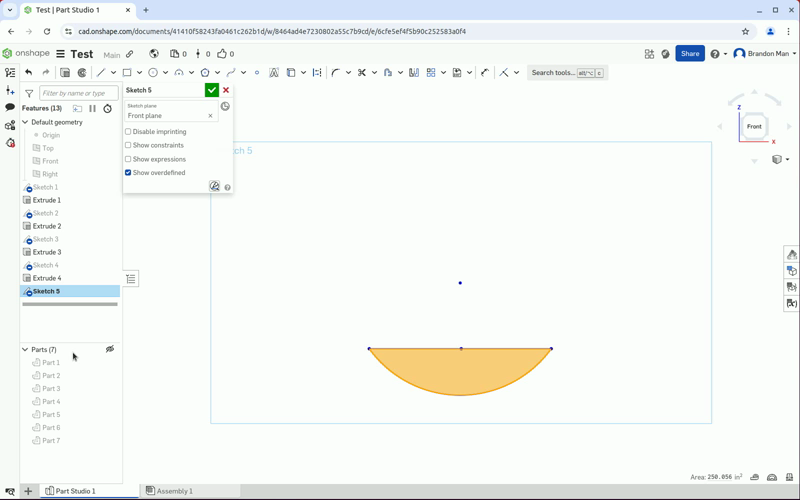
key(shift+e)
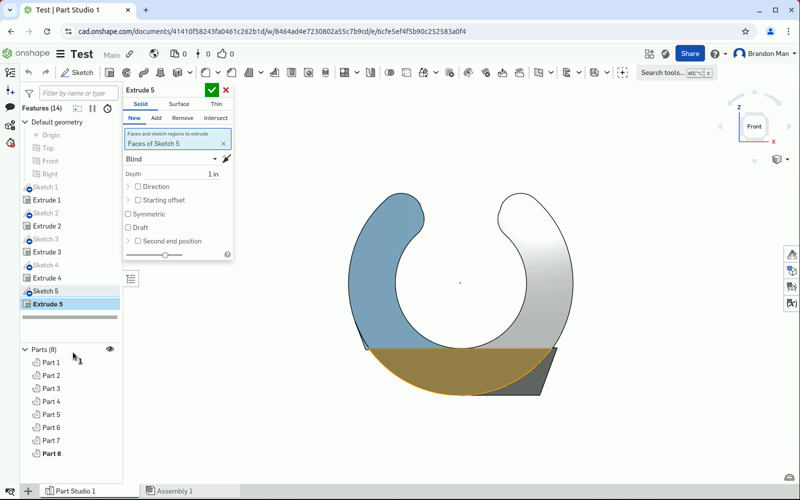
mouse_move(143, 106)
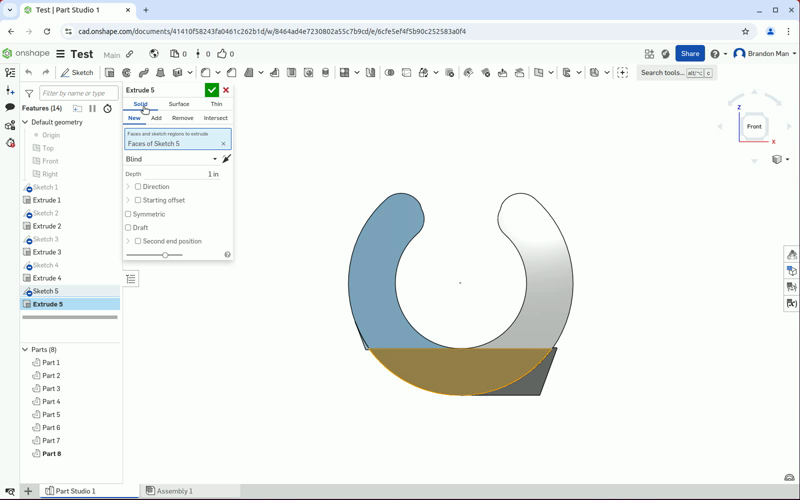
click(143, 106)
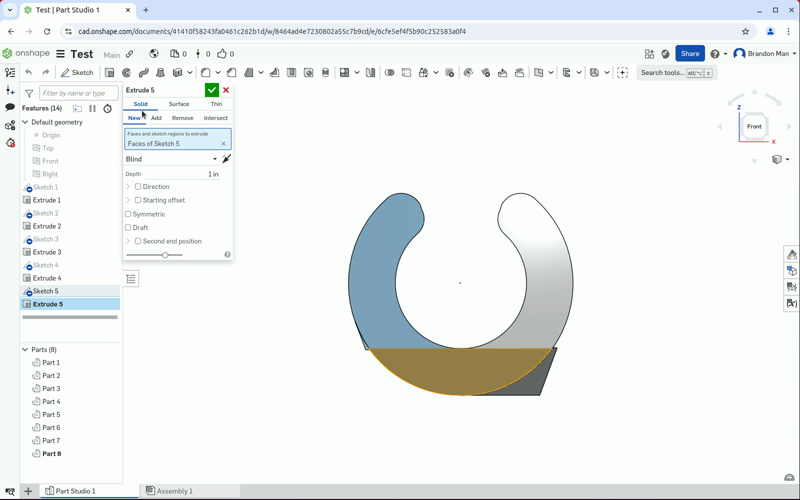
mouse_move(137, 120)
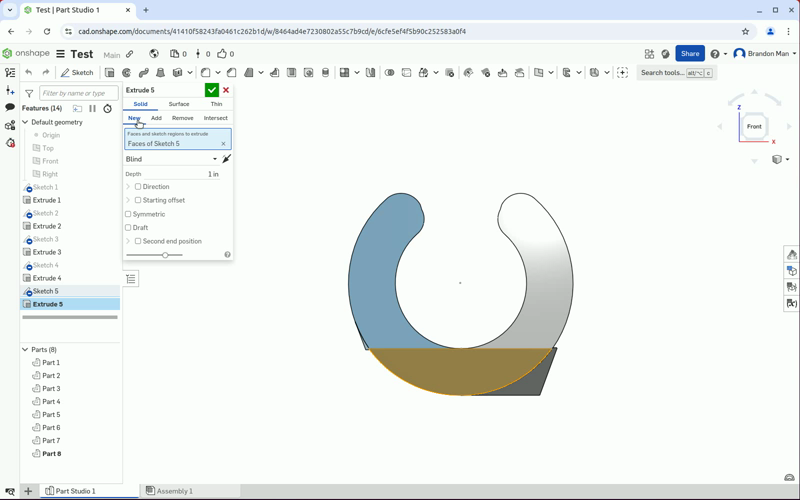
click(137, 120)
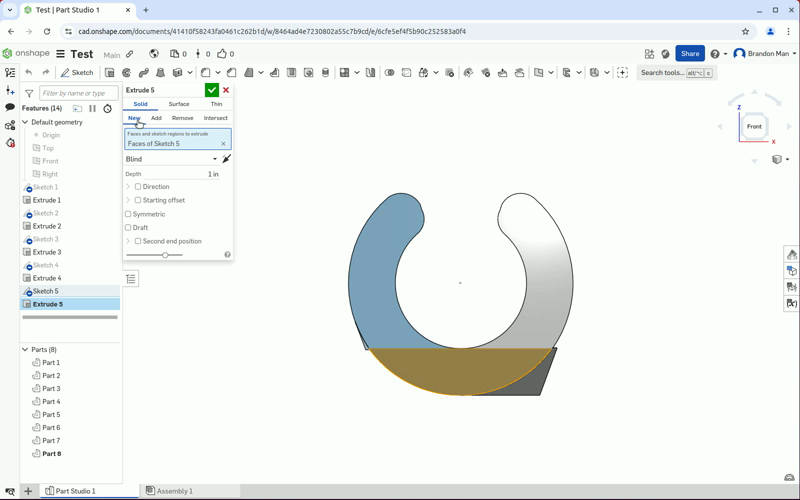
key(tab, 4)
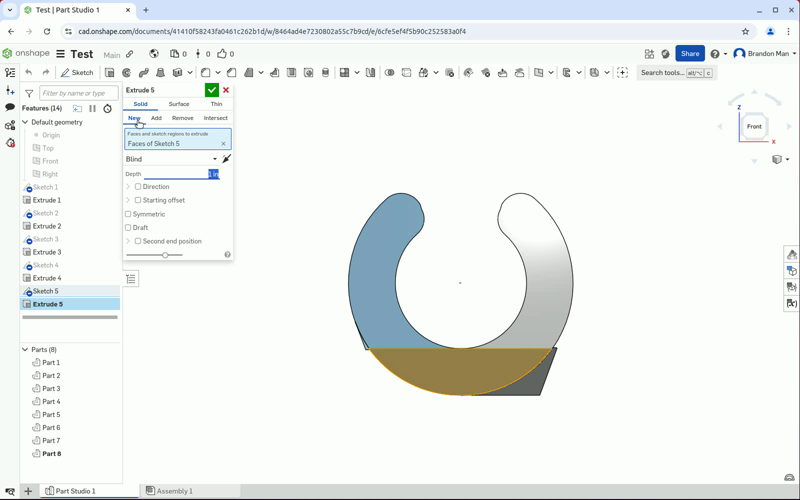
text(-26.96)
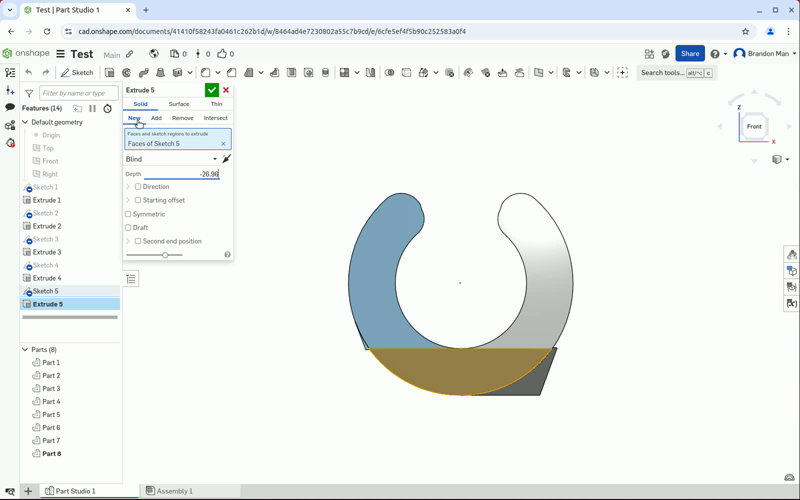
key(tab, 3)
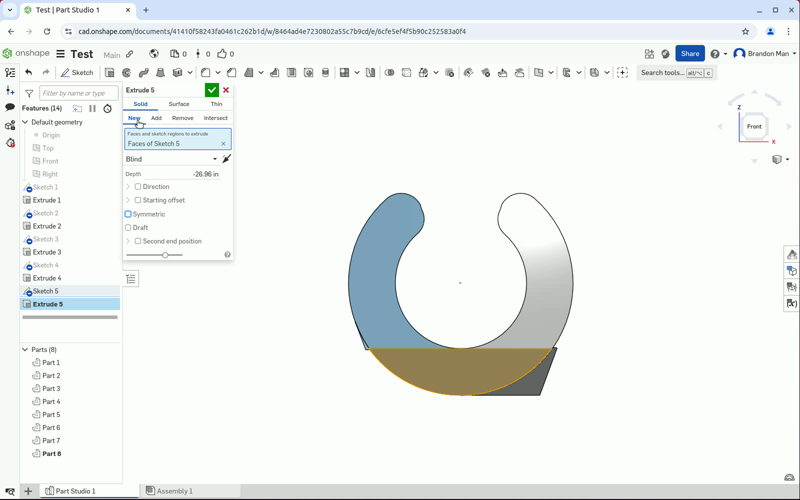
key(space)
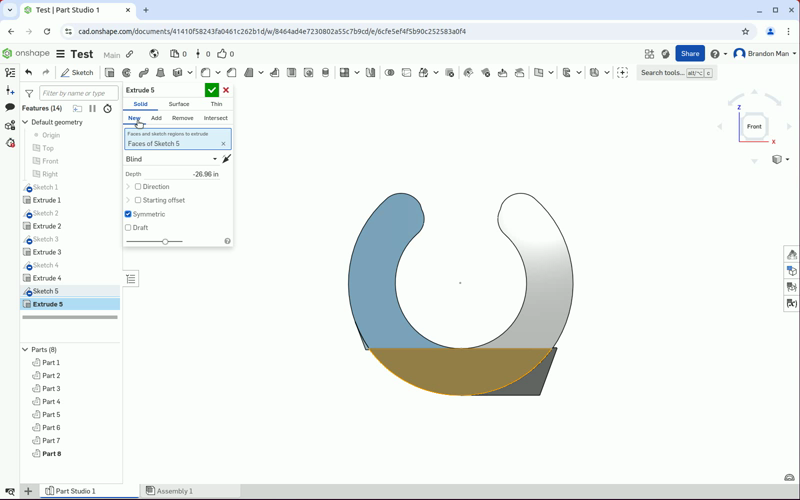
key(enter)
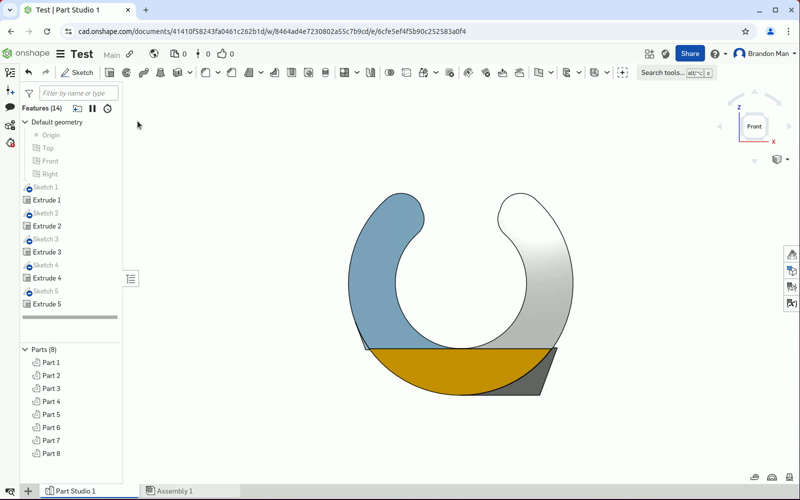
key(shift+h)
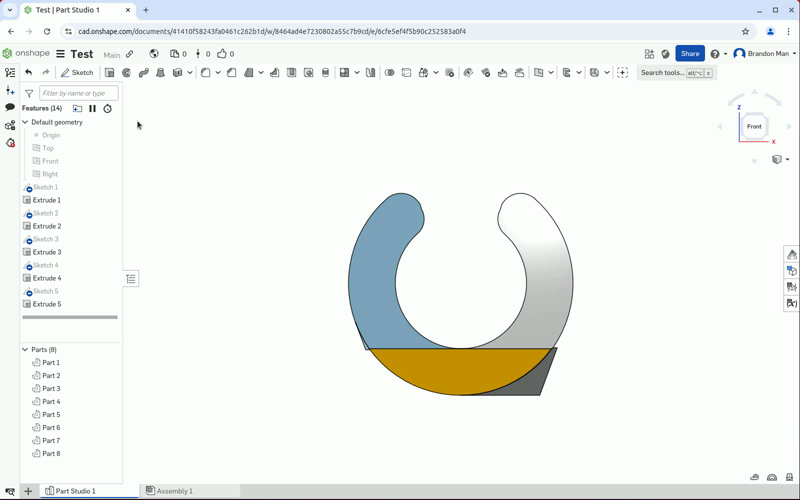
key(shift+h)
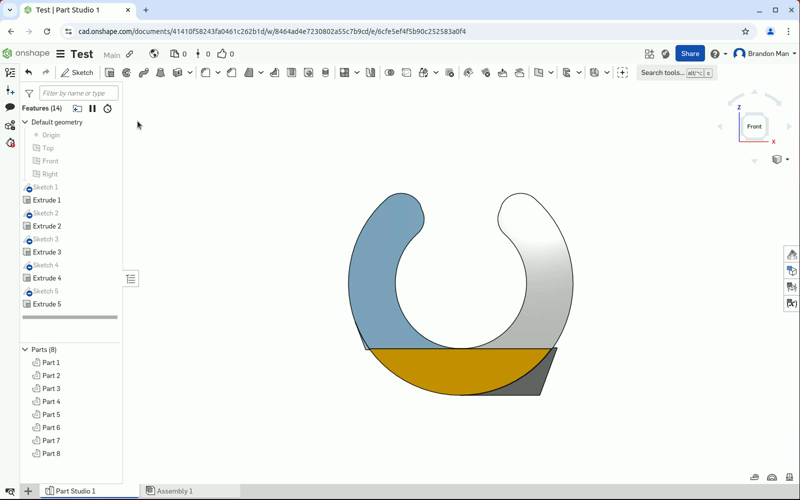
mouse_move(73, 189)
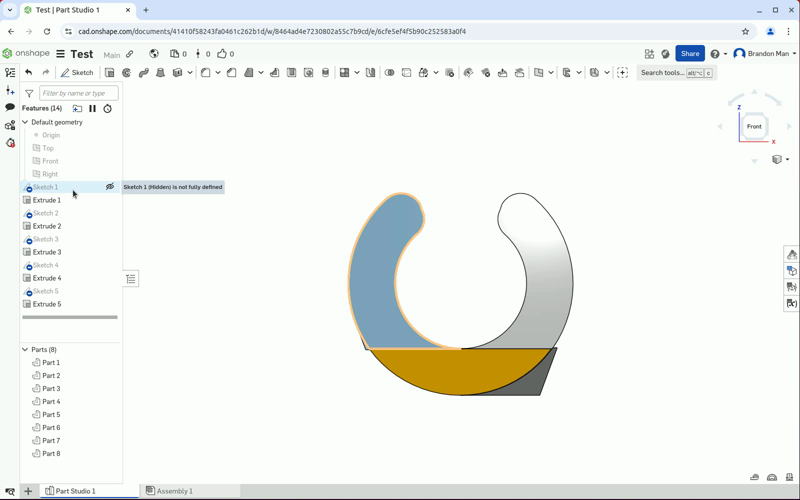
click(73, 189)
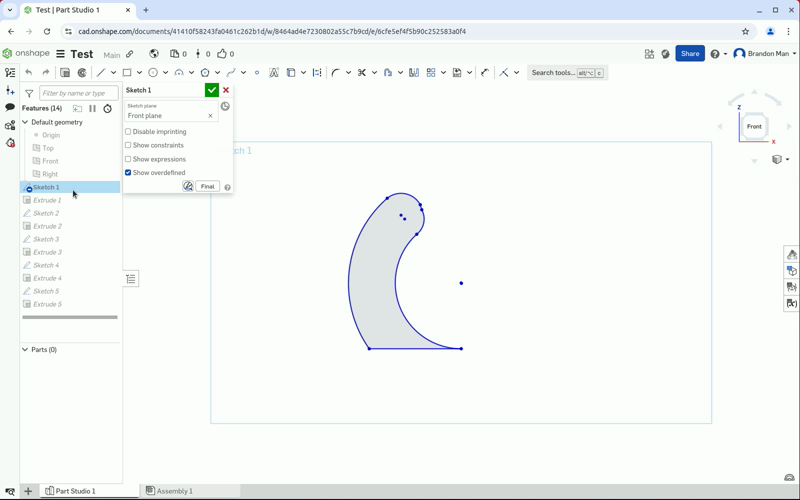
mouse_move(229, 92)
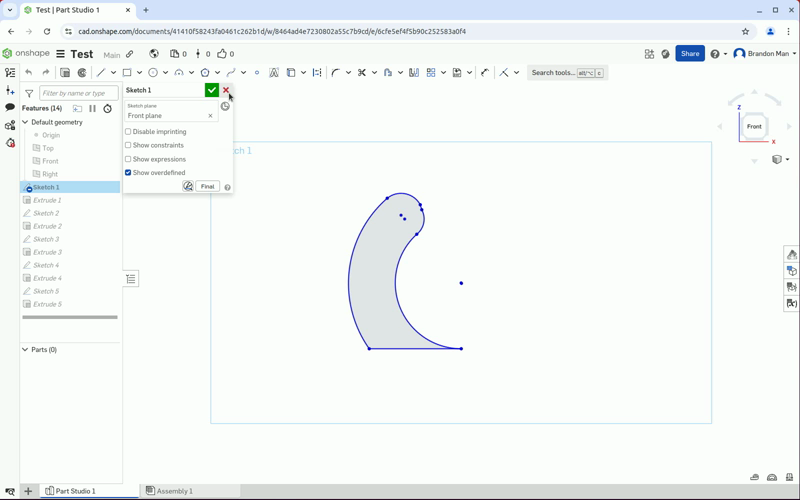
click(229, 92)
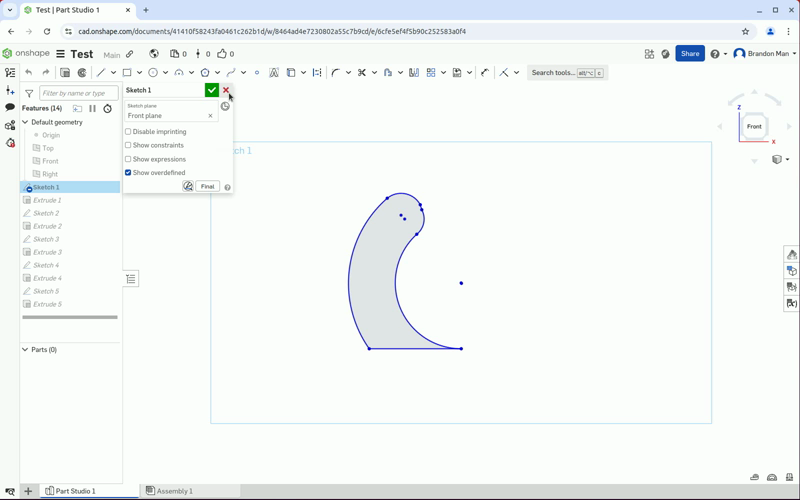
key(shift+s)
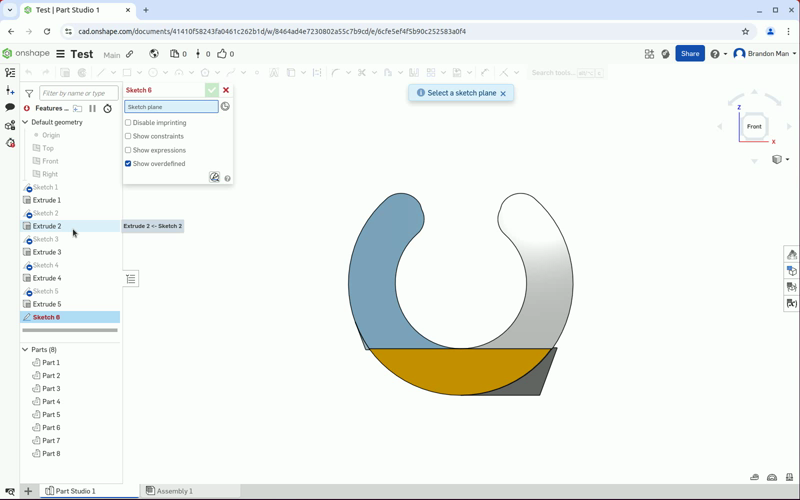
scroll(3)
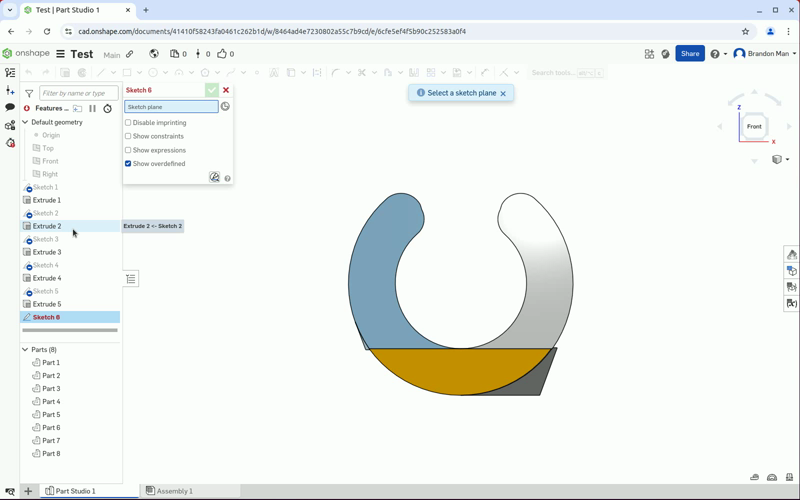
mouse_move(73, 163)
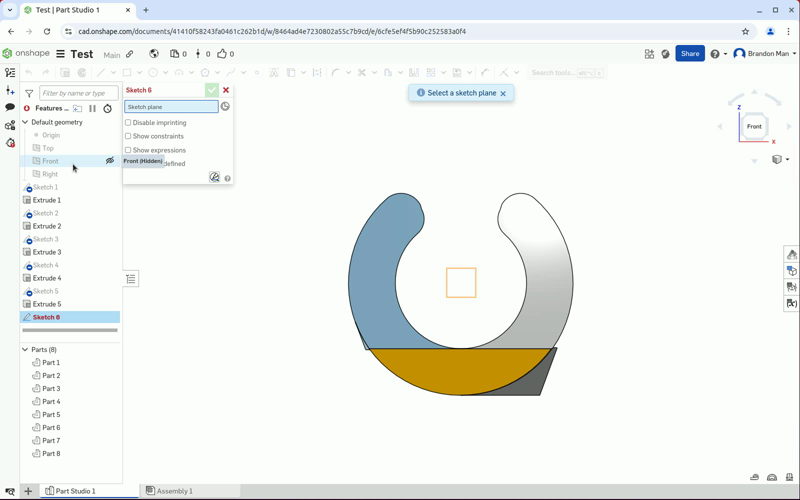
click(73, 163)
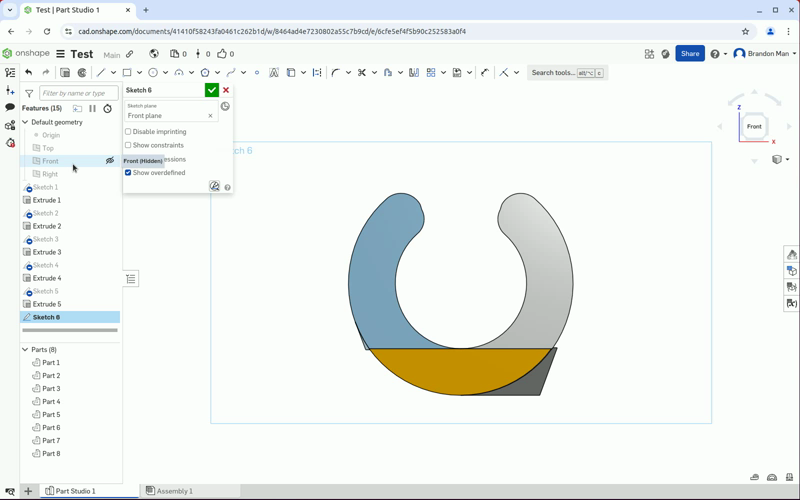
mouse_move(73, 352)
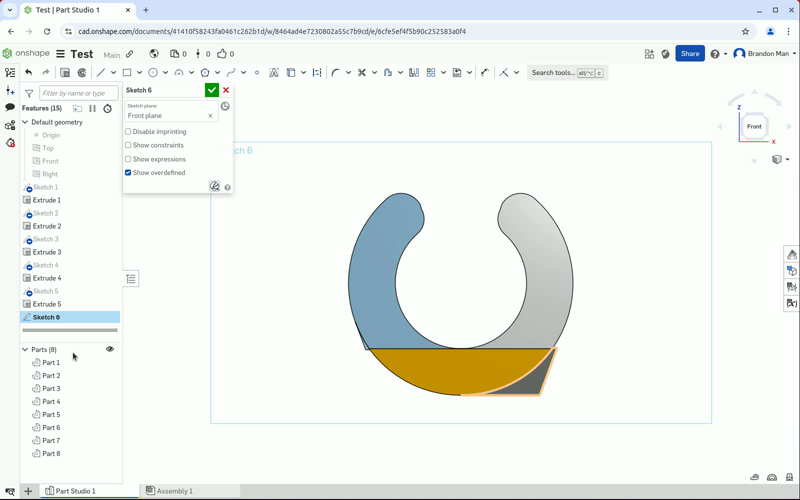
key(y)
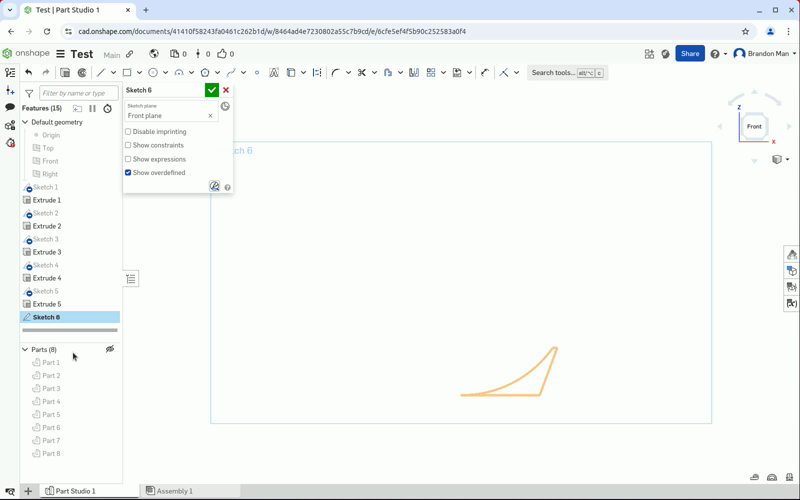
key(l)
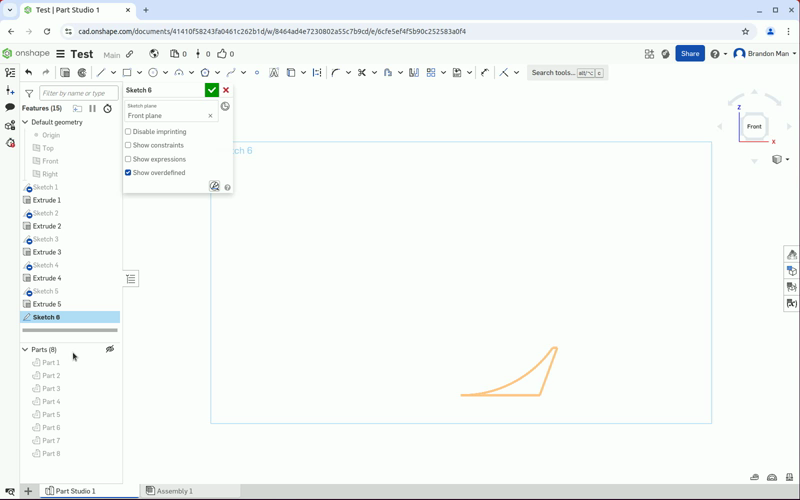
key_down(shift)
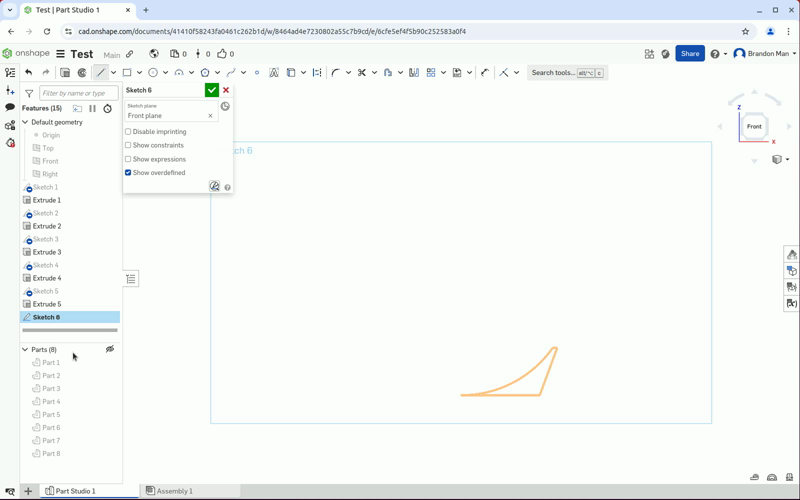
mouse_move(364, 348)
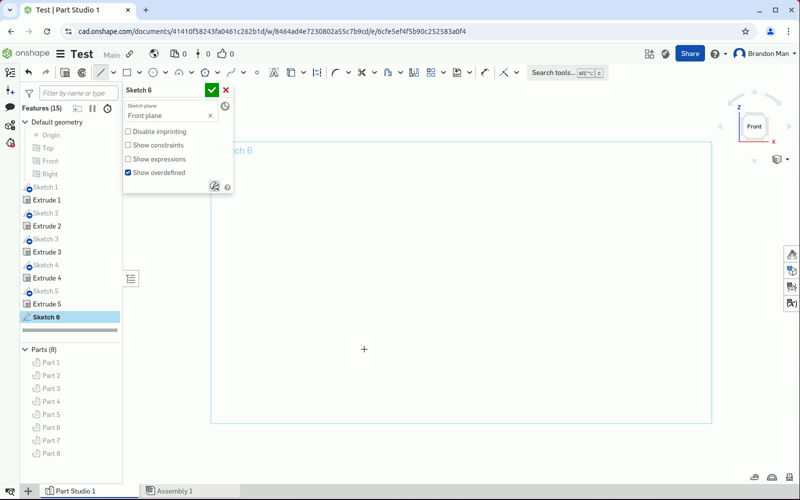
click(364, 348)
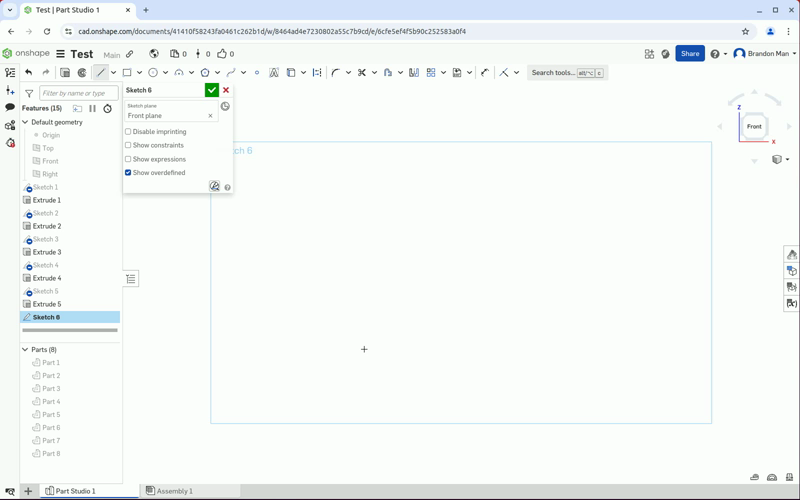
key_up(shift)
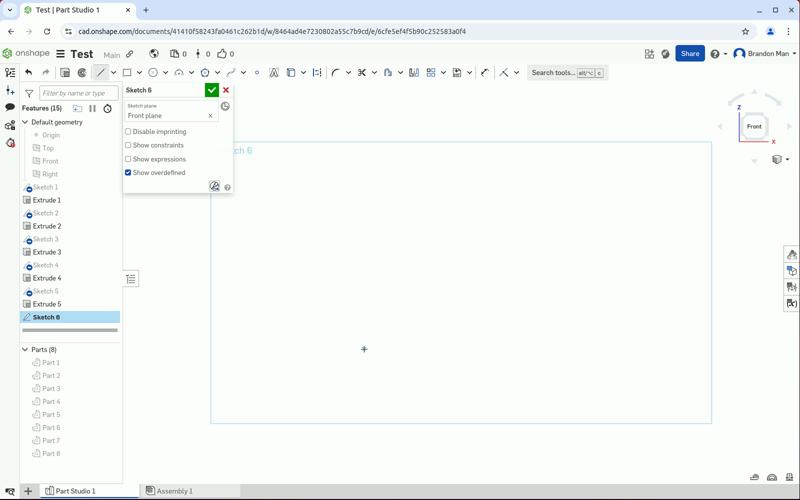
key_down(shift)
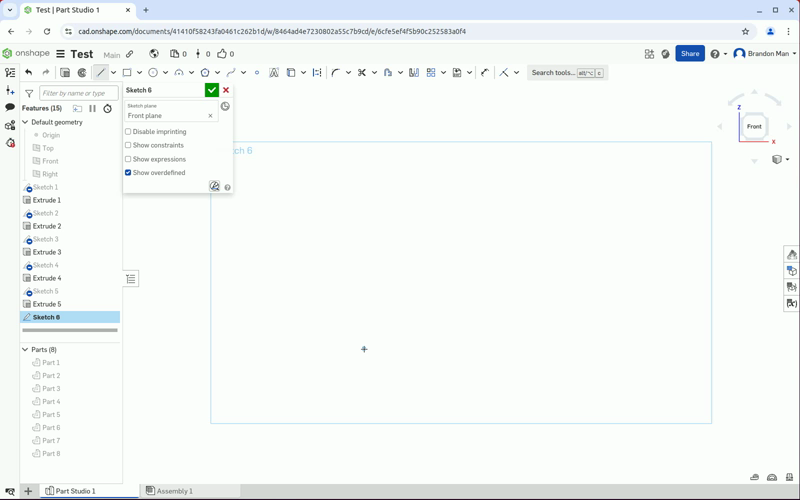
mouse_move(394, 348)
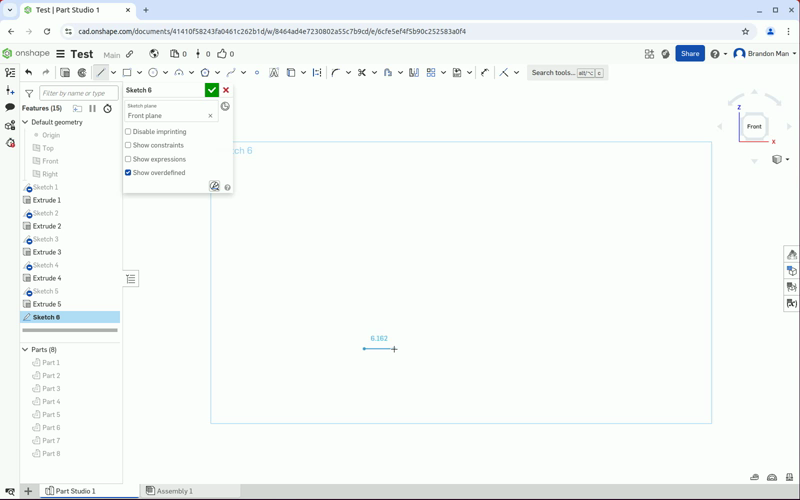
mouse_move(381, 396)
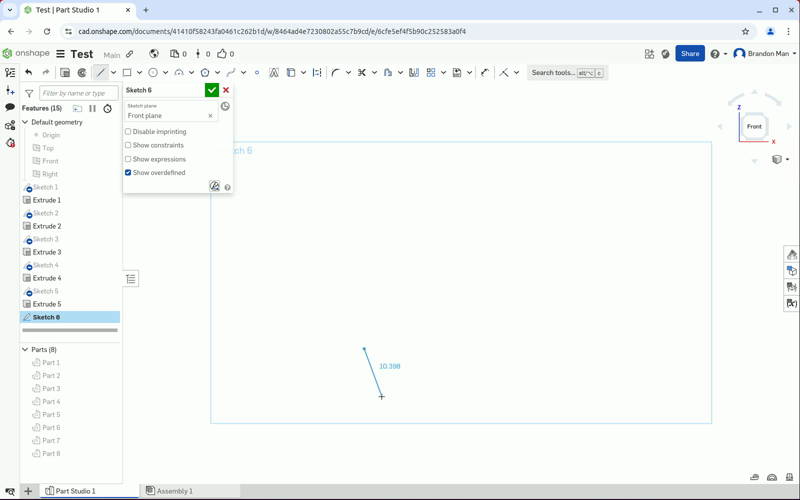
click(381, 396)
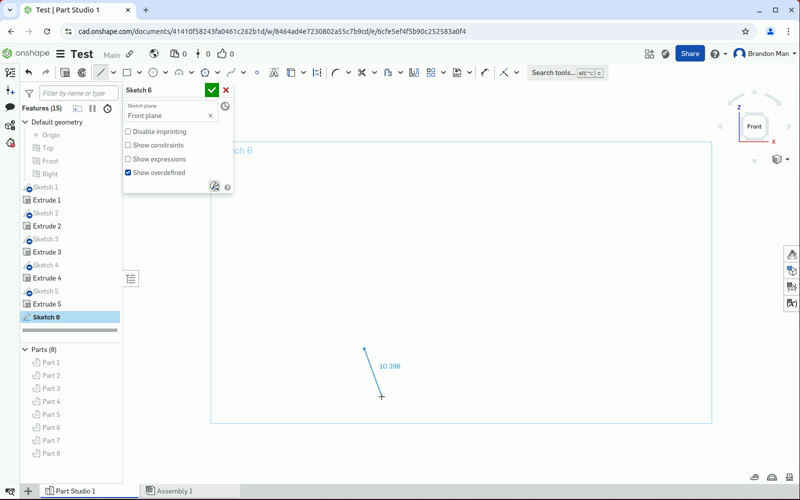
key_up(shift)
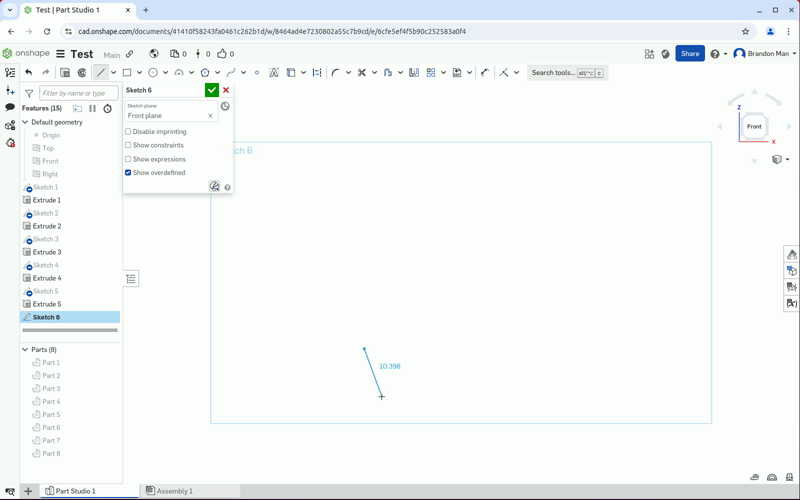
key_down(shift)
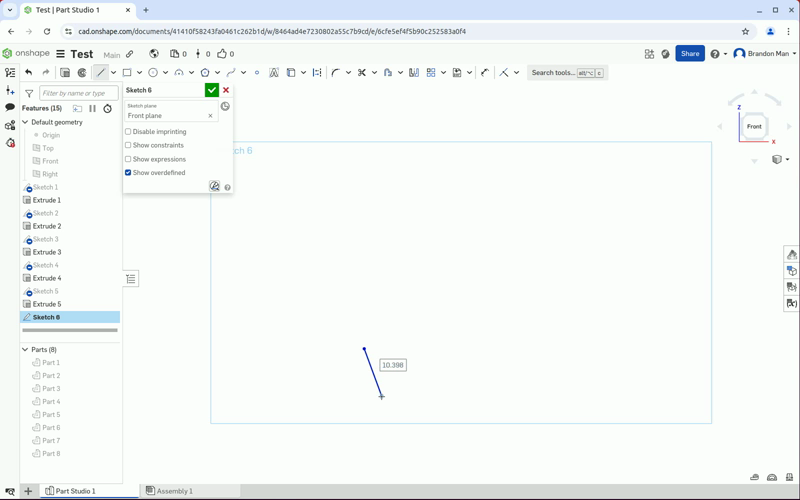
mouse_move(460, 396)
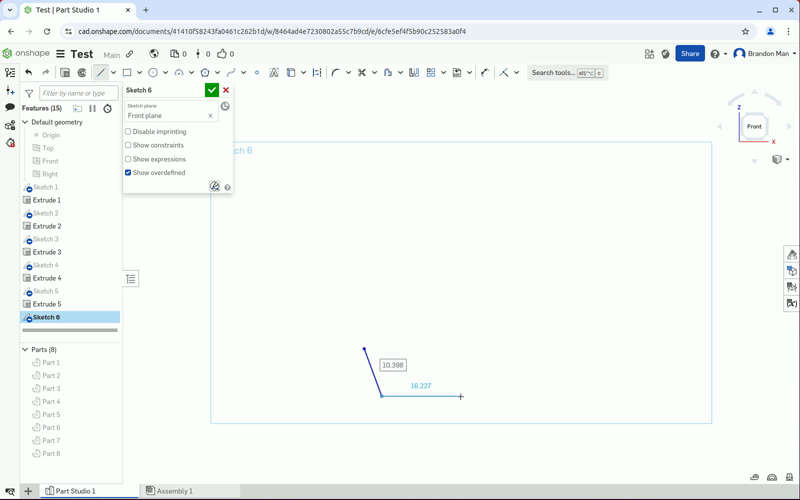
click(460, 396)
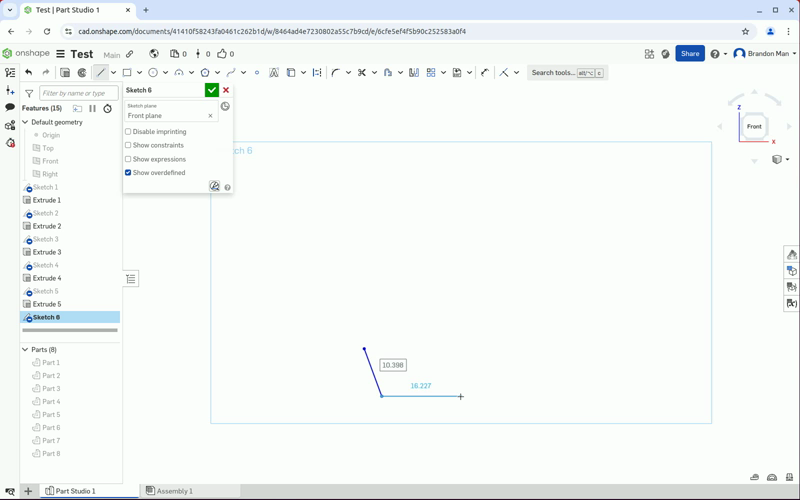
key_up(shift)
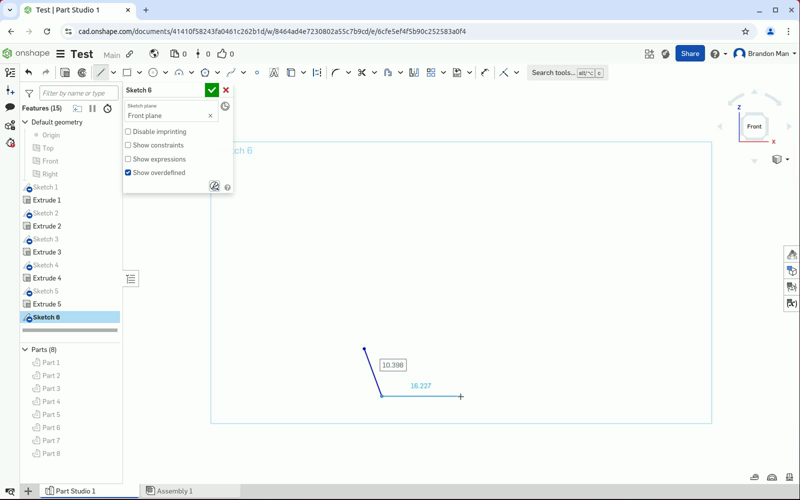
key(esc)
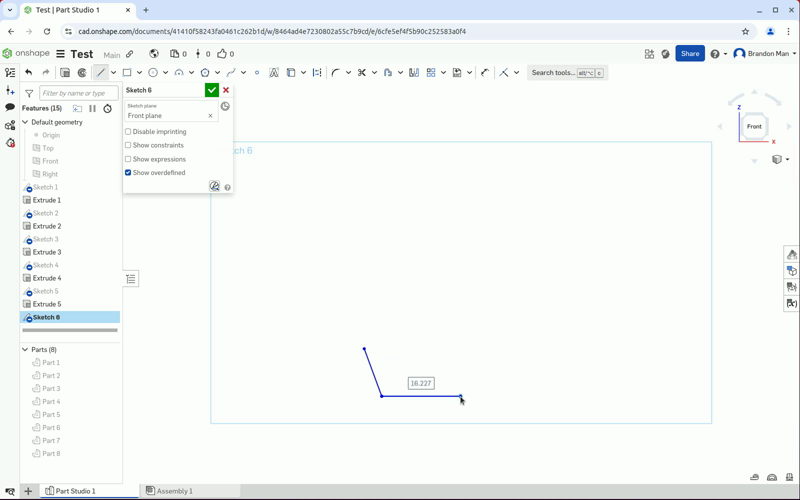
key(a)
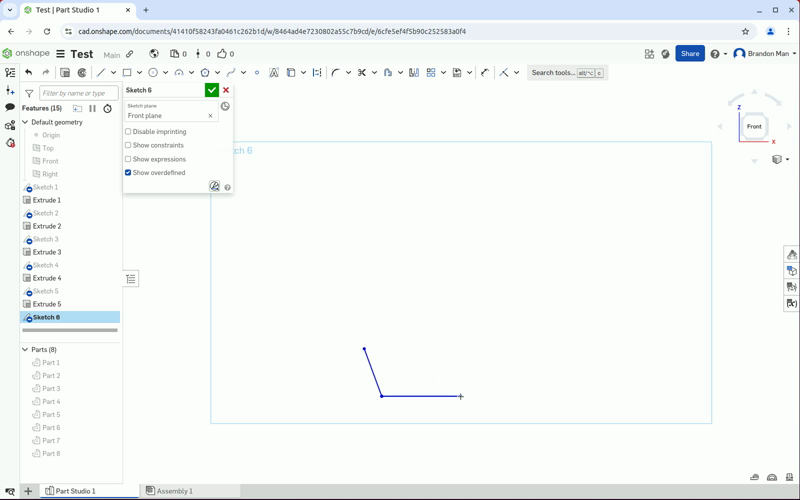
mouse_move(460, 396)
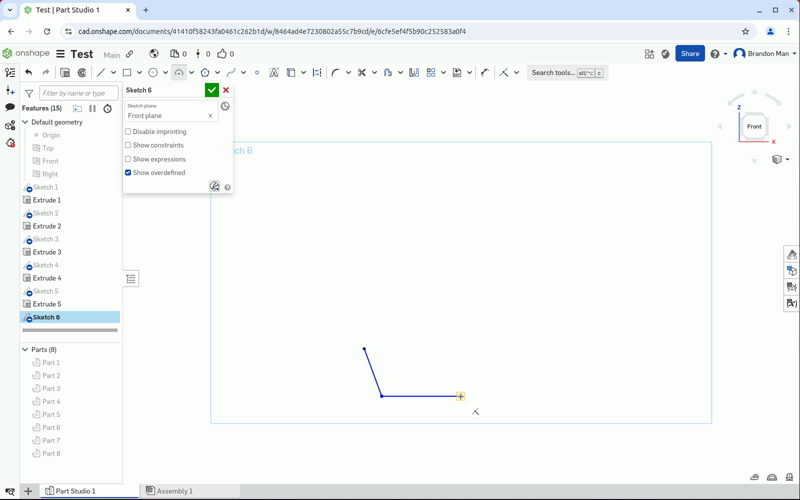
click(460, 396)
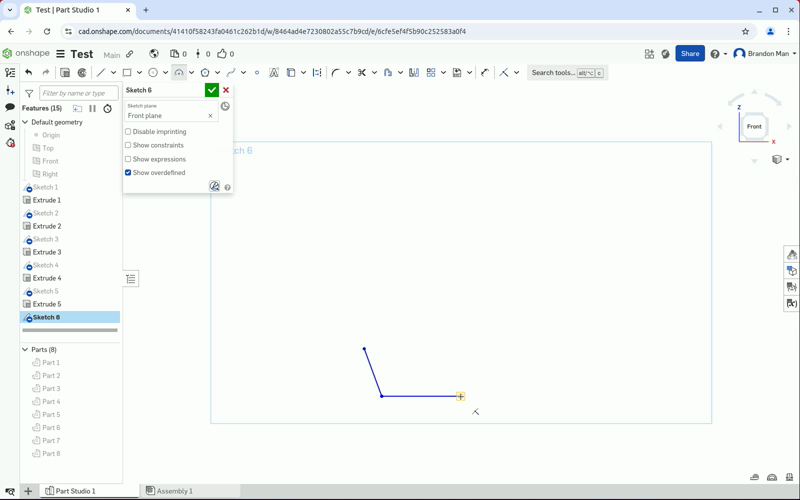
key_down(shift)
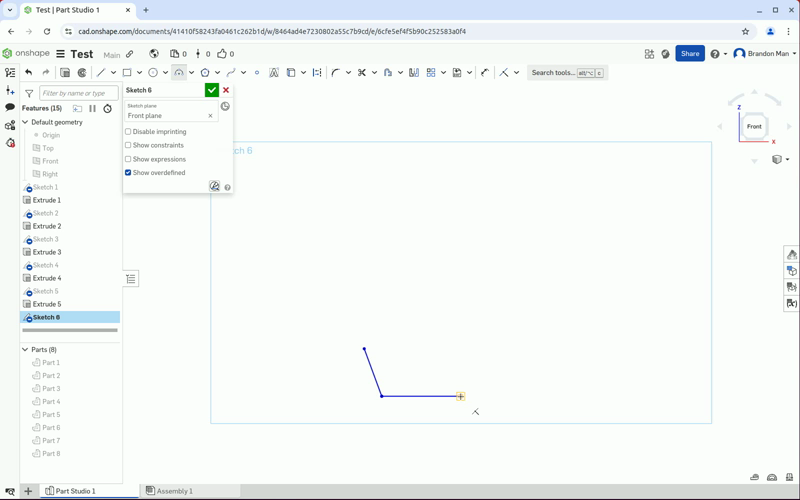
mouse_move(368, 348)
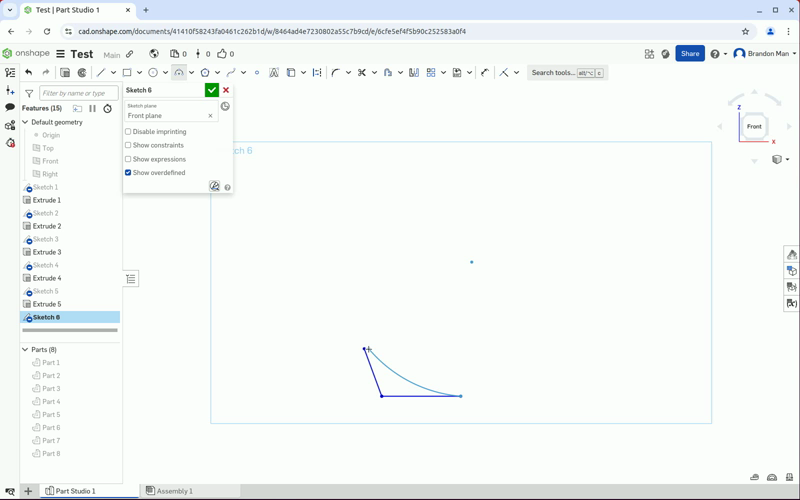
scroll(6)
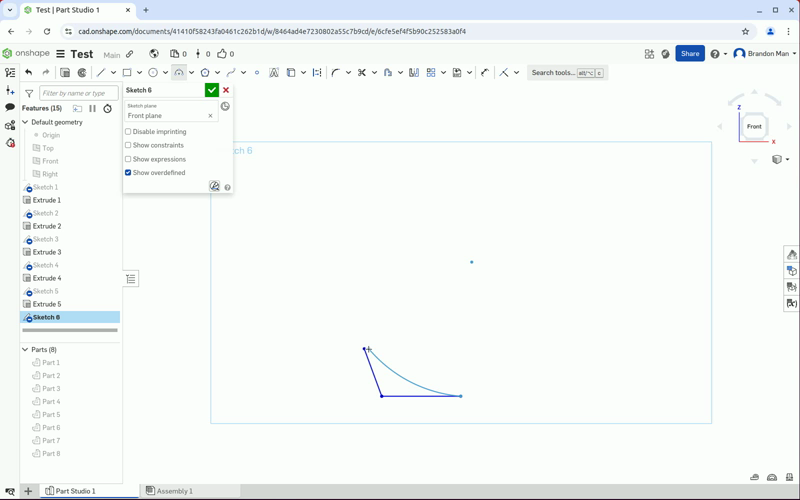
scroll(6)
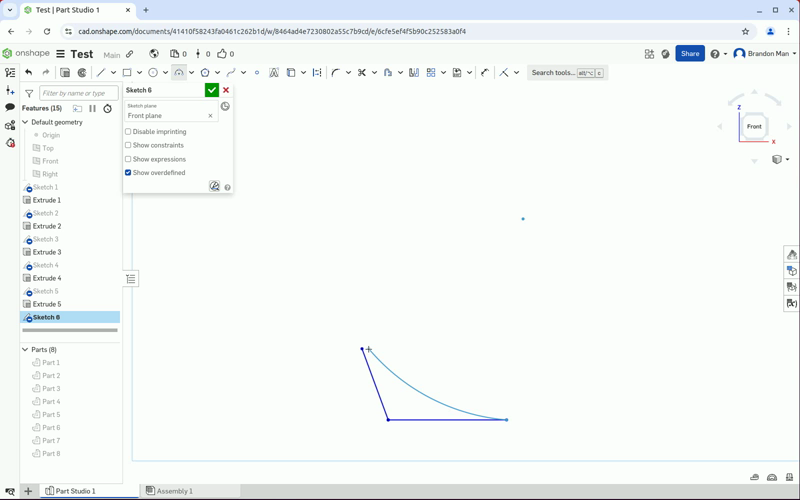
scroll(6)
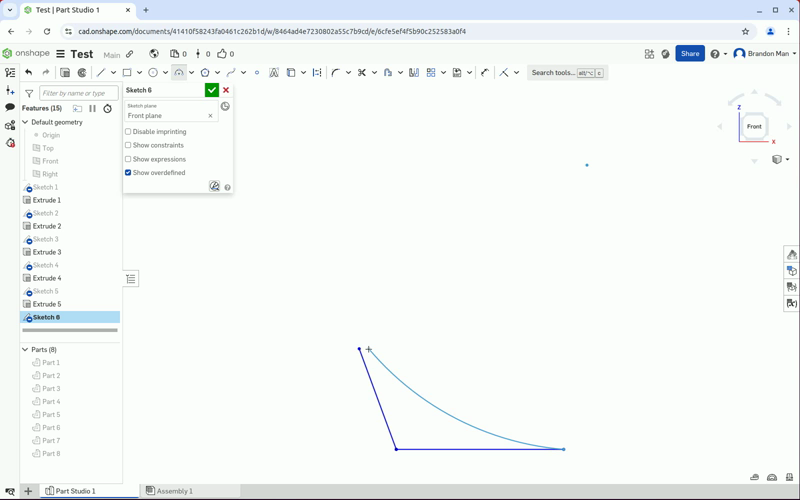
scroll(6)
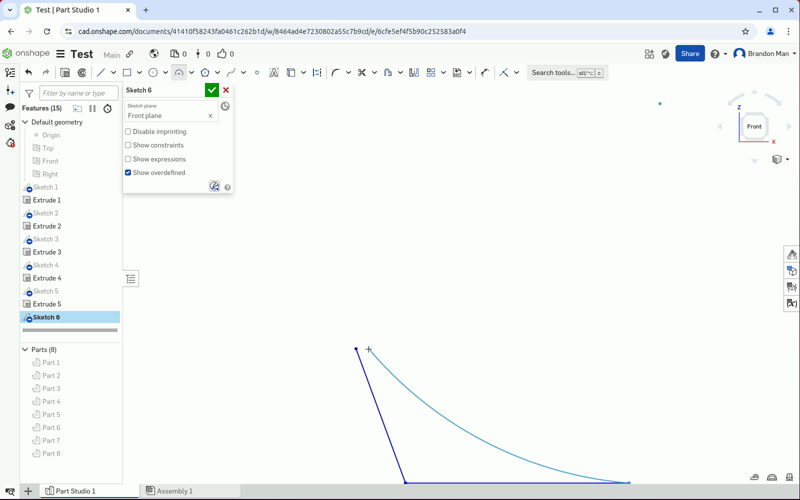
scroll(6)
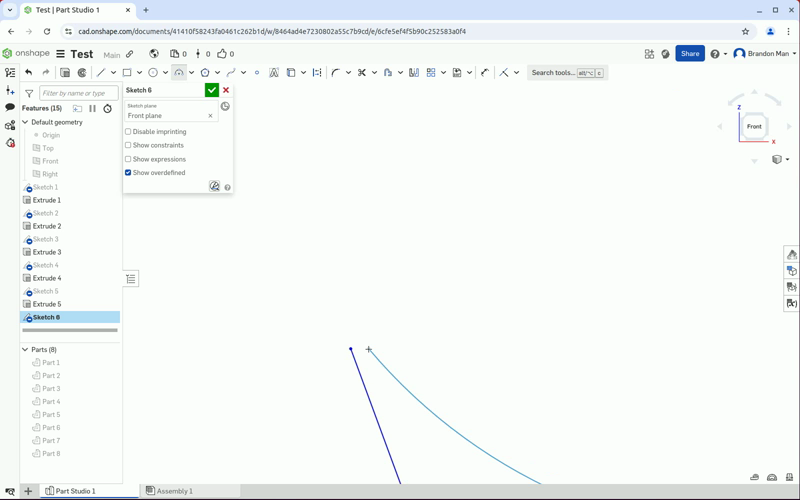
scroll(6)
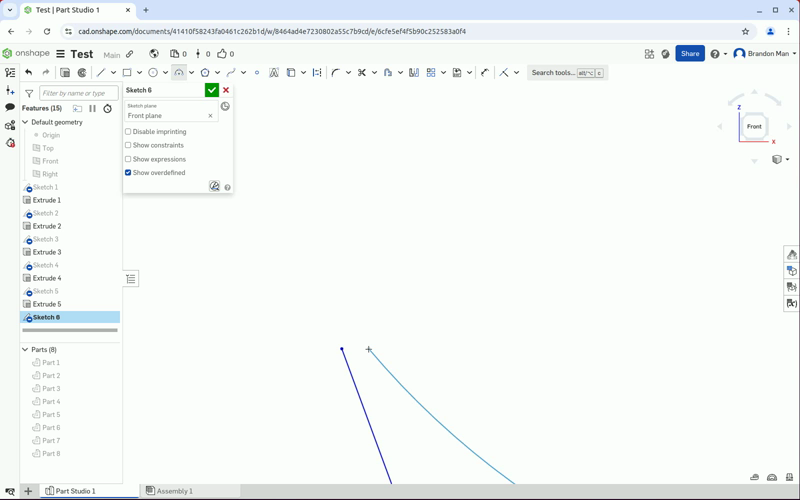
scroll(6)
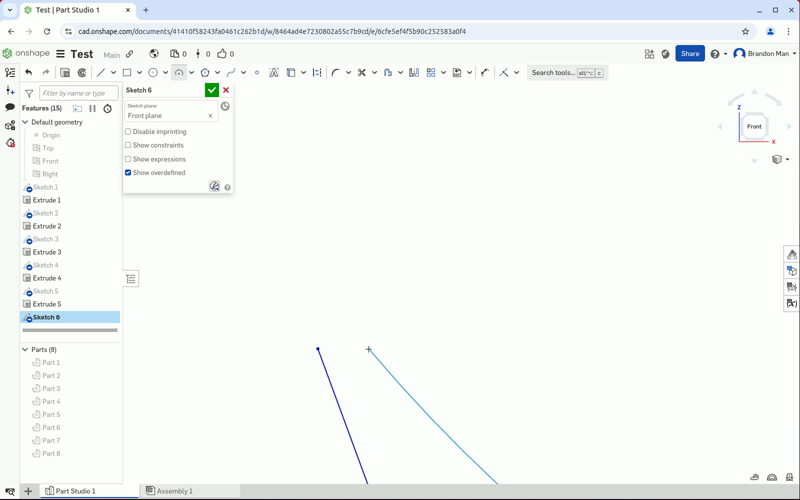
click(368, 348)
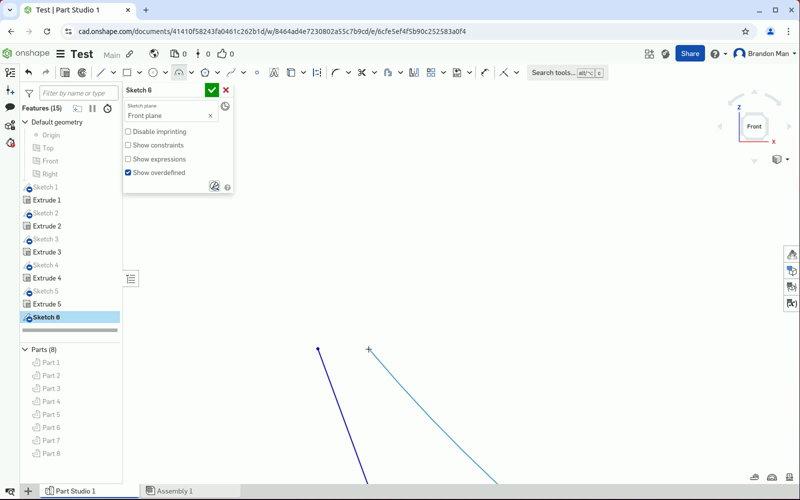
scroll(-6)
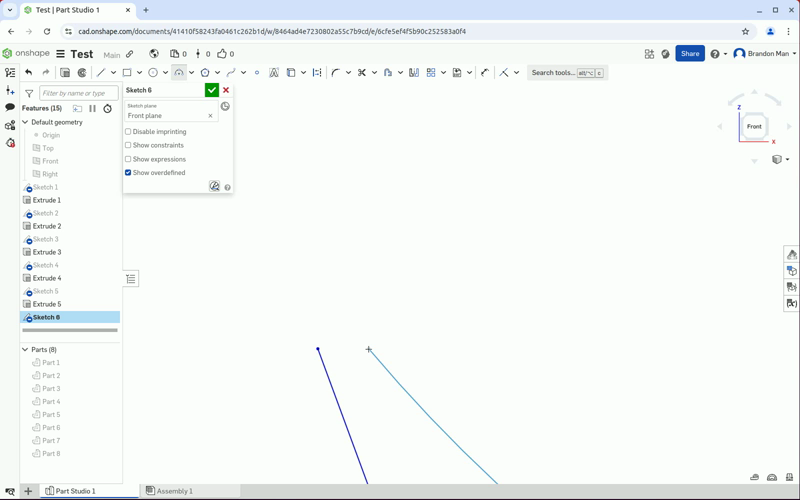
scroll(-6)
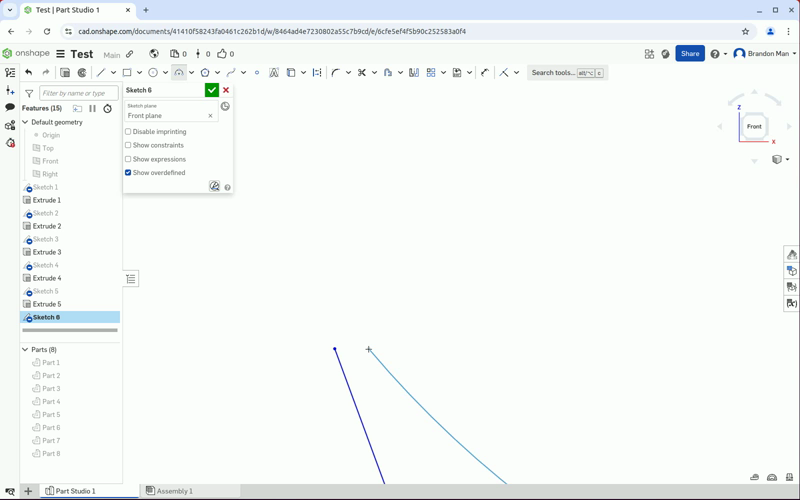
scroll(-6)
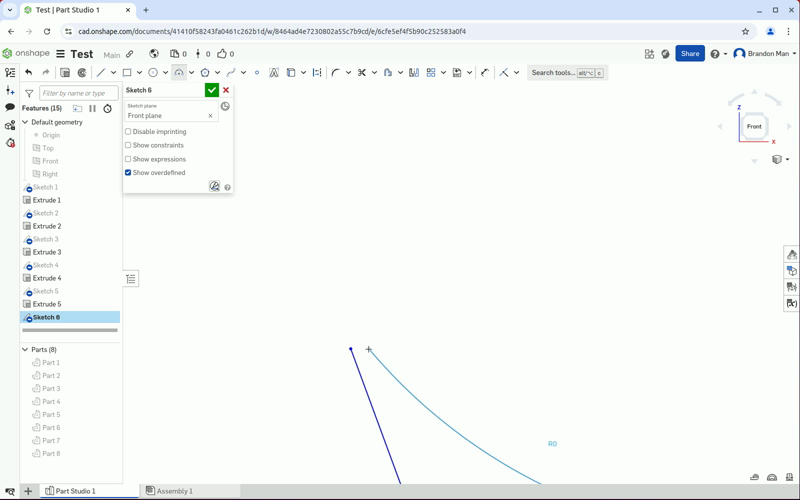
scroll(-6)
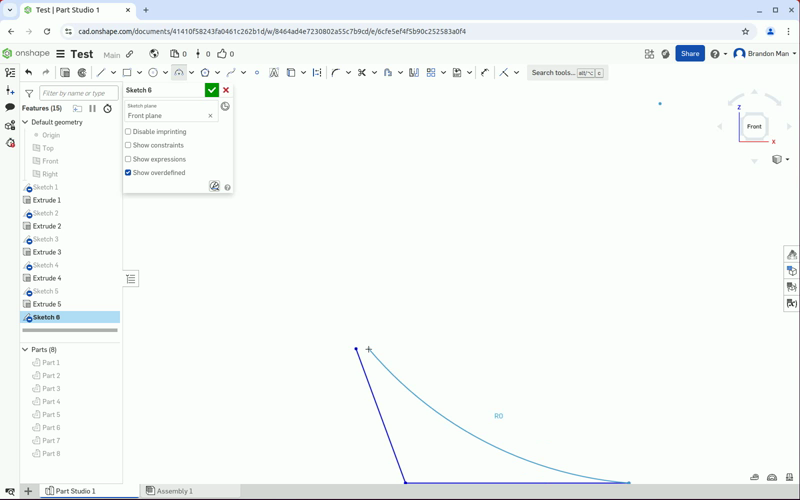
scroll(-6)
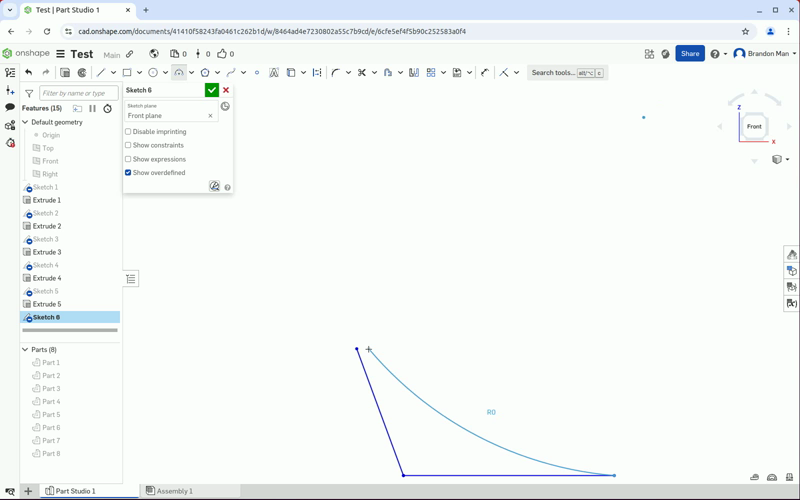
scroll(-6)
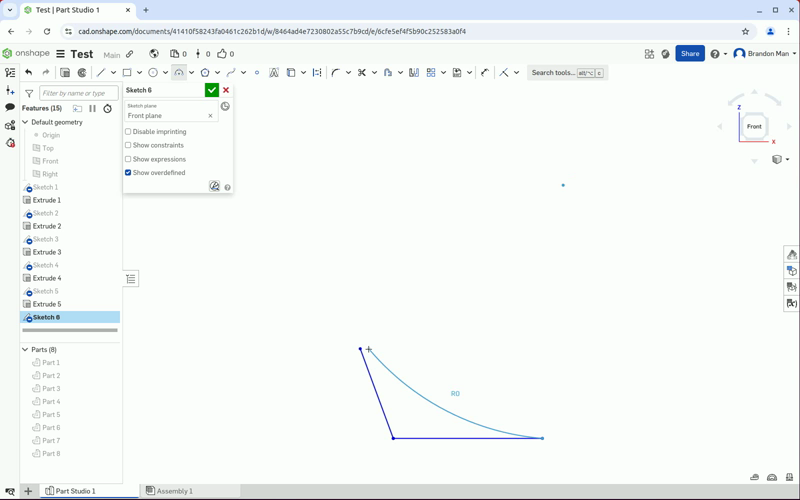
scroll(-6)
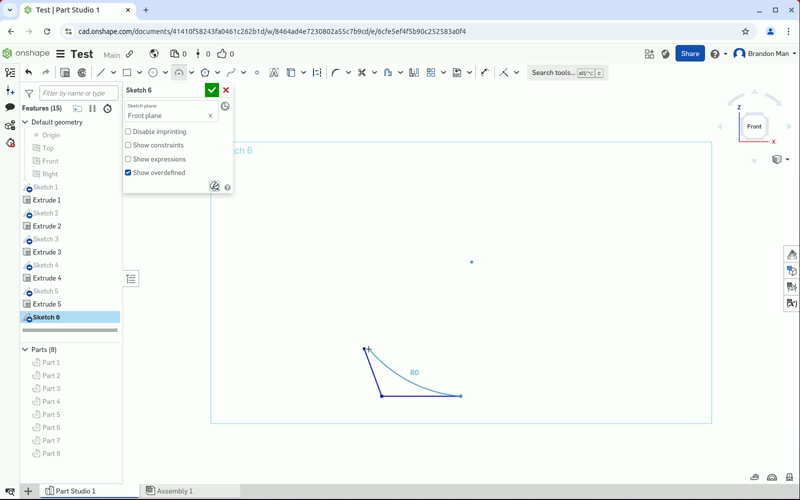
mouse_move(408, 383)
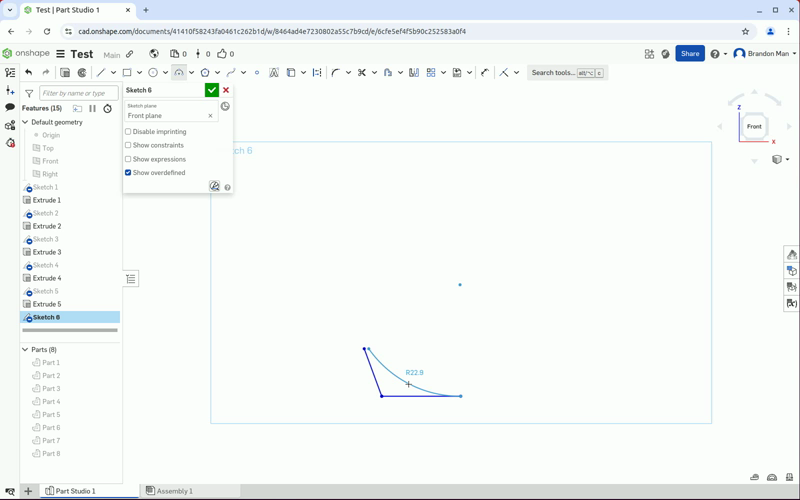
click(408, 383)
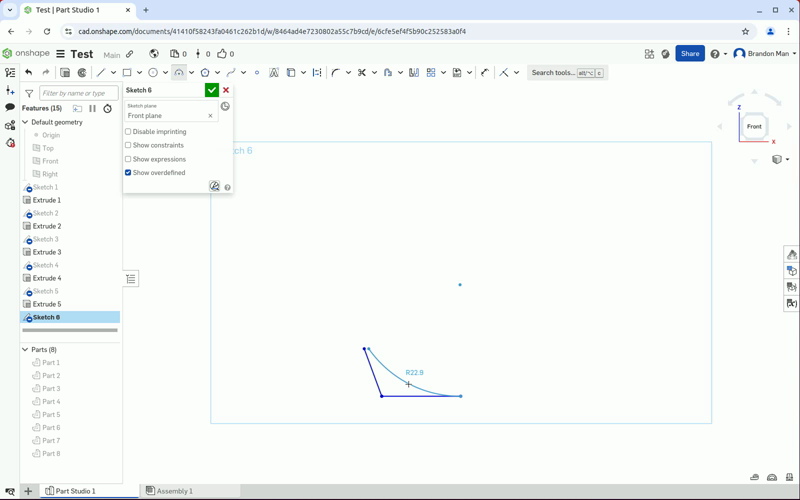
key_up(shift)
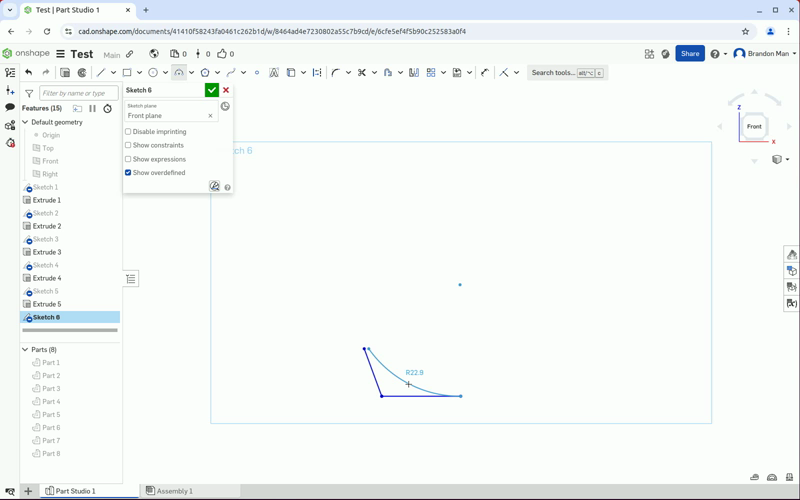
key(esc)
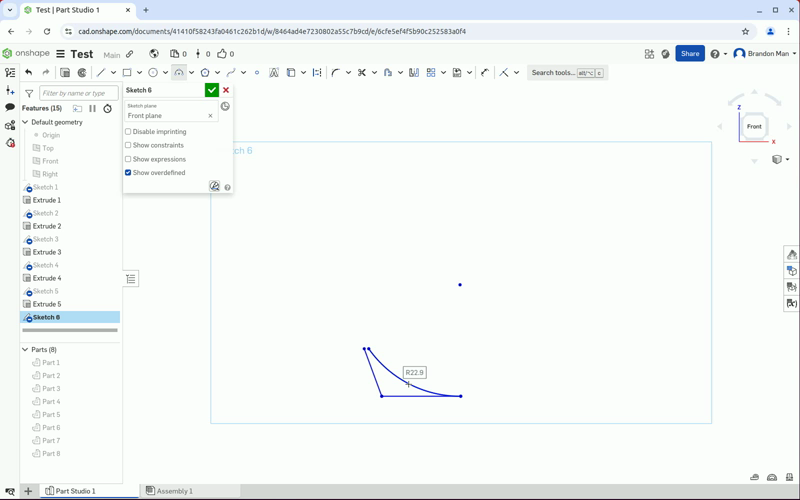
key(l)
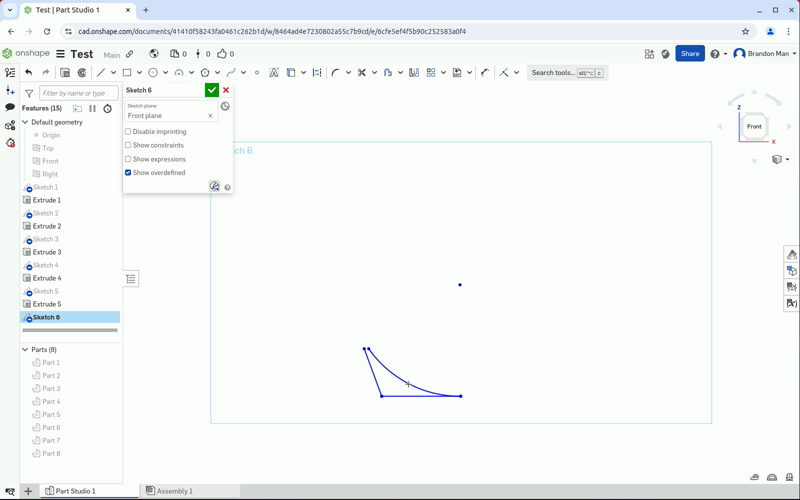
mouse_move(368, 348)
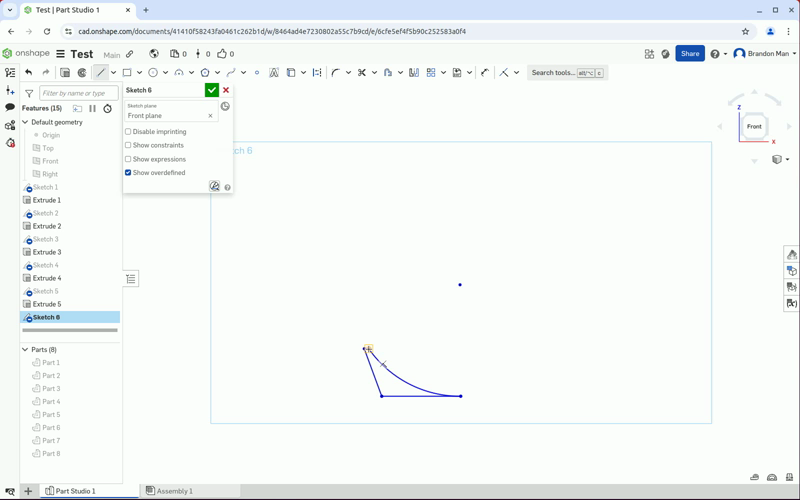
scroll(6)
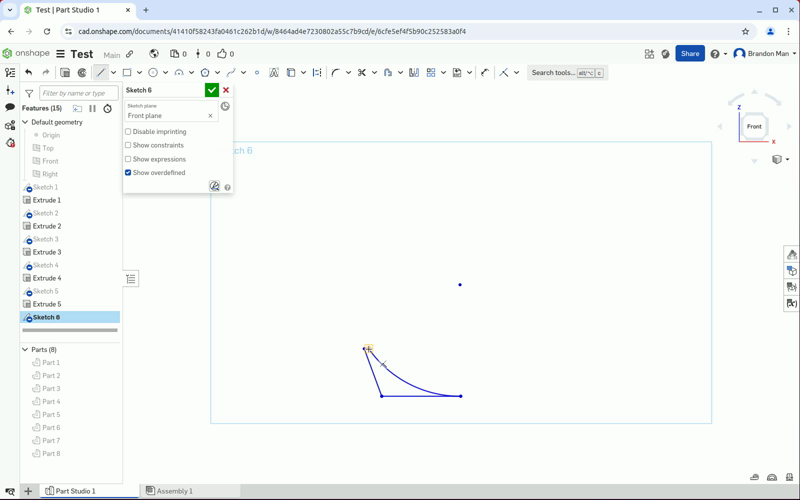
scroll(6)
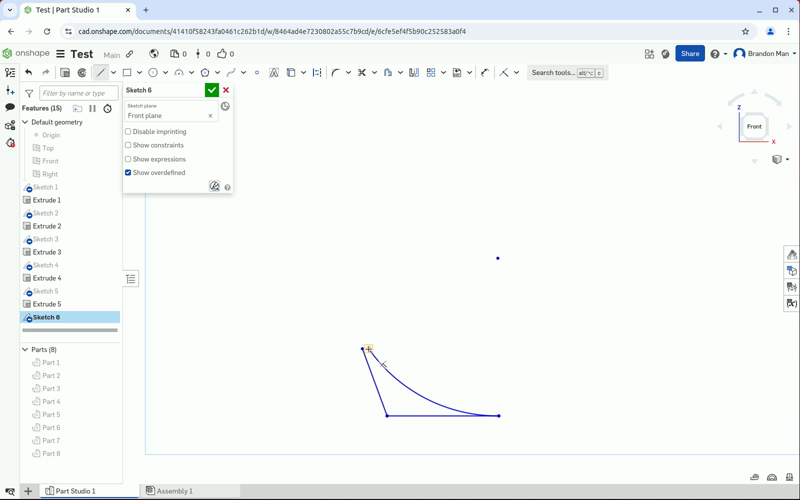
scroll(6)
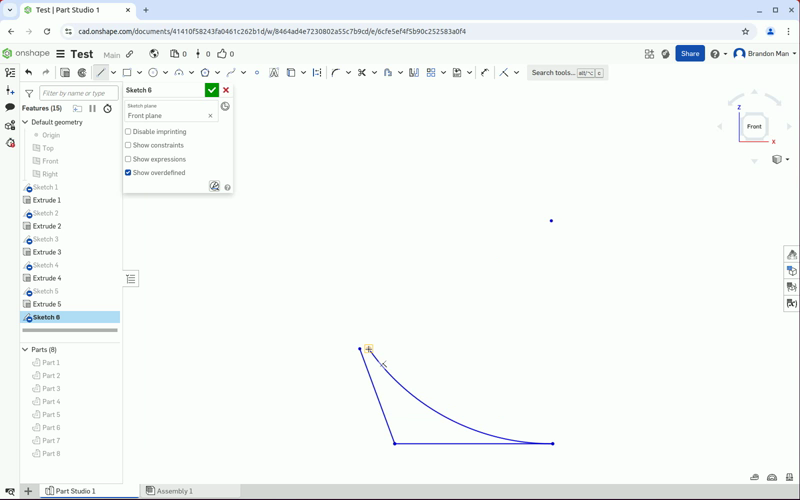
scroll(6)
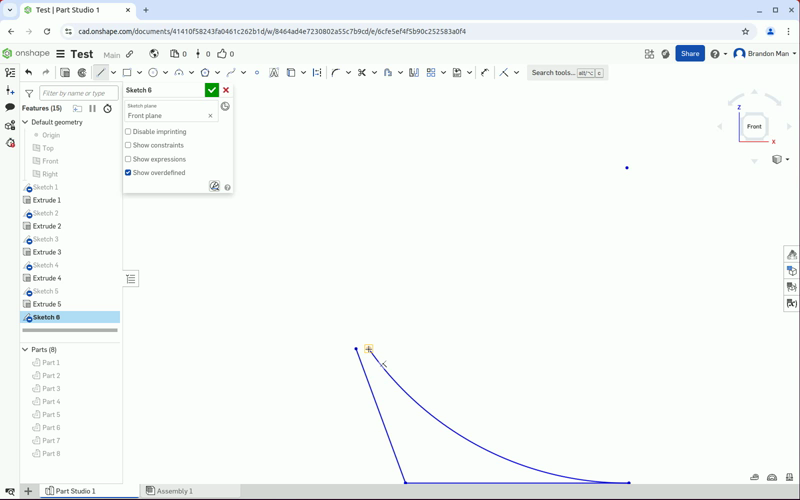
scroll(6)
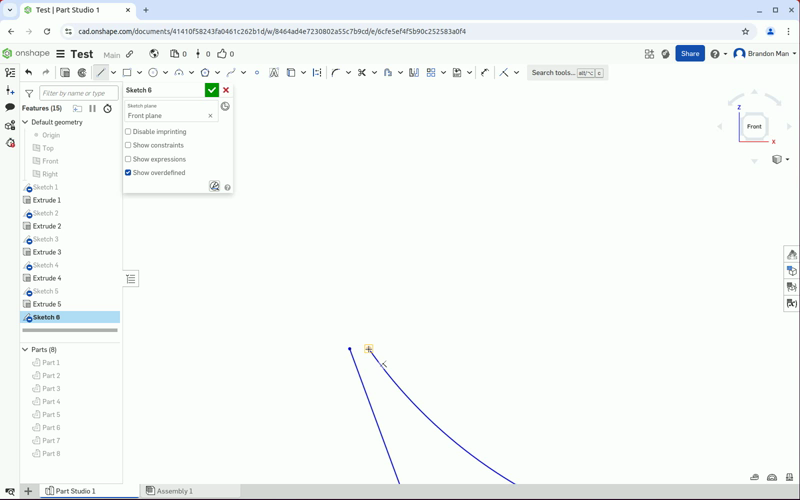
scroll(6)
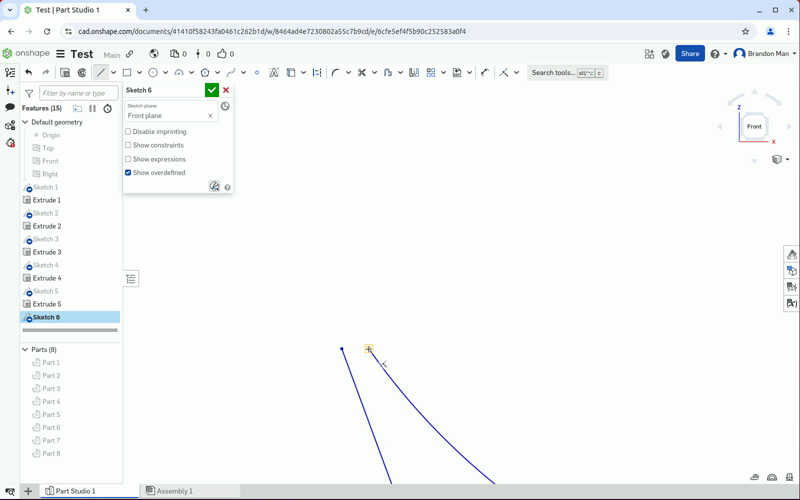
scroll(6)
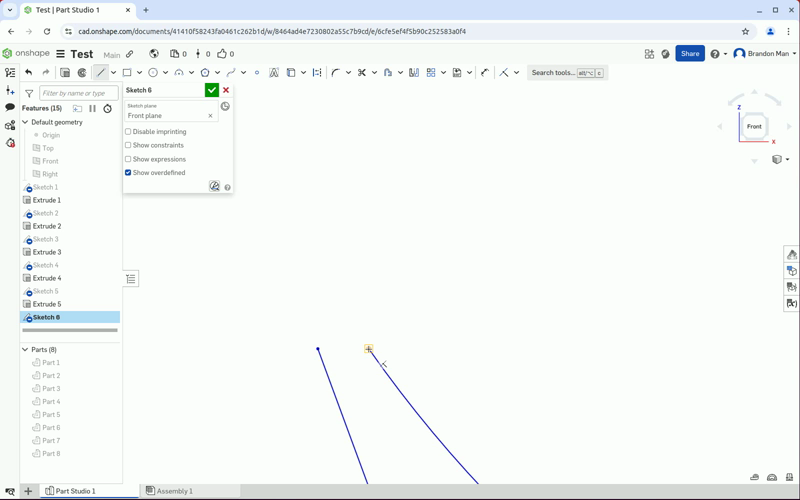
click(368, 348)
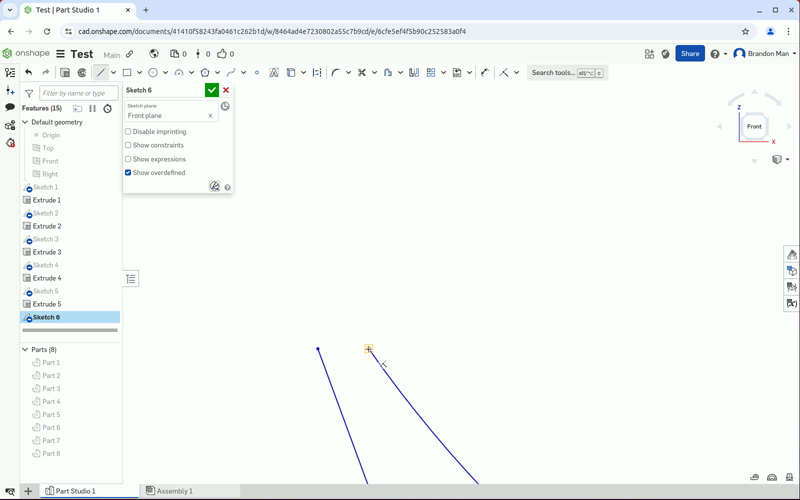
scroll(-6)
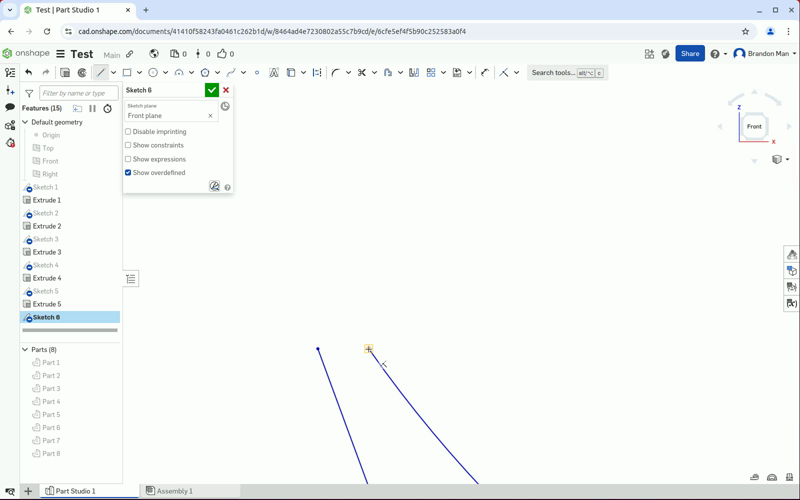
scroll(-6)
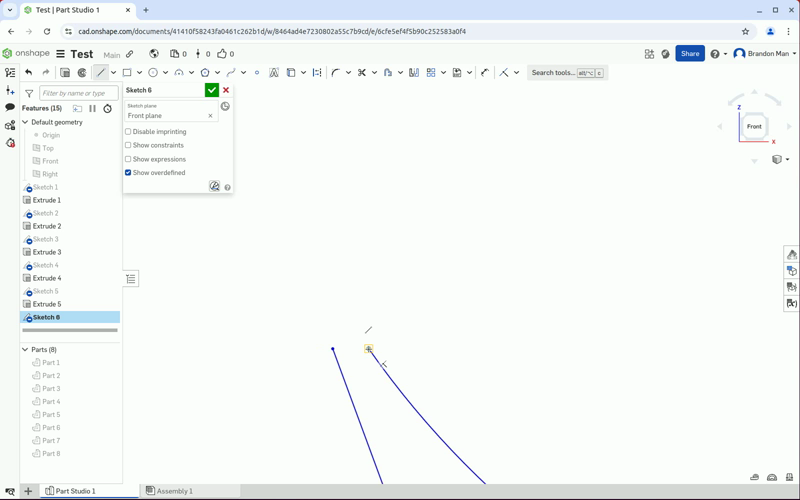
scroll(-6)
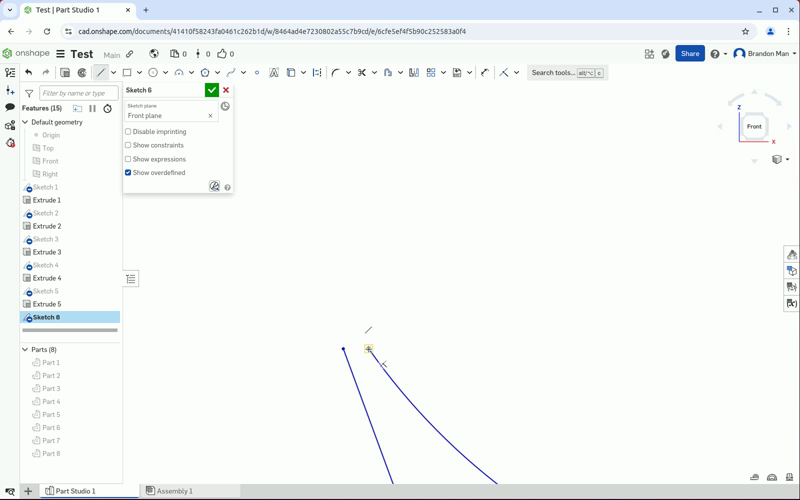
scroll(-6)
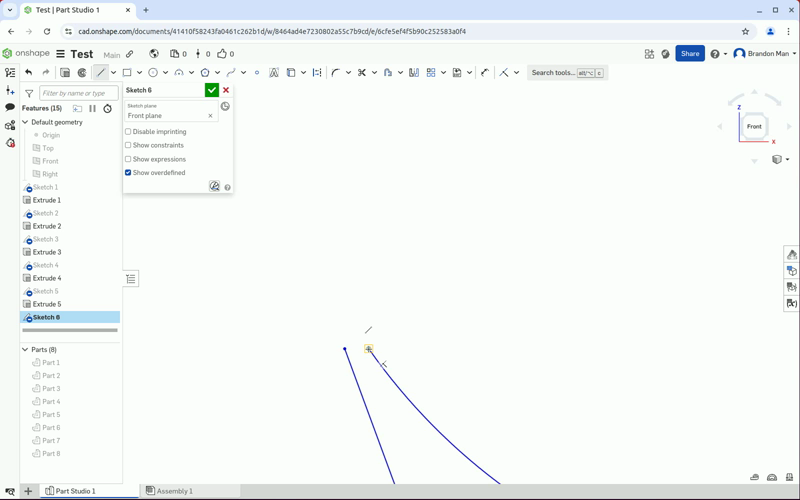
scroll(-6)
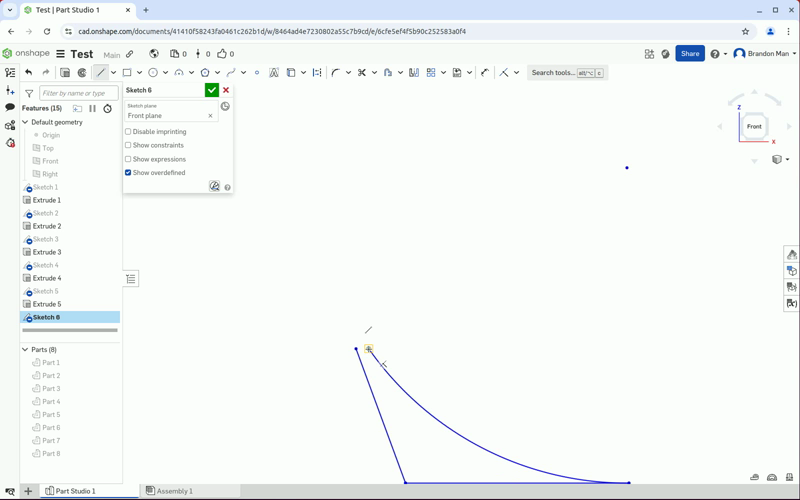
scroll(-6)
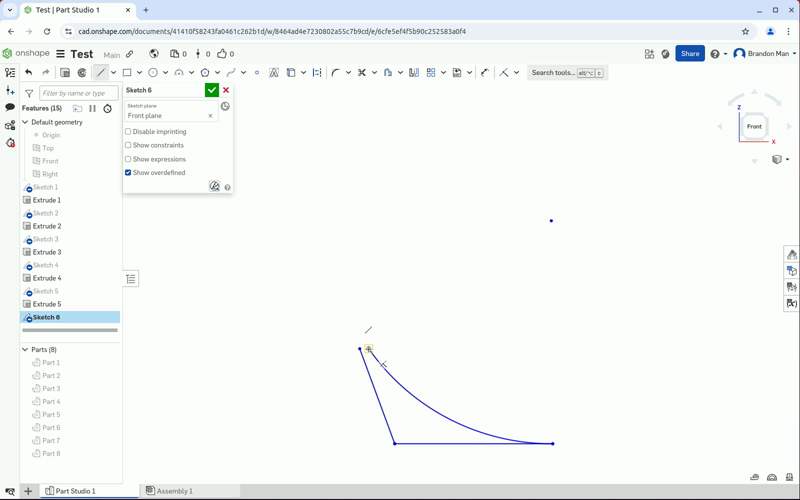
scroll(-6)
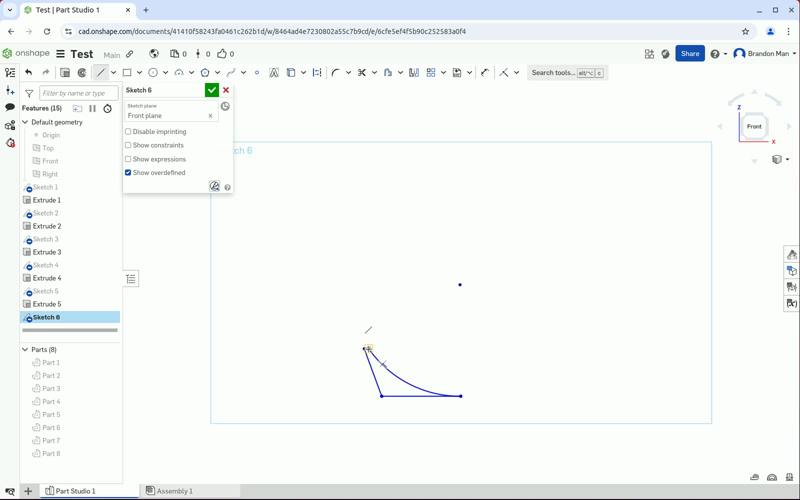
mouse_move(398, 348)
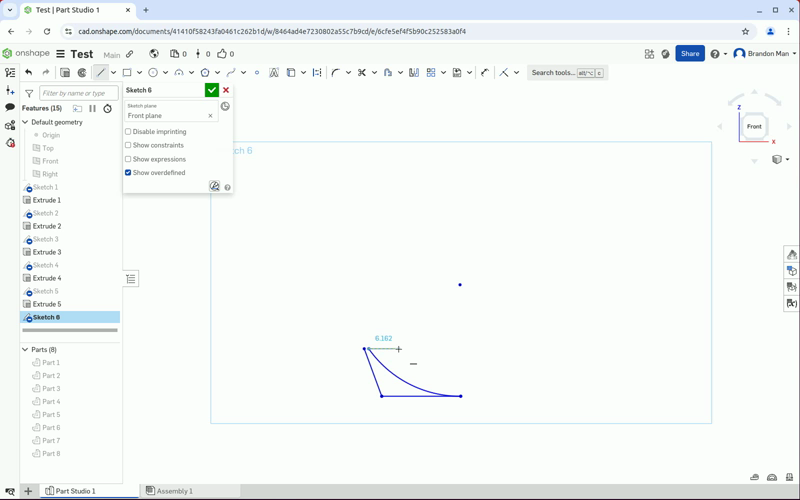
key_down(shift)
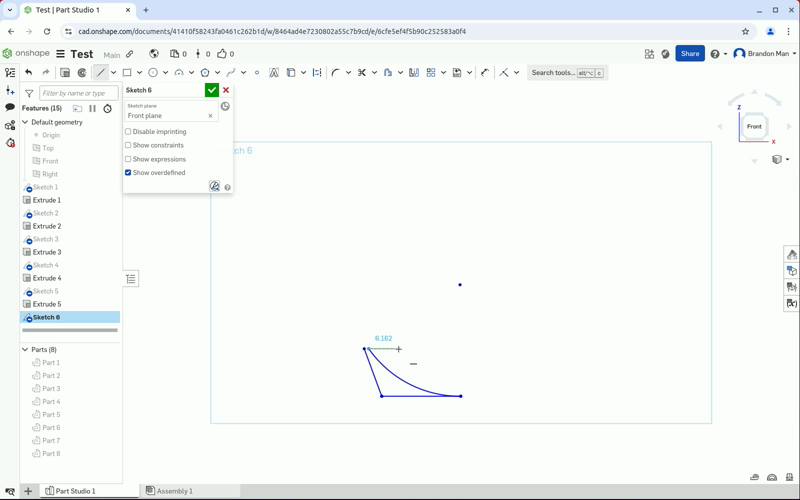
mouse_move(364, 348)
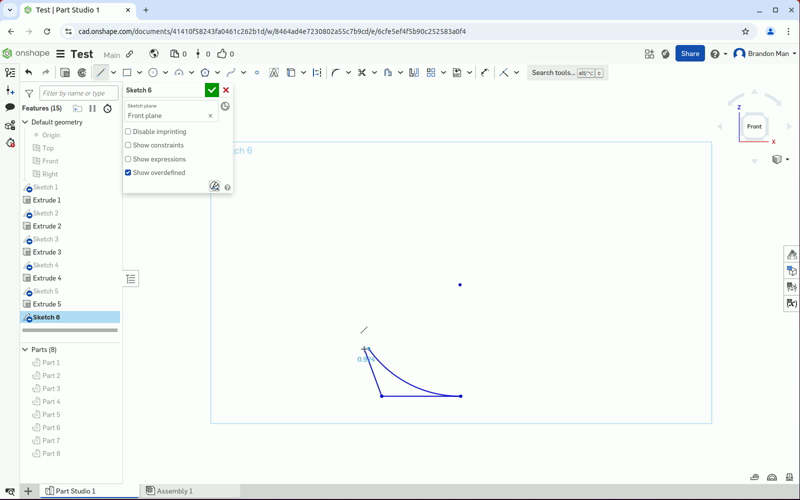
scroll(6)
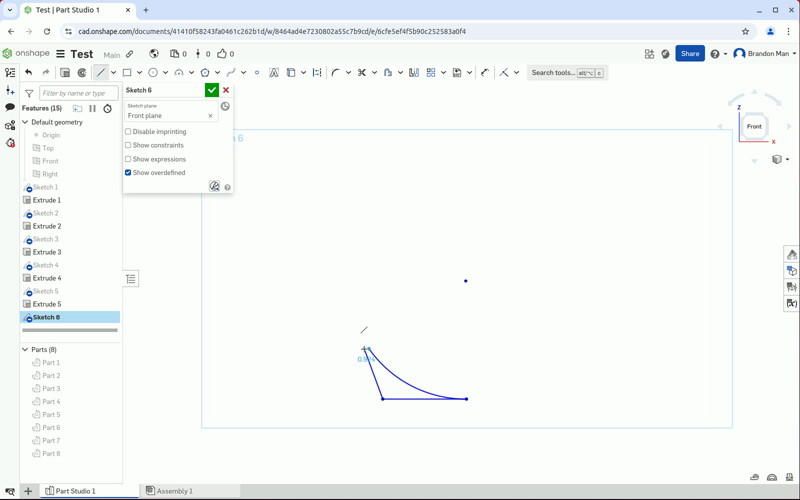
scroll(6)
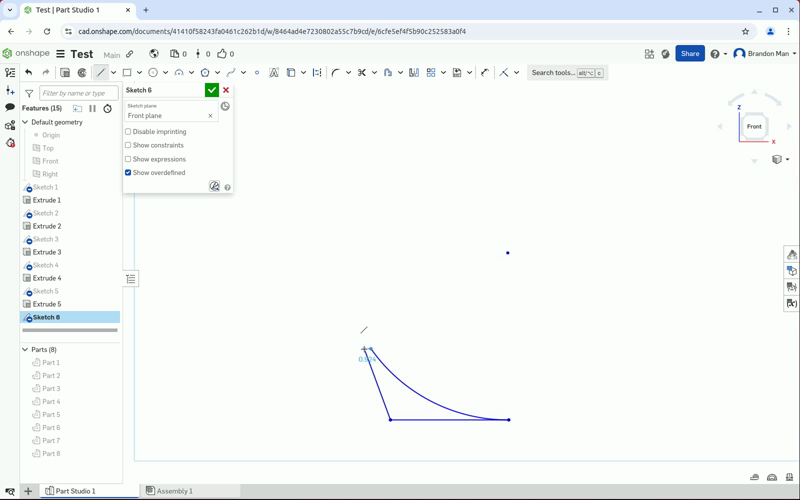
scroll(6)
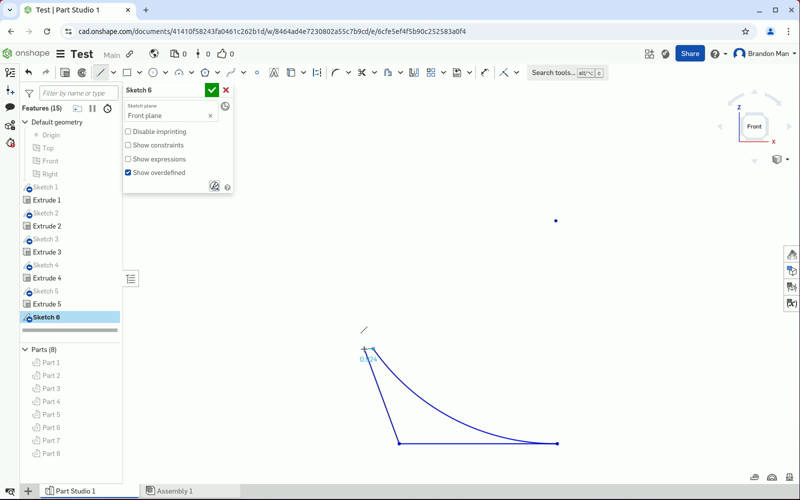
scroll(6)
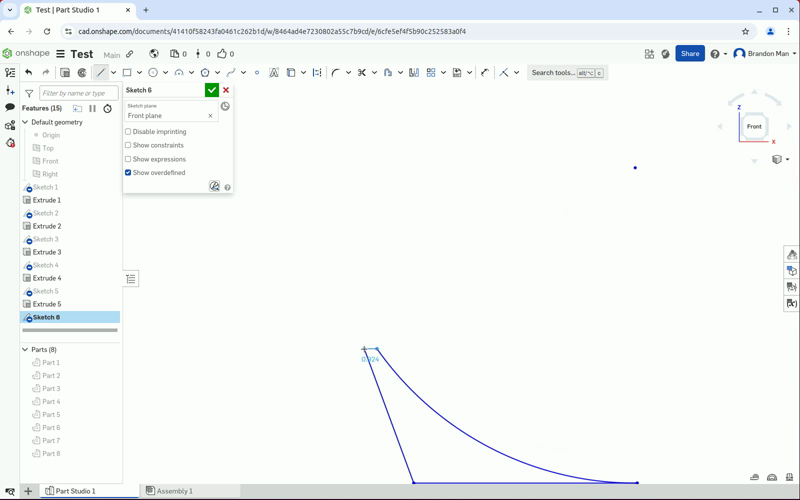
scroll(6)
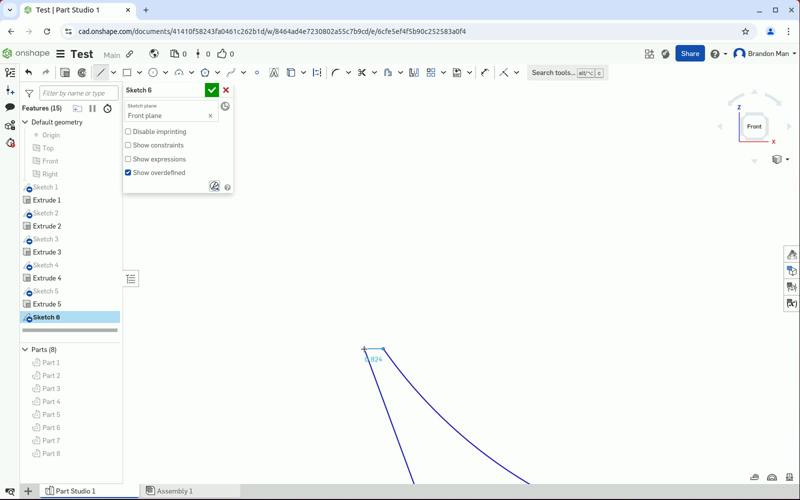
scroll(6)
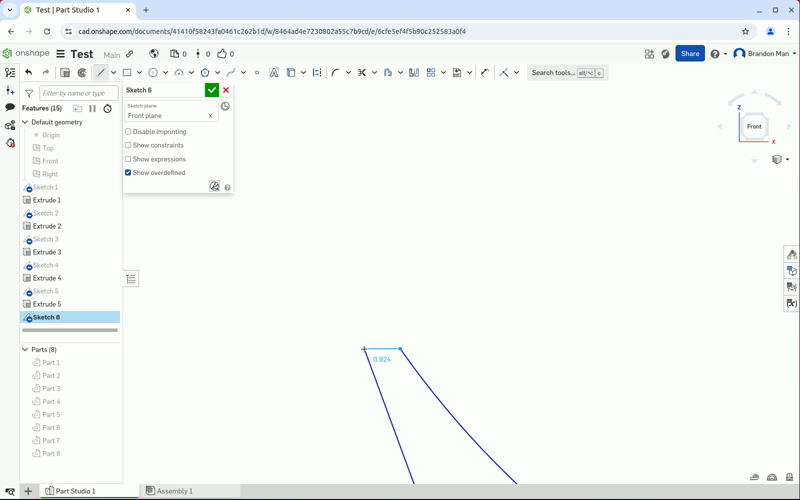
scroll(6)
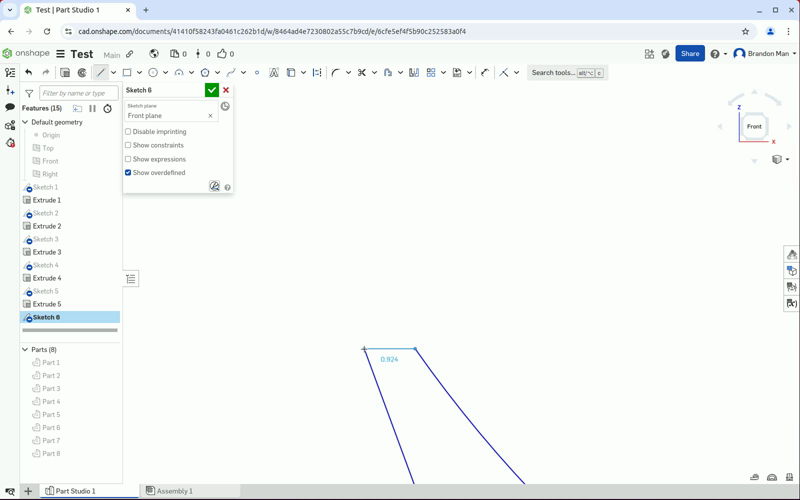
key_up(shift)
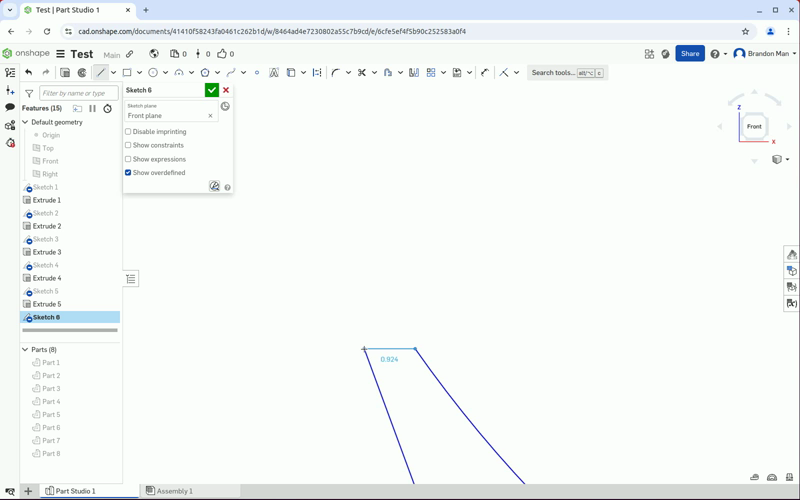
click(364, 348)
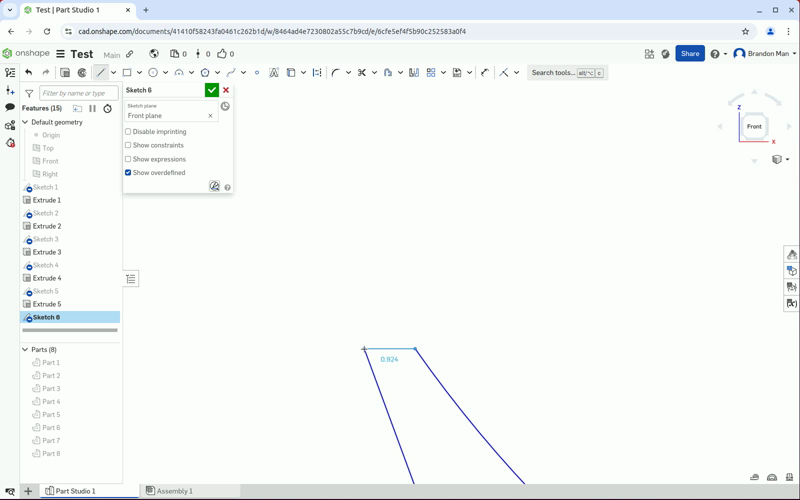
scroll(-6)
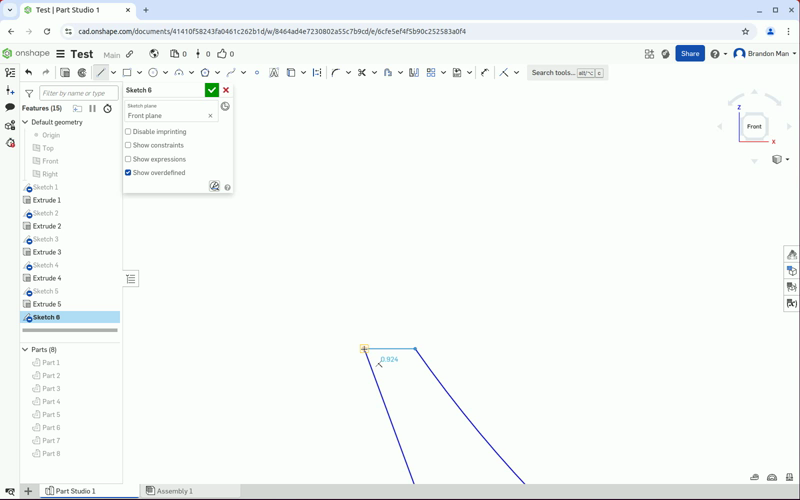
scroll(-6)
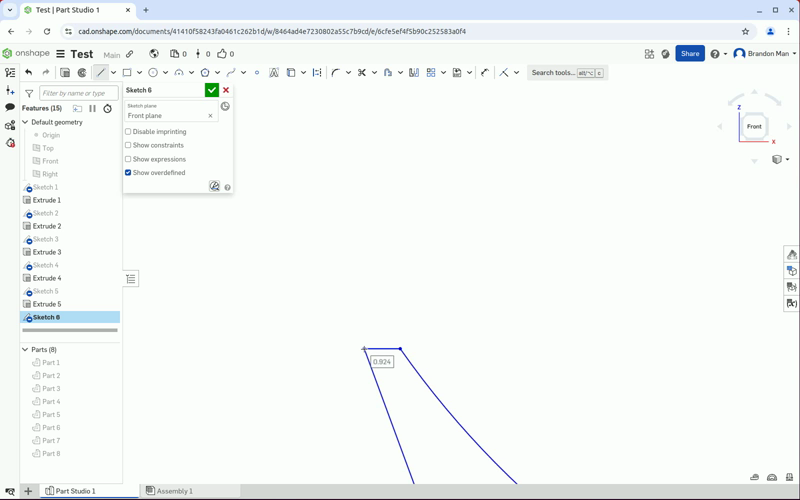
scroll(-6)
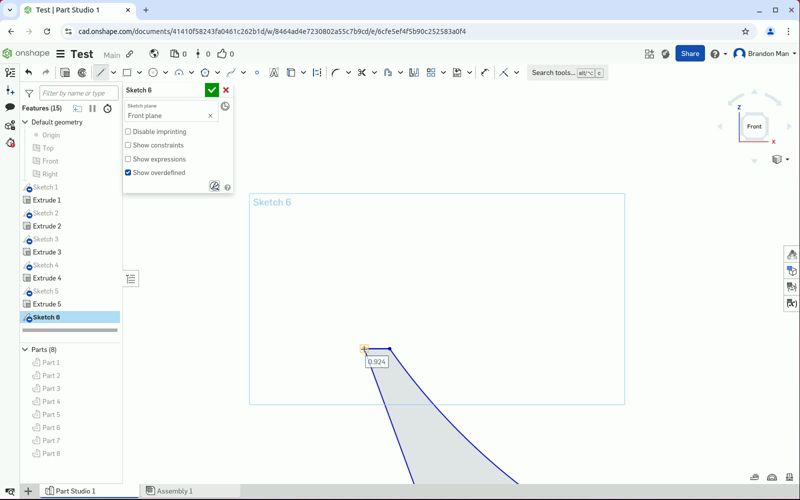
scroll(-6)
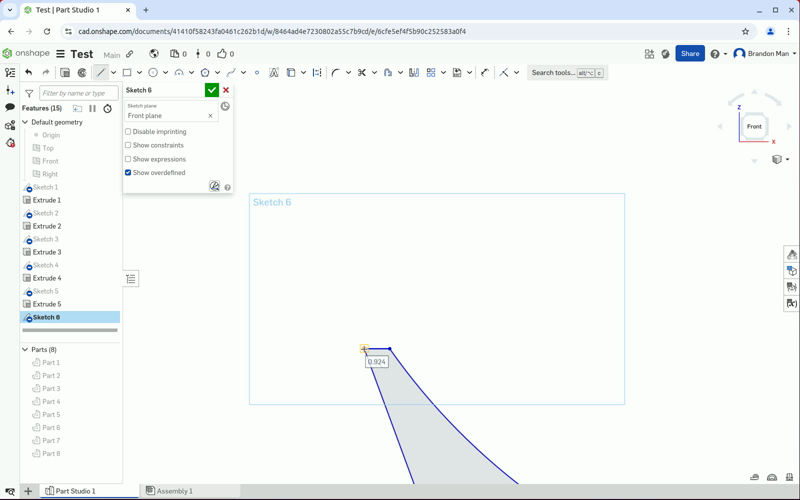
scroll(-6)
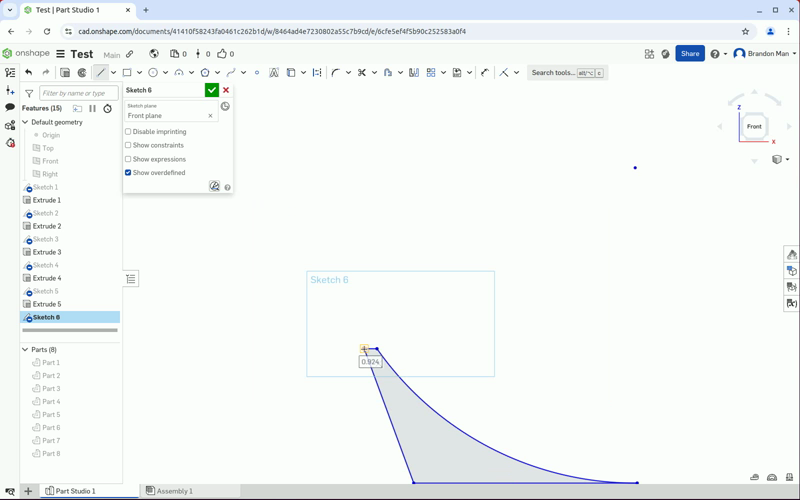
scroll(-6)
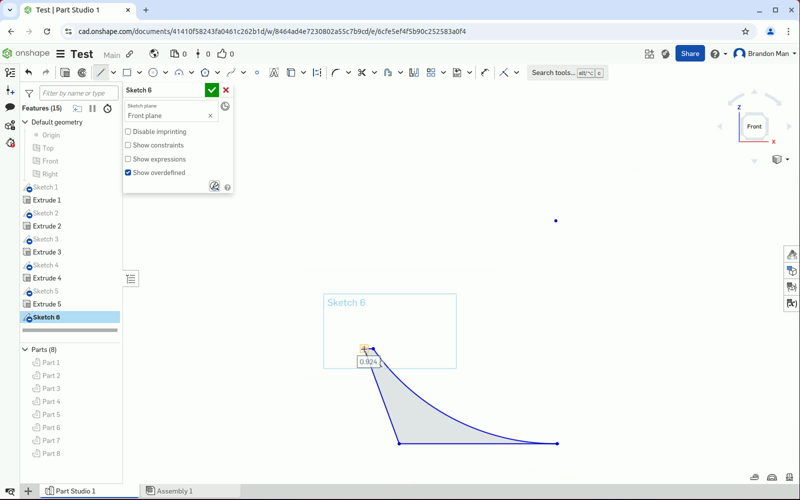
scroll(-6)
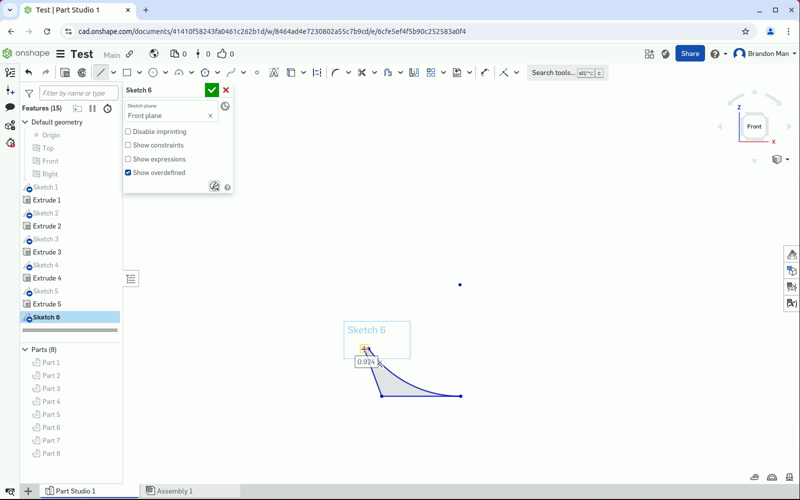
key(esc)
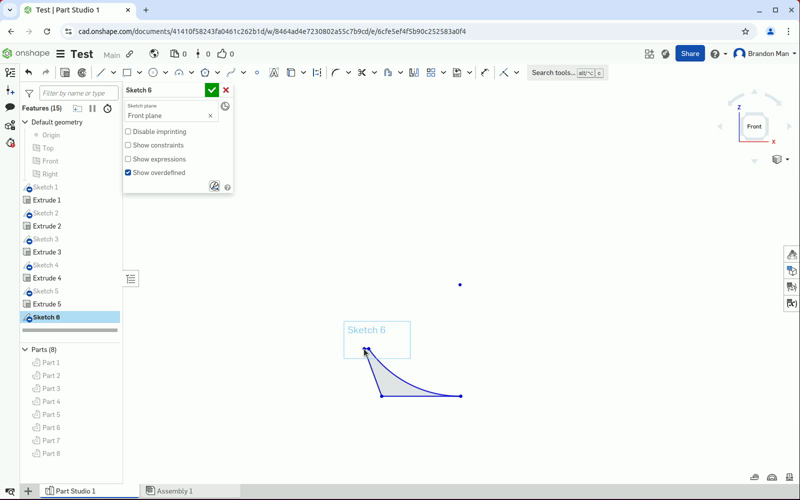
mouse_move(385, 372)
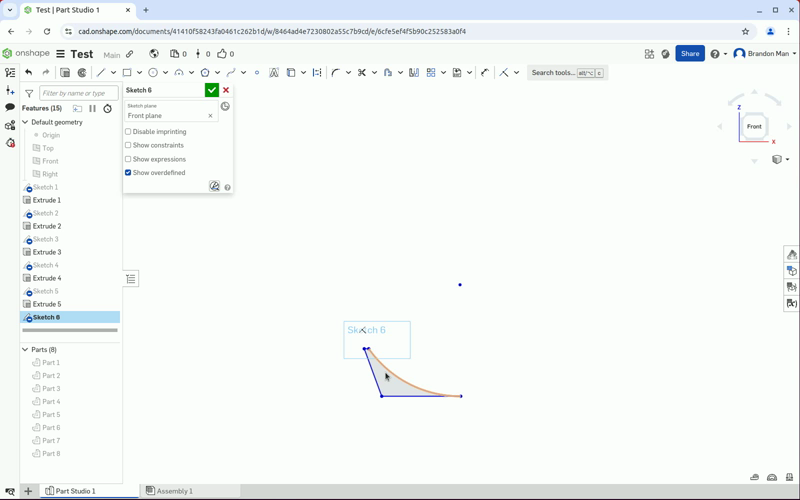
scroll(6)
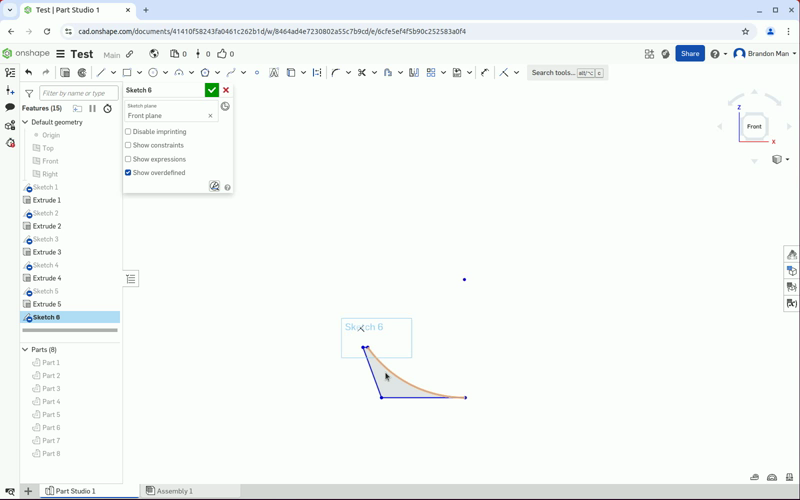
scroll(6)
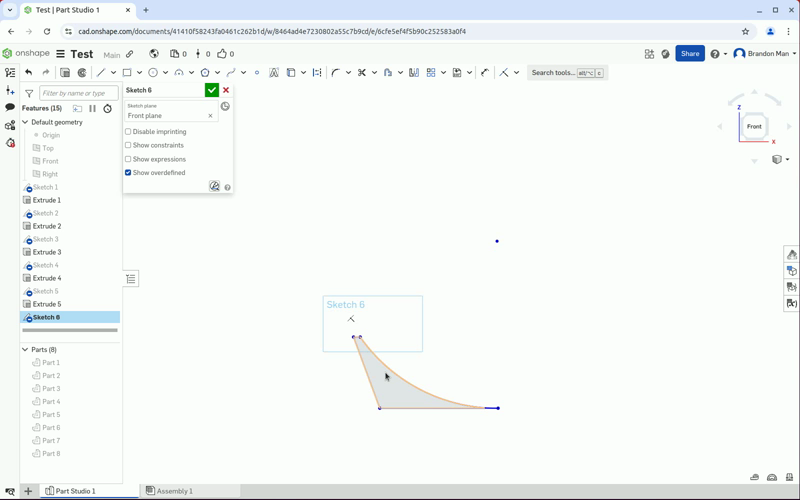
scroll(6)
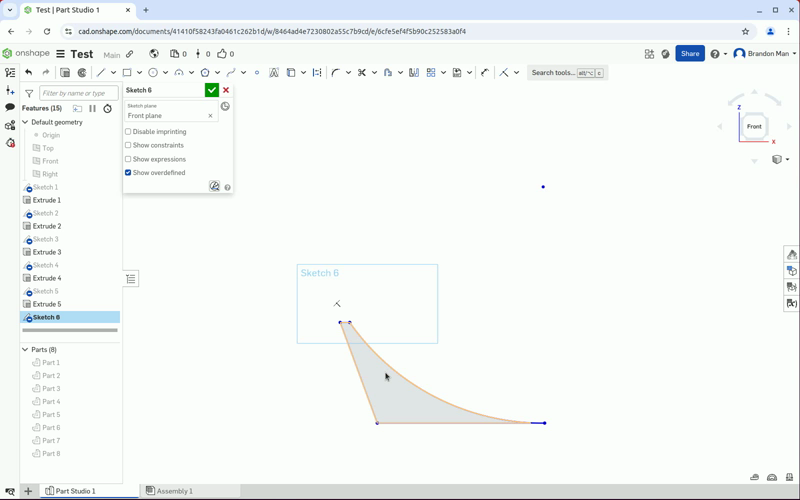
scroll(6)
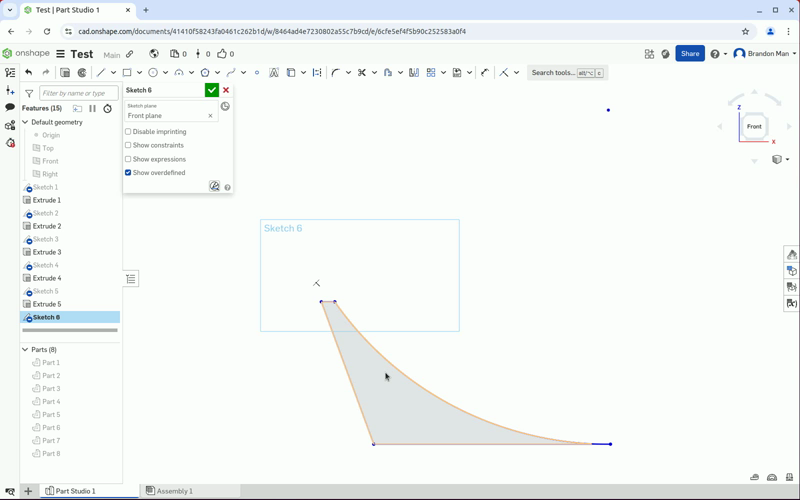
scroll(6)
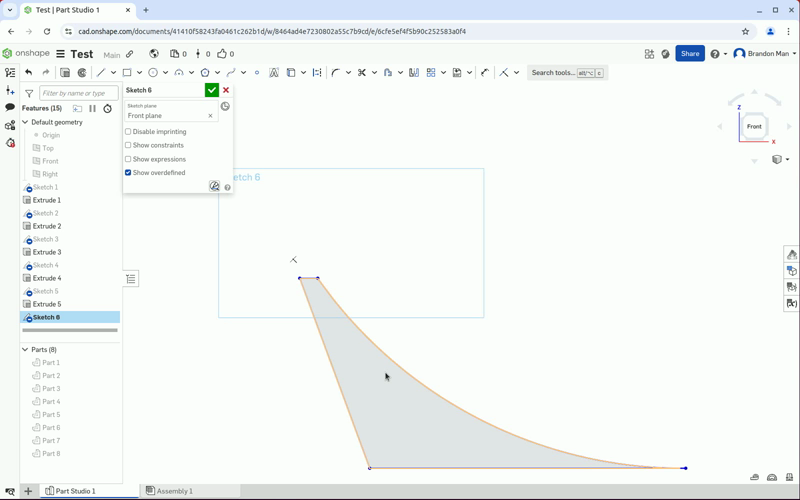
scroll(6)
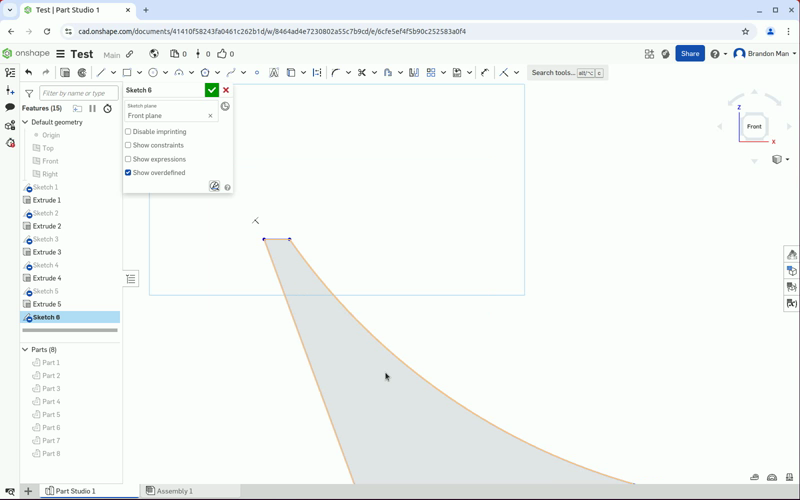
scroll(6)
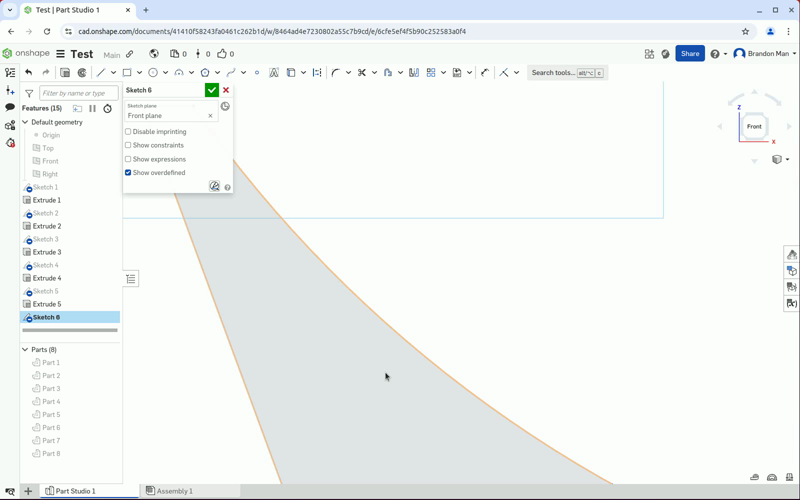
click(385, 372)
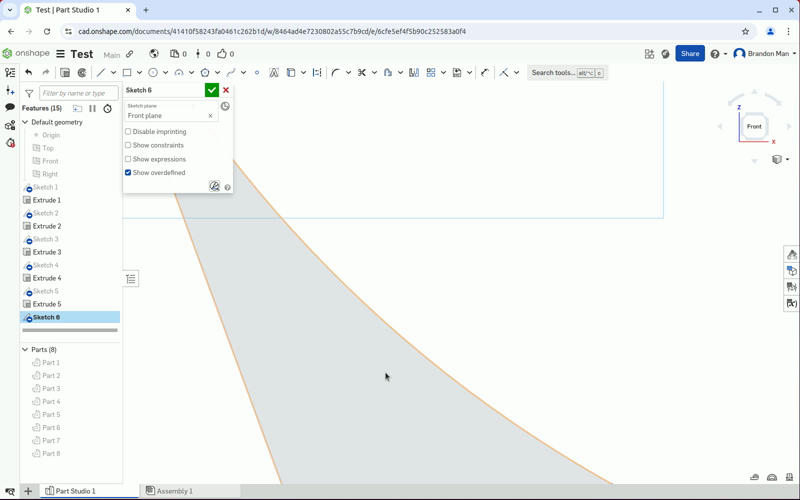
scroll(-6)
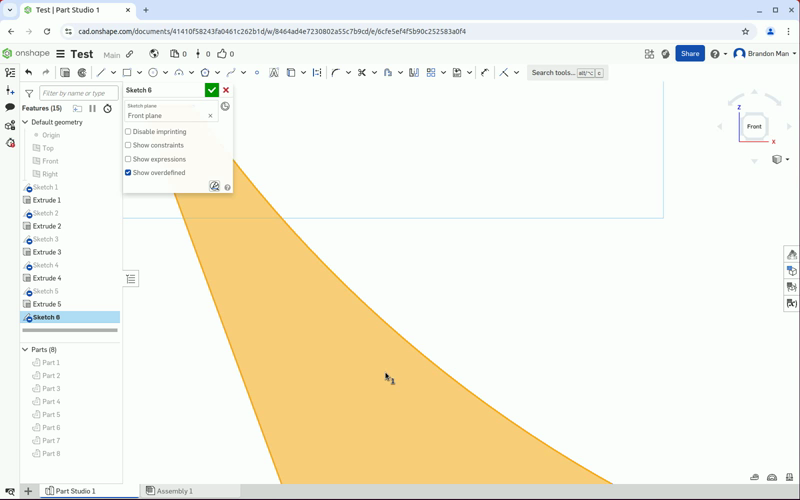
scroll(-6)
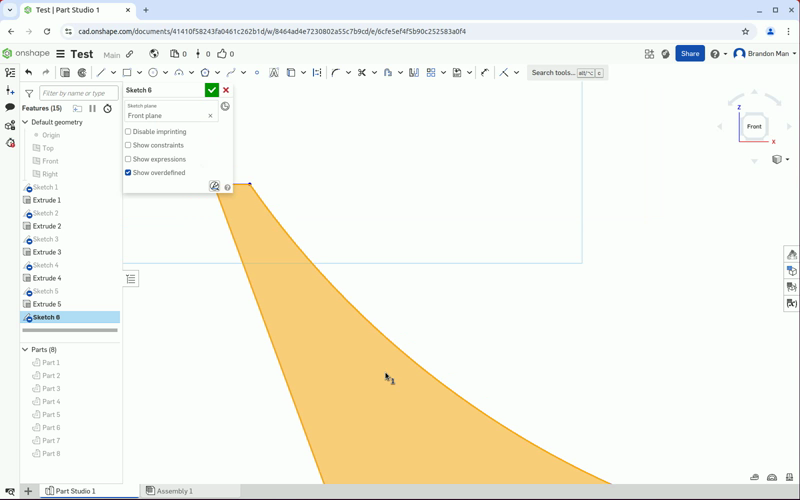
scroll(-6)
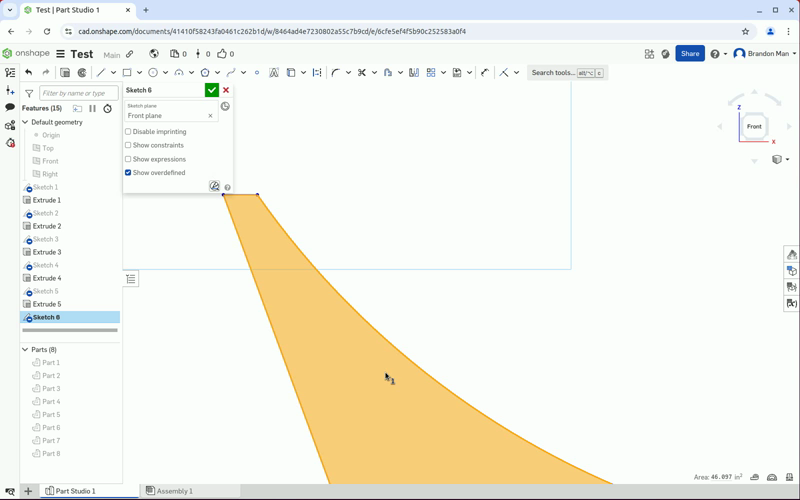
scroll(-6)
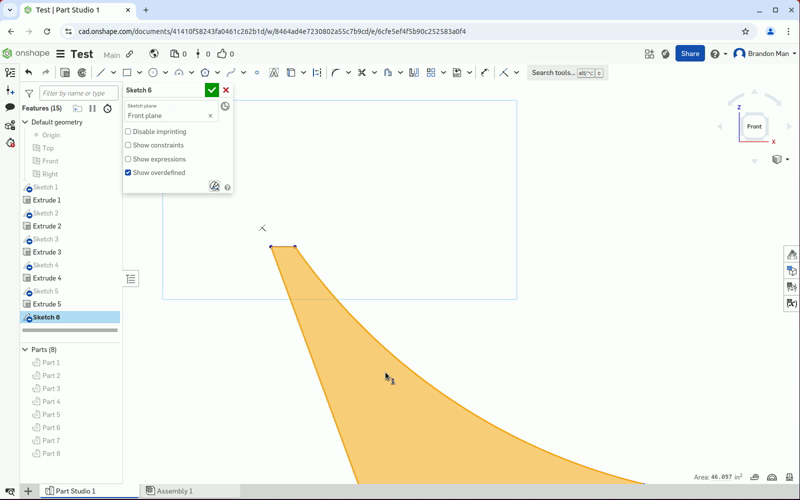
scroll(-6)
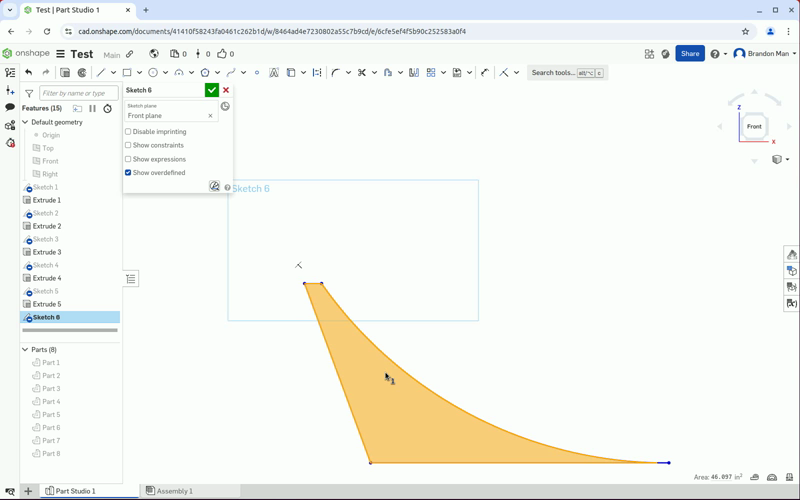
scroll(-6)
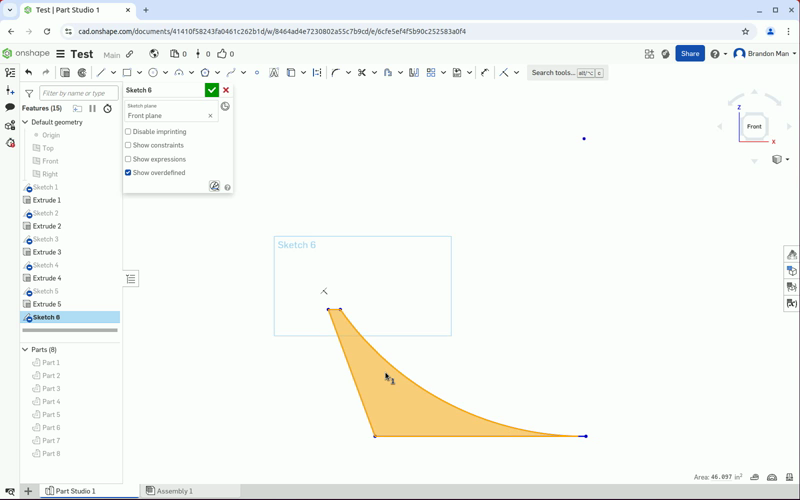
scroll(-6)
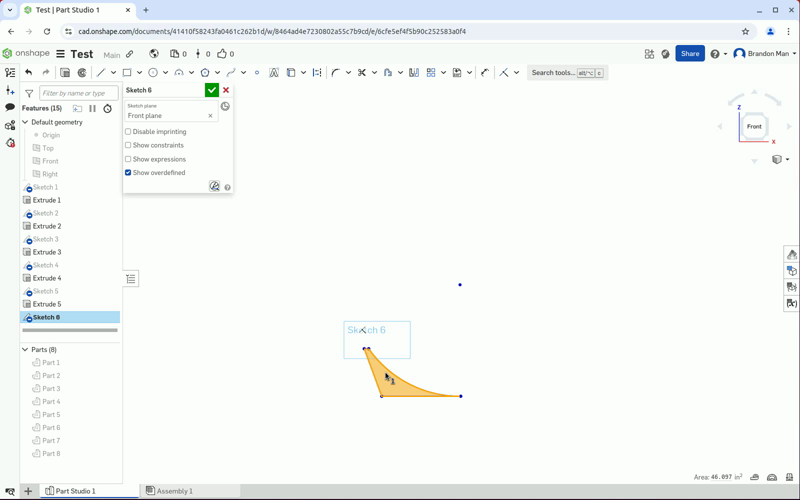
mouse_move(73, 352)
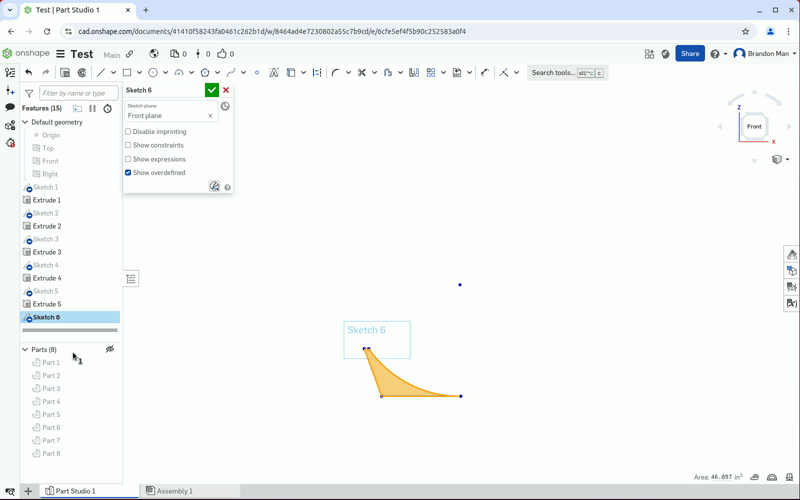
key(shift+y)
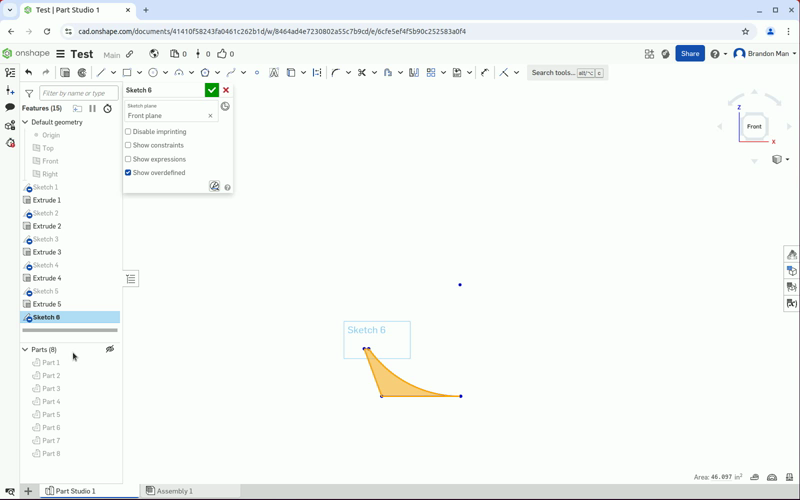
key(shift+e)
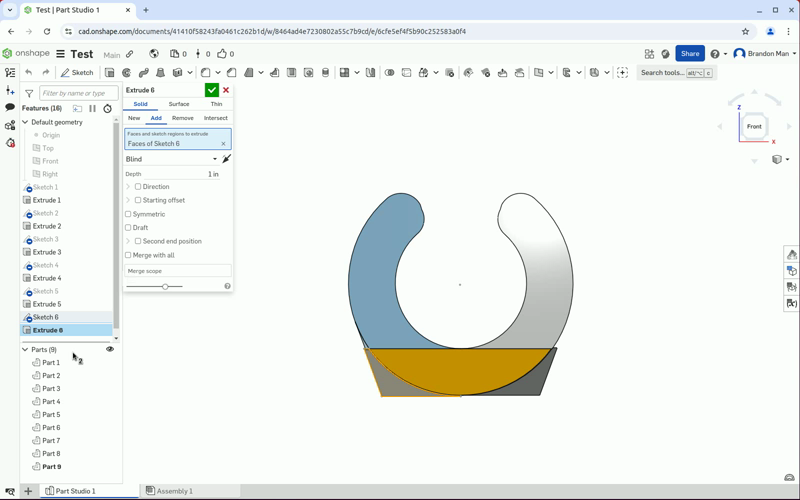
mouse_move(143, 106)
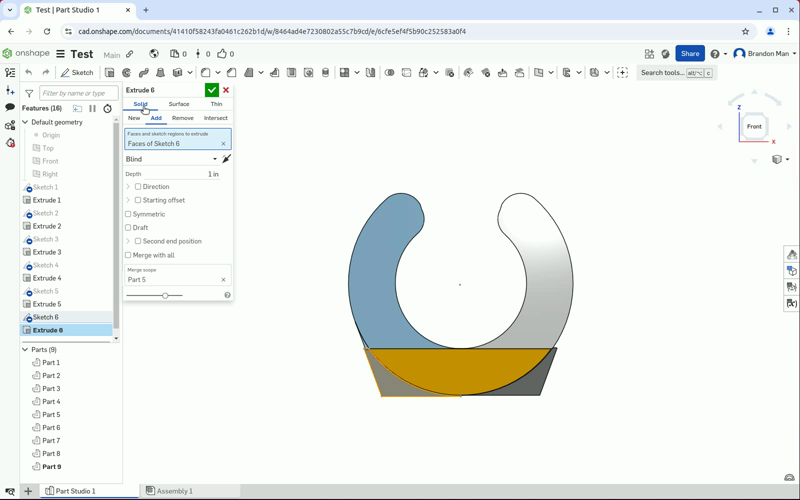
click(143, 106)
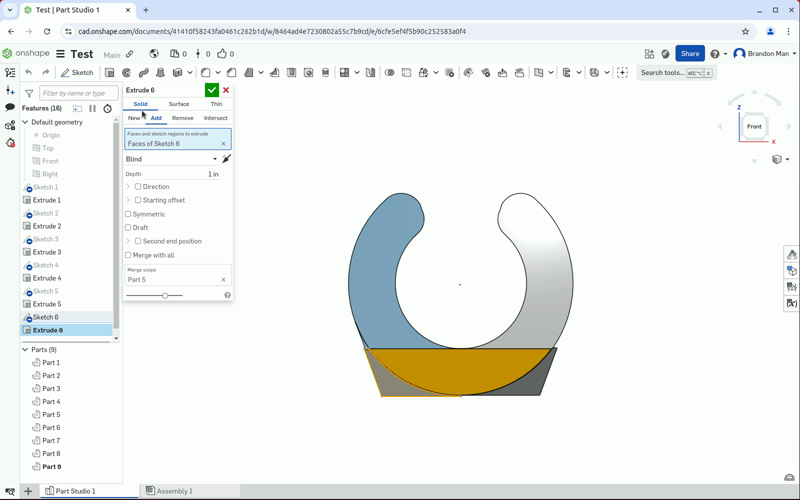
mouse_move(137, 120)
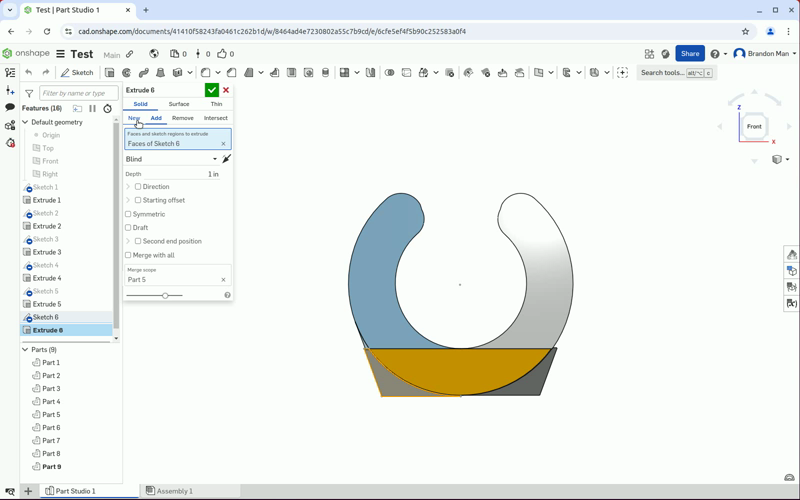
click(137, 120)
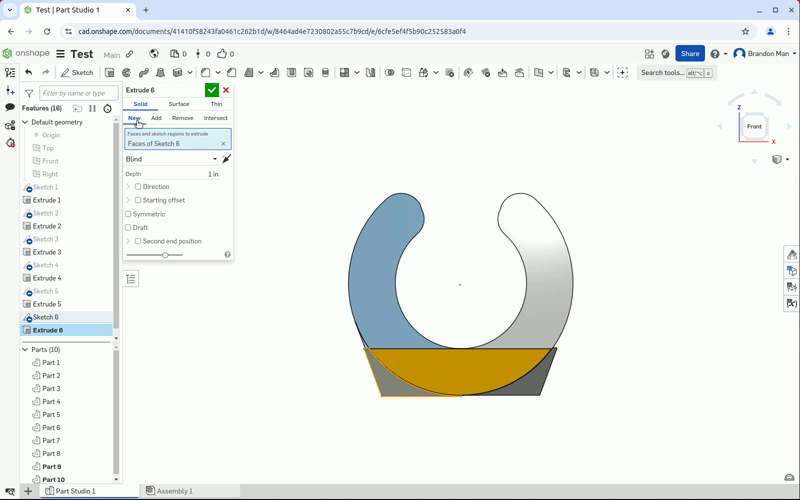
key(tab, 4)
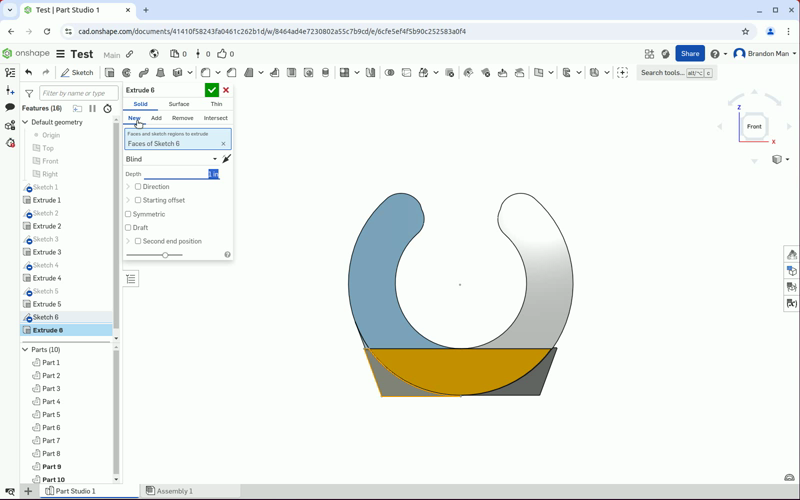
text(-26.96)
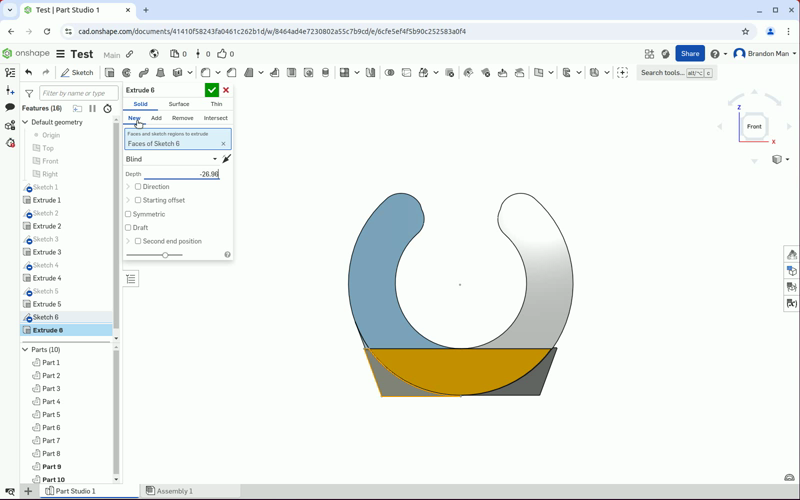
key(tab, 3)
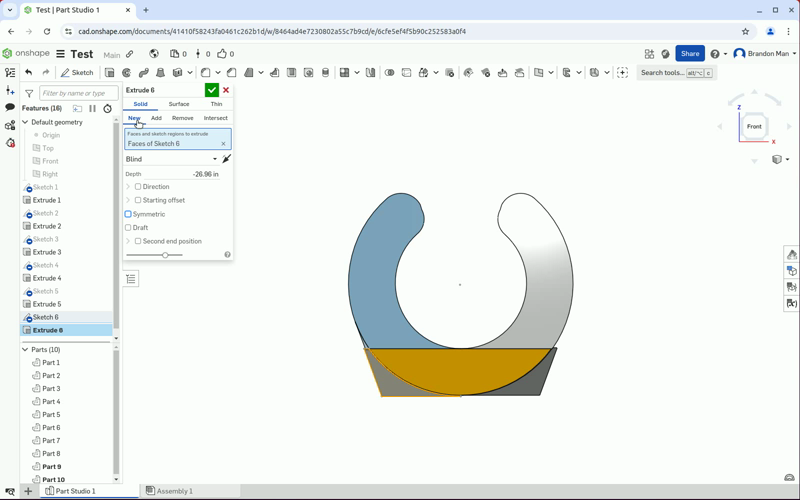
key(space)
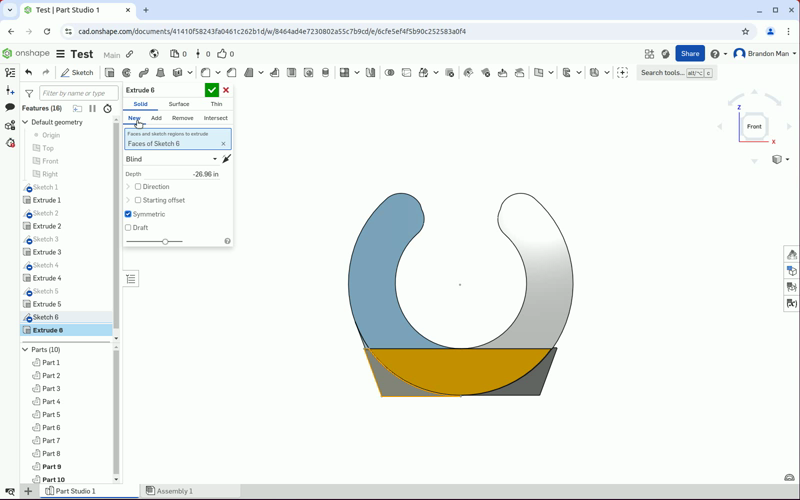
key(enter)
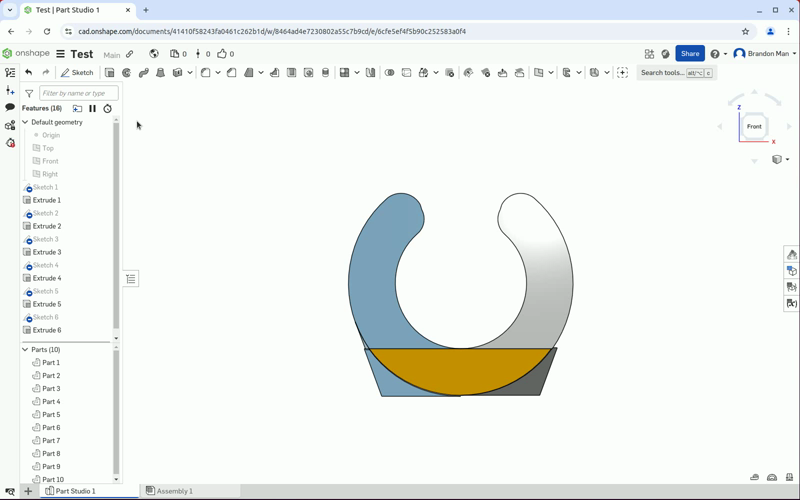
key(shift+h)
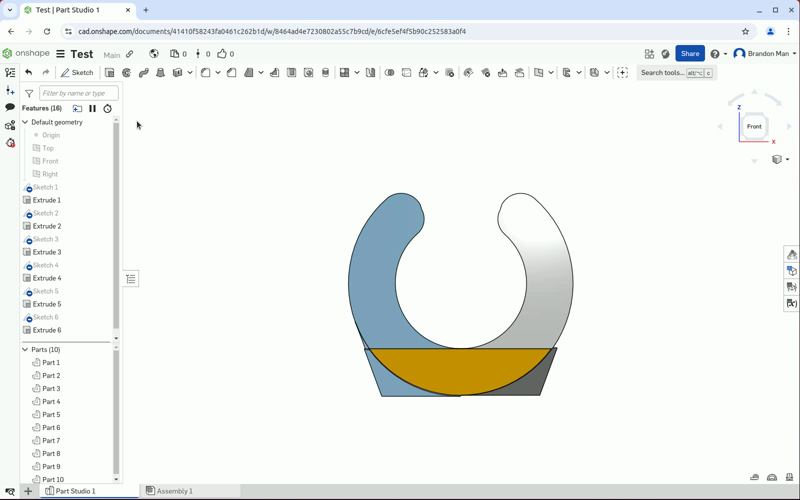
key(shift+h)
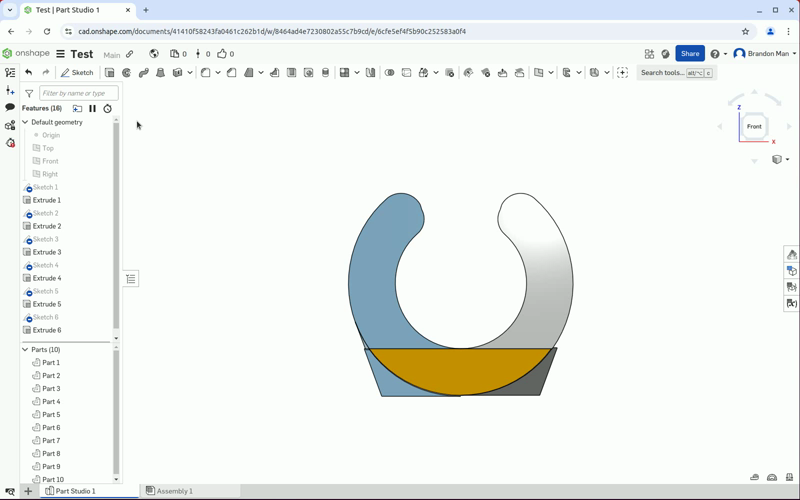
mouse_move(69, 189)
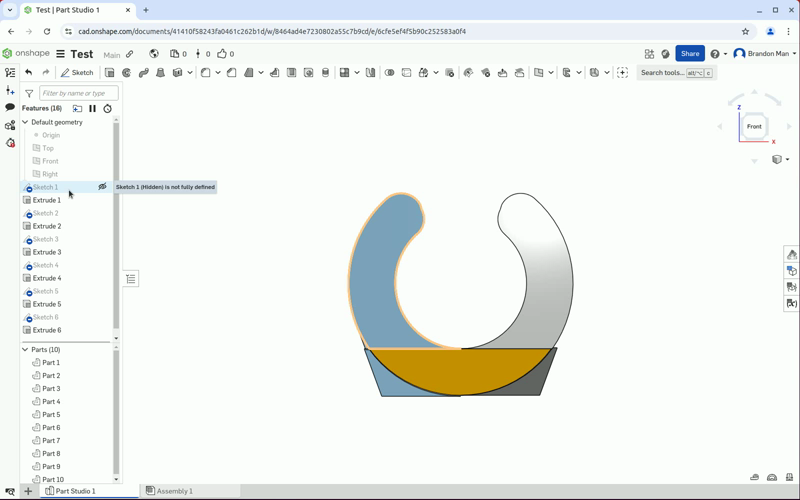
click(69, 189)
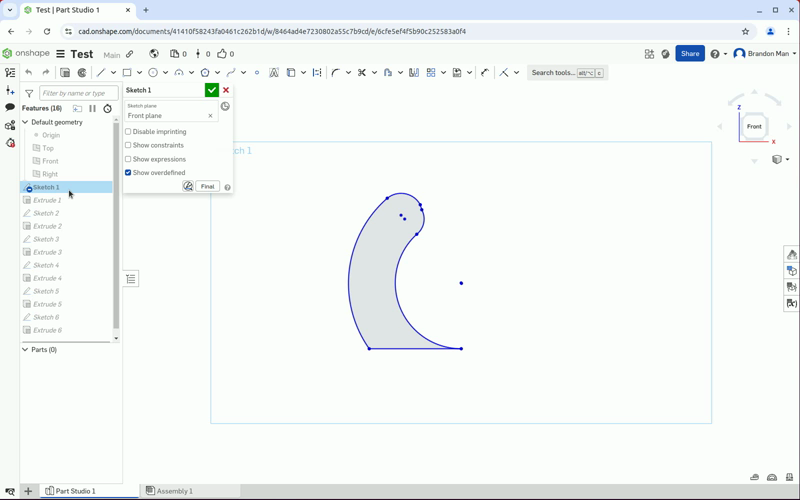
mouse_move(229, 92)
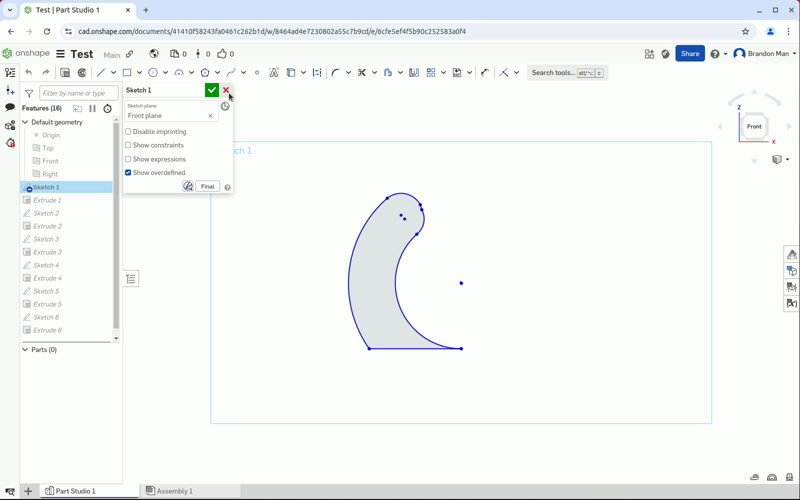
click(229, 92)
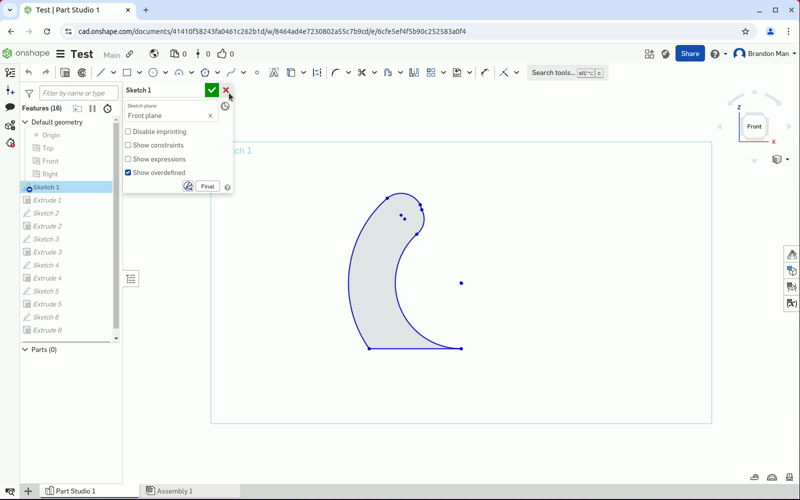
key(shift+s)
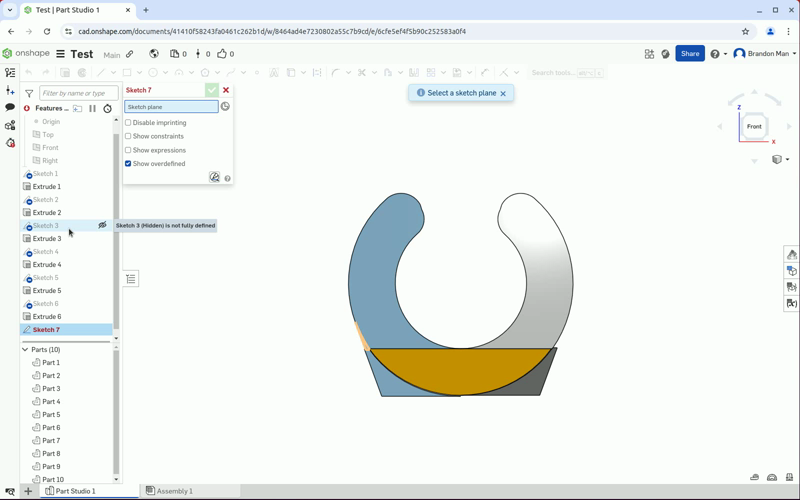
scroll(3)
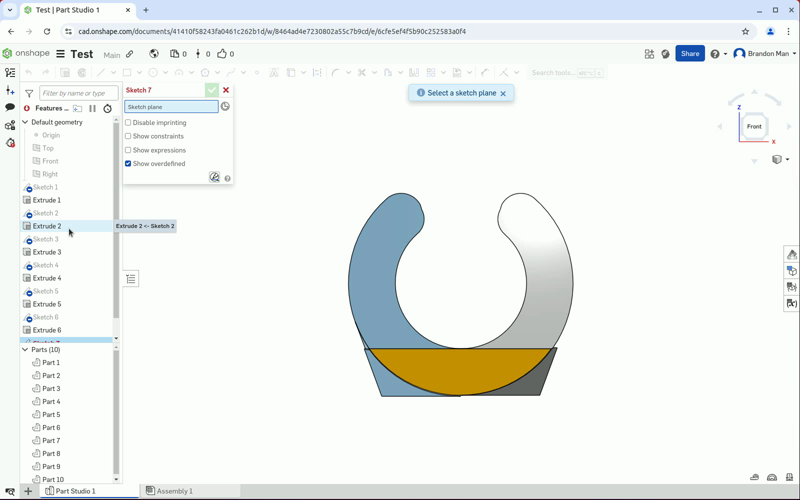
mouse_move(69, 163)
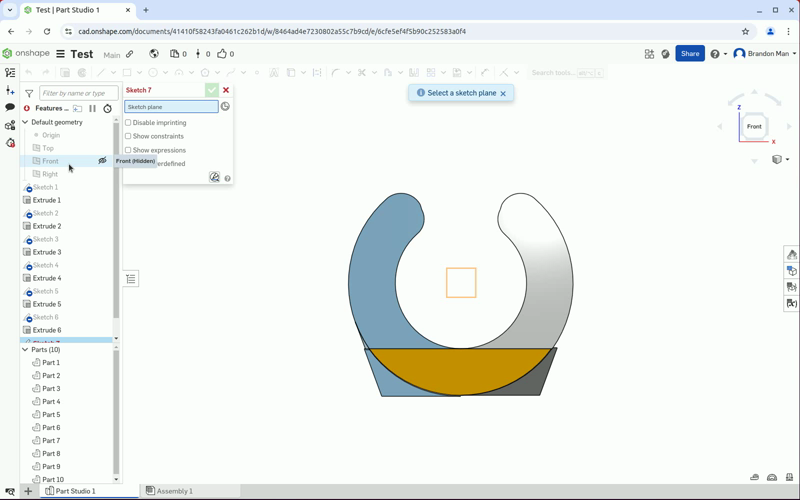
click(69, 163)
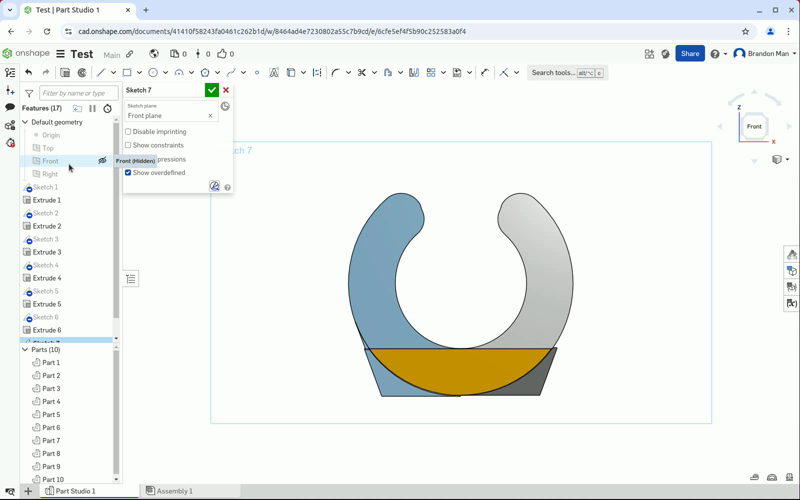
mouse_move(69, 352)
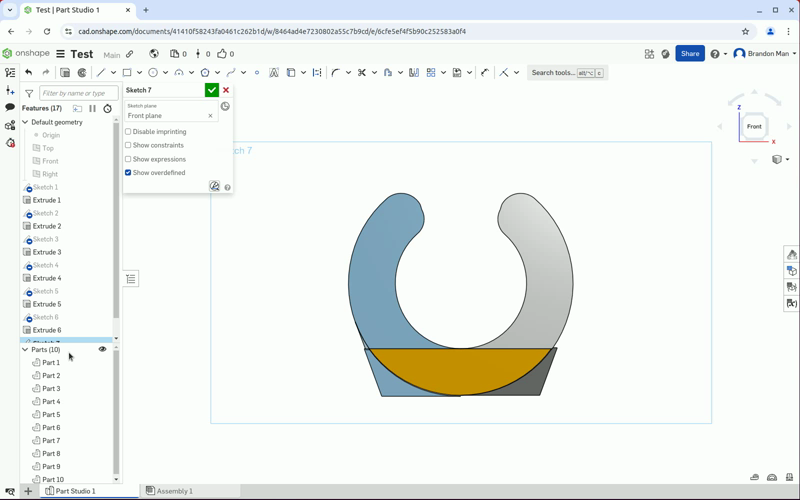
key(y)
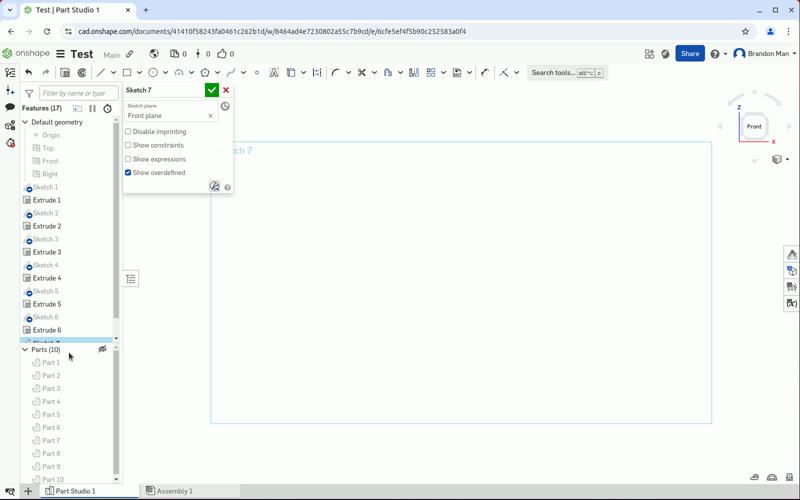
key(l)
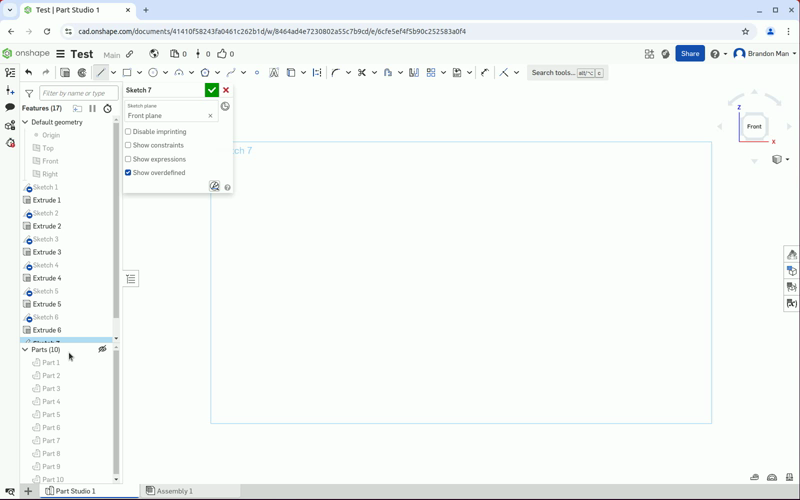
key_down(shift)
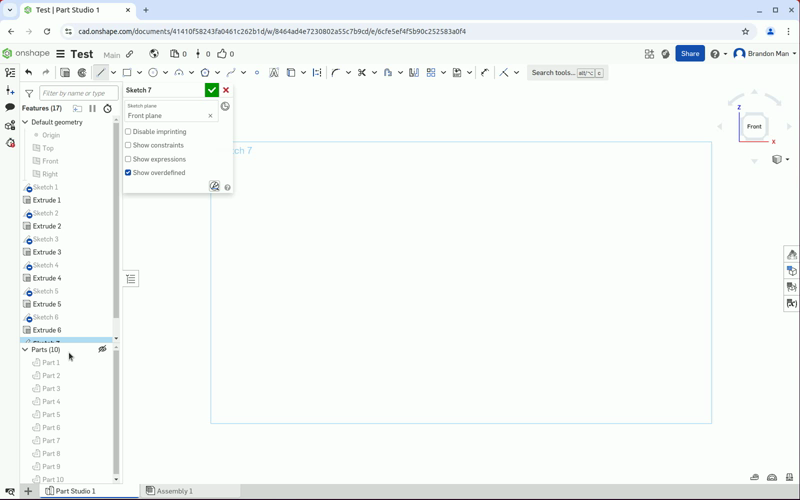
mouse_move(552, 348)
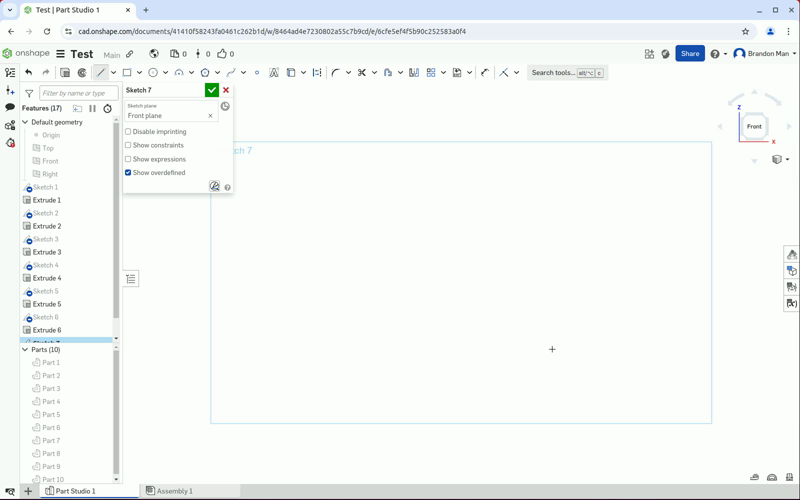
click(552, 348)
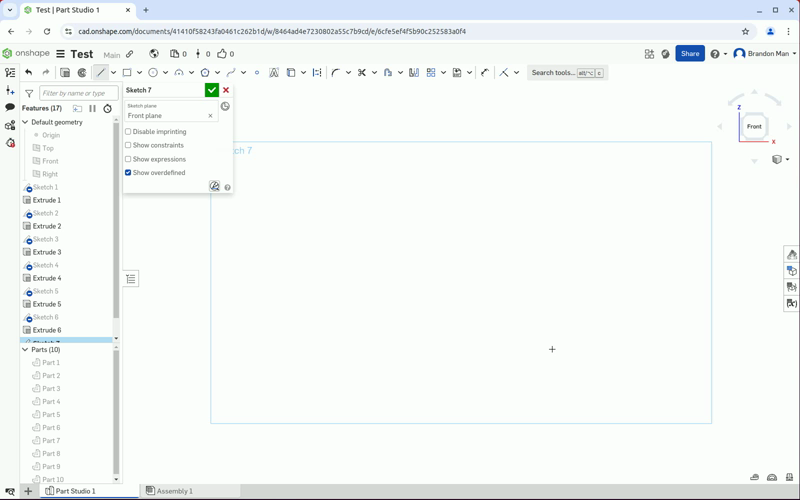
key_up(shift)
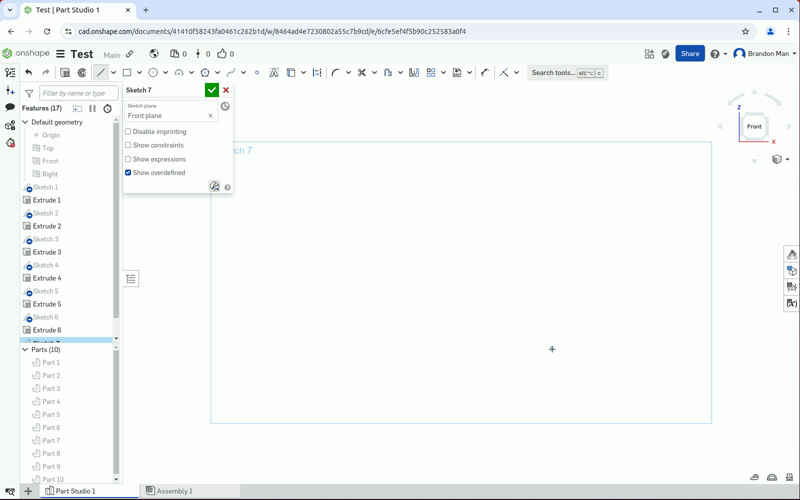
key_down(shift)
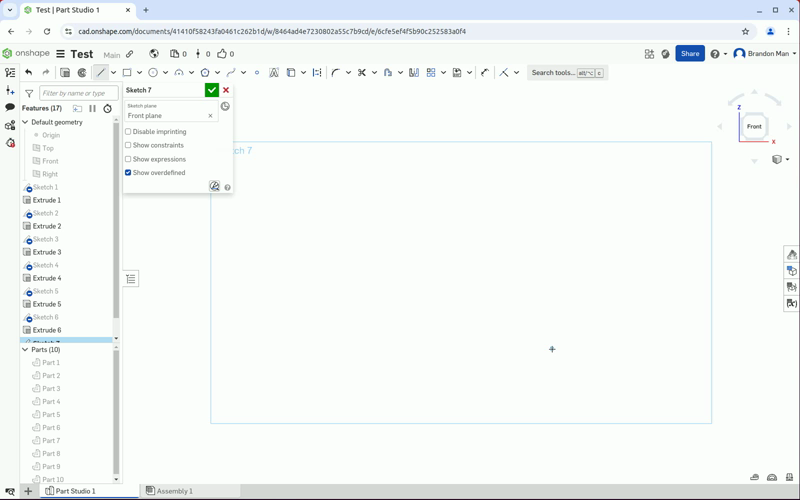
mouse_move(582, 348)
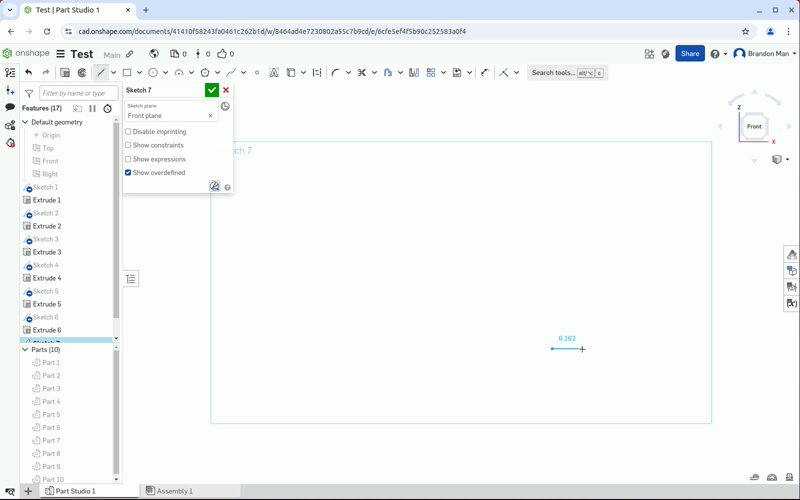
mouse_move(556, 348)
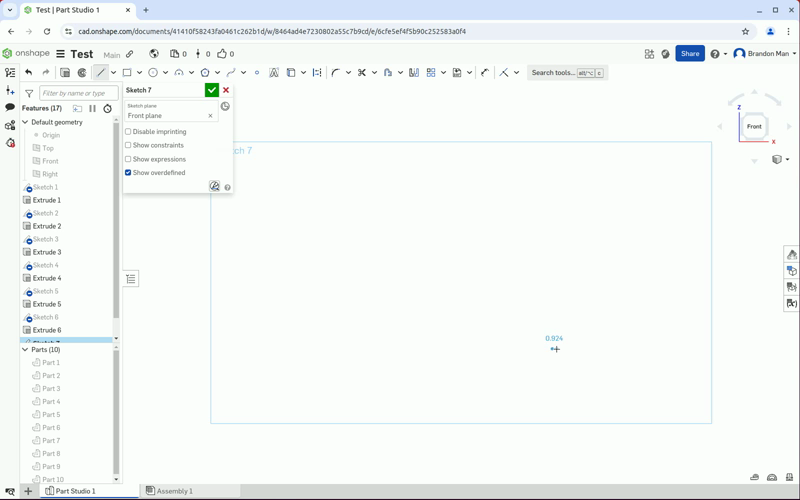
scroll(6)
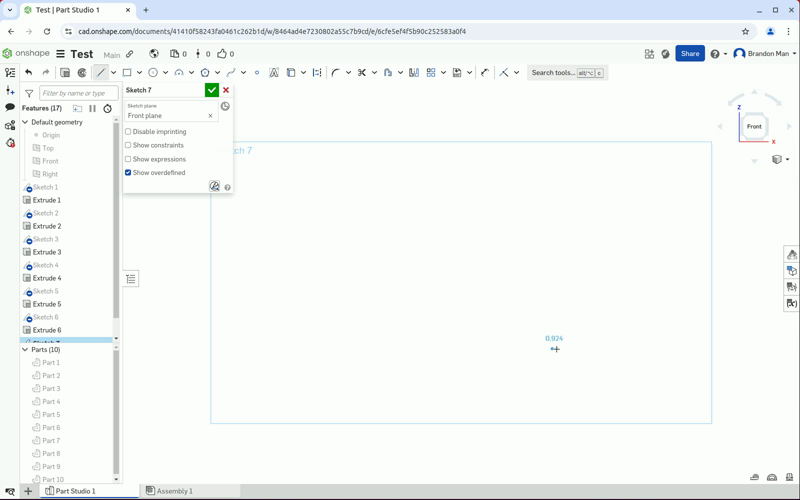
scroll(6)
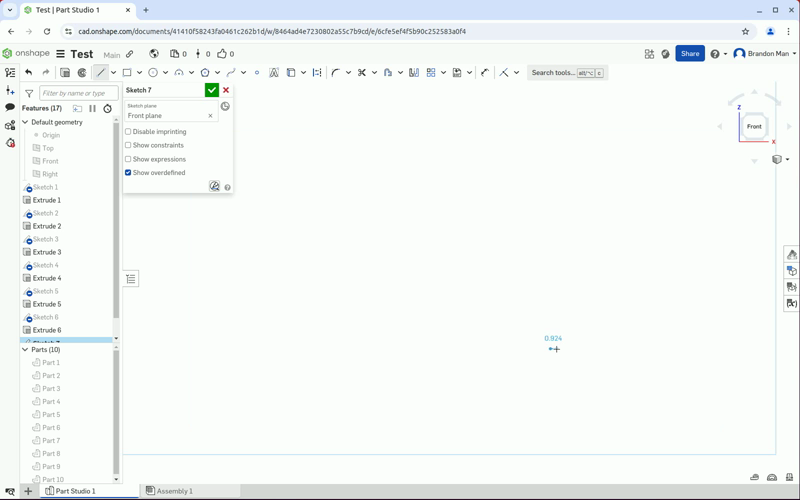
scroll(6)
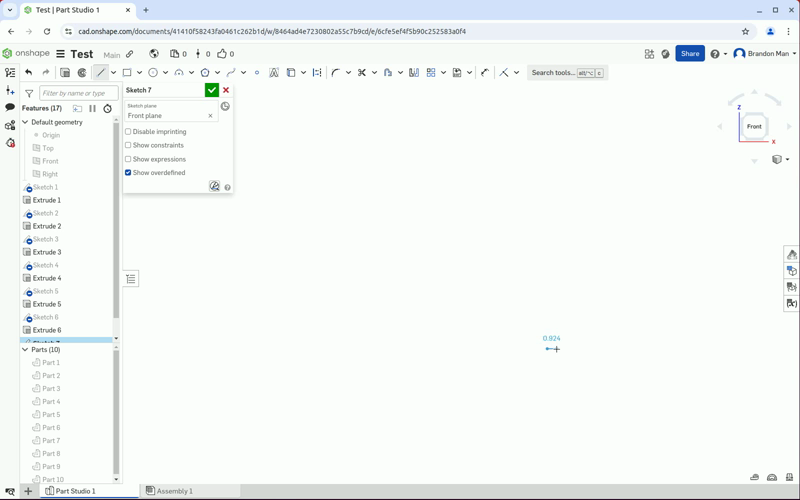
scroll(6)
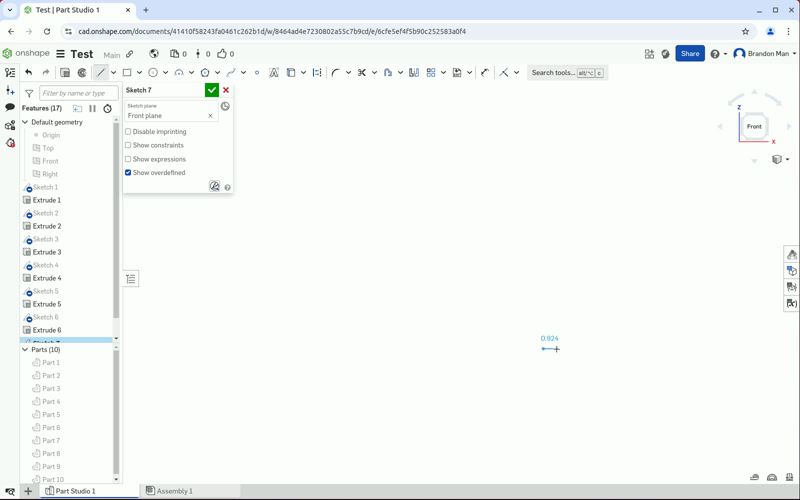
scroll(6)
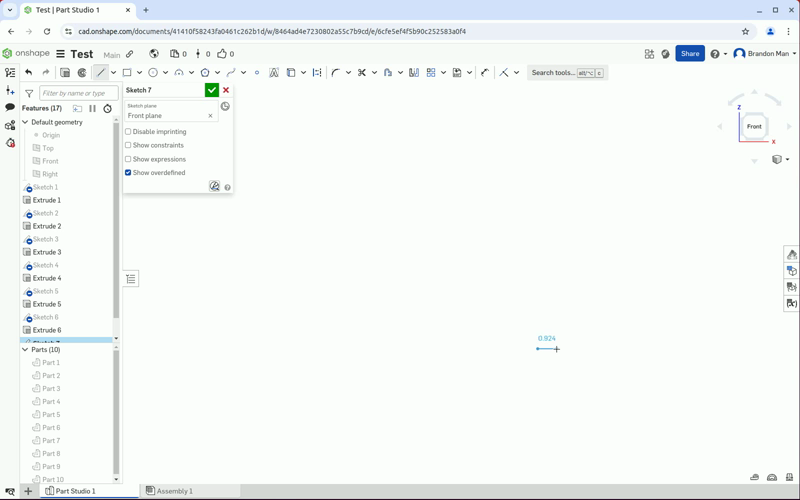
scroll(6)
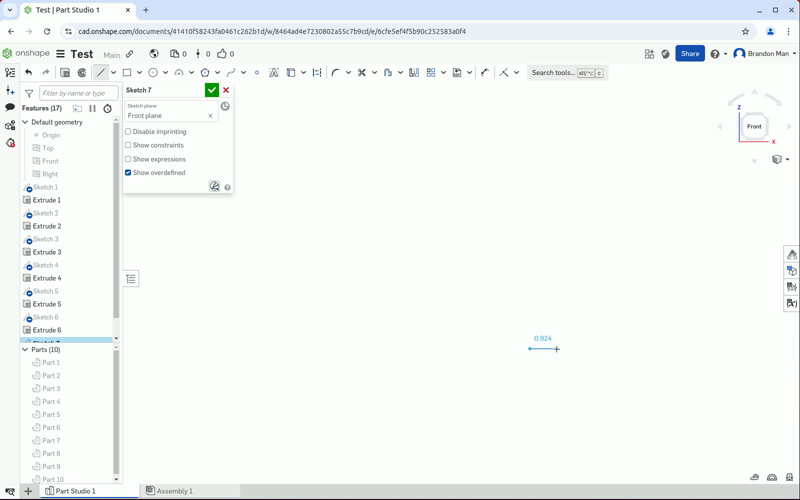
scroll(6)
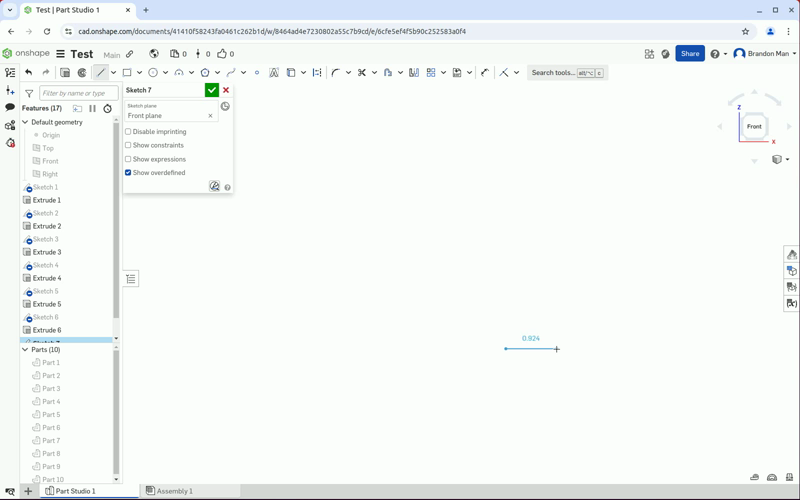
click(556, 348)
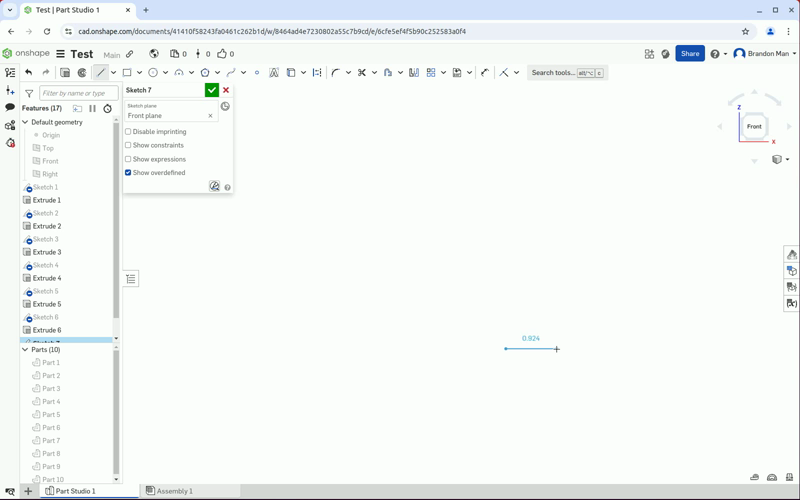
scroll(-6)
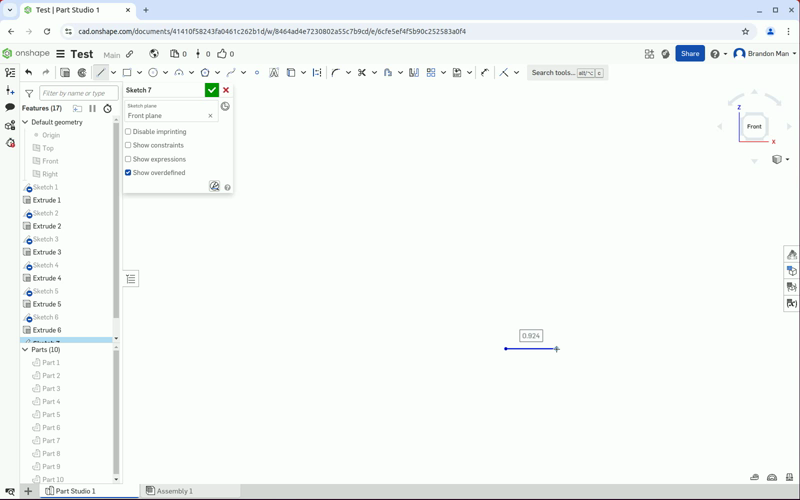
scroll(-6)
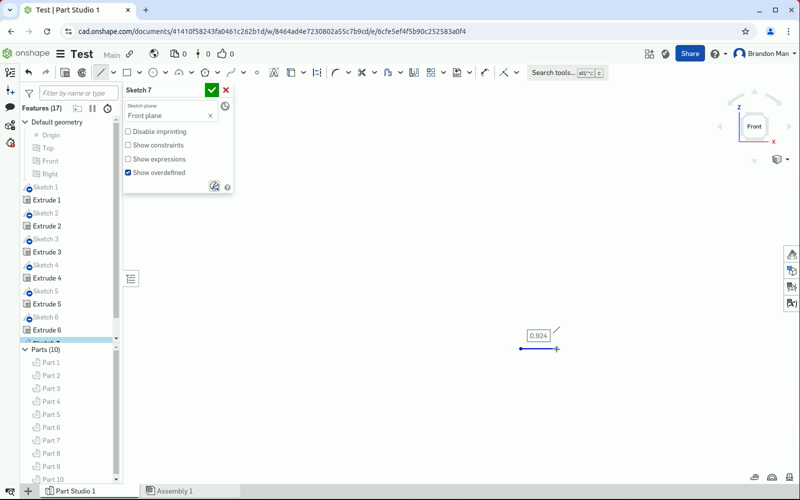
scroll(-6)
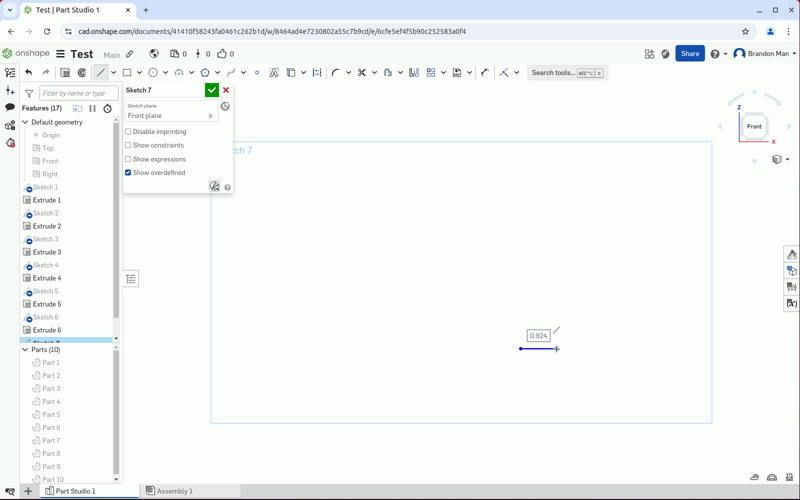
scroll(-6)
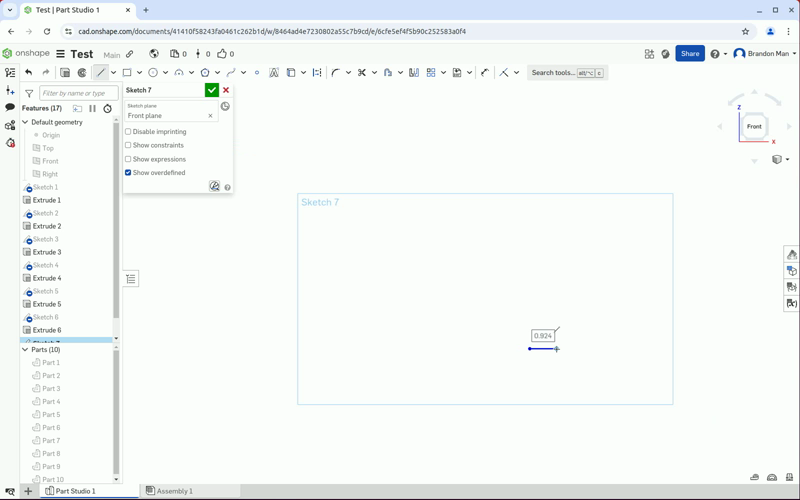
scroll(-6)
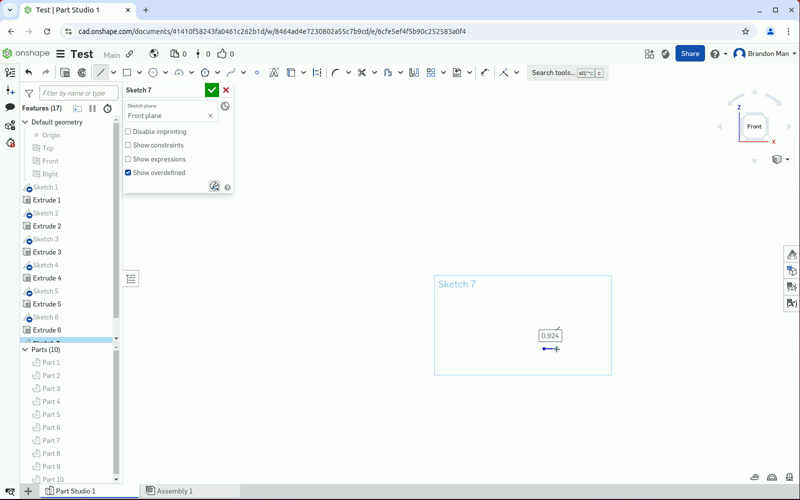
scroll(-6)
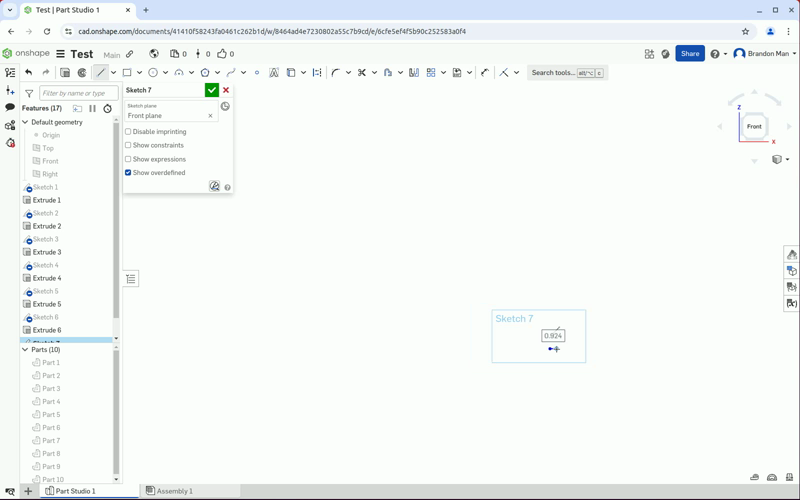
scroll(-6)
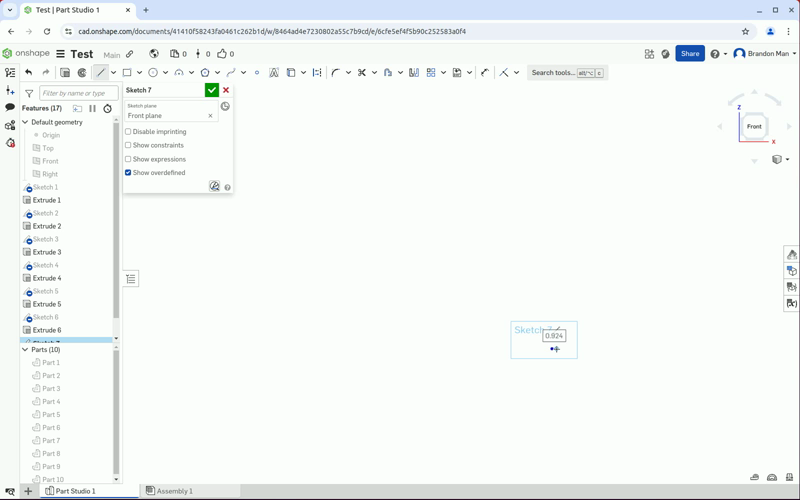
key_up(shift)
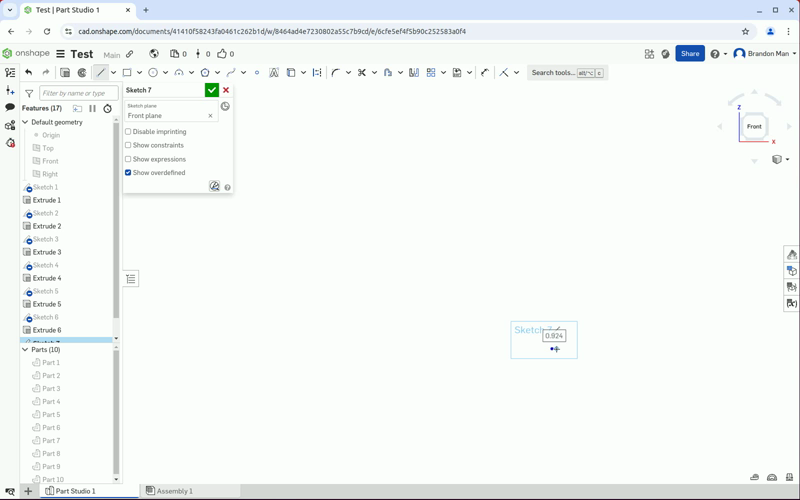
key_down(shift)
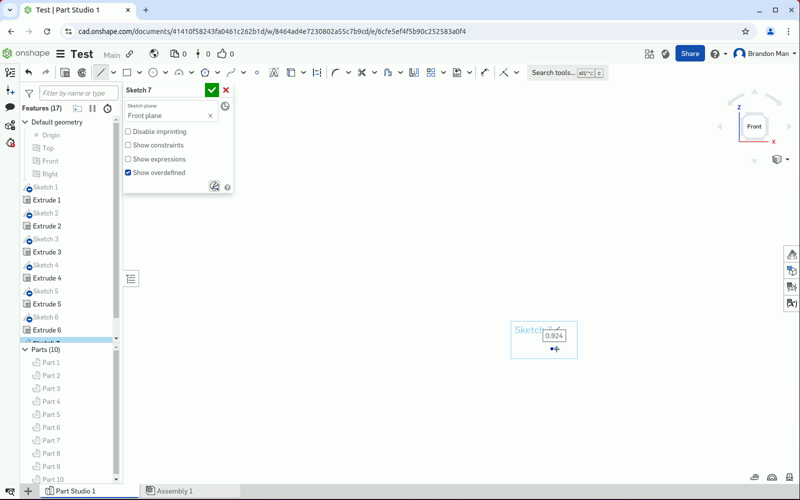
mouse_move(586, 348)
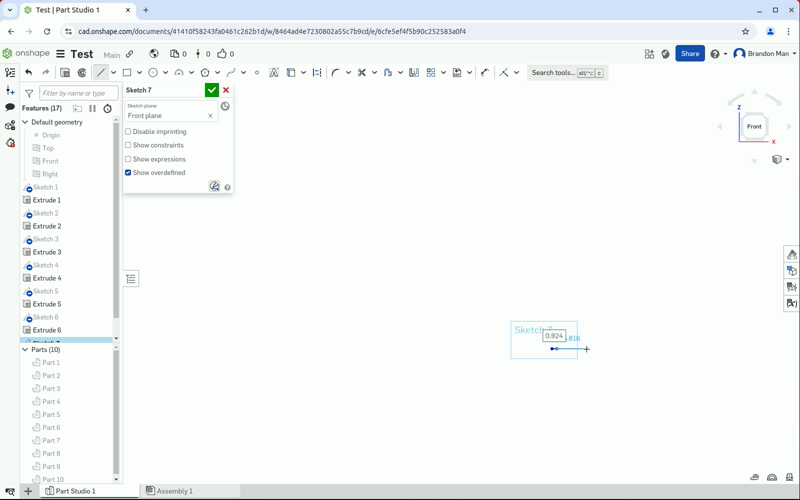
mouse_move(566, 320)
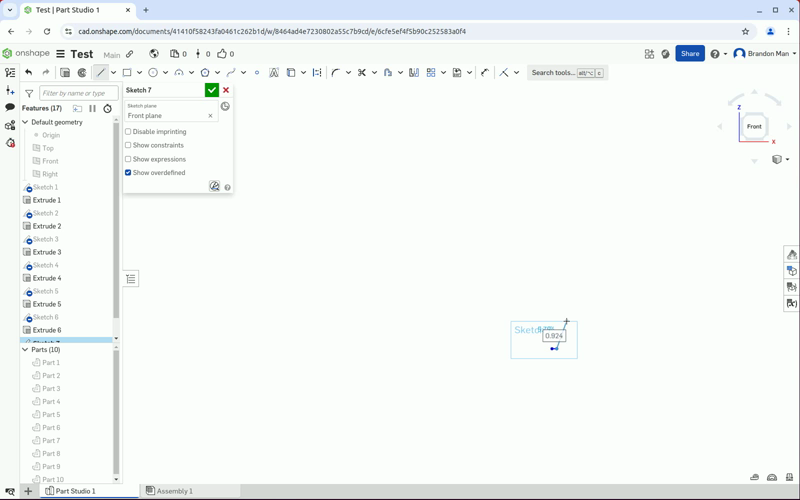
click(566, 320)
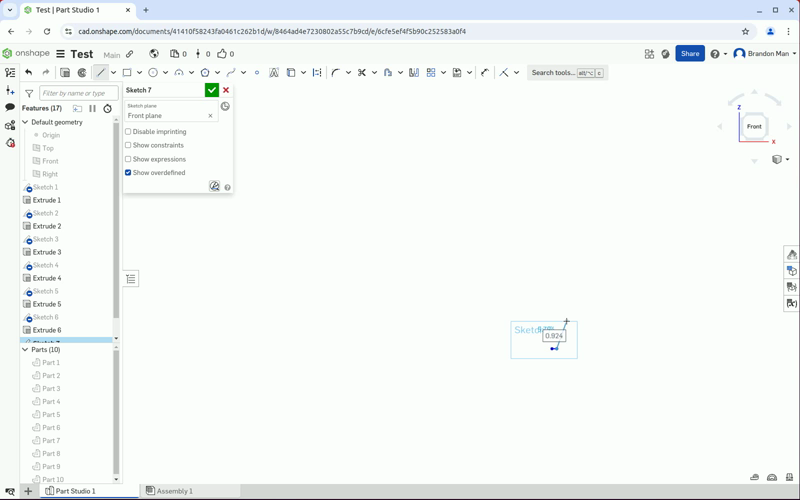
key_up(shift)
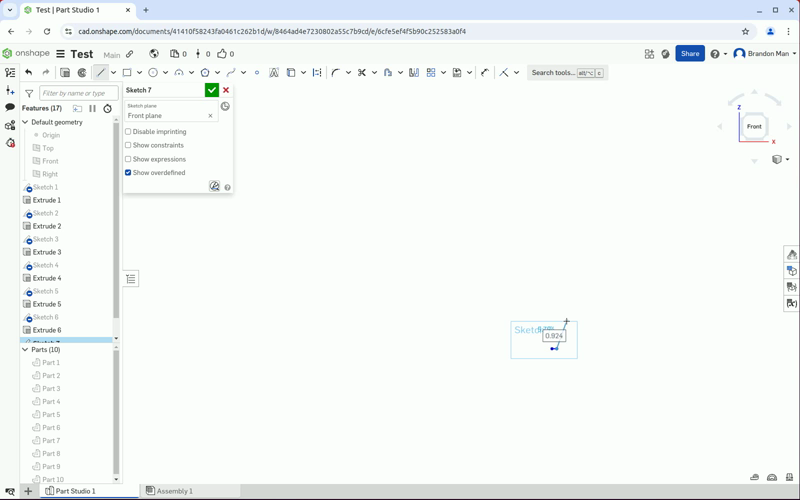
key(esc)
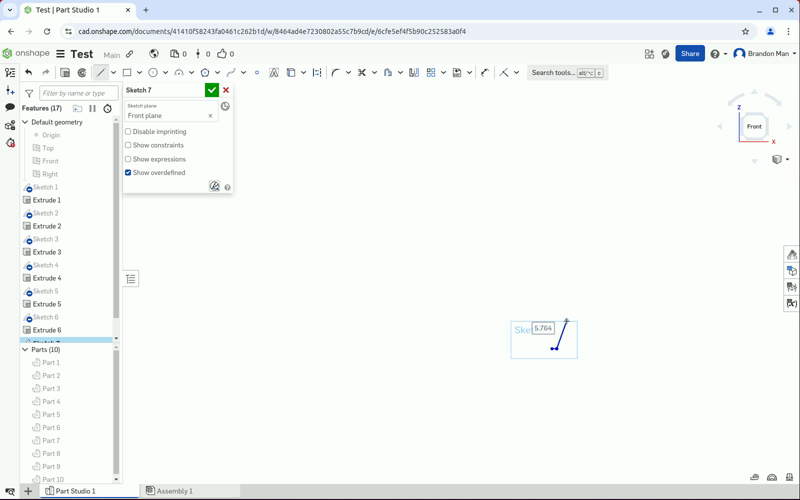
key(a)
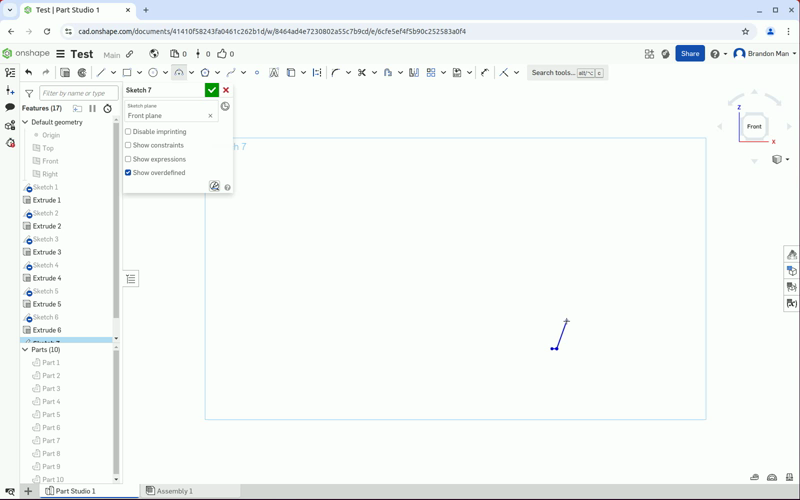
mouse_move(566, 320)
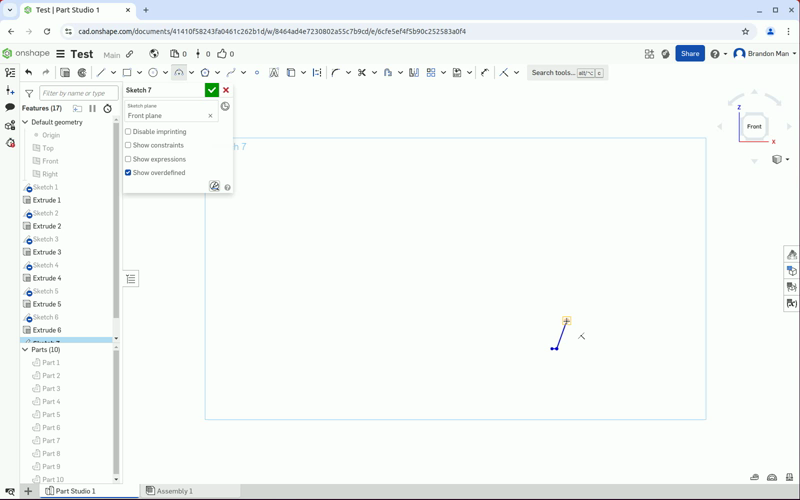
click(566, 320)
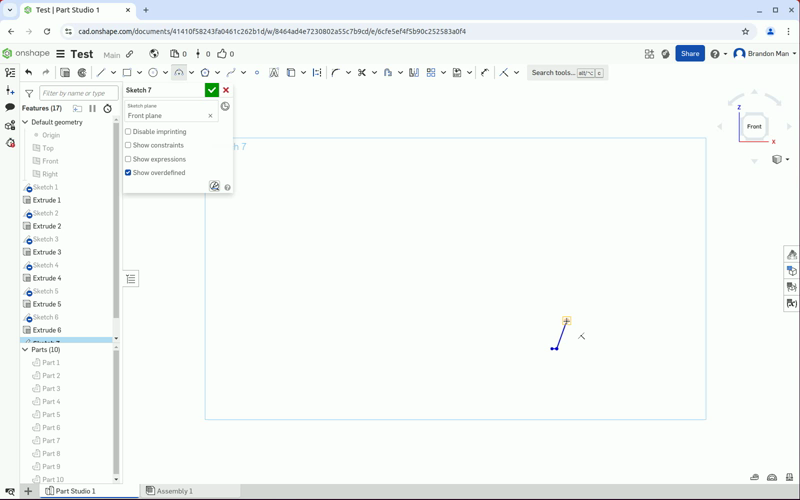
mouse_move(552, 348)
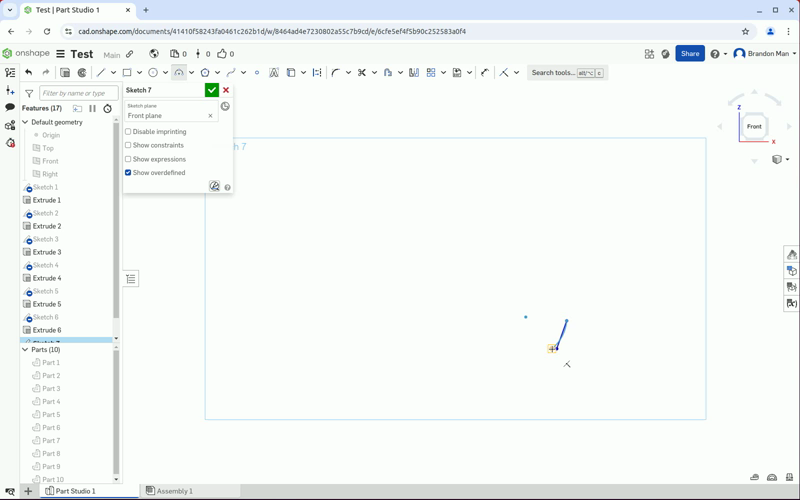
click(552, 348)
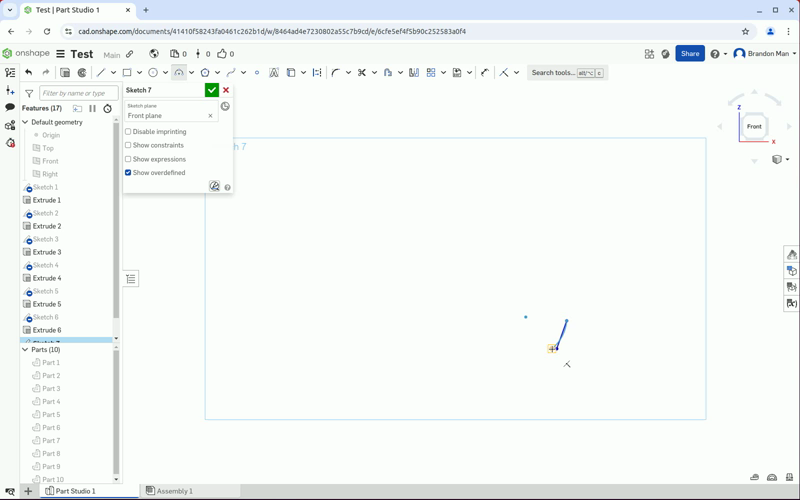
key_down(shift)
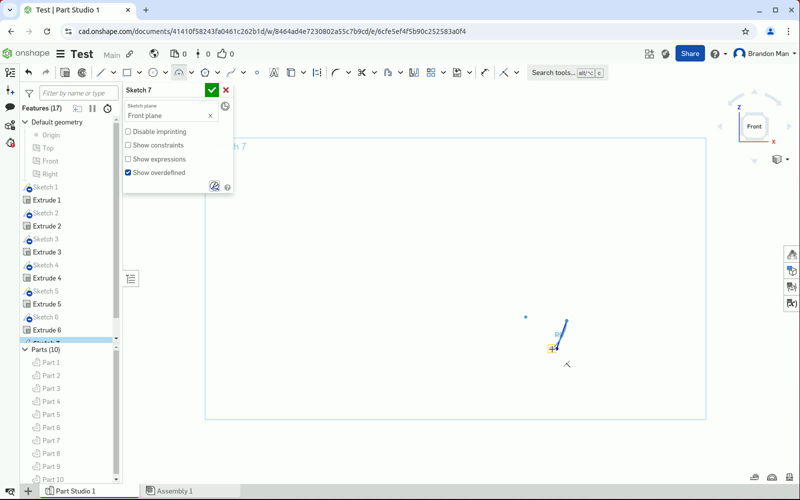
mouse_move(560, 335)
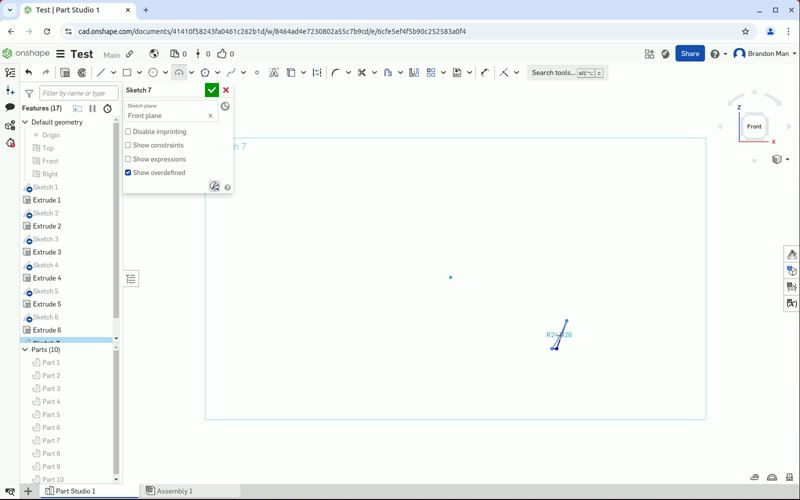
click(560, 335)
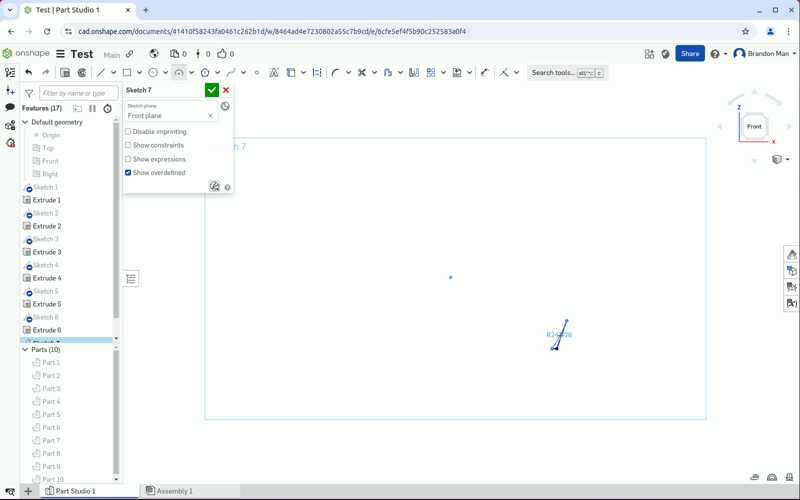
key_up(shift)
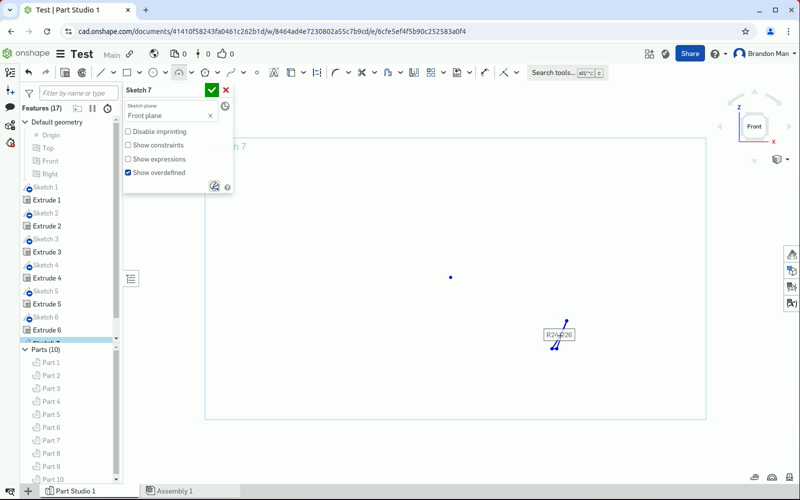
key(esc)
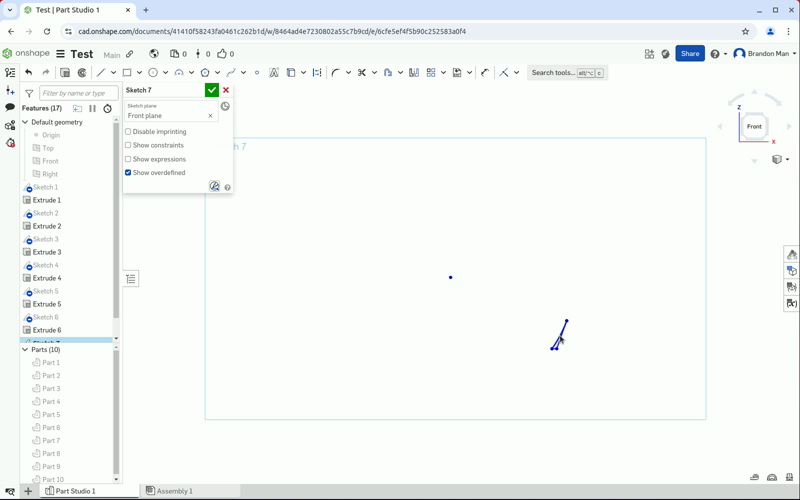
mouse_move(557, 344)
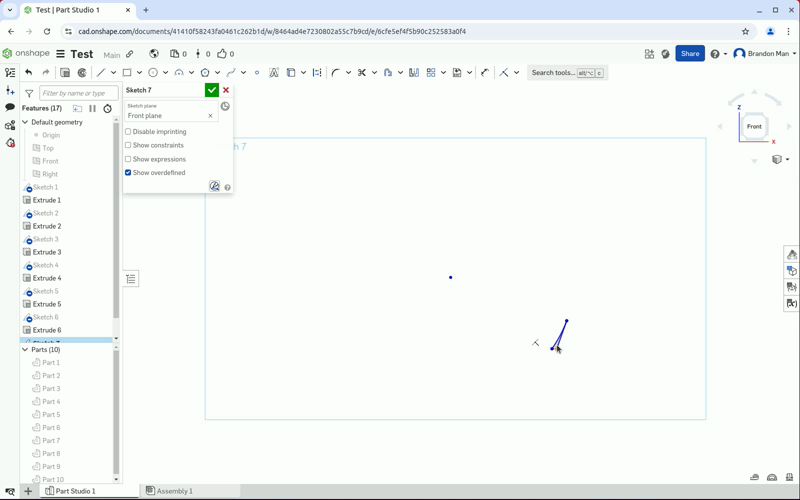
scroll(6)
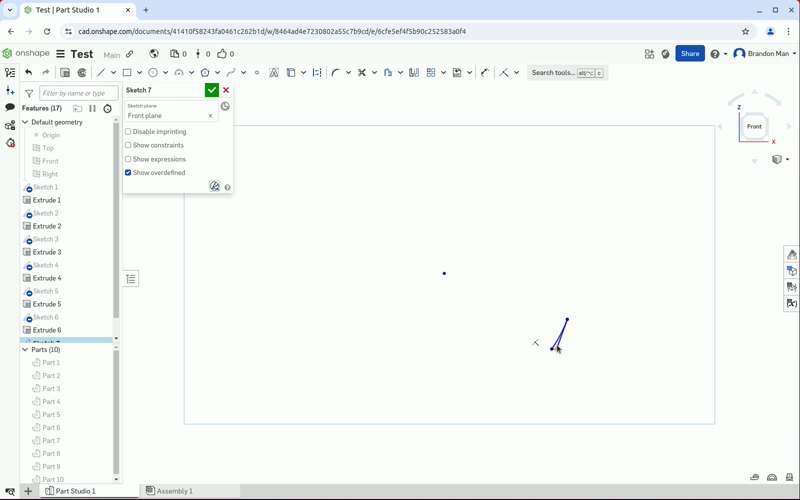
scroll(6)
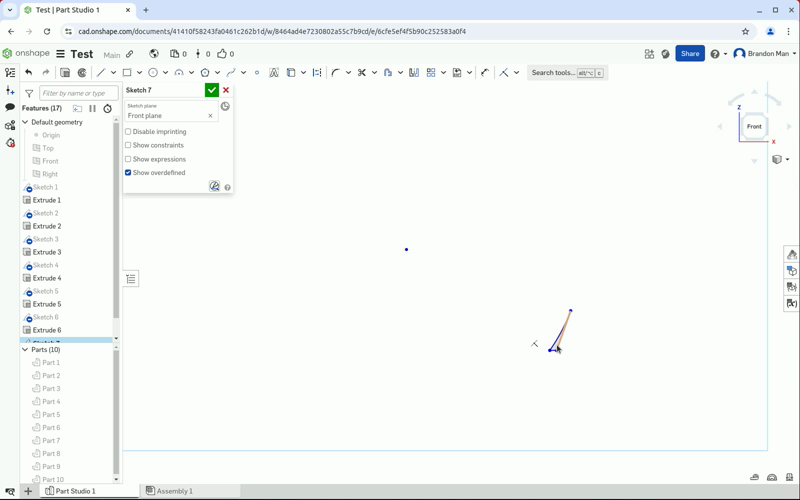
scroll(6)
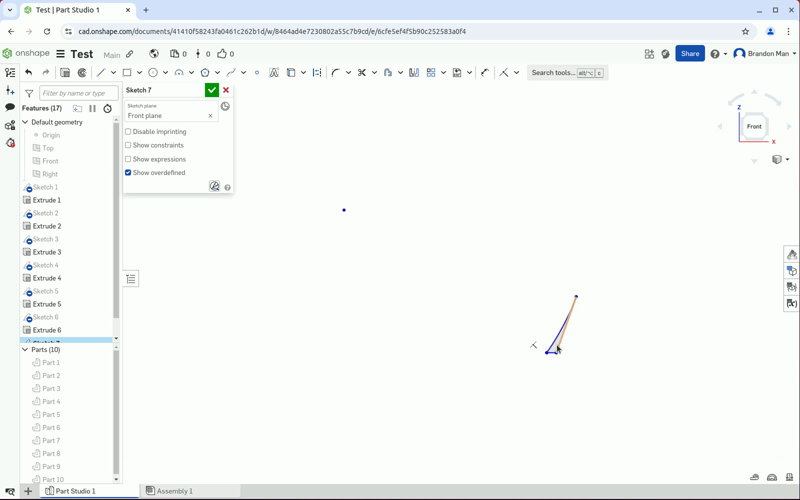
scroll(6)
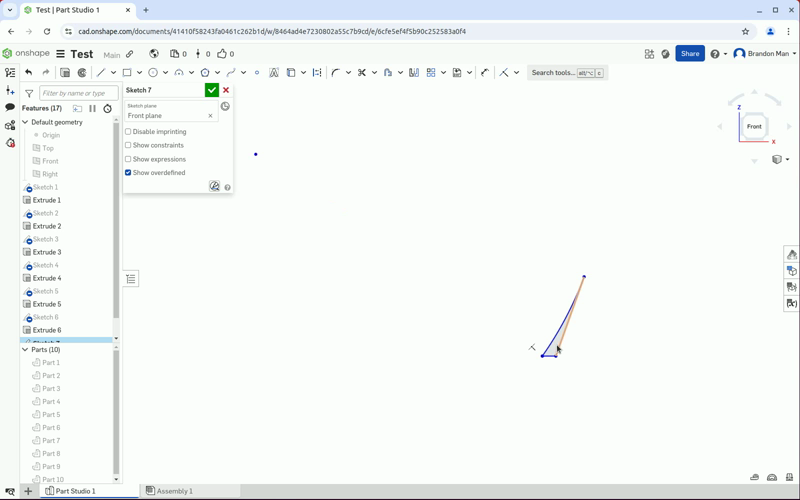
scroll(6)
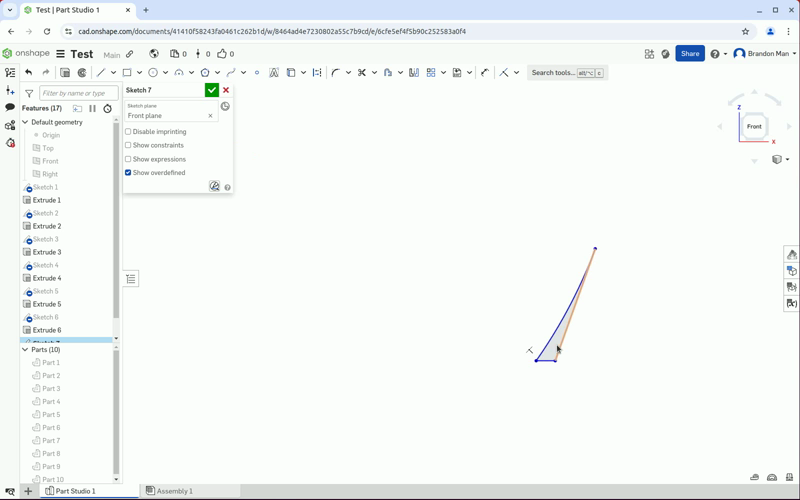
scroll(6)
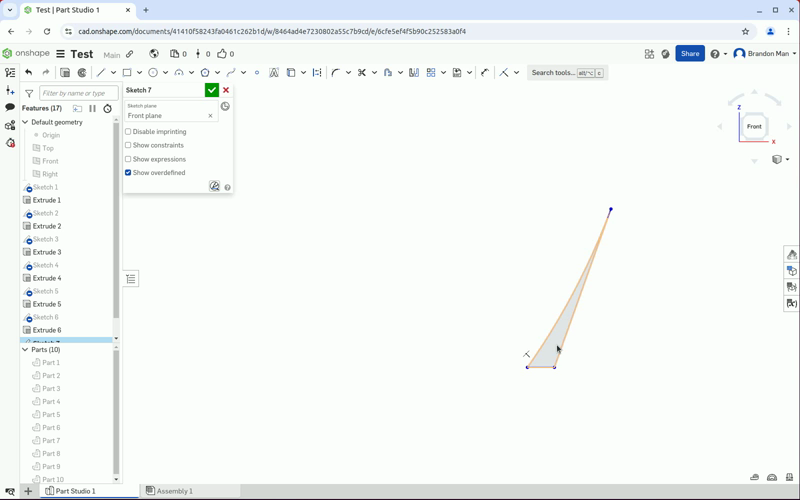
scroll(6)
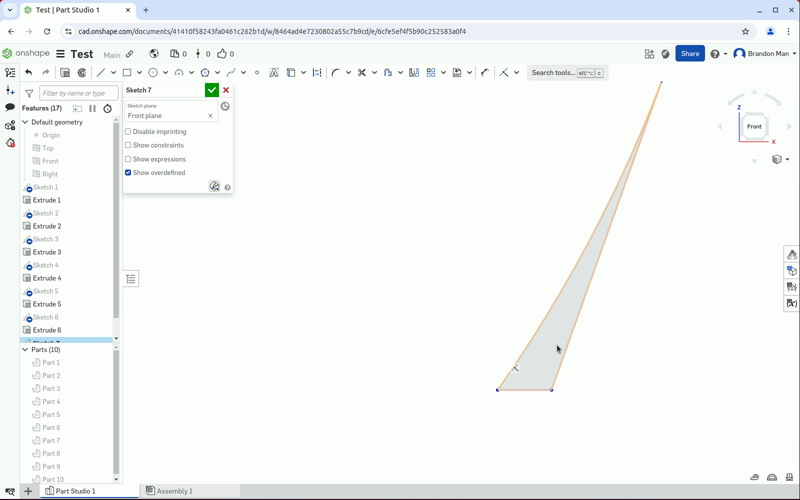
click(557, 344)
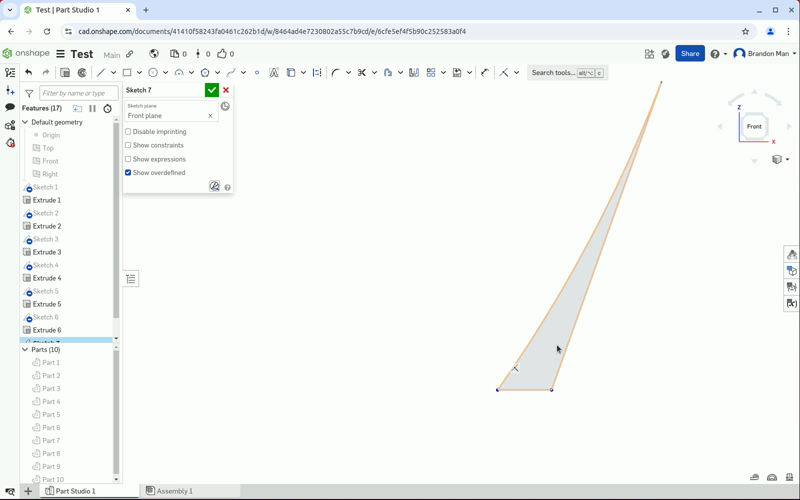
scroll(-6)
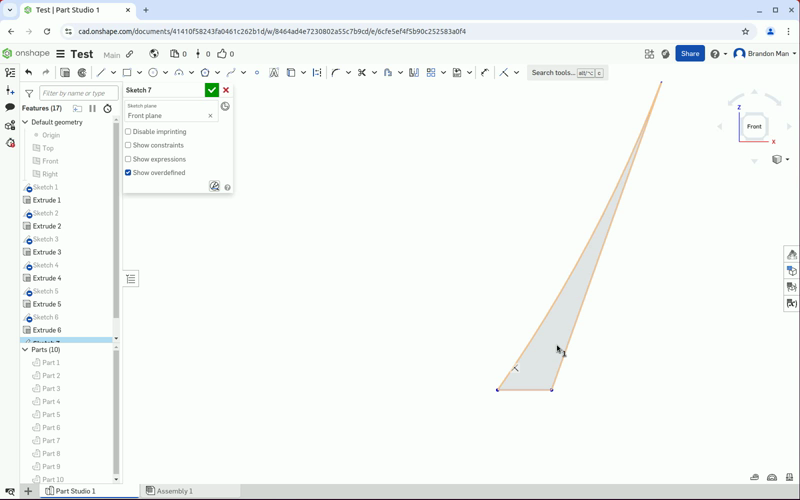
scroll(-6)
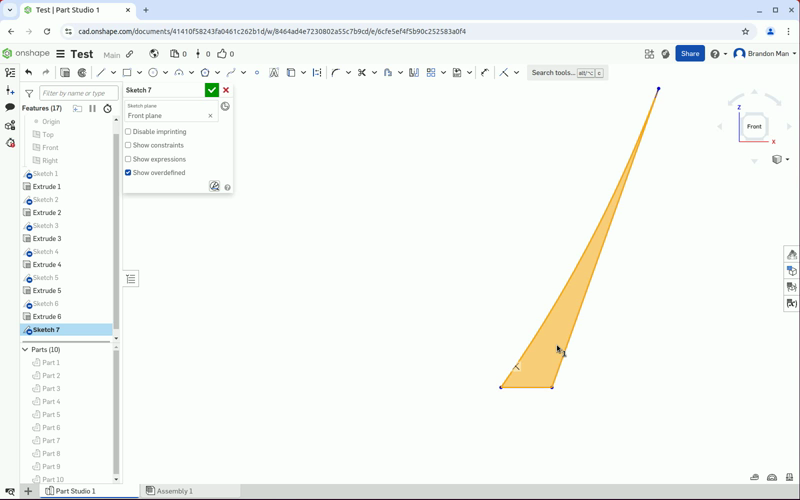
scroll(-6)
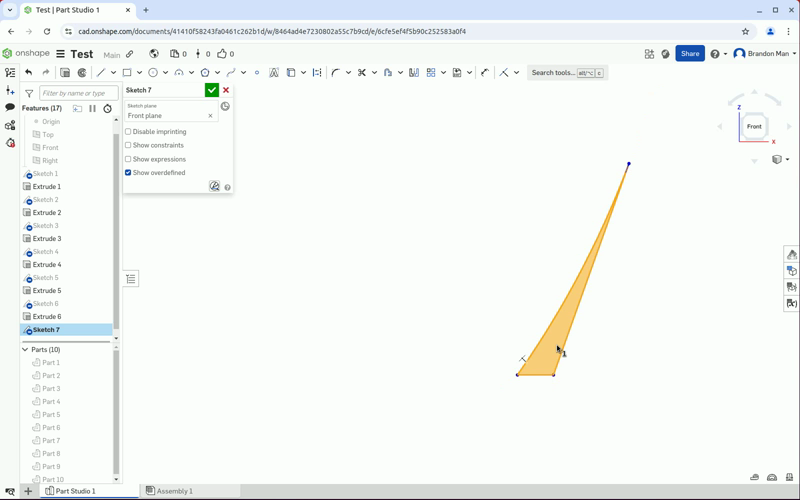
scroll(-6)
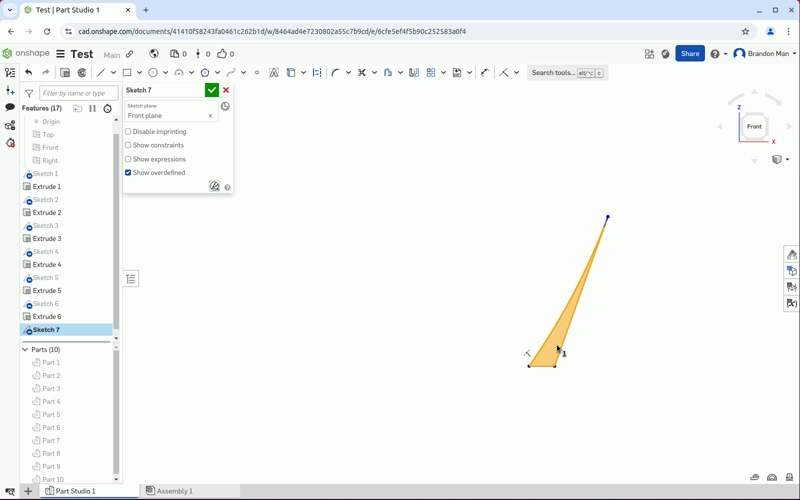
scroll(-6)
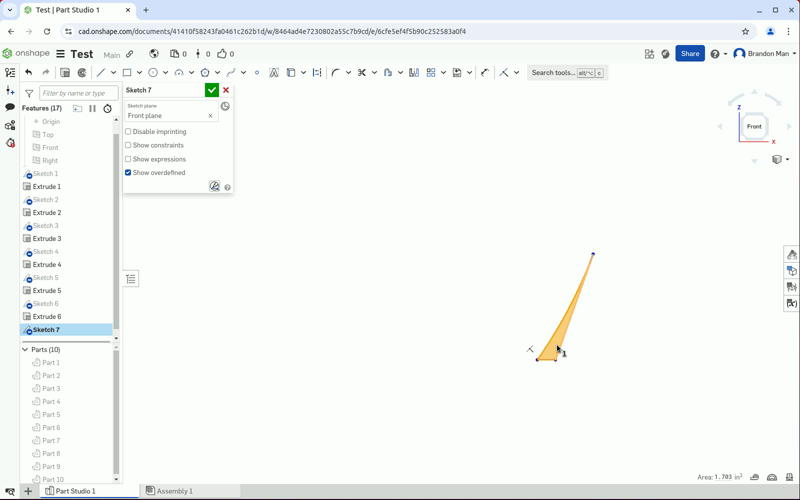
scroll(-6)
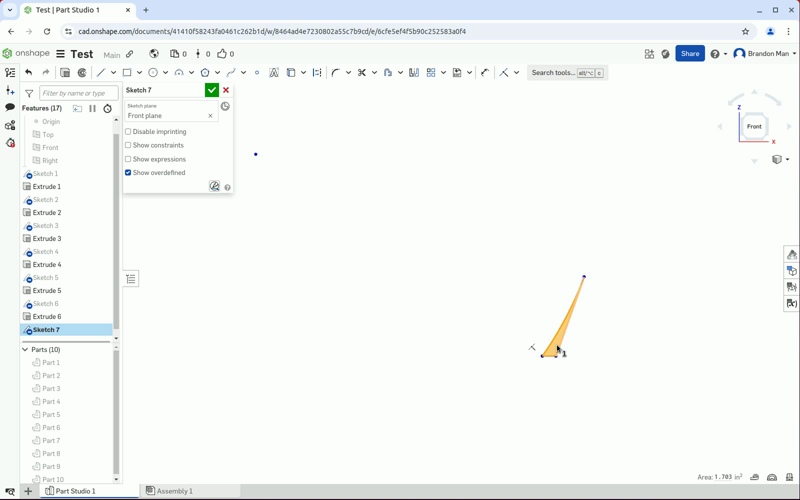
scroll(-6)
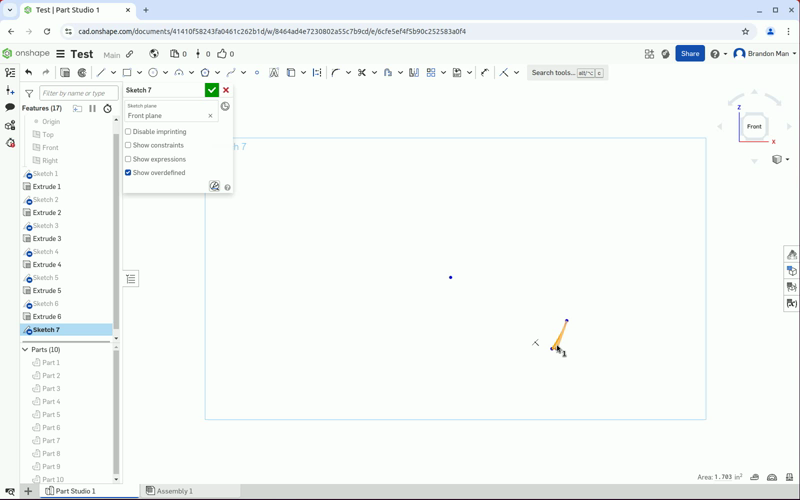
mouse_move(69, 352)
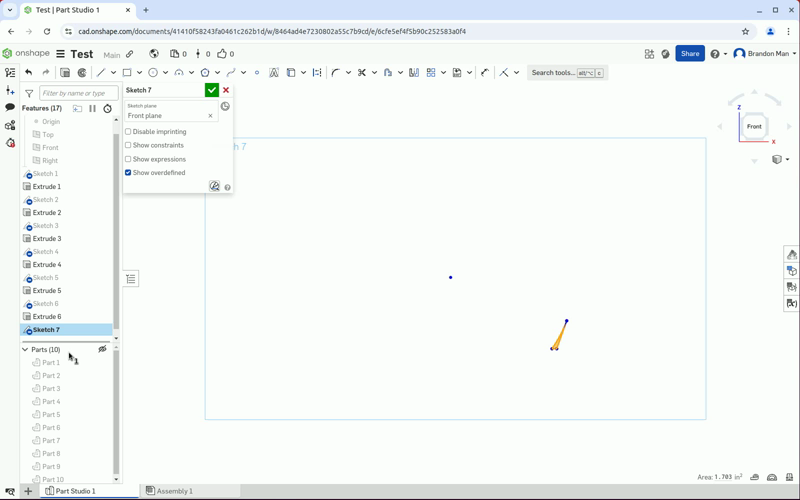
key(shift+y)
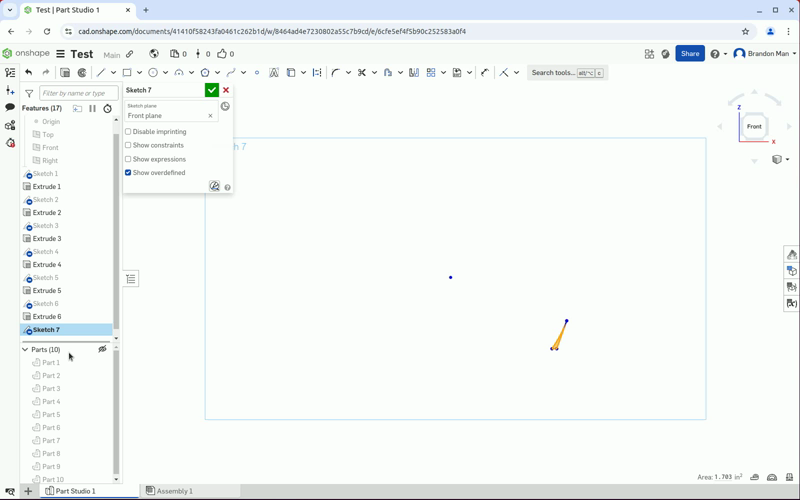
key(shift+e)
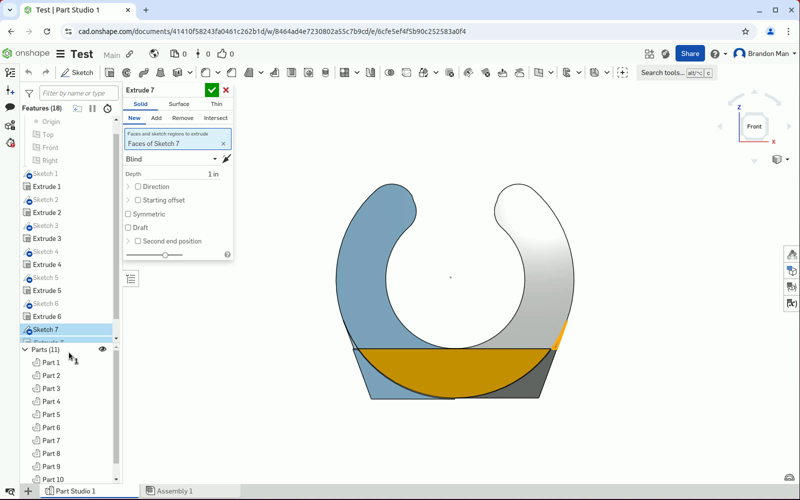
mouse_move(143, 106)
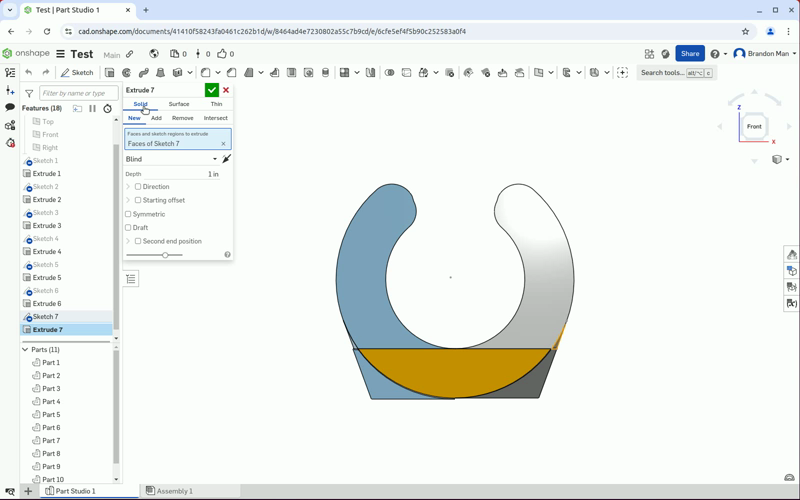
click(143, 106)
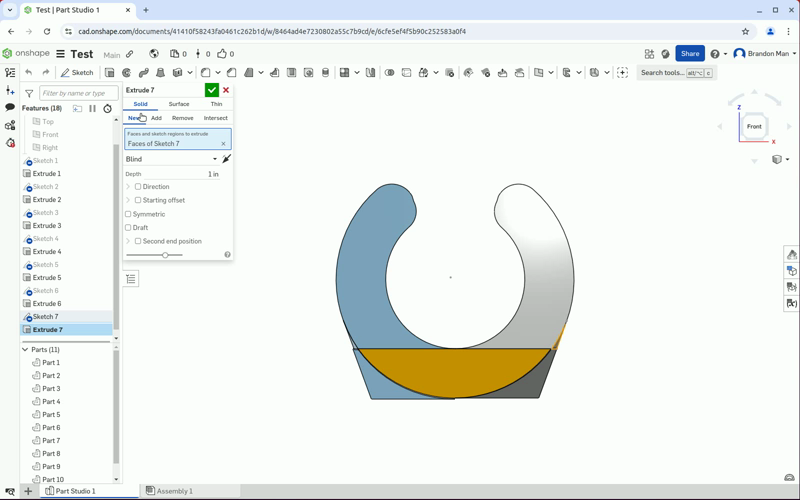
mouse_move(137, 120)
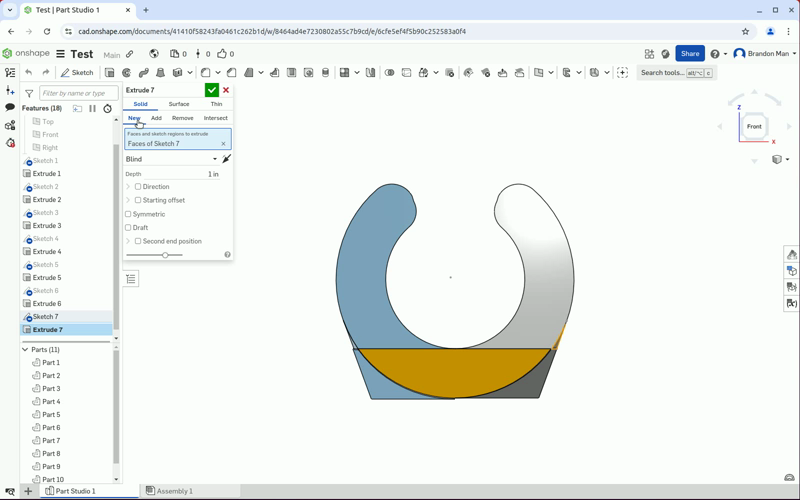
click(137, 120)
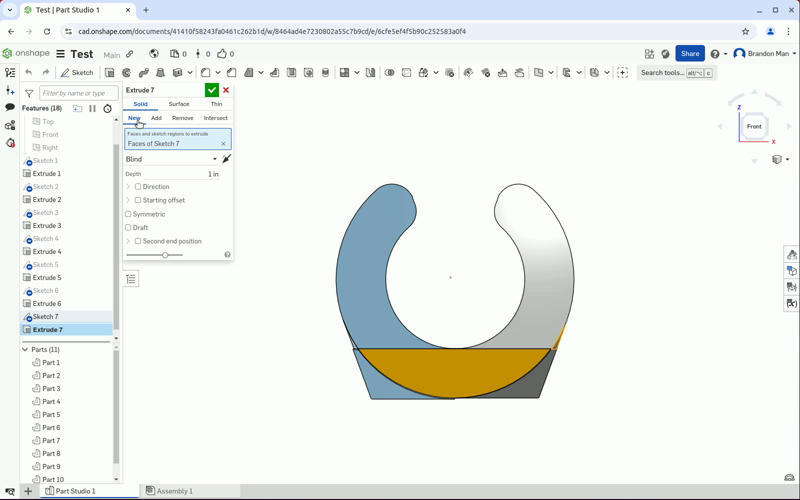
key(tab, 4)
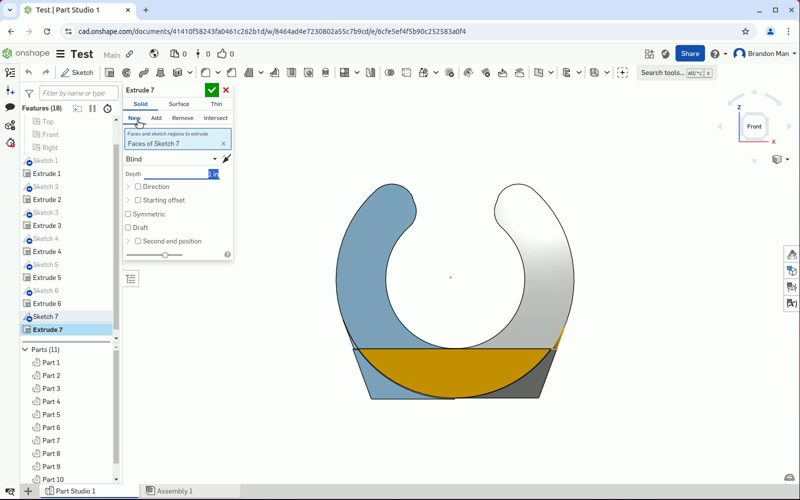
text(-26.96)
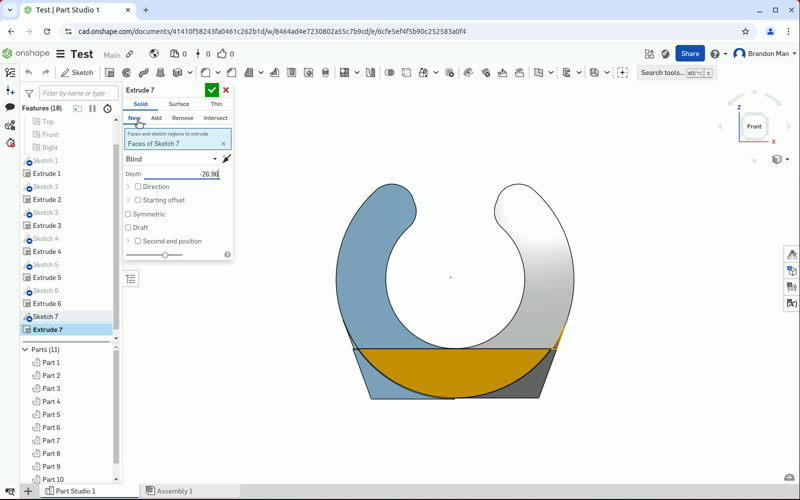
key(tab, 3)
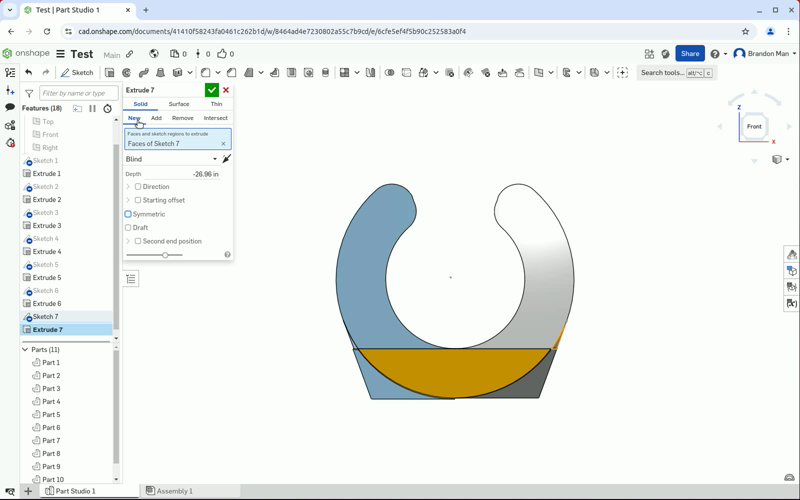
key(space)
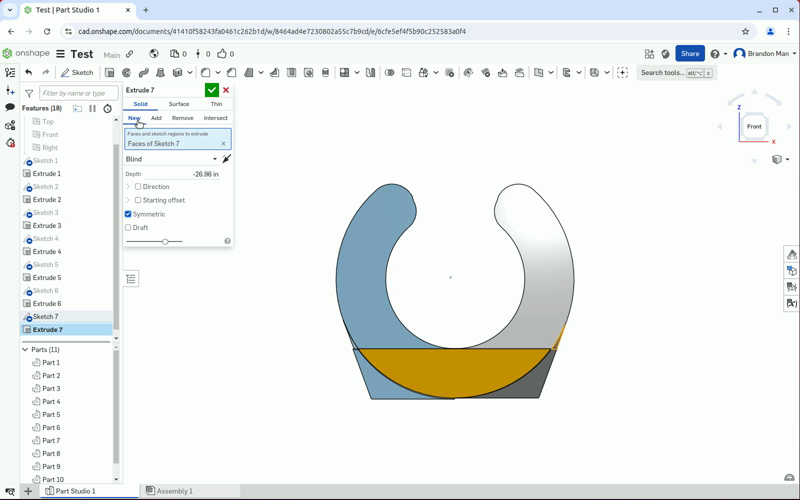
key(enter)
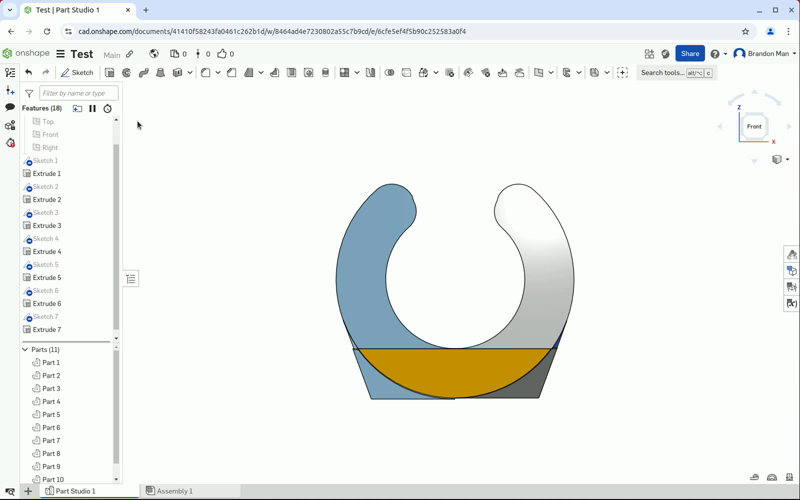
key(shift+h)
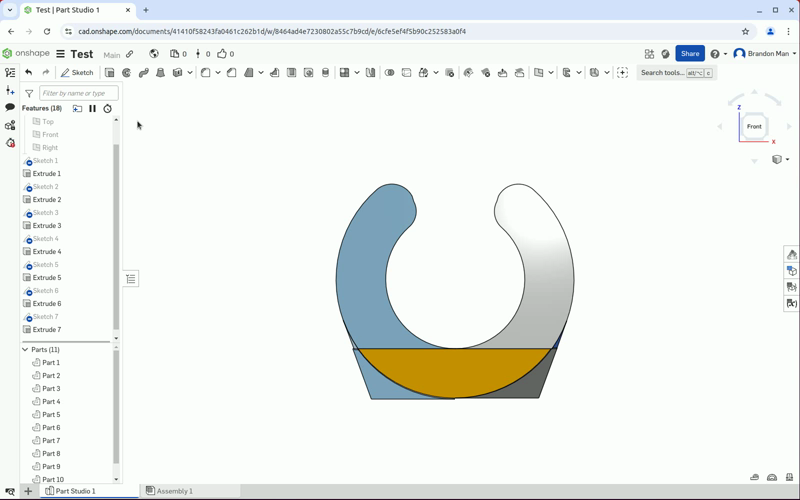
key(shift+h)
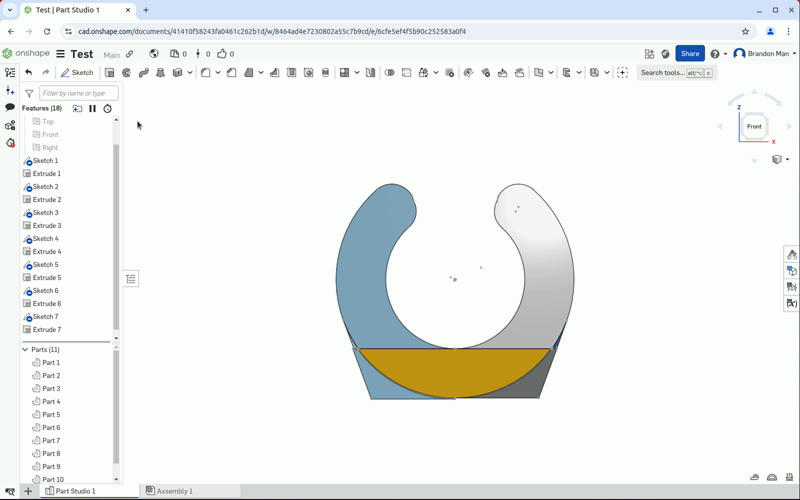
key(shift+7)
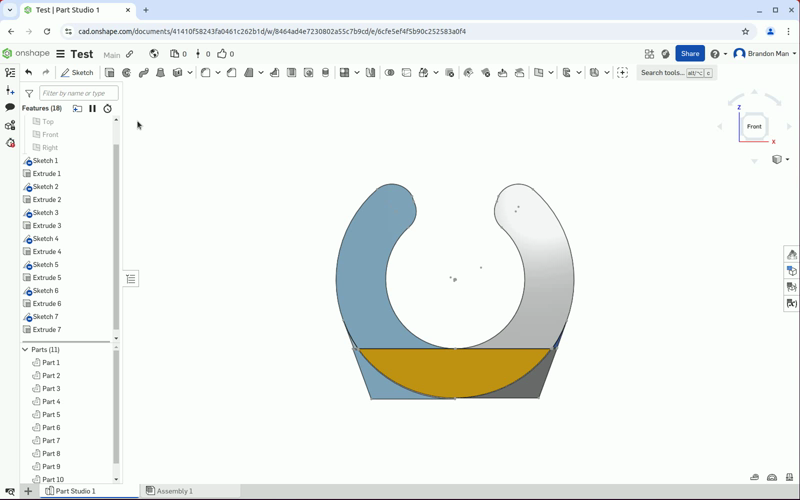
key(left, 2)
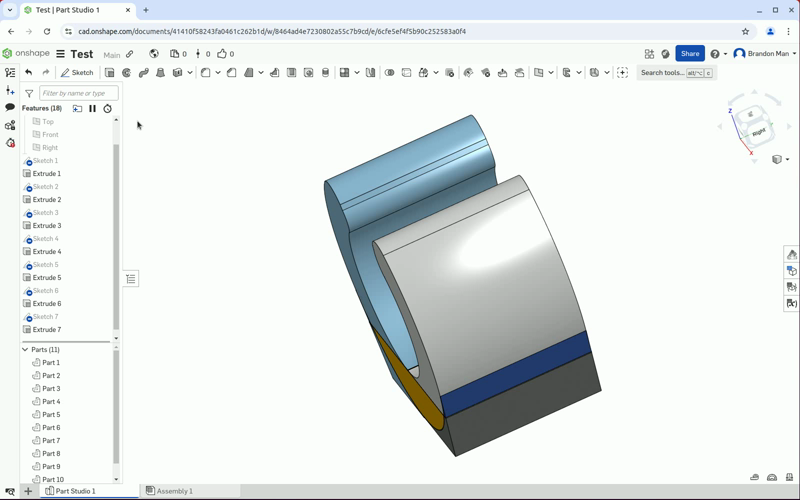
key(down, 2)
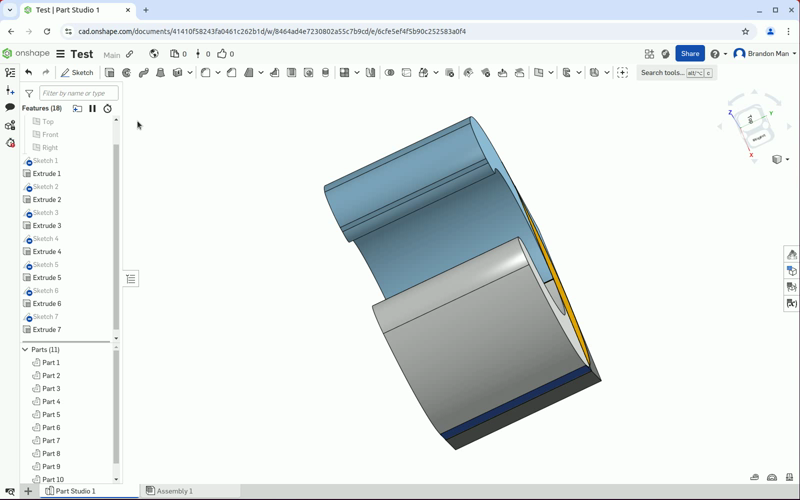
key(up, 2)
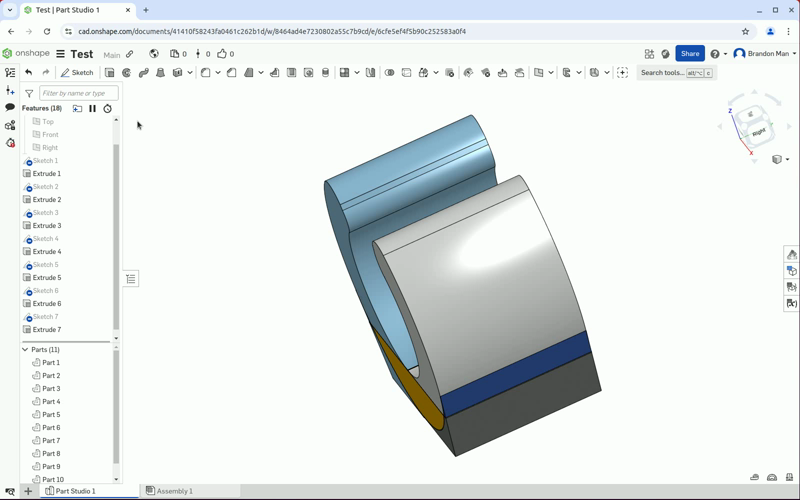
key(right, 2)
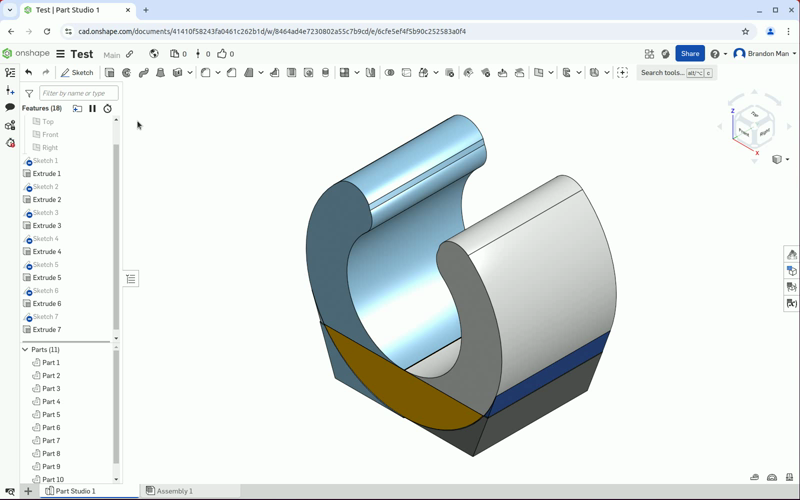
mouse_move(69, 163)
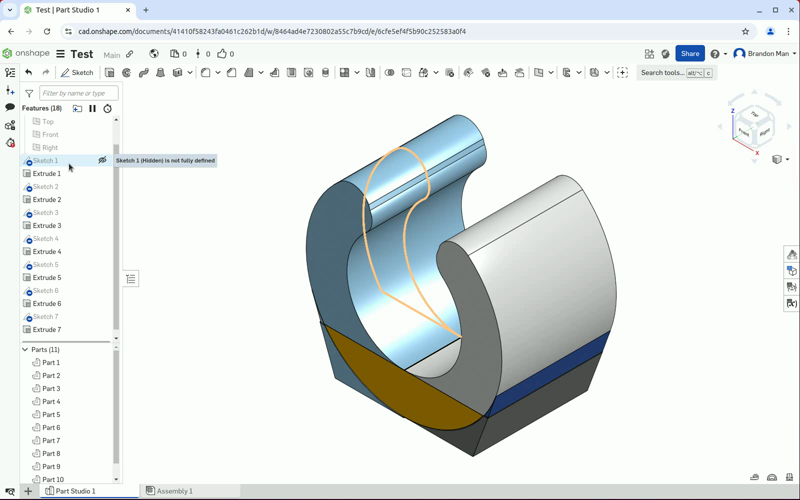
click(69, 163)